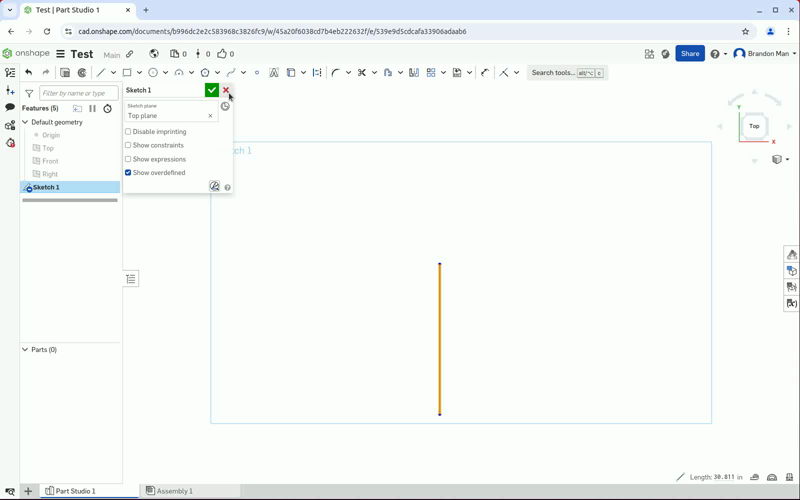
key(shift+h)
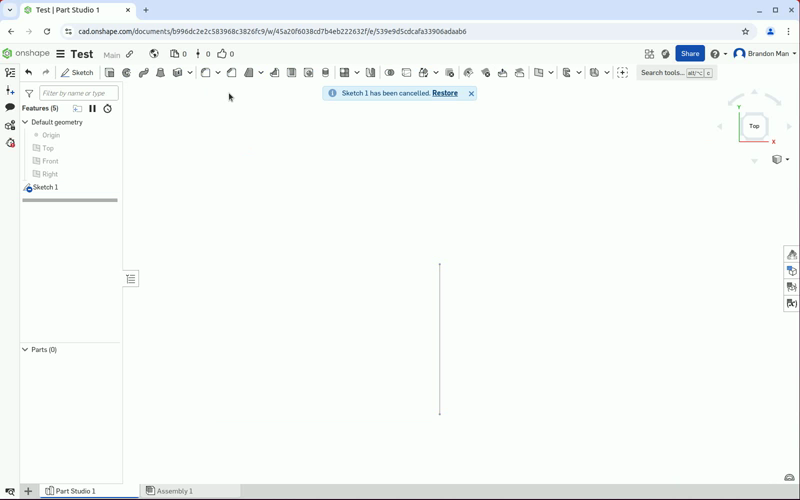
key(shift+s)
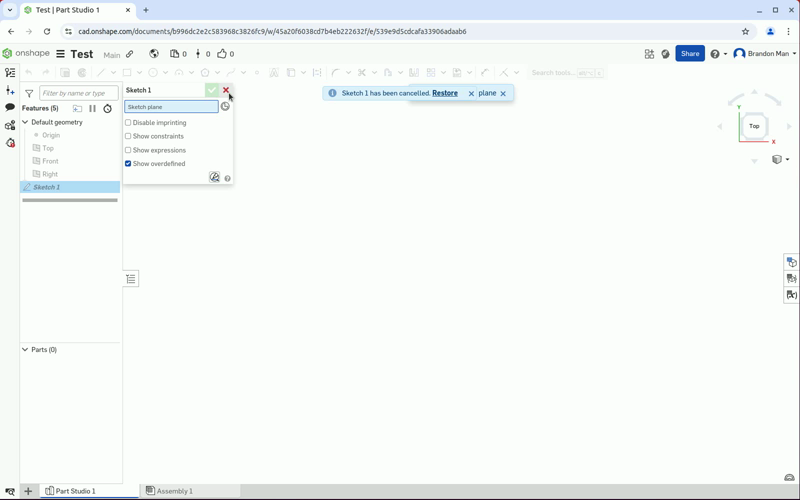
mouse_move(73, 150)
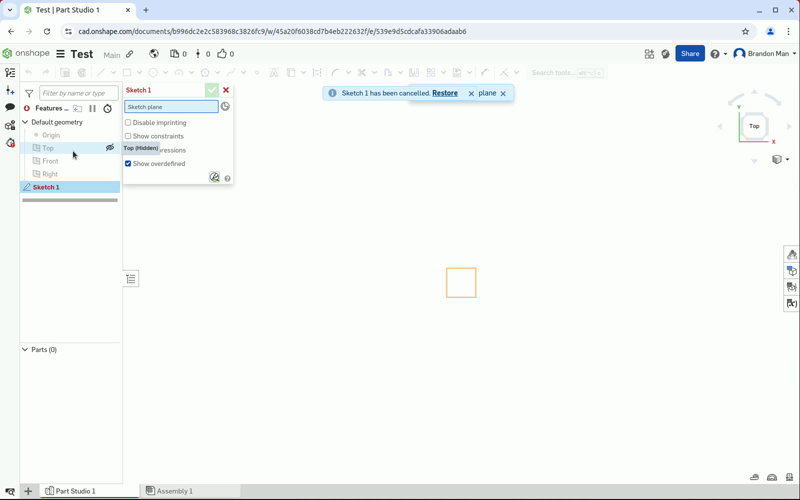
click(73, 150)
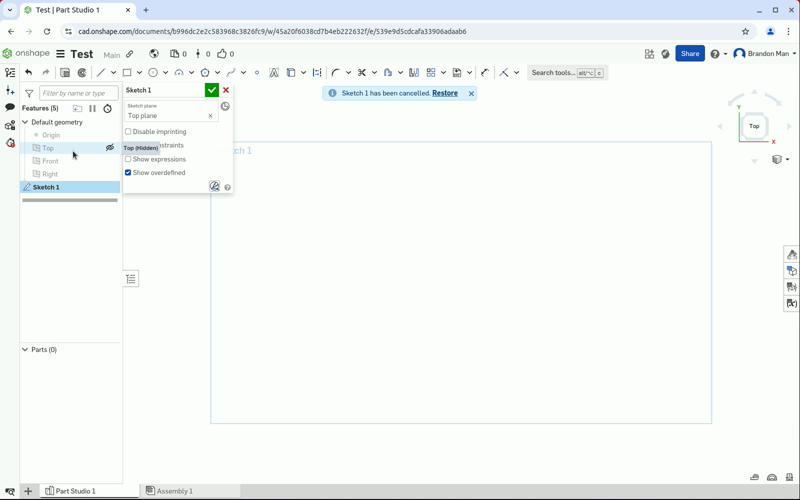
mouse_move(73, 352)
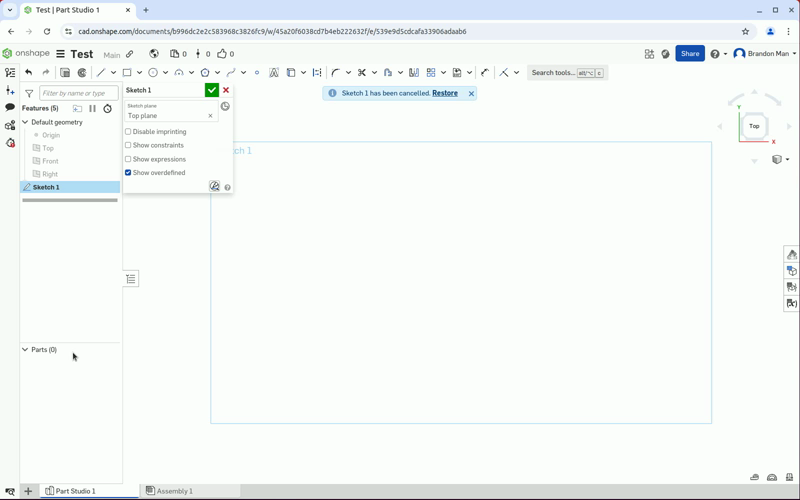
key(y)
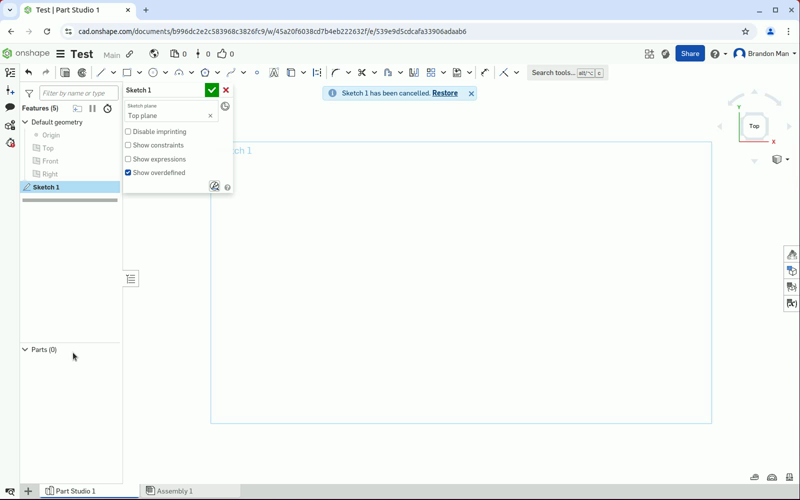
key(l)
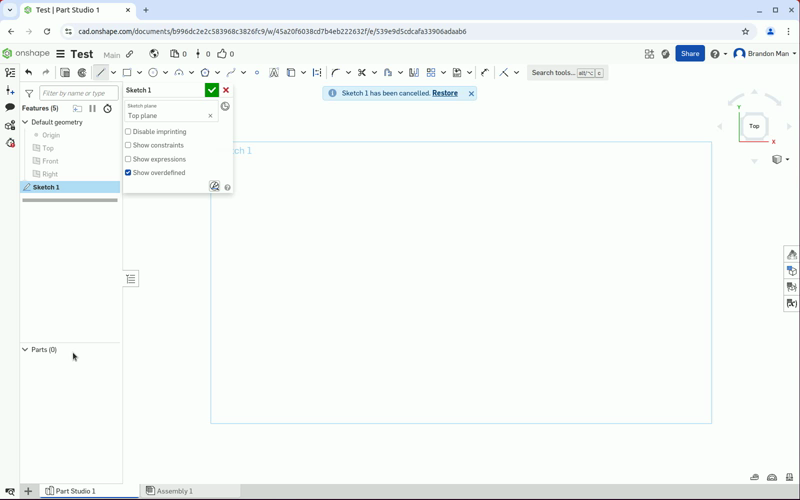
key_down(shift)
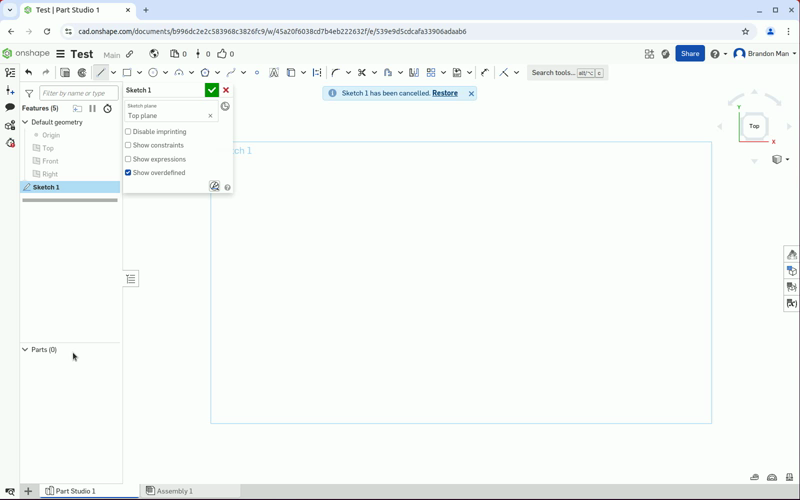
mouse_move(348, 312)
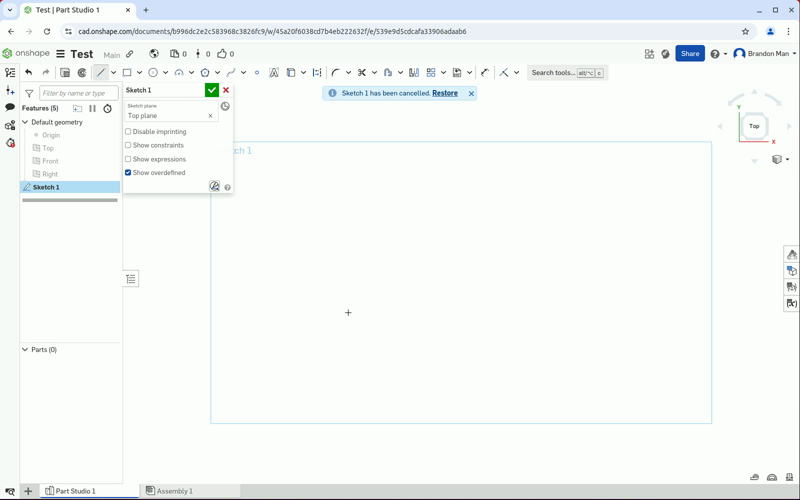
click(348, 312)
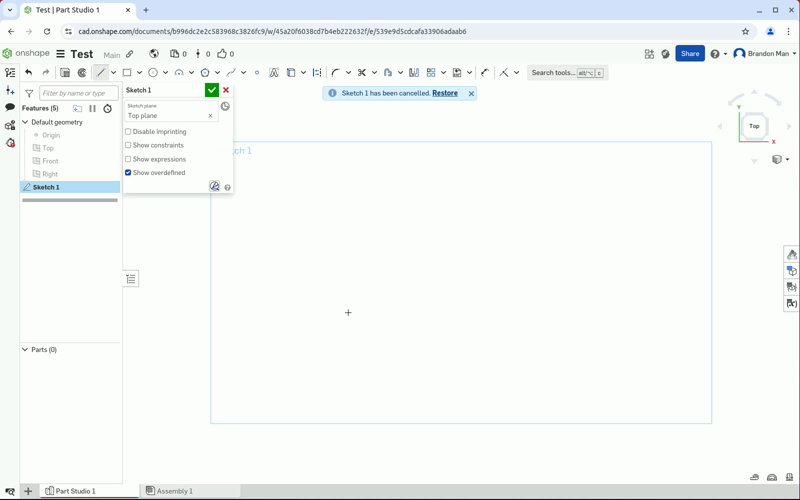
key_up(shift)
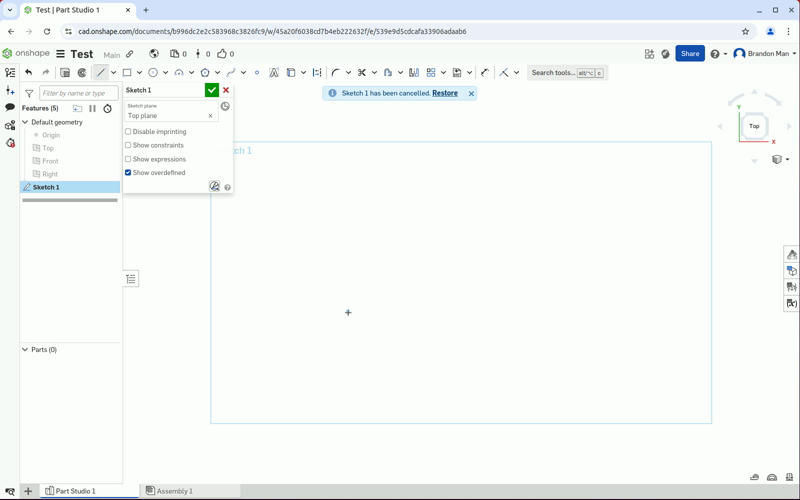
key_down(shift)
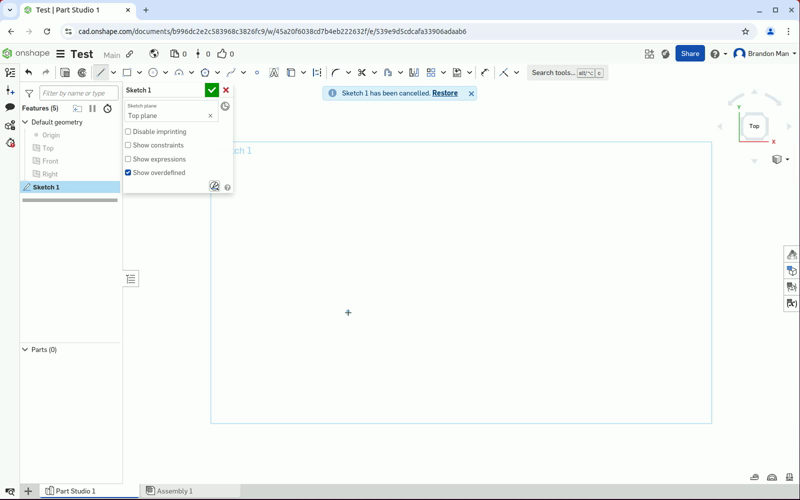
mouse_move(495, 312)
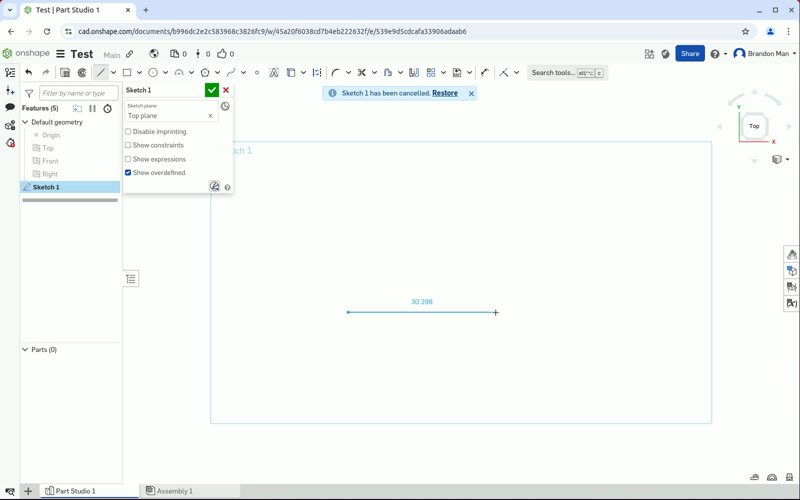
click(495, 312)
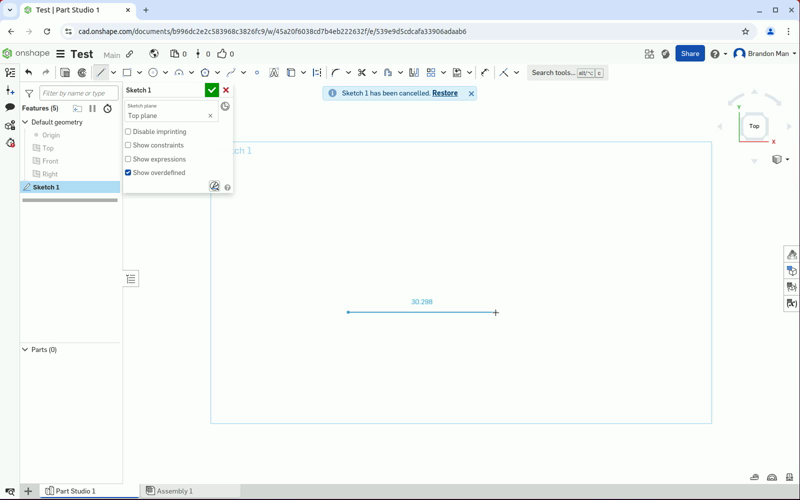
key_up(shift)
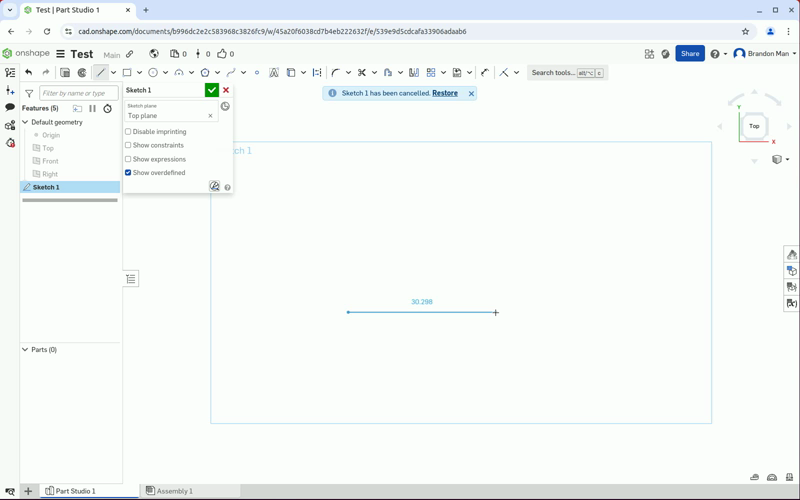
key_down(shift)
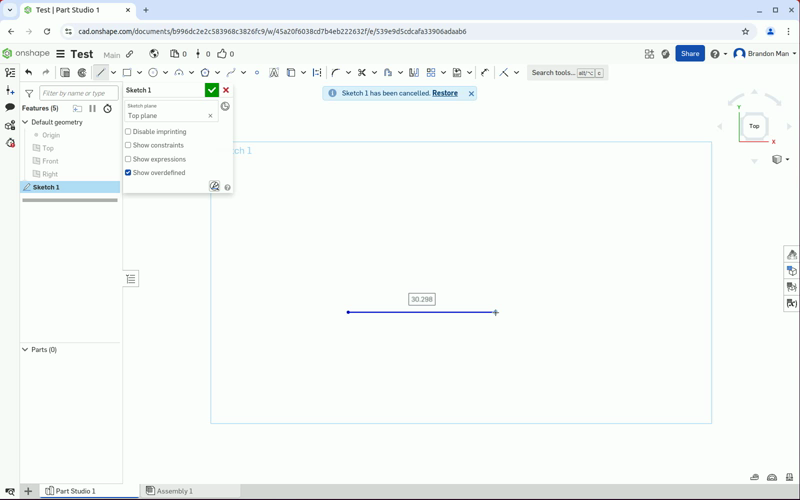
mouse_move(525, 312)
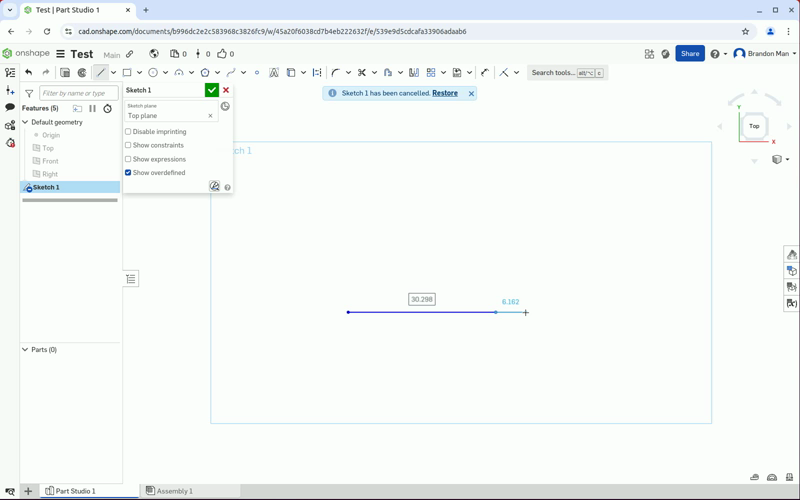
mouse_move(495, 282)
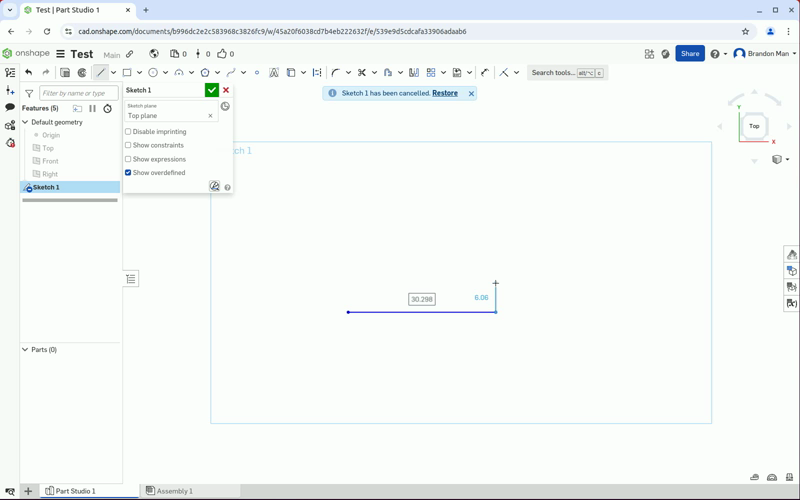
click(495, 282)
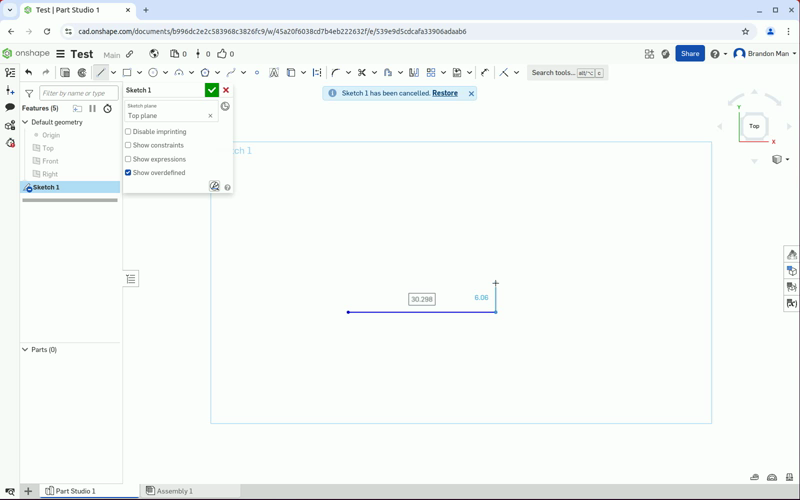
key_up(shift)
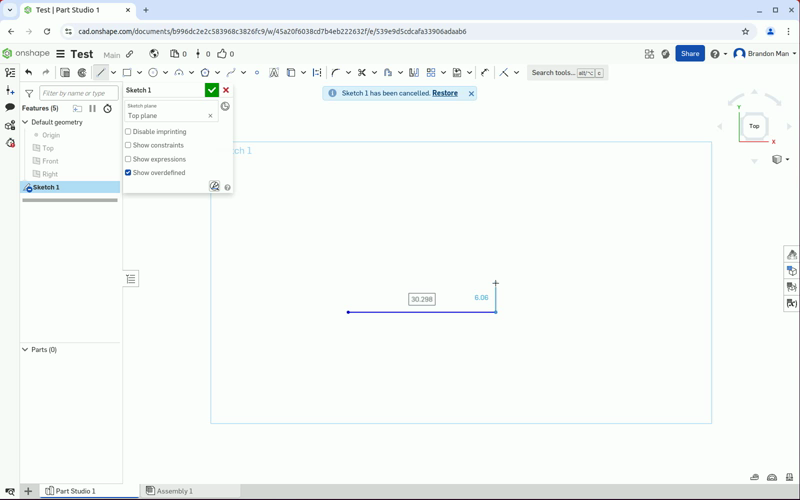
key_down(shift)
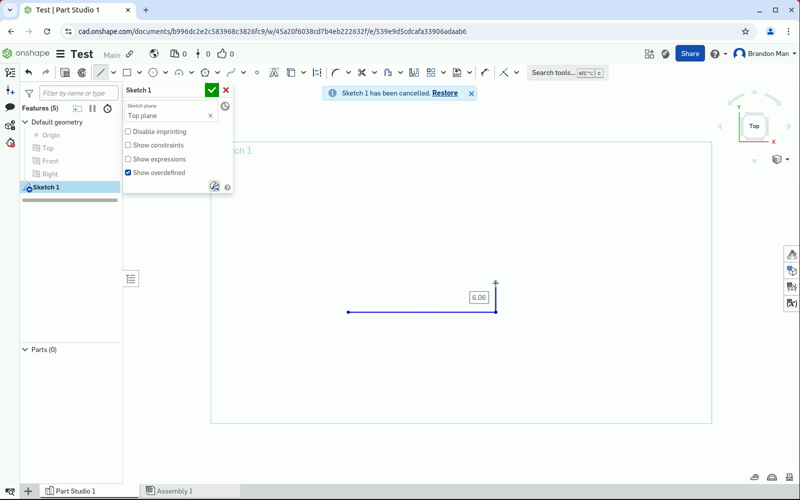
mouse_move(525, 282)
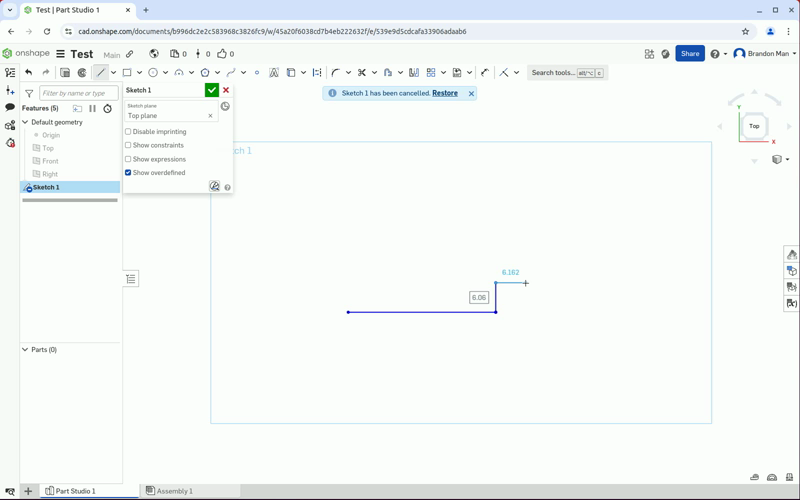
mouse_move(490, 282)
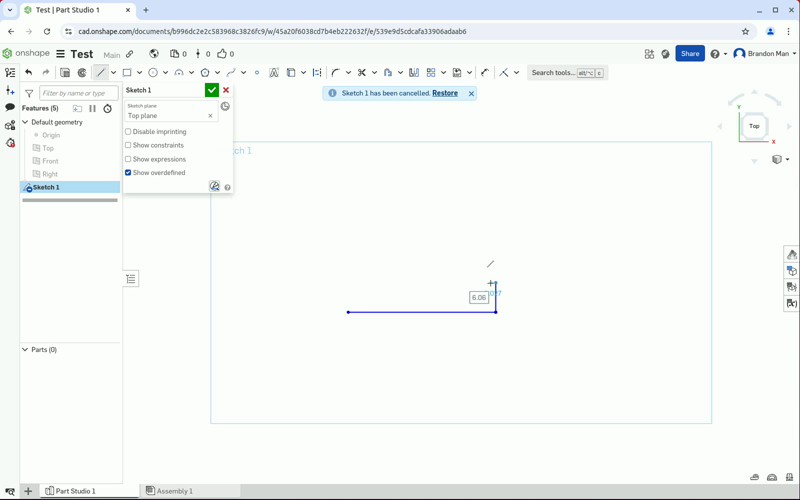
scroll(6)
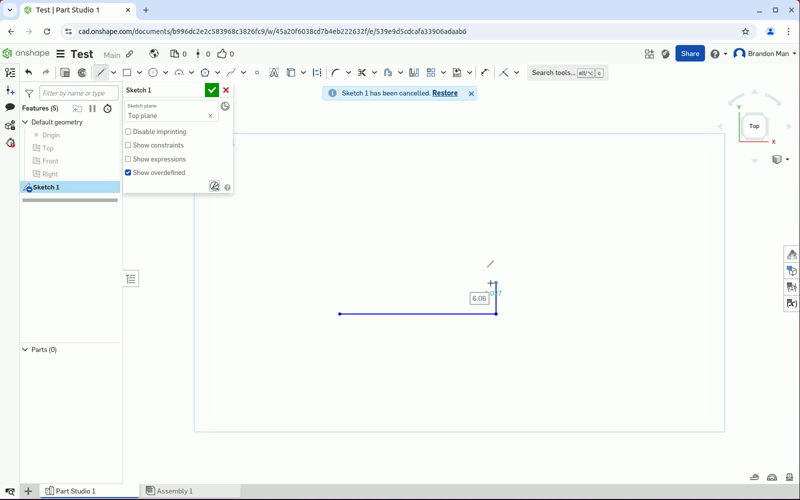
scroll(6)
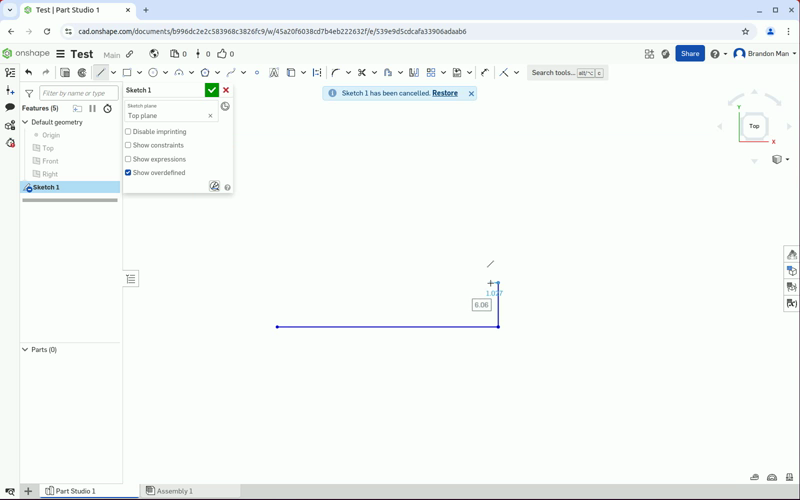
scroll(6)
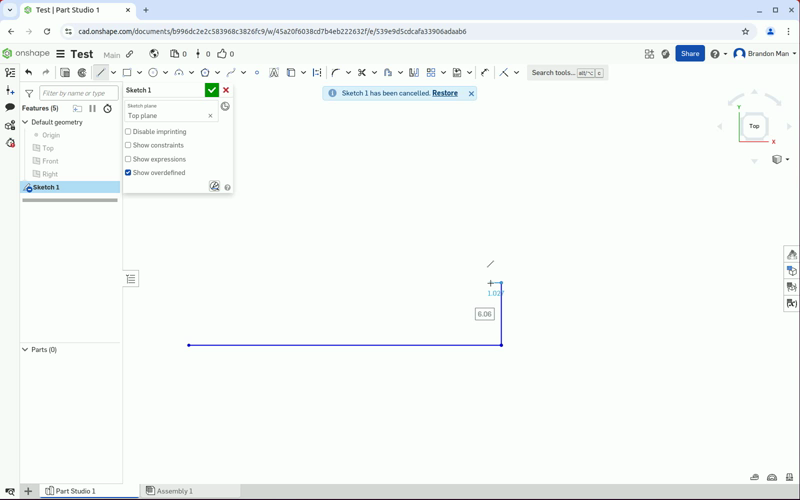
scroll(6)
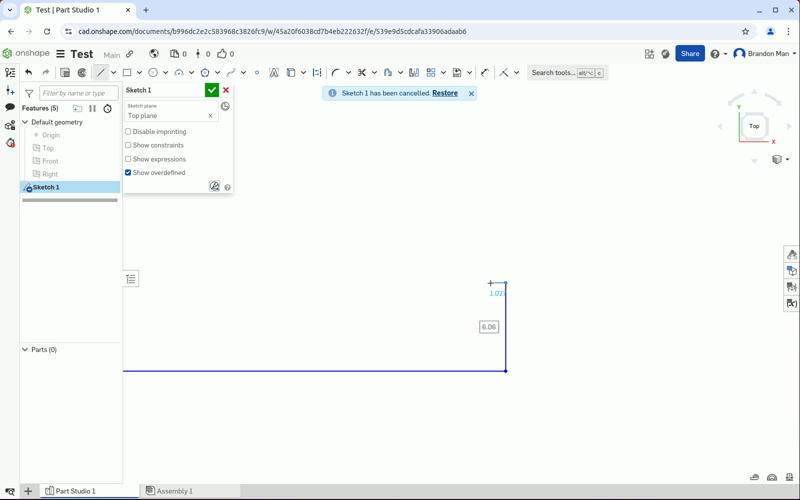
scroll(6)
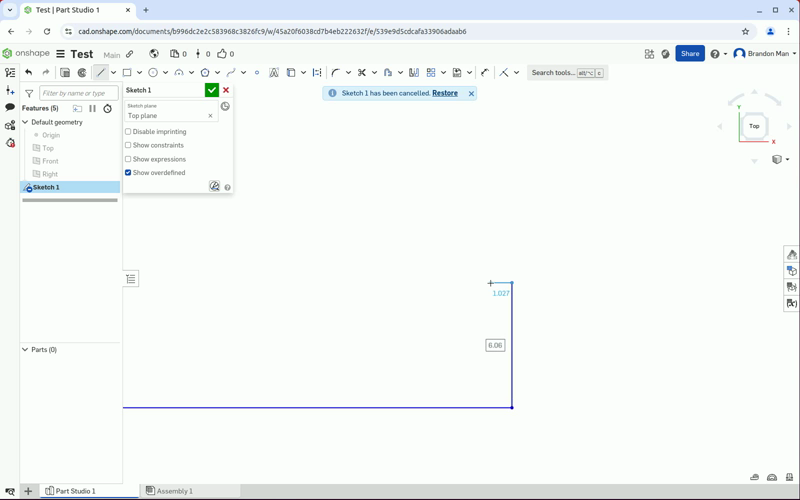
scroll(6)
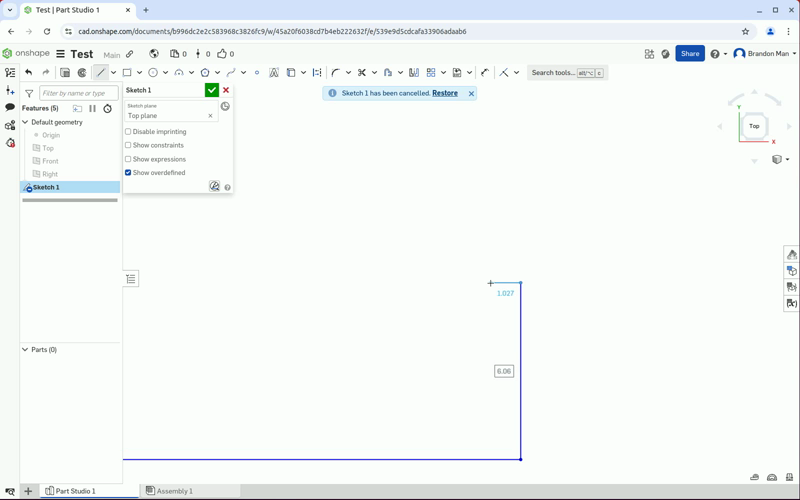
scroll(6)
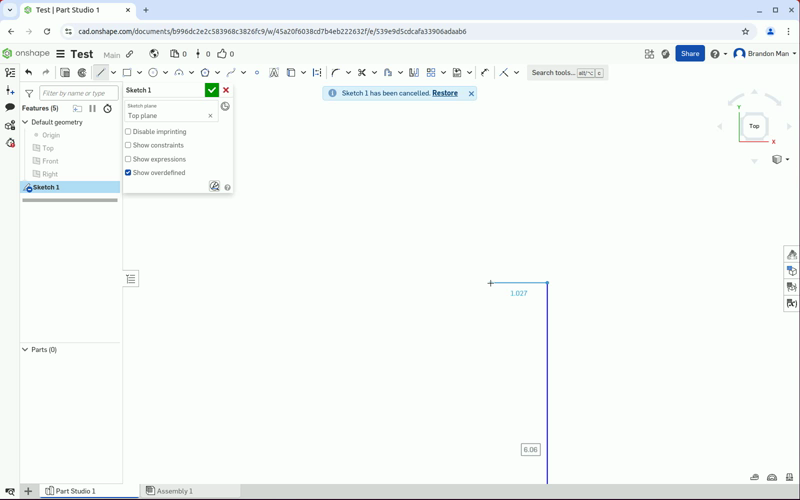
click(490, 282)
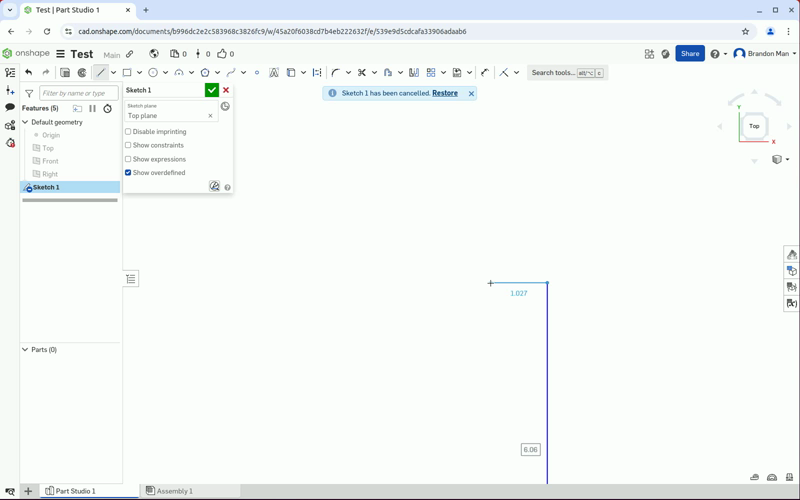
scroll(-6)
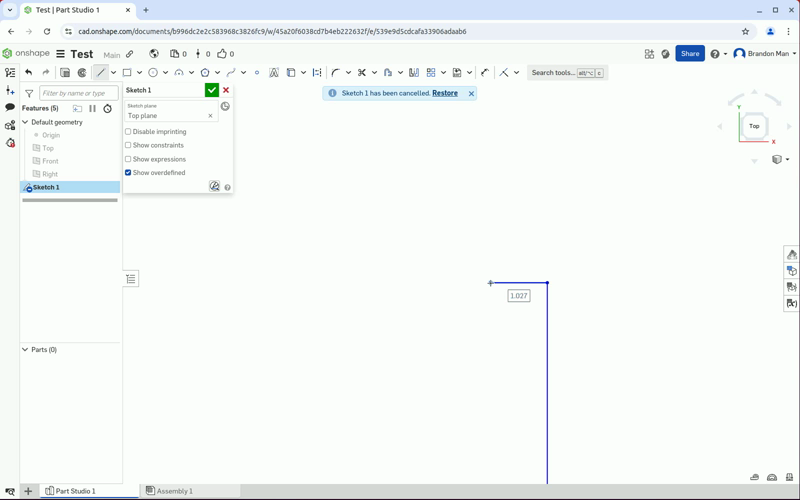
scroll(-6)
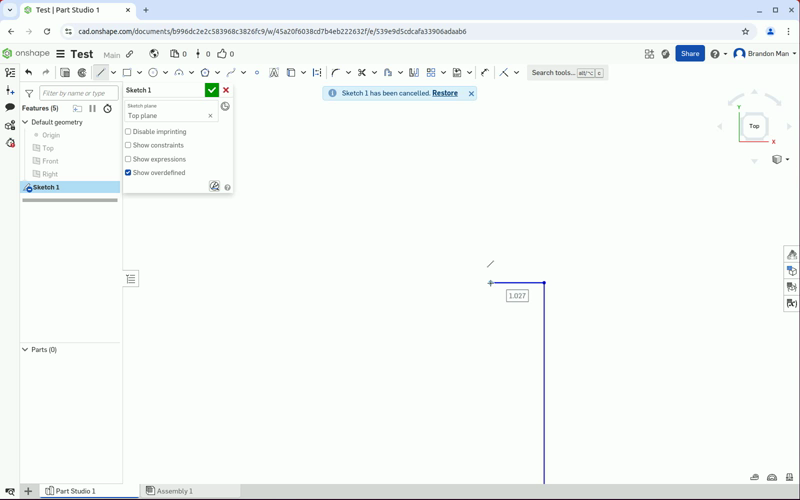
scroll(-6)
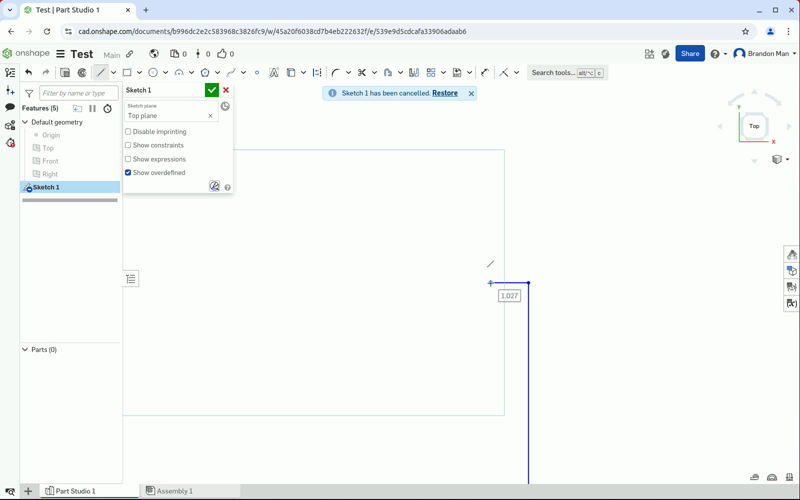
scroll(-6)
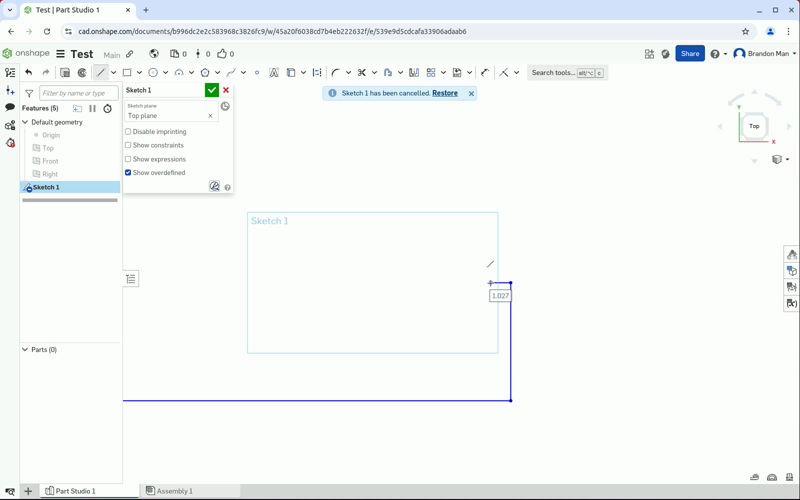
scroll(-6)
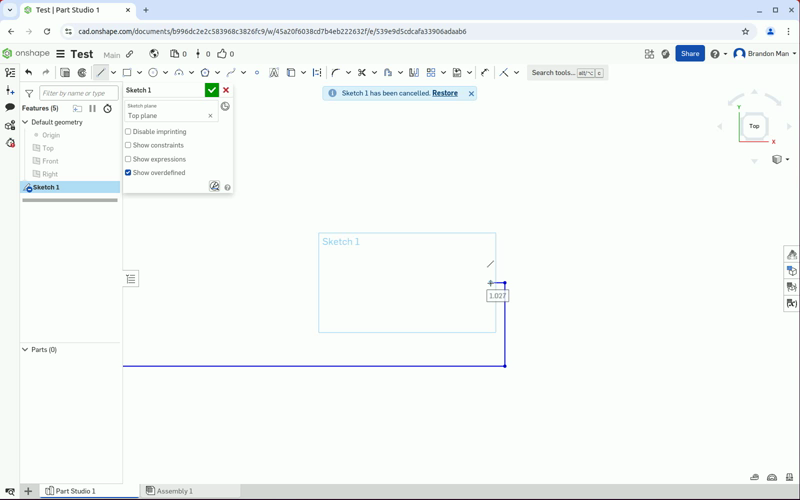
scroll(-6)
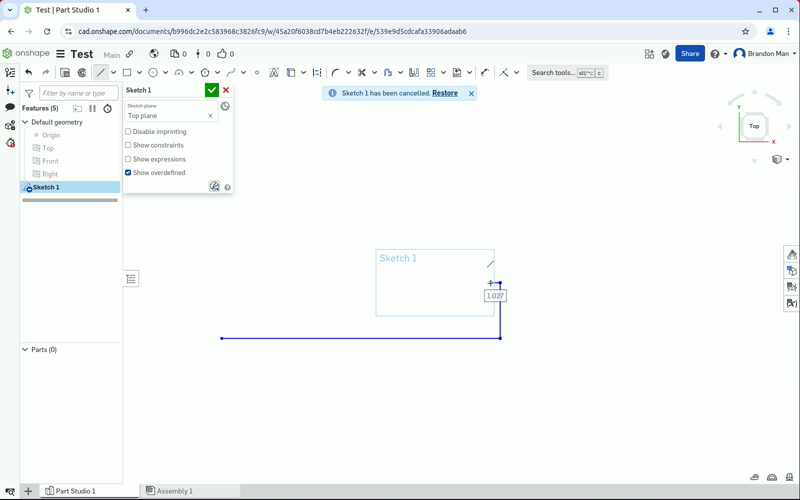
scroll(-6)
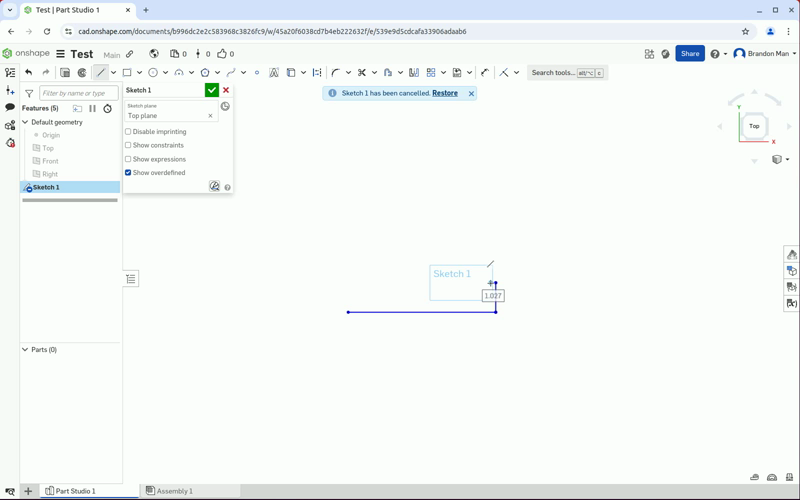
key_up(shift)
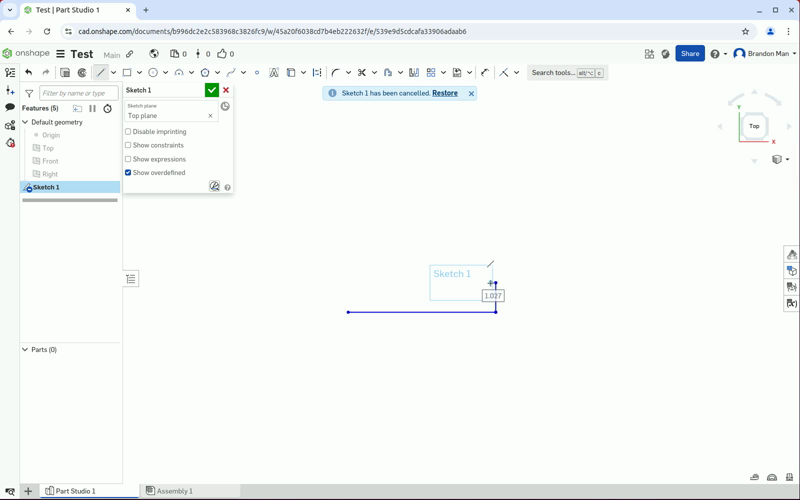
key(esc)
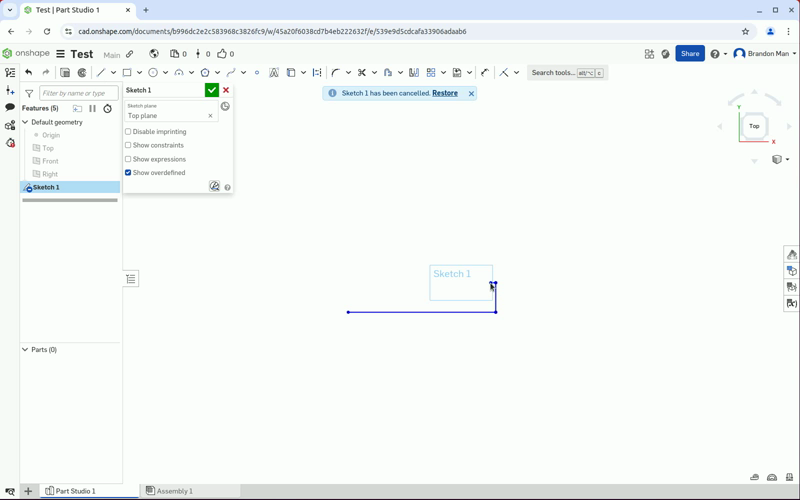
key(a)
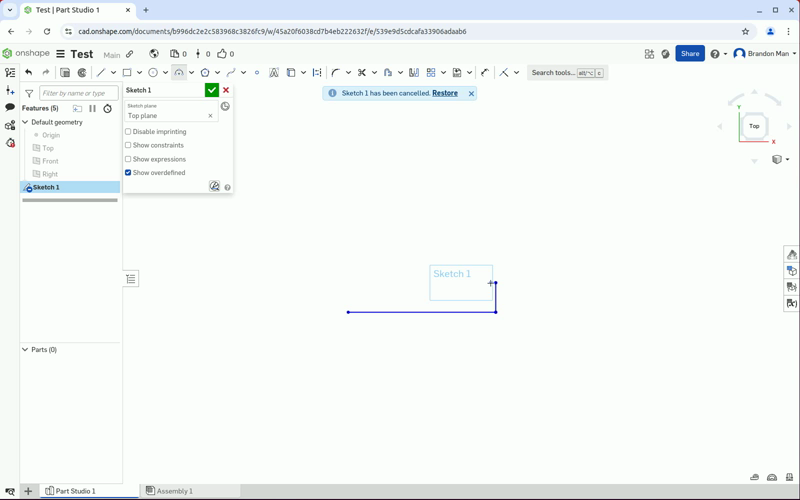
mouse_move(490, 282)
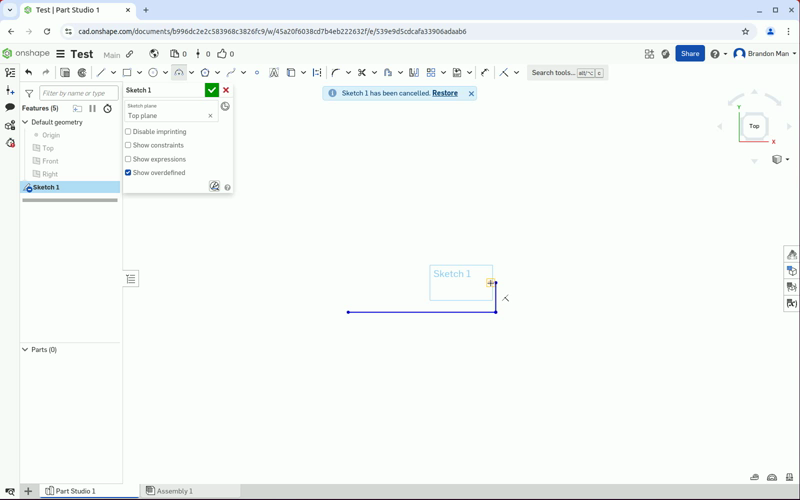
click(490, 282)
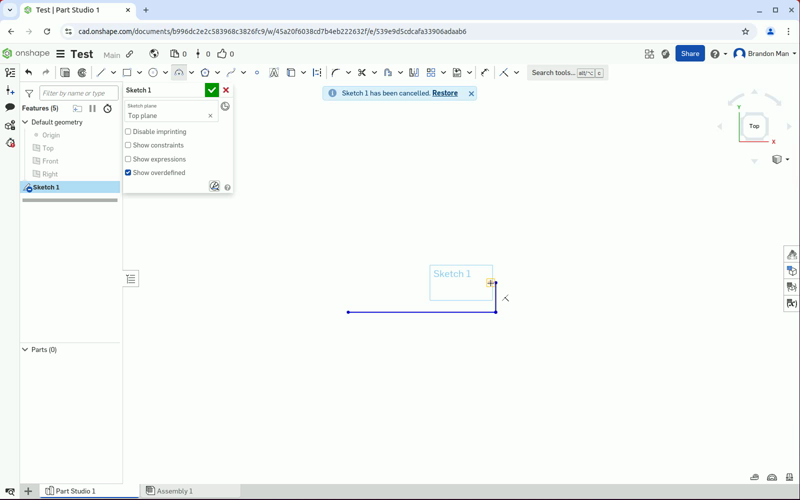
key_down(shift)
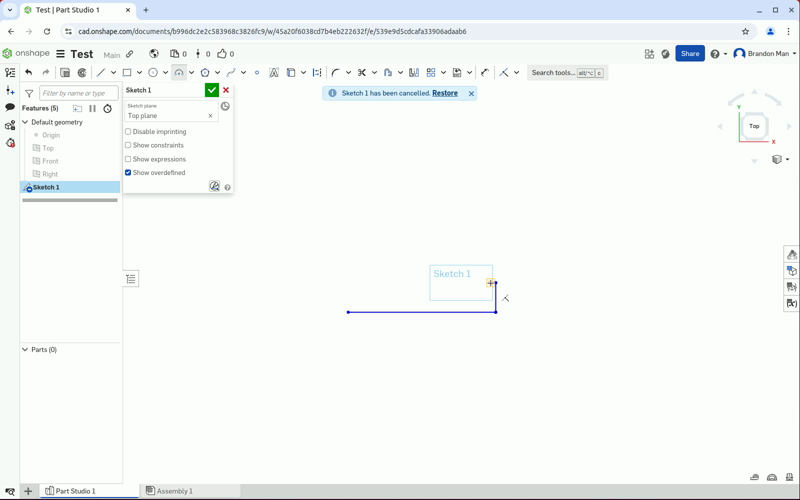
mouse_move(470, 282)
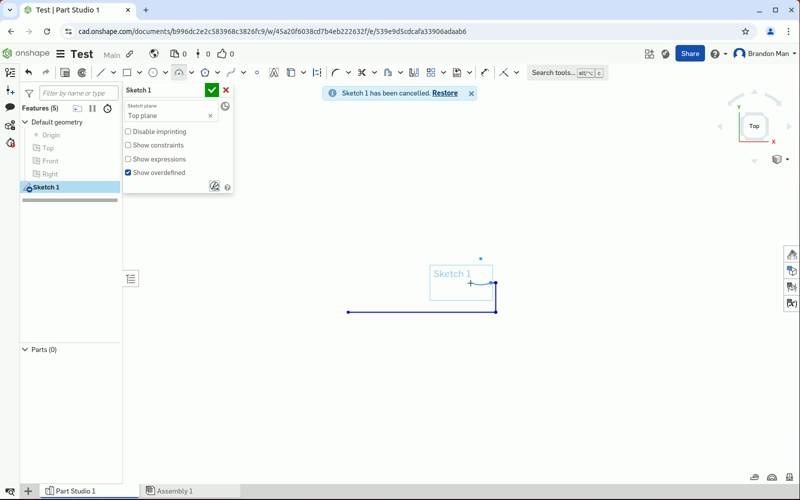
click(470, 282)
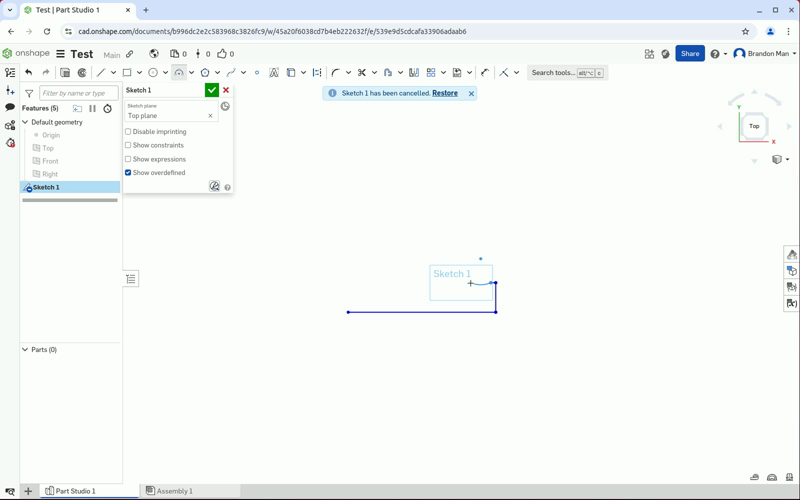
mouse_move(480, 292)
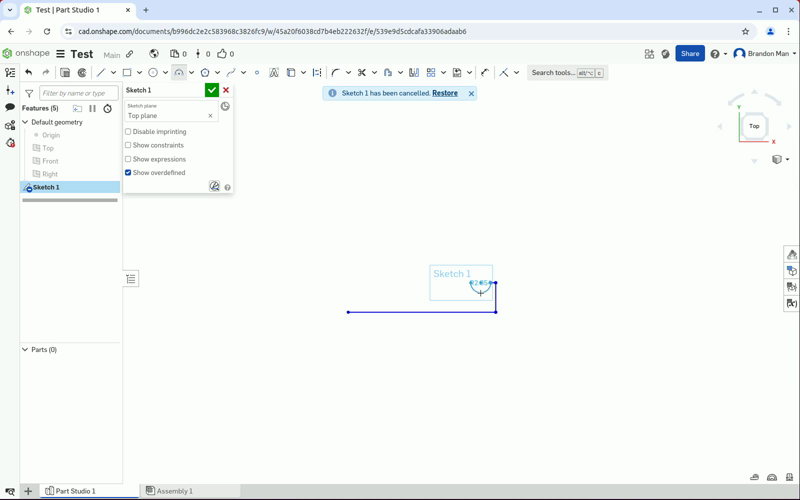
click(480, 292)
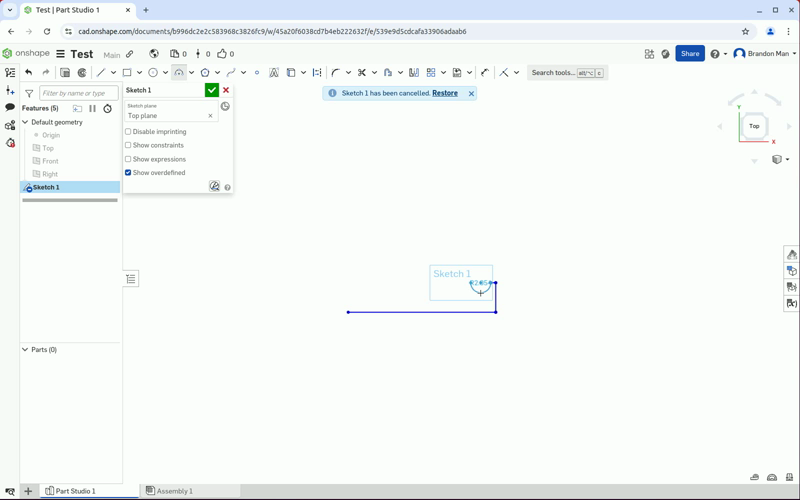
key_up(shift)
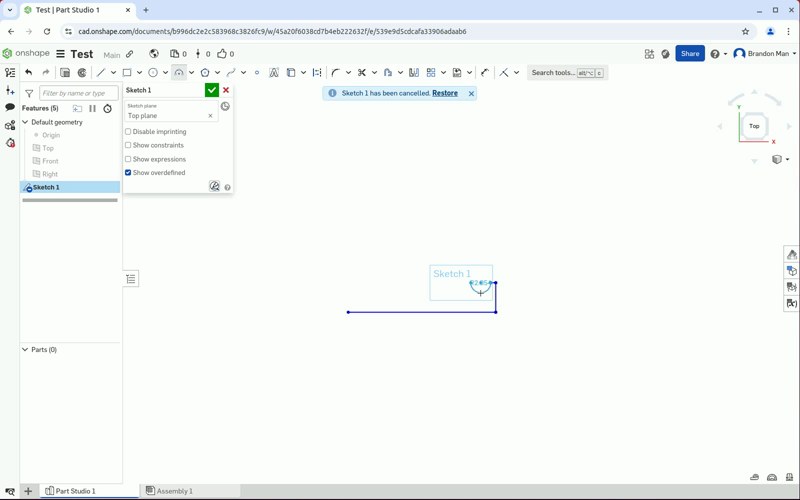
key(esc)
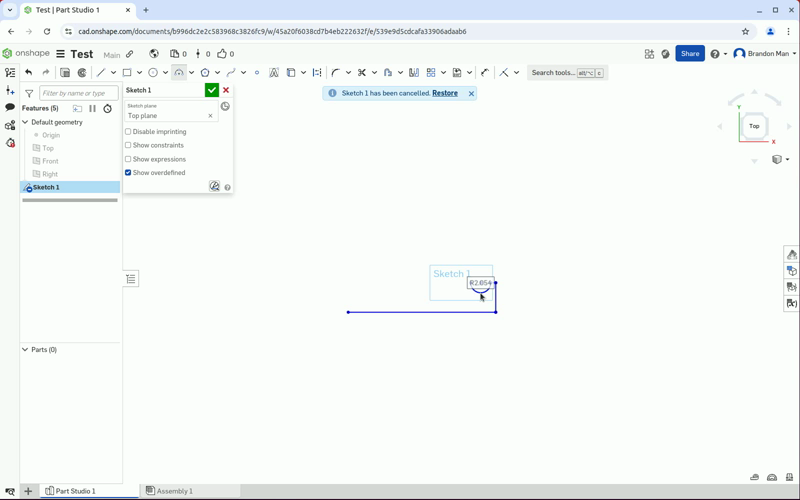
key(l)
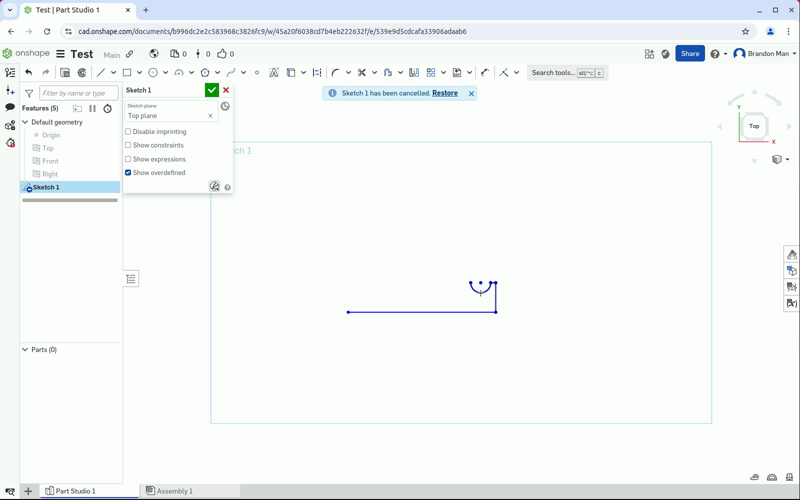
mouse_move(470, 282)
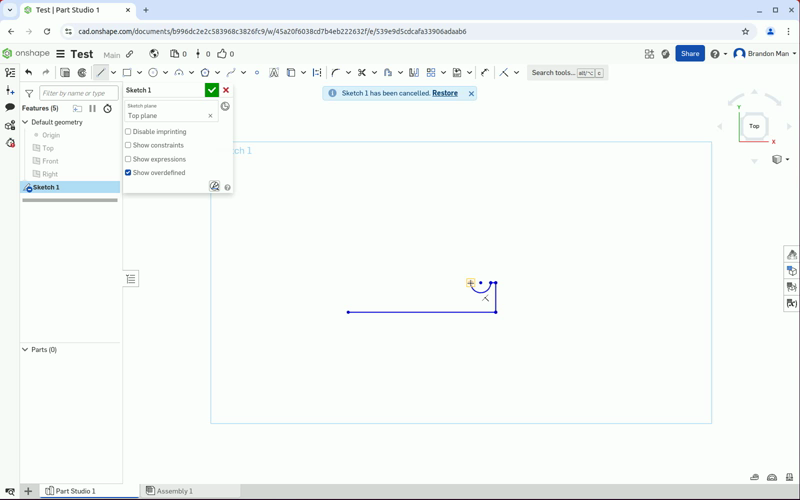
click(470, 282)
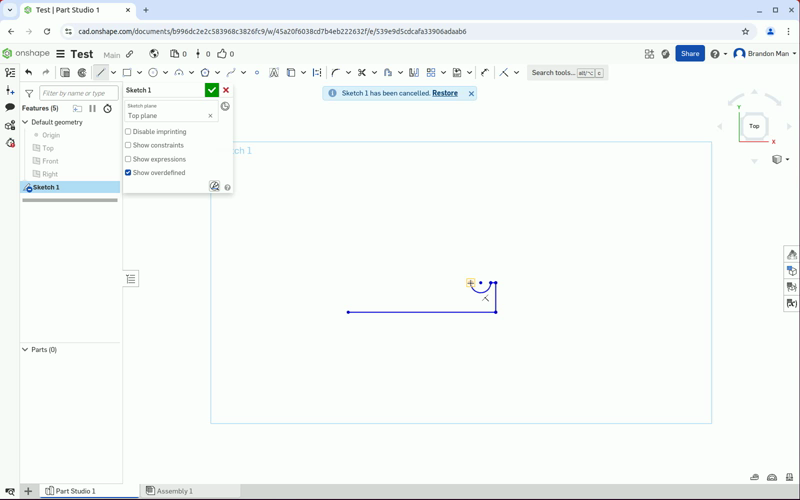
key_down(shift)
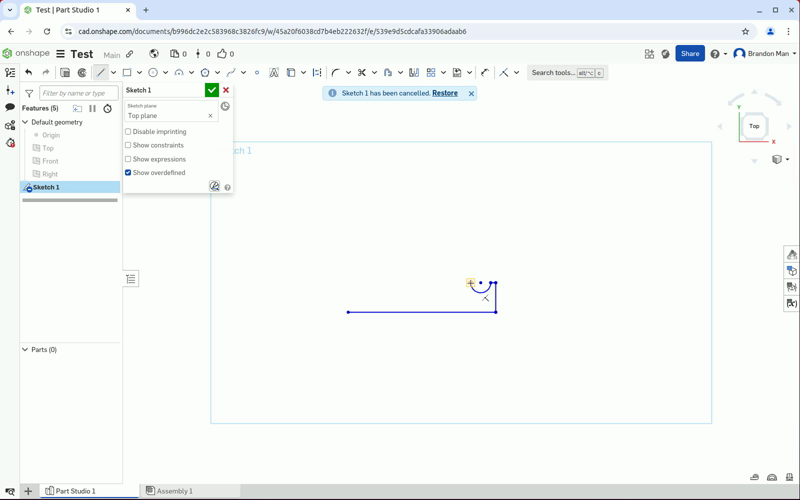
mouse_move(500, 282)
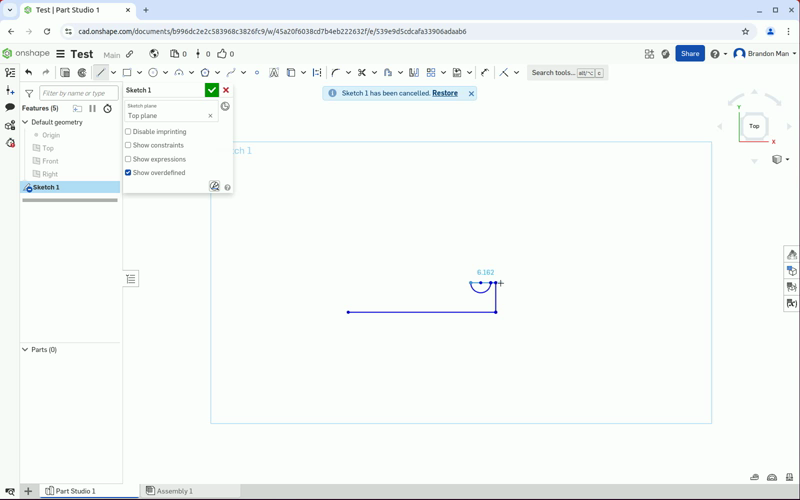
mouse_move(461, 282)
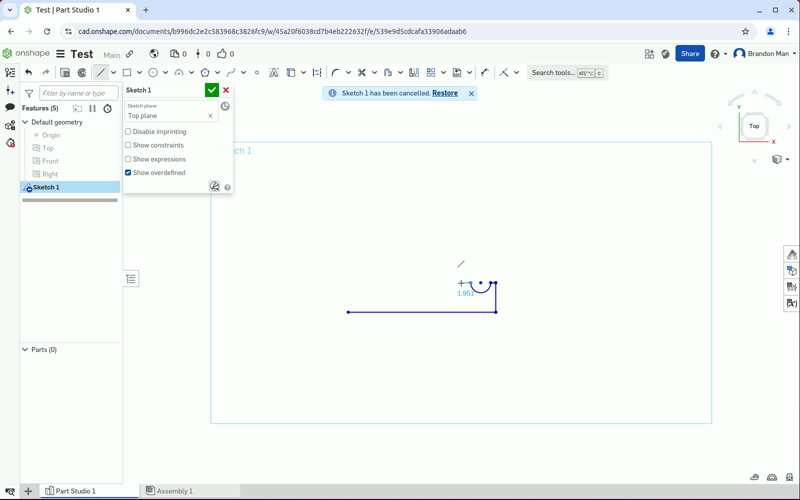
click(461, 282)
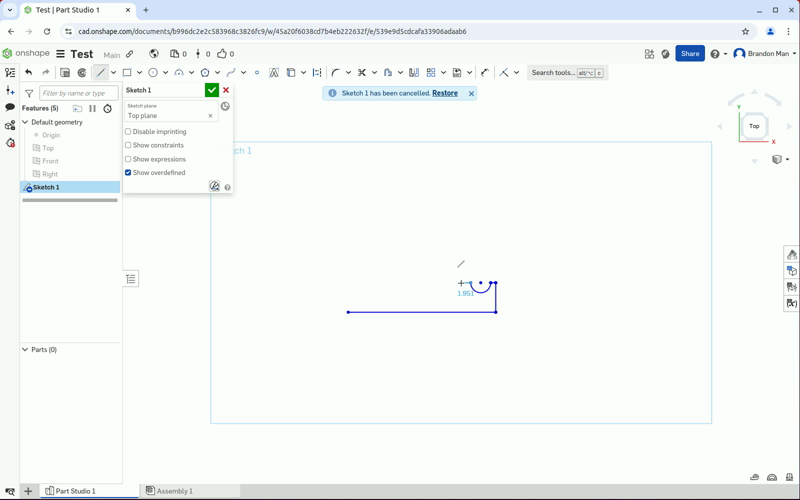
key_up(shift)
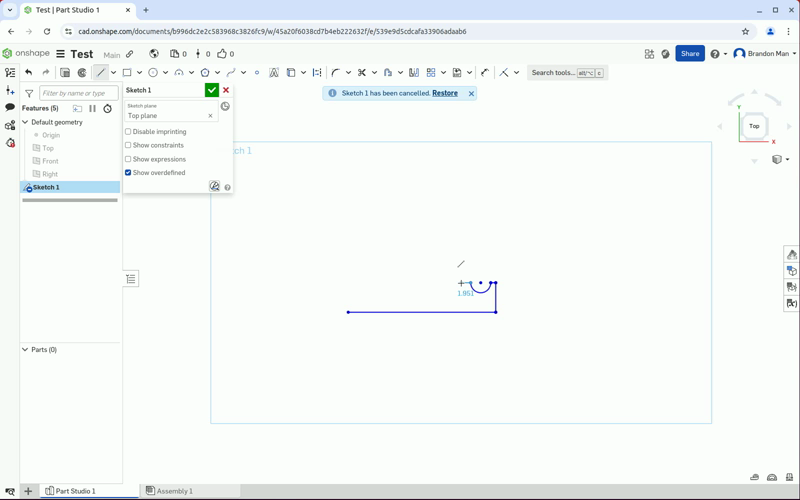
key(esc)
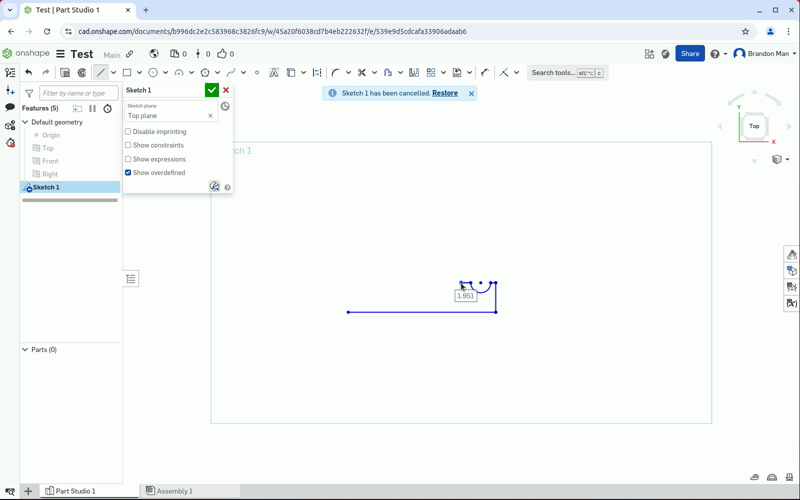
key(a)
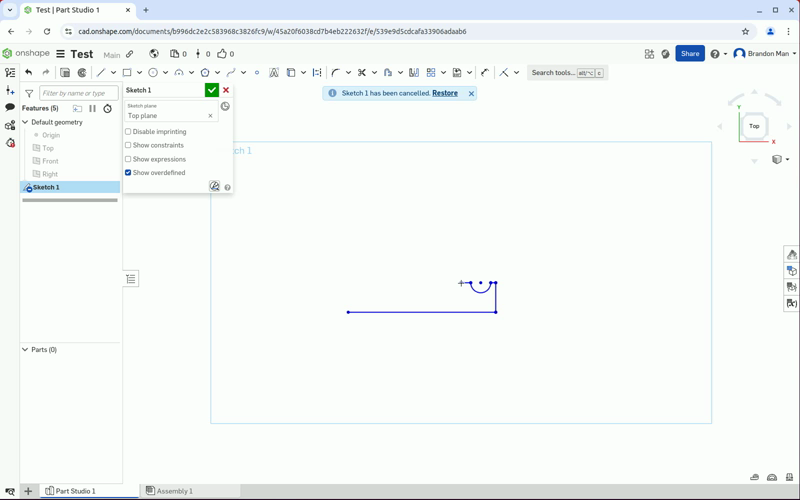
mouse_move(461, 282)
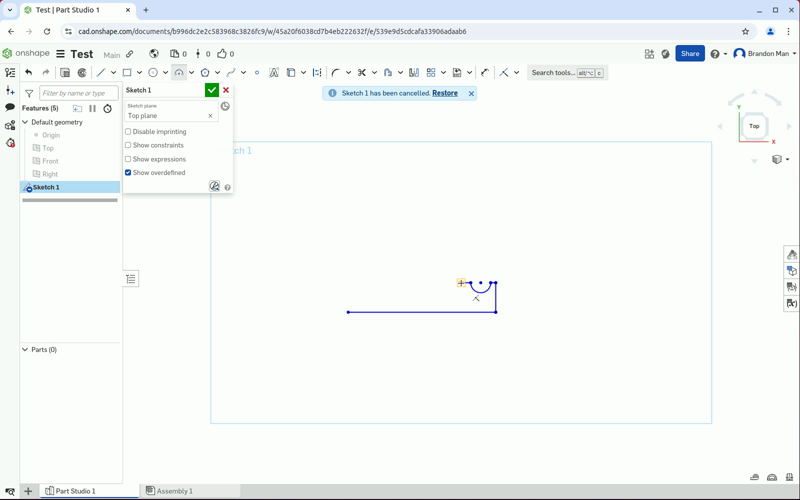
click(461, 282)
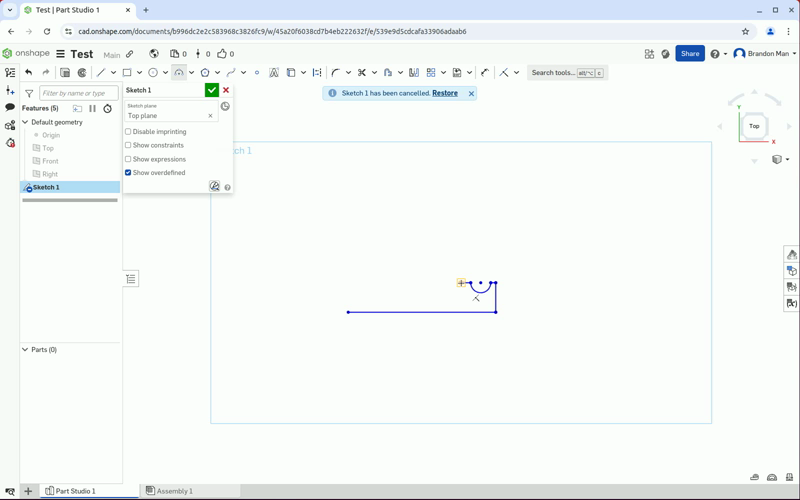
key_down(shift)
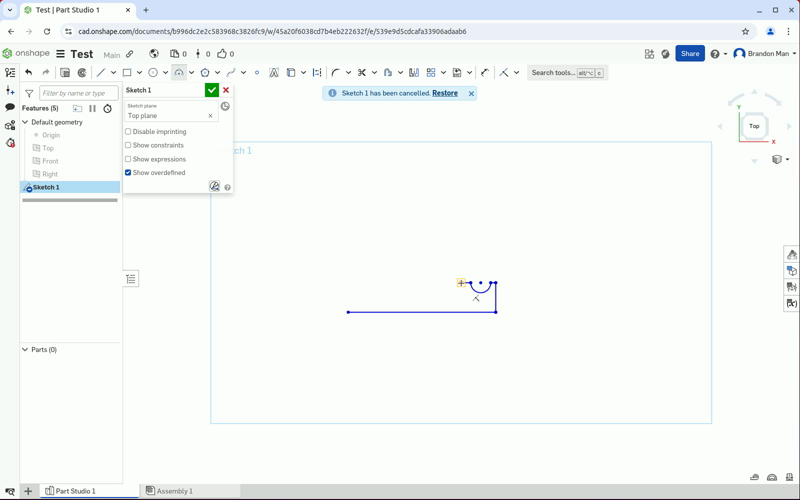
mouse_move(441, 282)
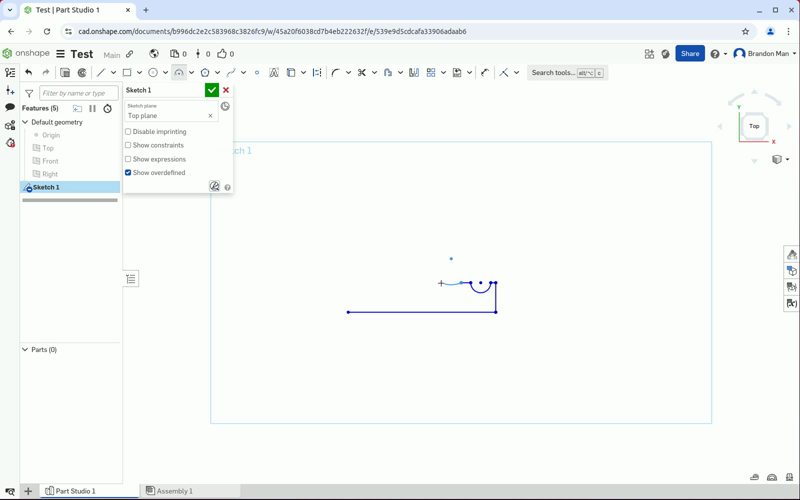
click(441, 282)
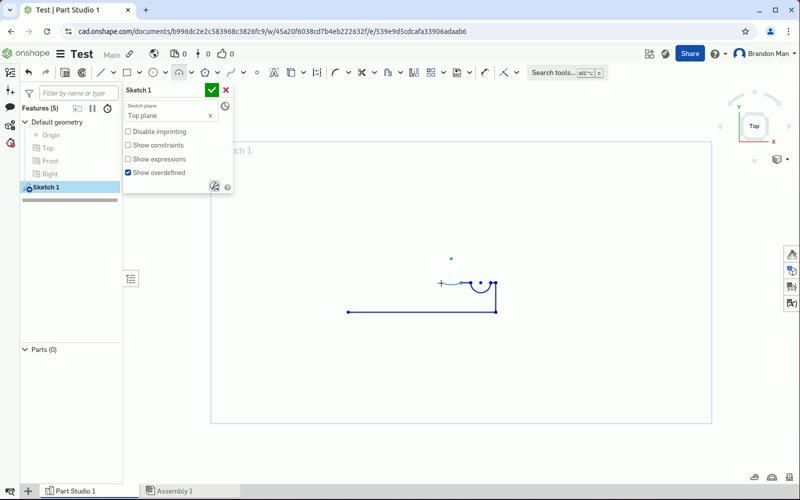
mouse_move(451, 292)
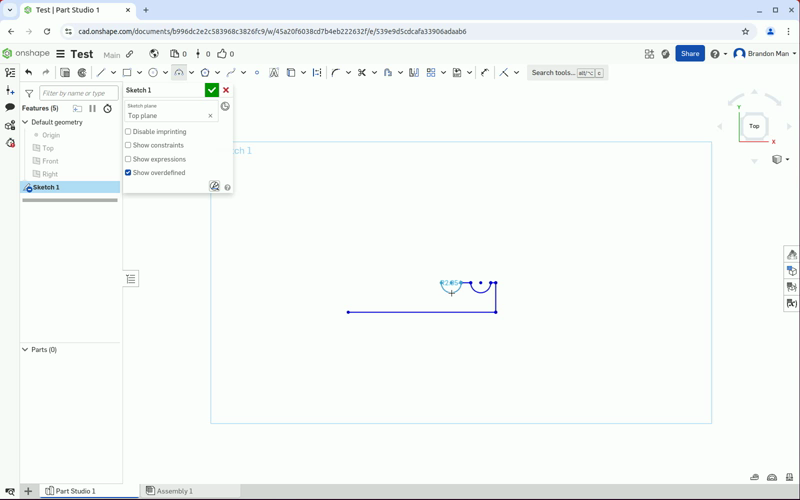
click(451, 292)
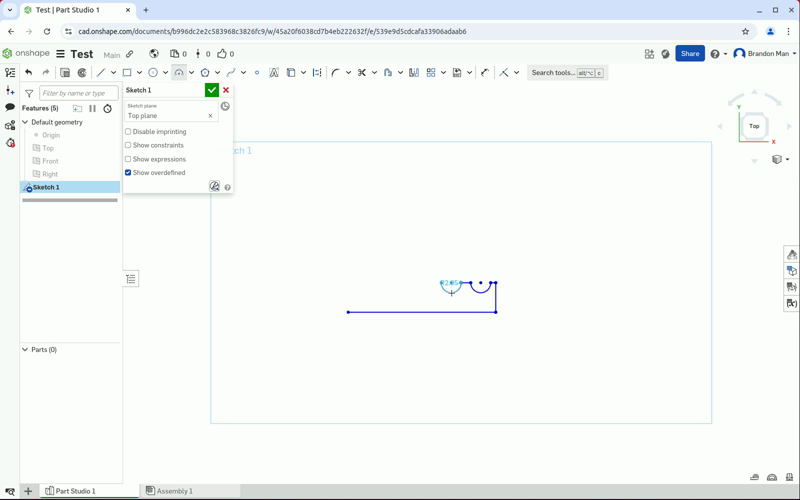
key_up(shift)
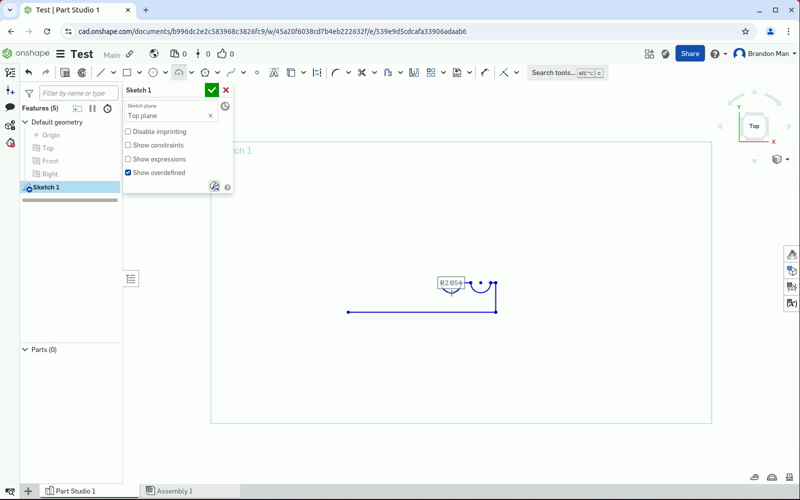
key(esc)
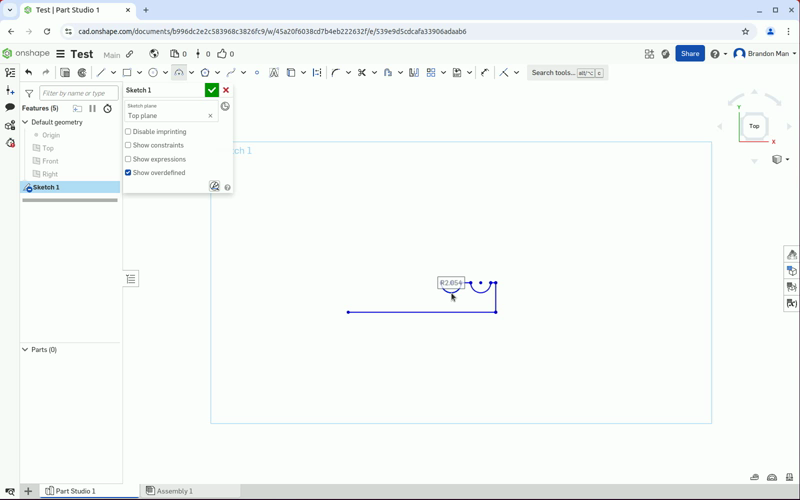
key(l)
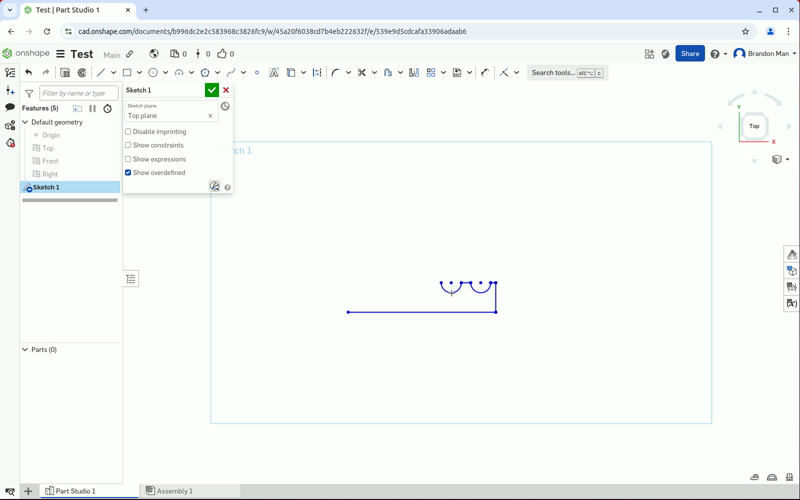
mouse_move(441, 282)
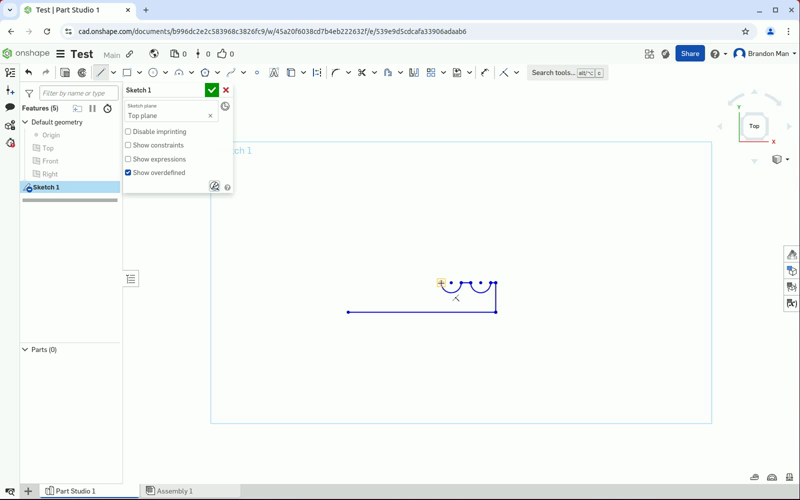
click(441, 282)
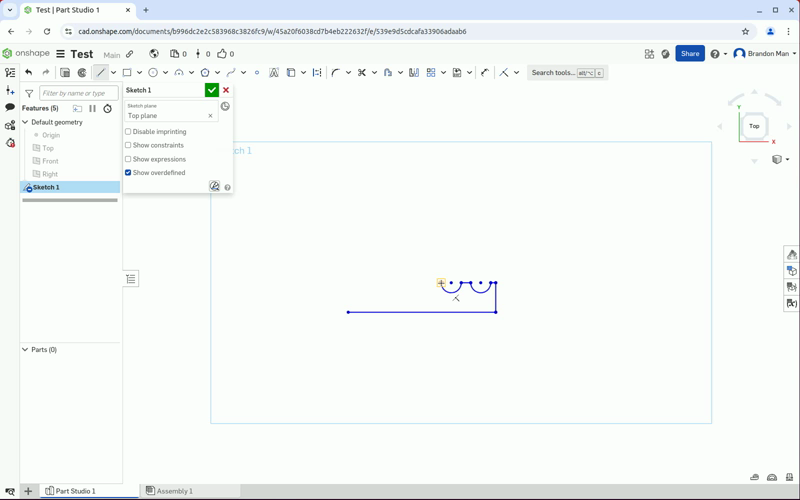
key_down(shift)
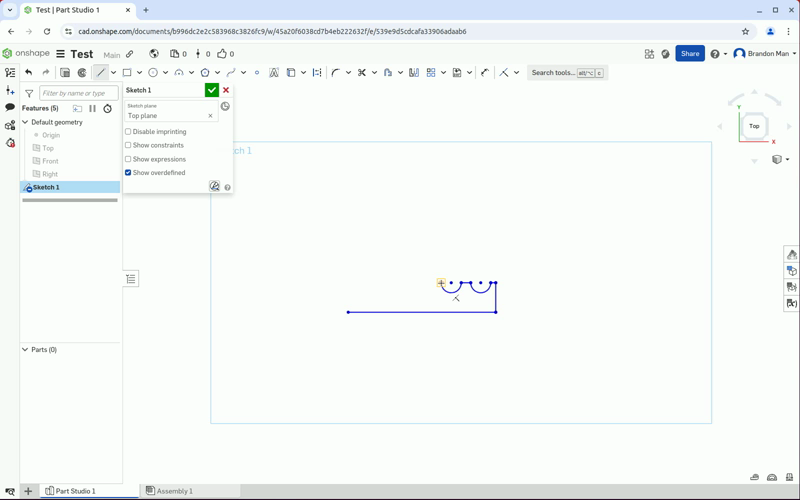
mouse_move(471, 282)
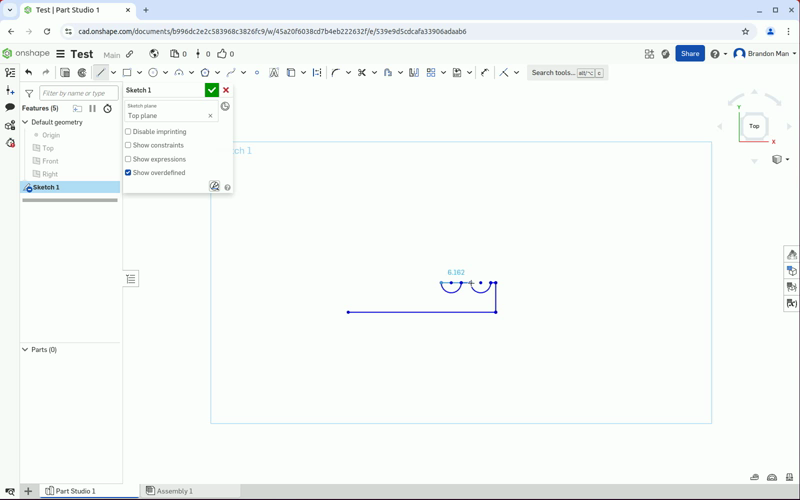
mouse_move(431, 282)
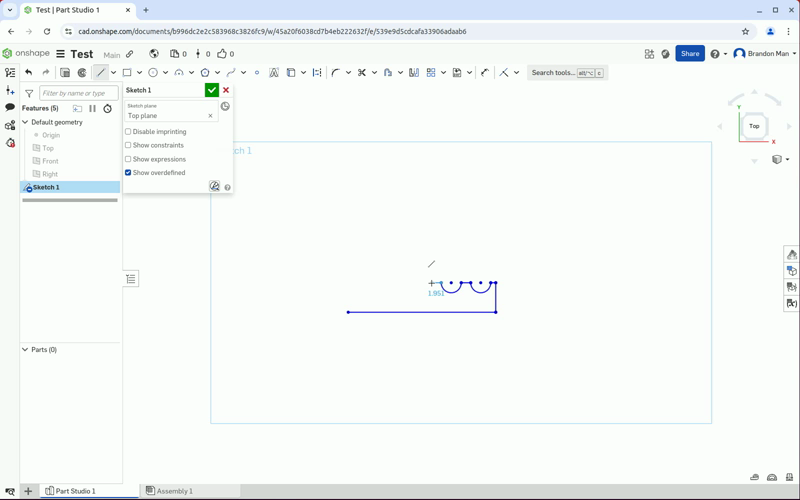
click(431, 282)
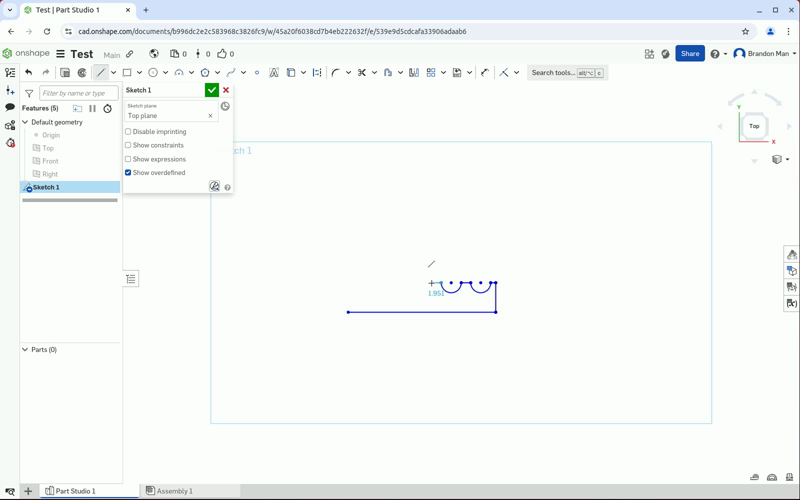
key_up(shift)
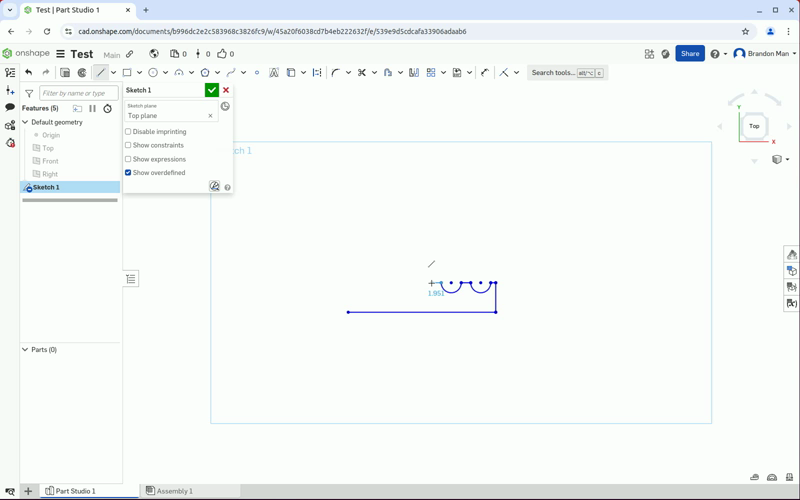
key(esc)
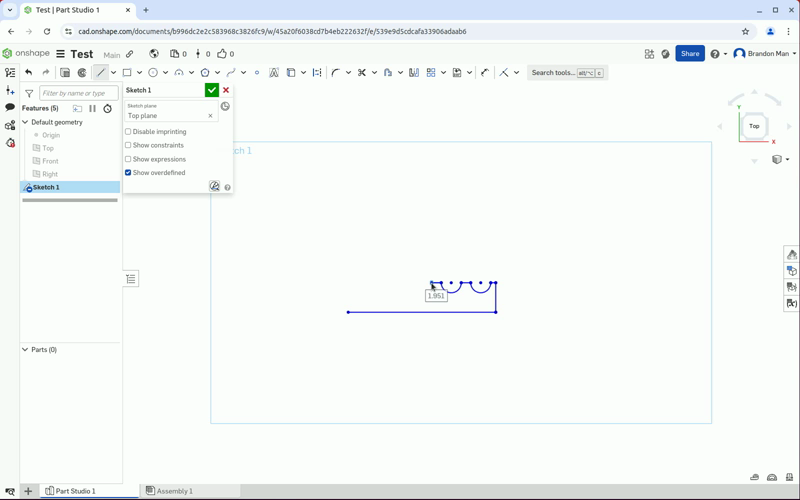
key(a)
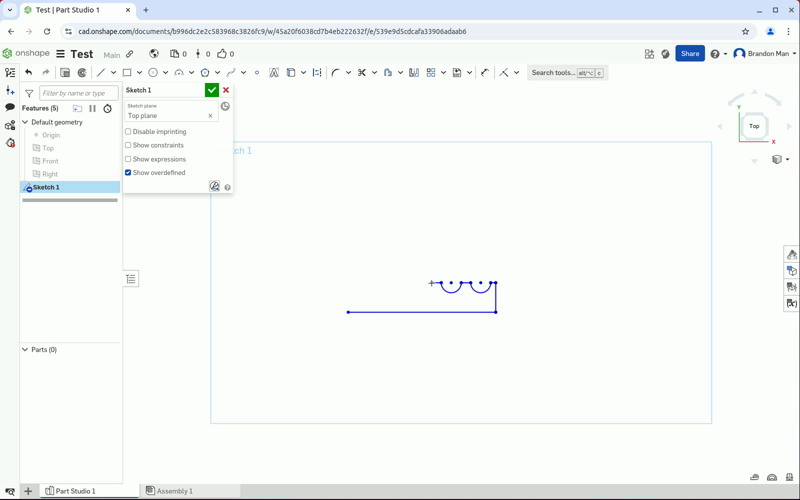
mouse_move(431, 282)
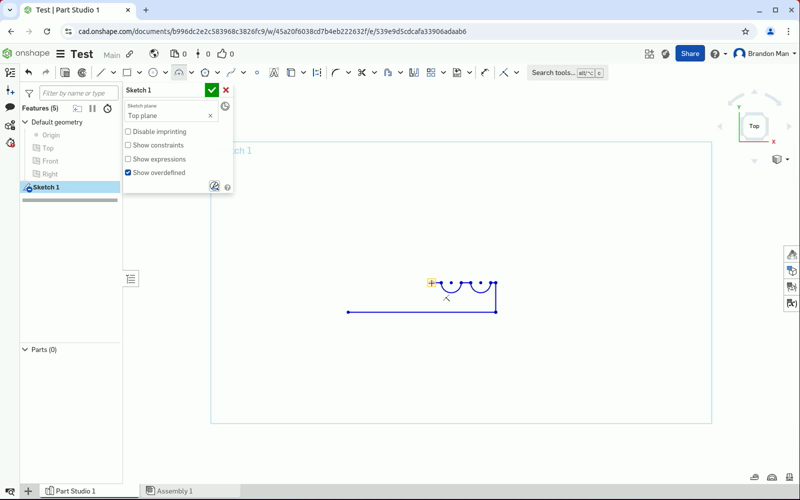
click(431, 282)
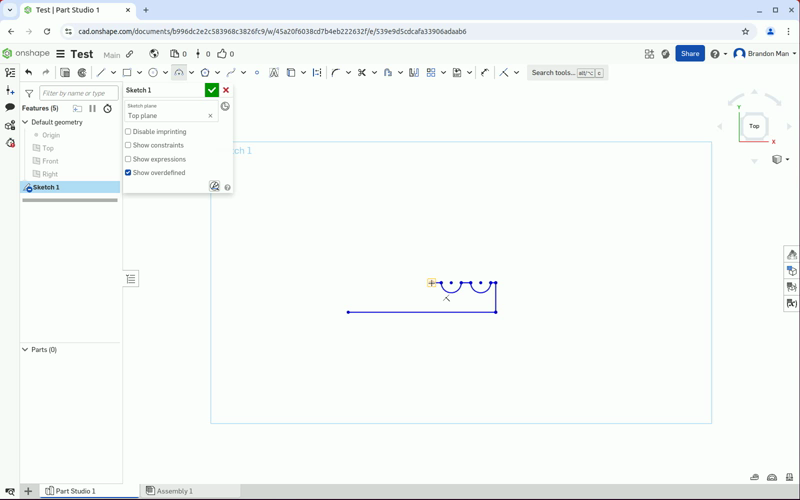
key_down(shift)
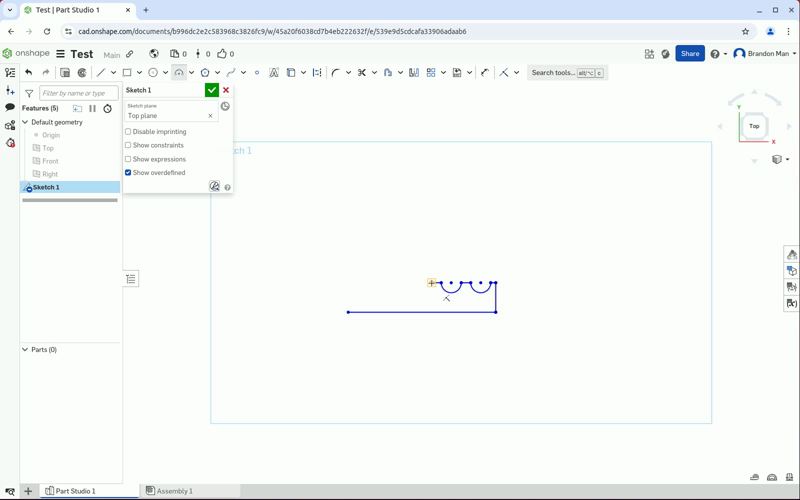
mouse_move(411, 282)
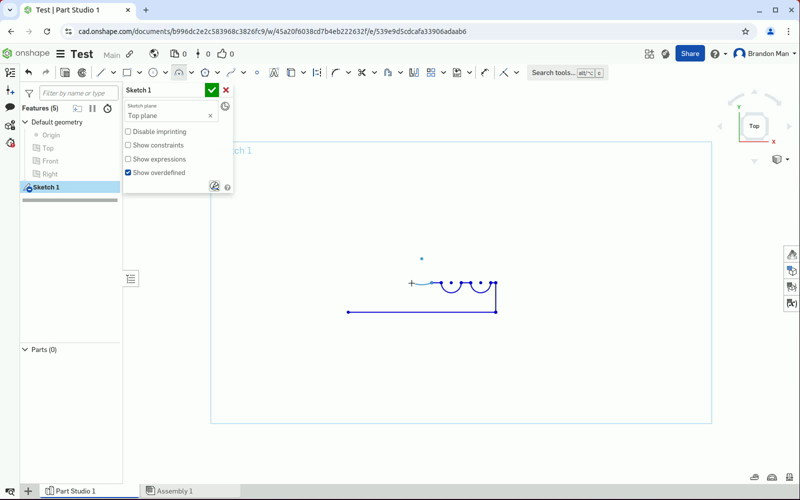
click(411, 282)
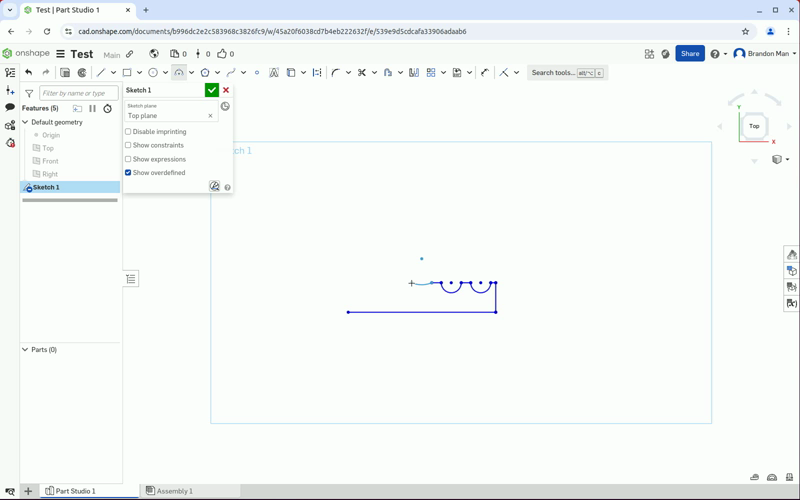
mouse_move(421, 292)
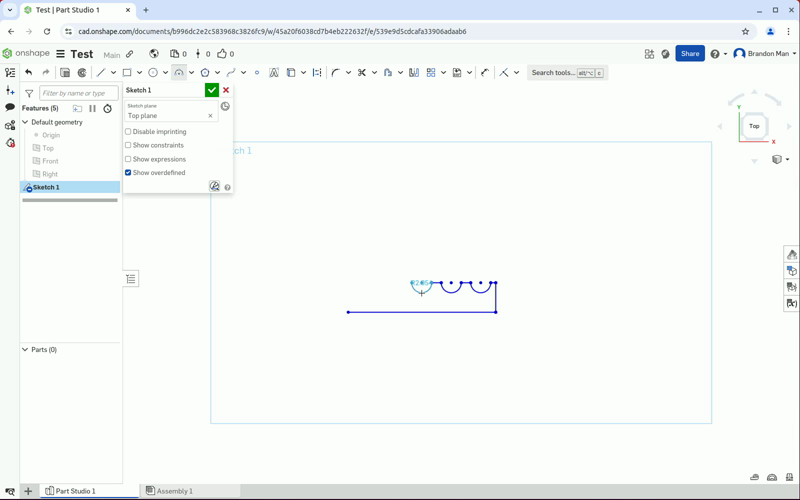
click(421, 292)
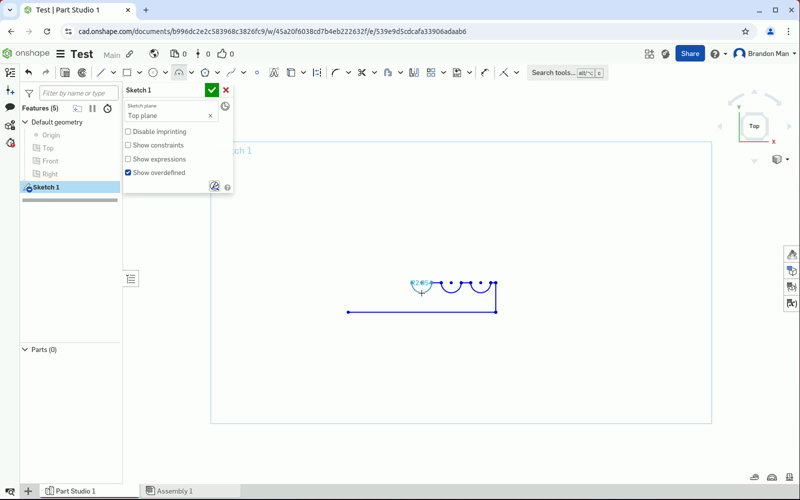
key_up(shift)
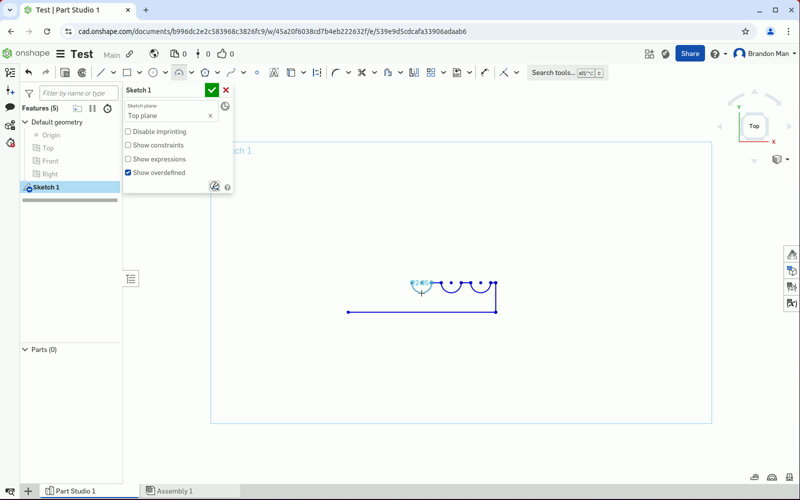
key(esc)
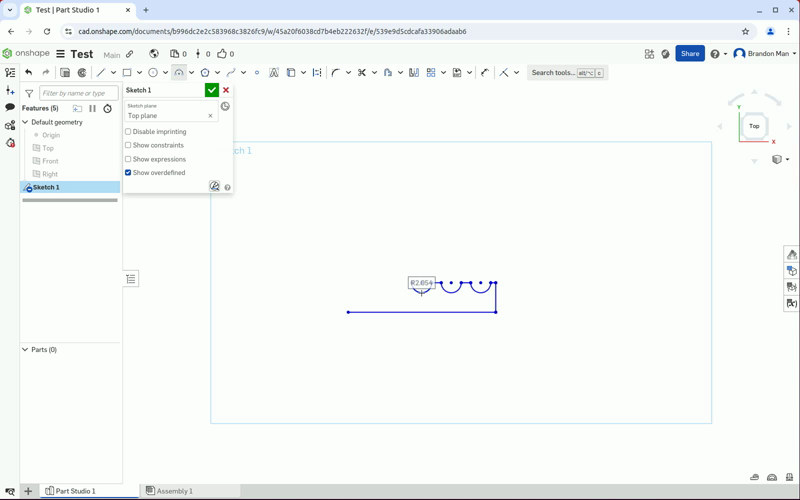
key(l)
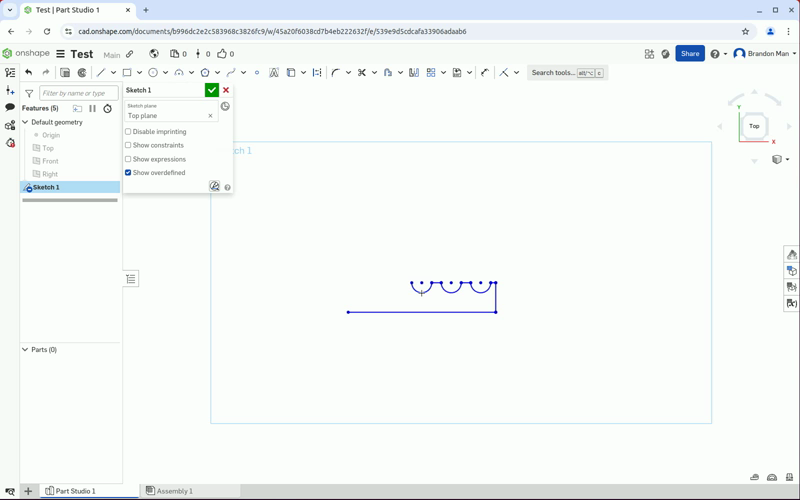
mouse_move(411, 282)
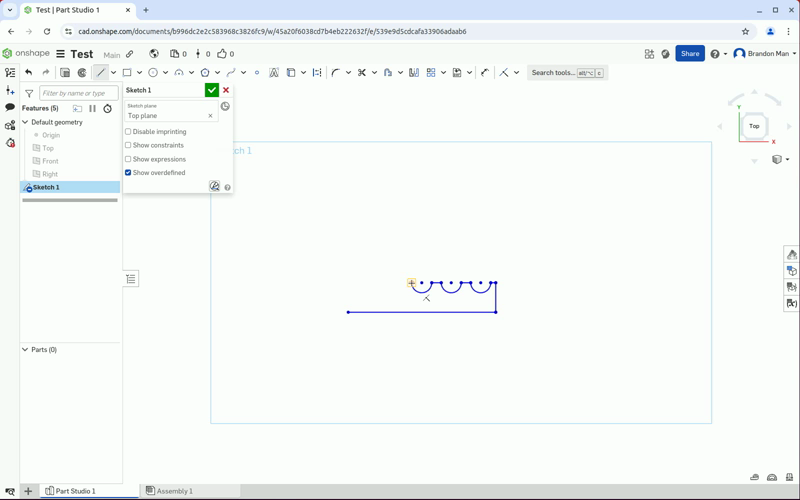
click(411, 282)
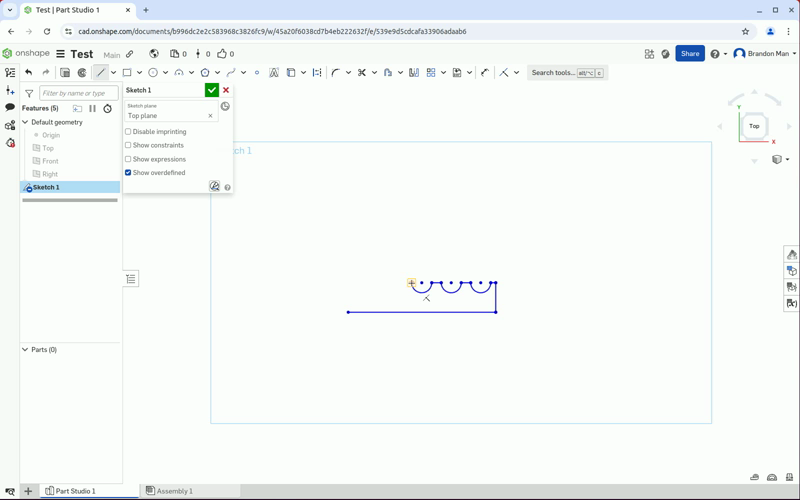
key_down(shift)
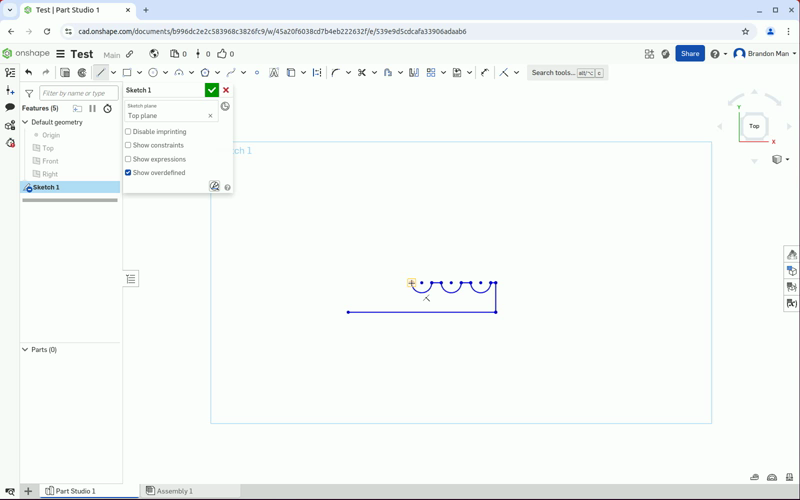
mouse_move(441, 282)
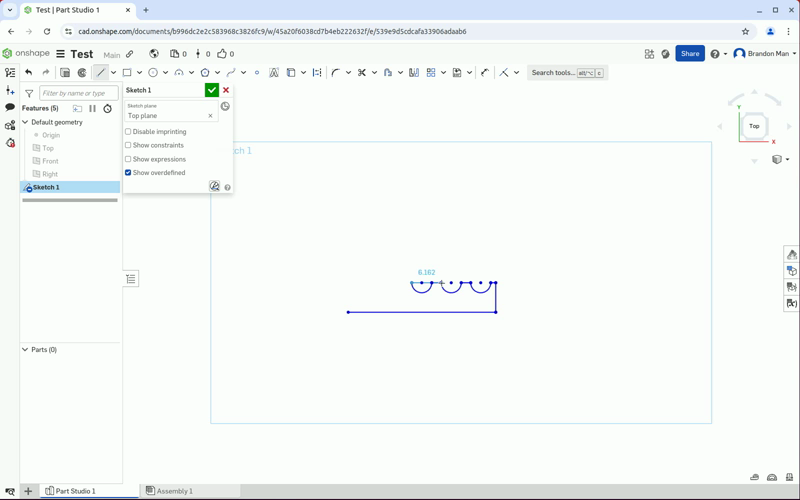
mouse_move(402, 282)
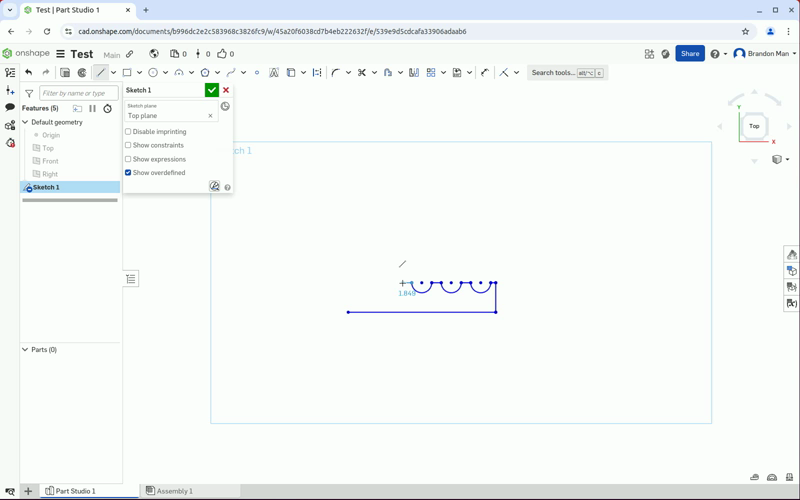
click(402, 282)
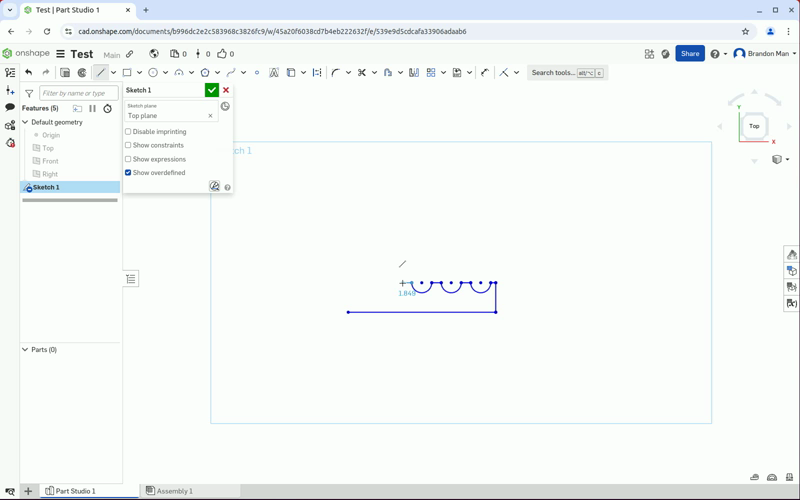
key_up(shift)
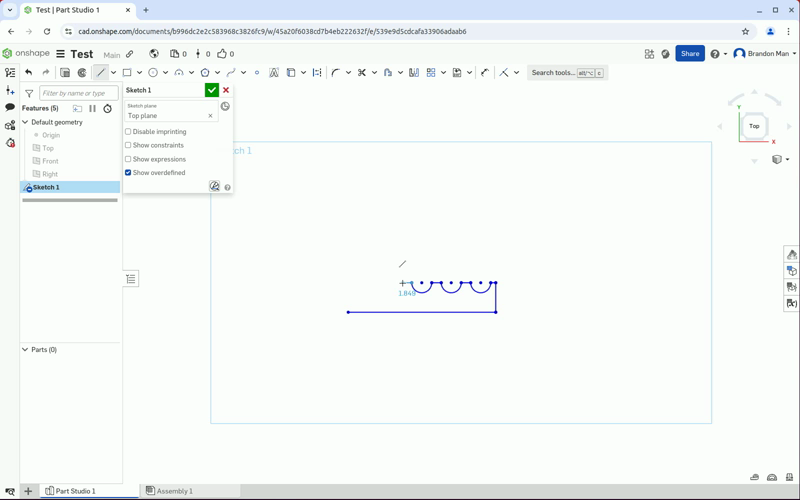
key(esc)
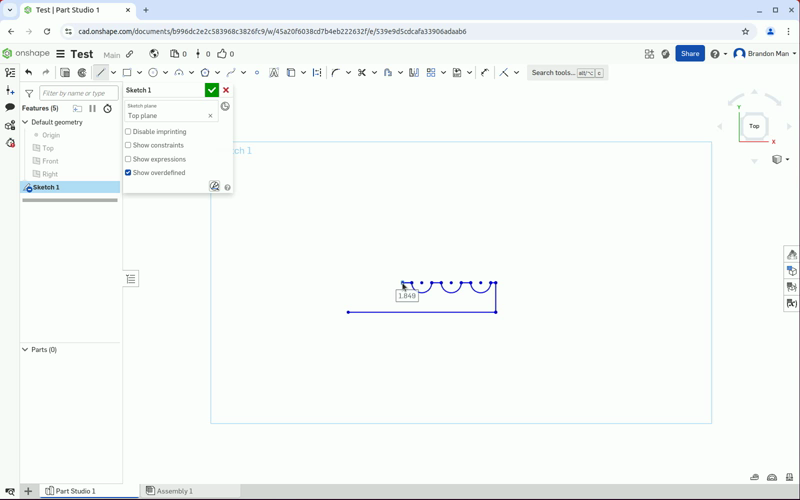
key(a)
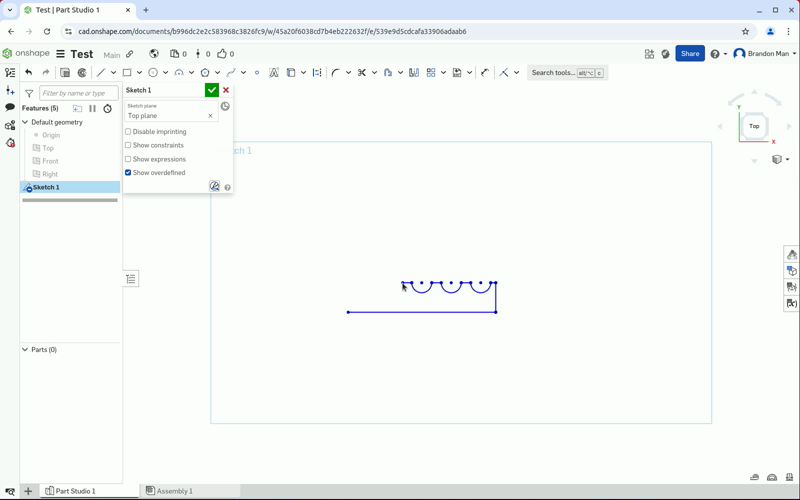
mouse_move(402, 282)
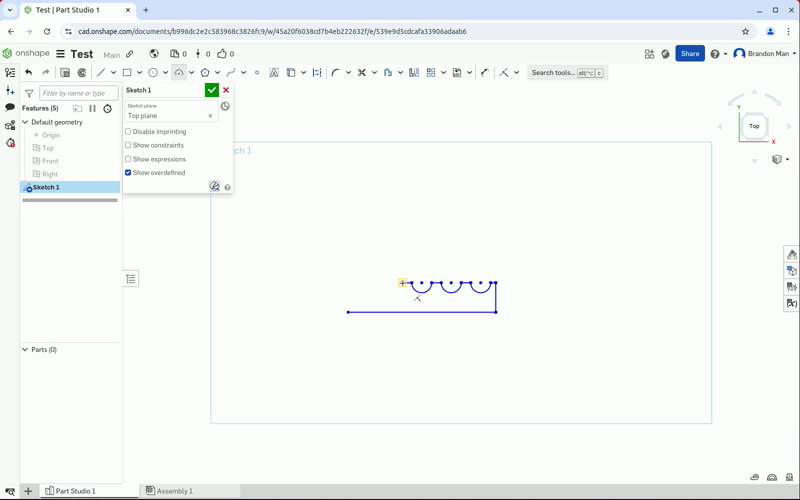
click(402, 282)
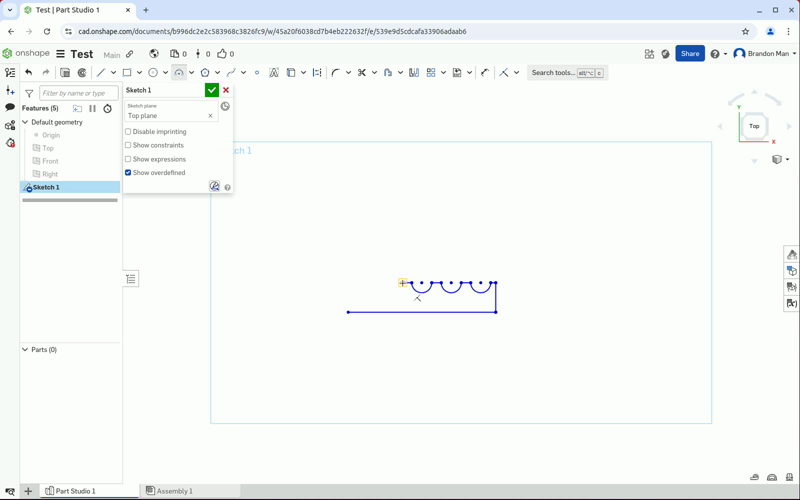
key_down(shift)
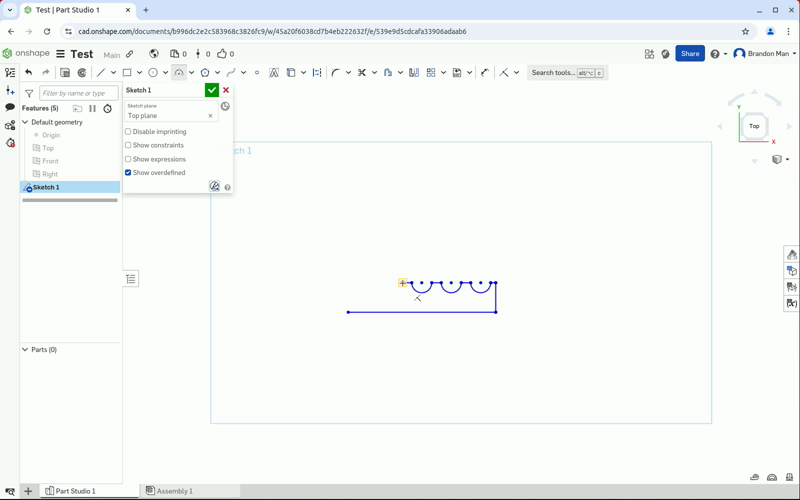
mouse_move(382, 282)
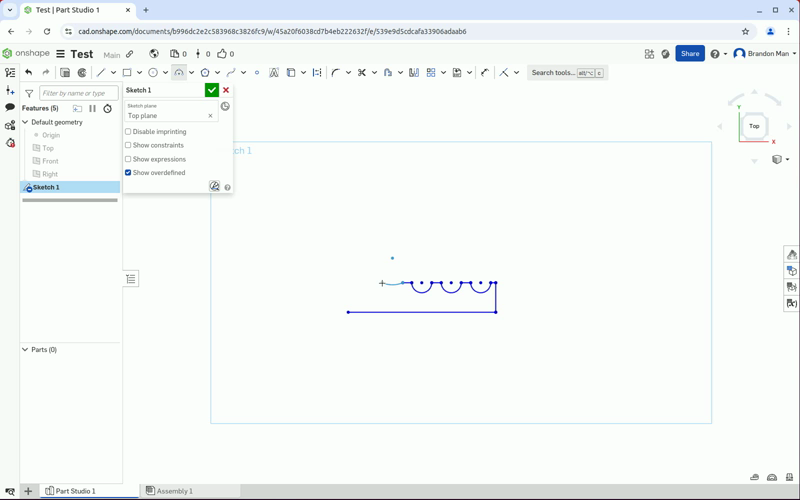
click(382, 282)
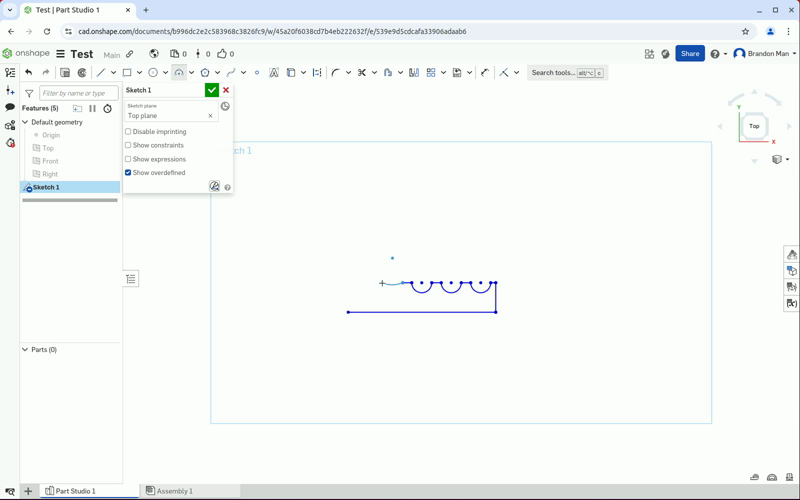
mouse_move(392, 292)
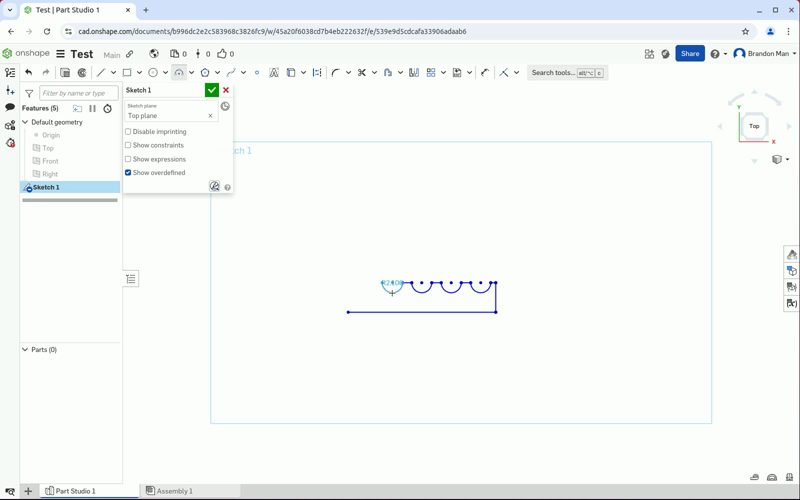
click(392, 292)
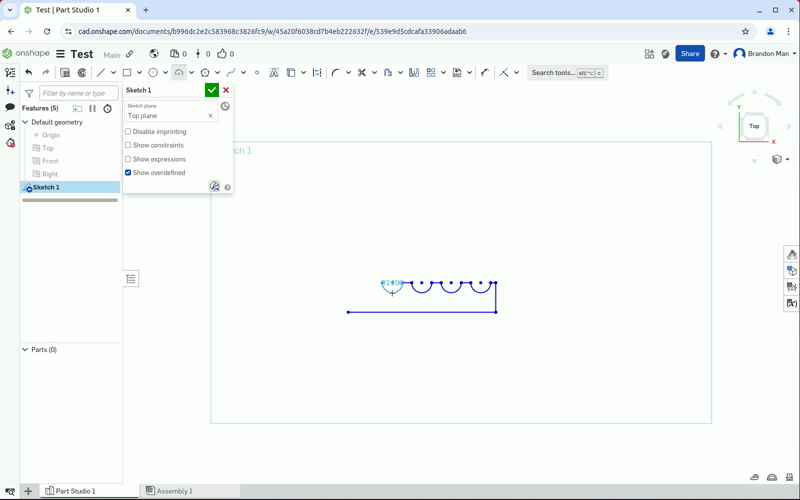
key_up(shift)
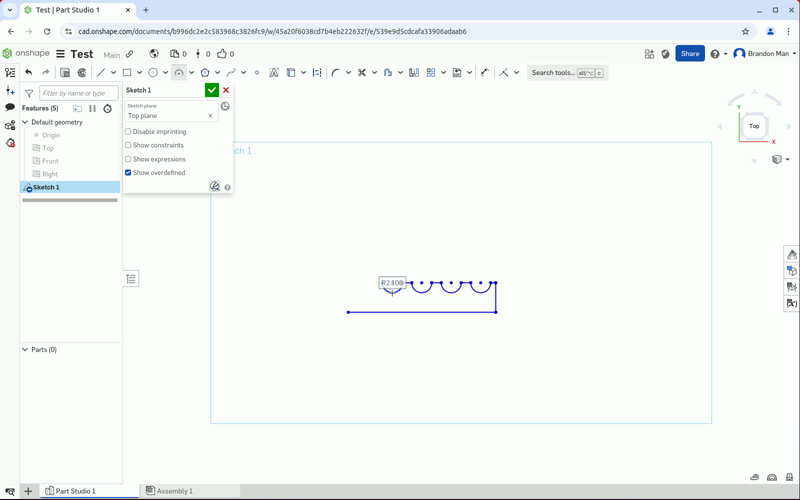
key(esc)
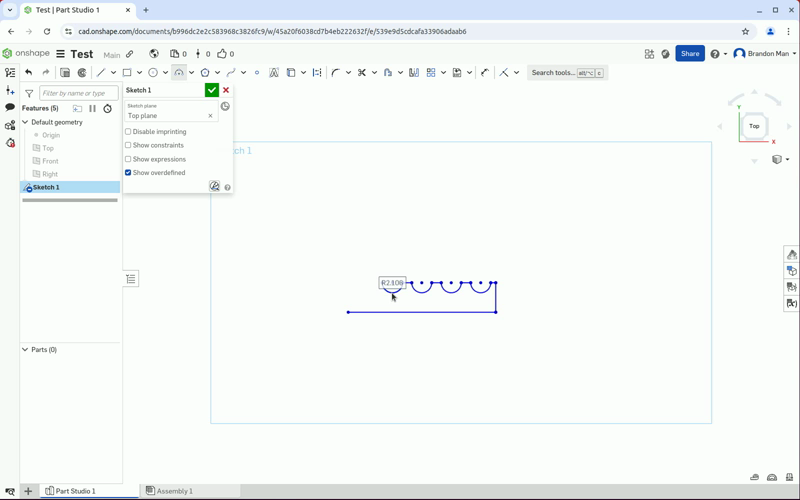
key(l)
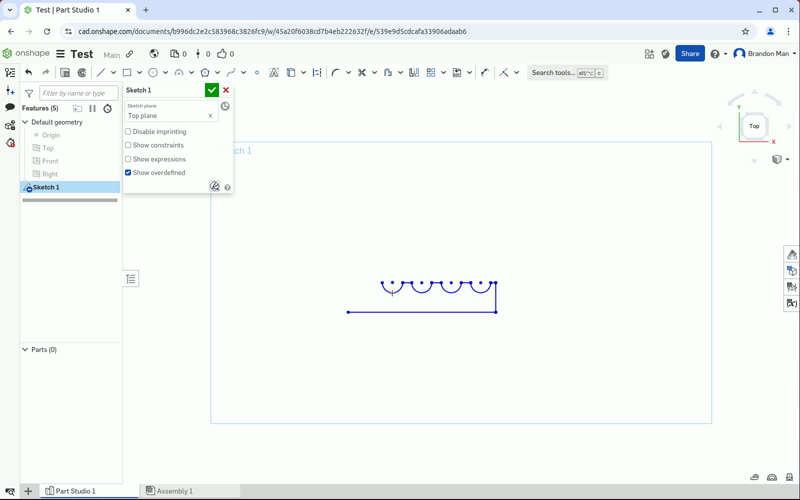
mouse_move(382, 282)
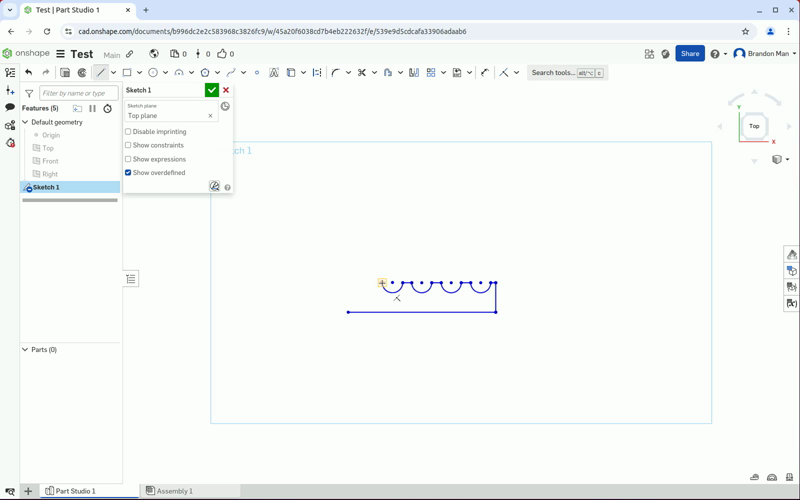
click(382, 282)
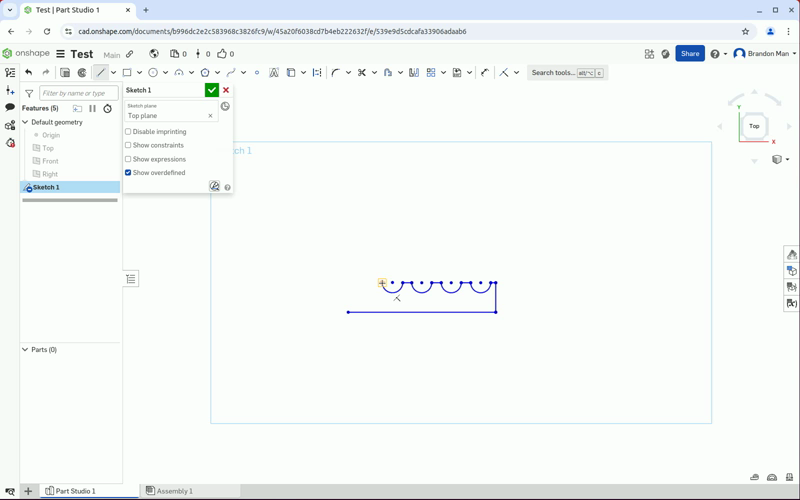
key_down(shift)
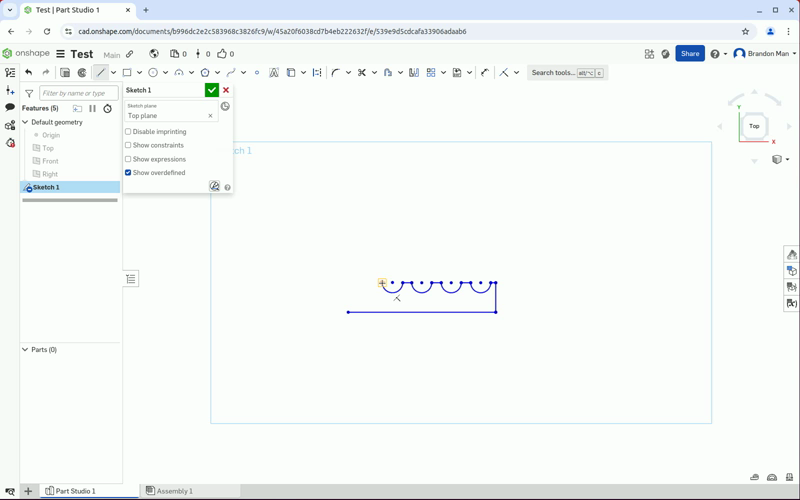
mouse_move(412, 282)
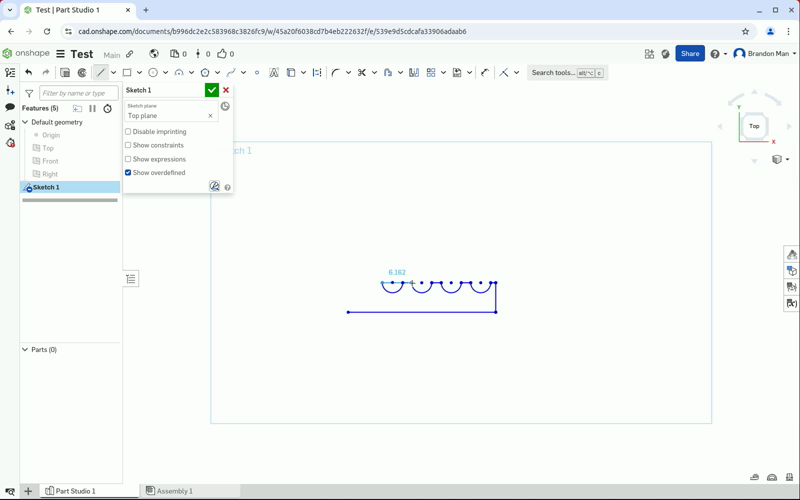
mouse_move(373, 282)
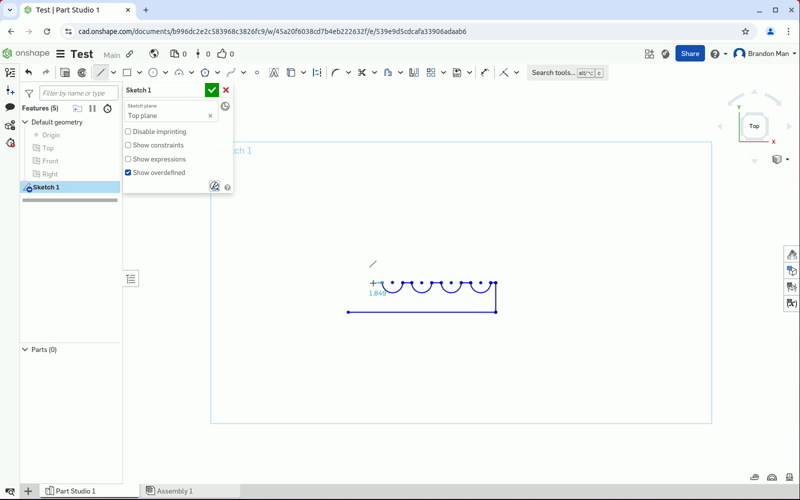
click(373, 282)
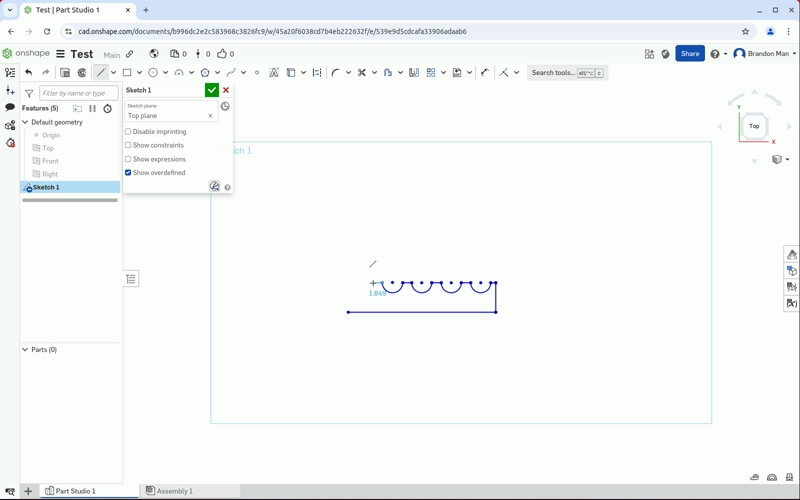
key_up(shift)
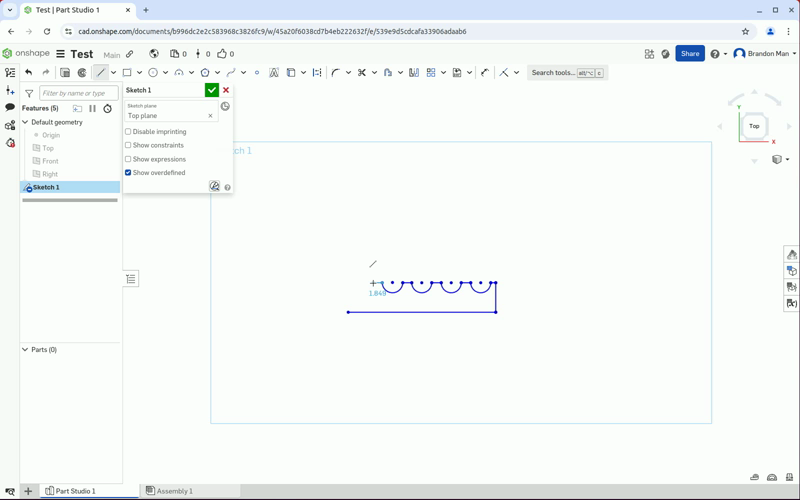
key(esc)
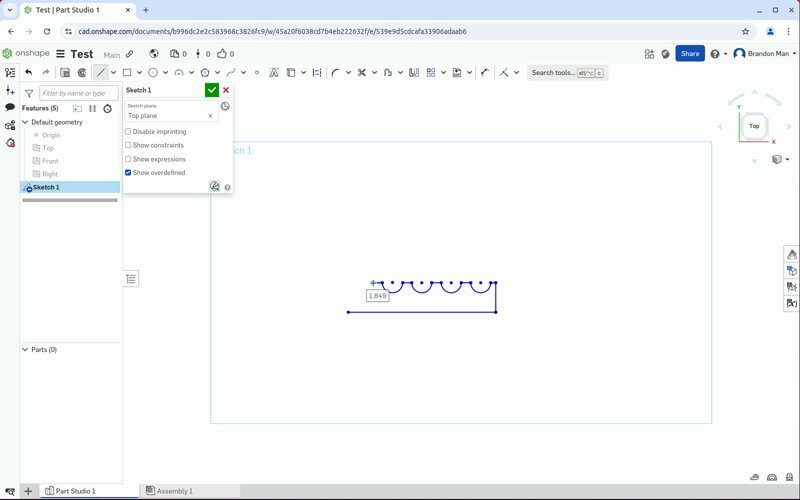
key(a)
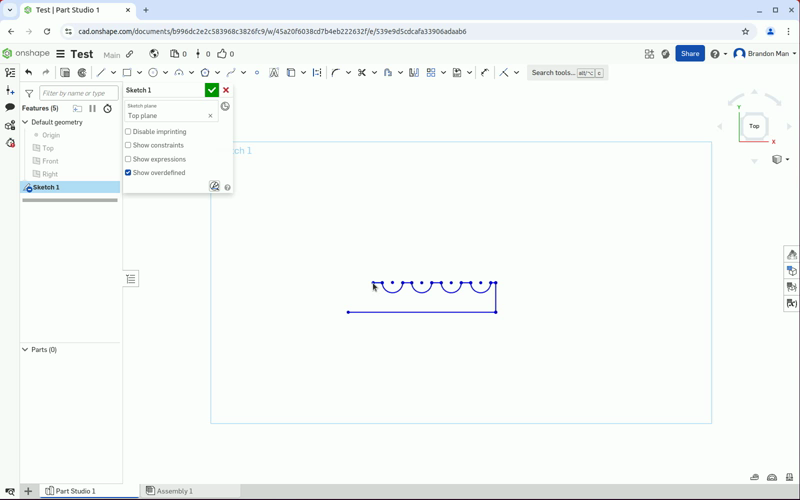
mouse_move(373, 282)
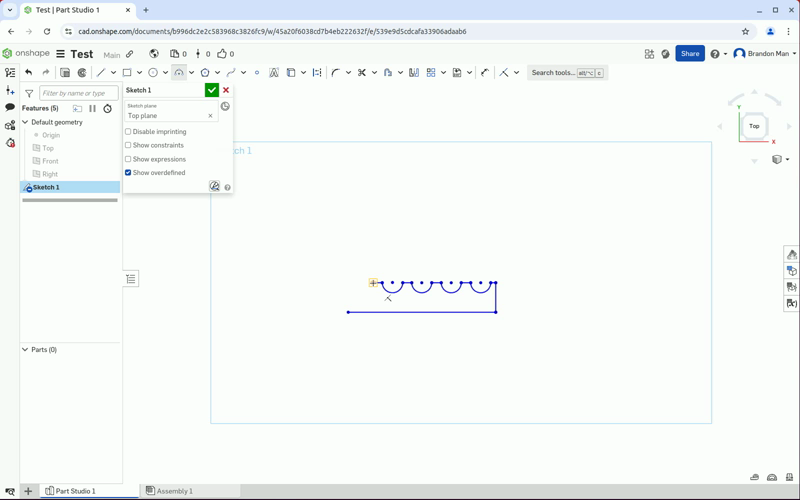
click(373, 282)
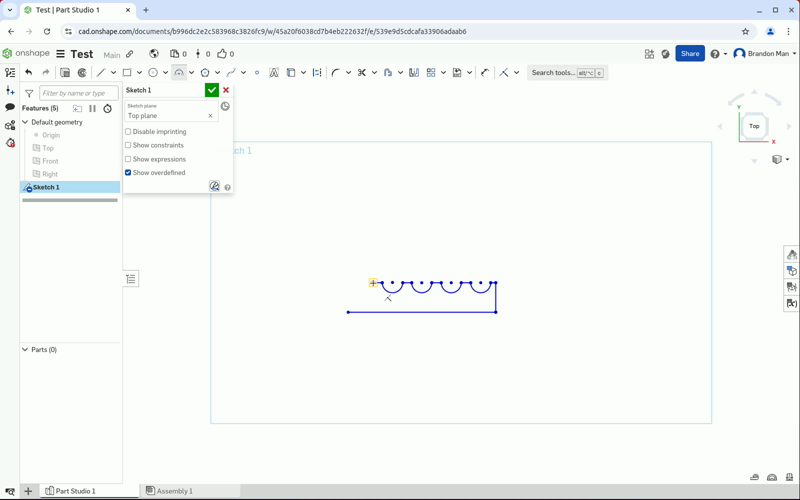
key_down(shift)
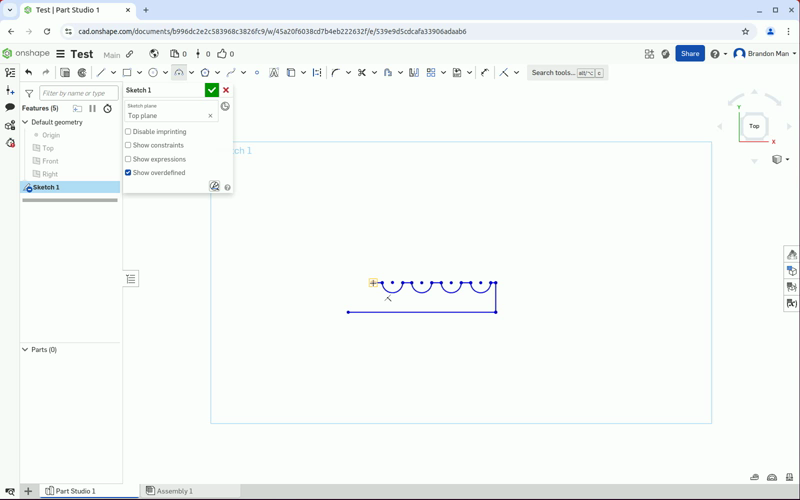
mouse_move(353, 282)
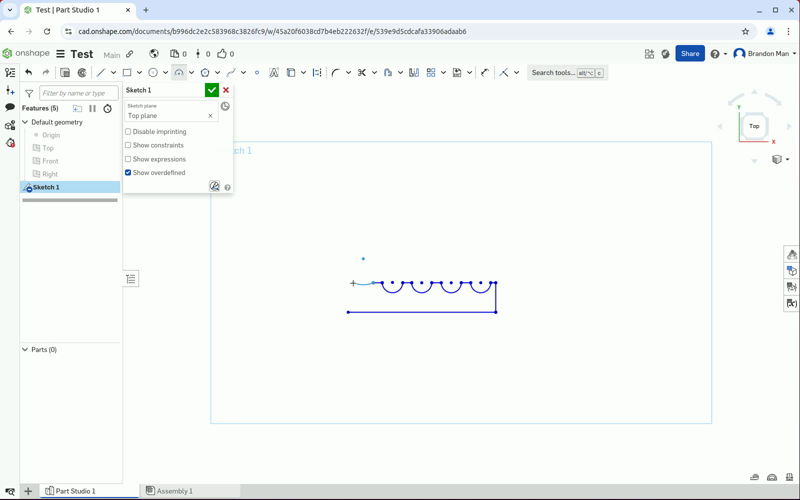
click(353, 282)
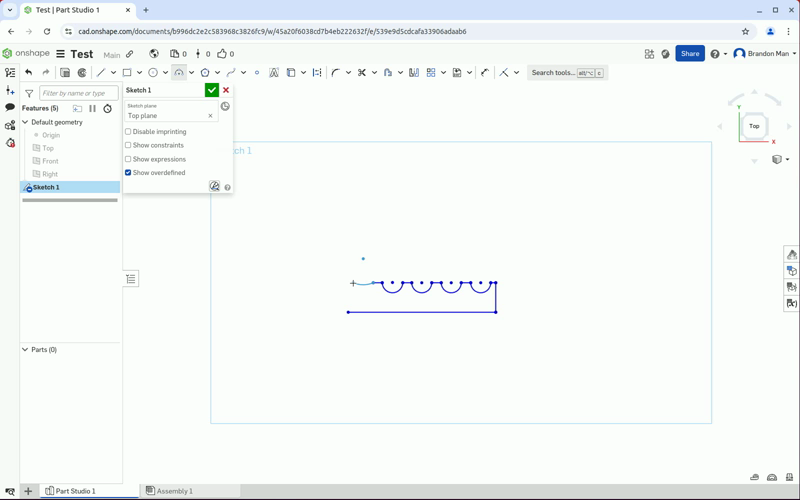
mouse_move(362, 292)
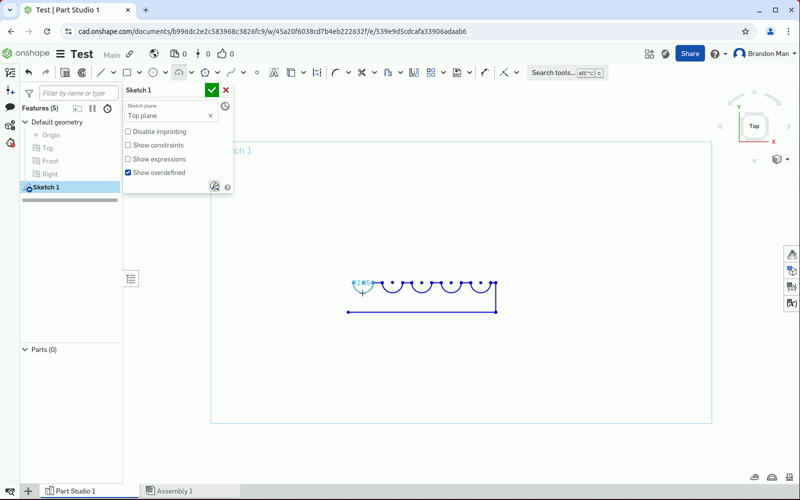
click(362, 292)
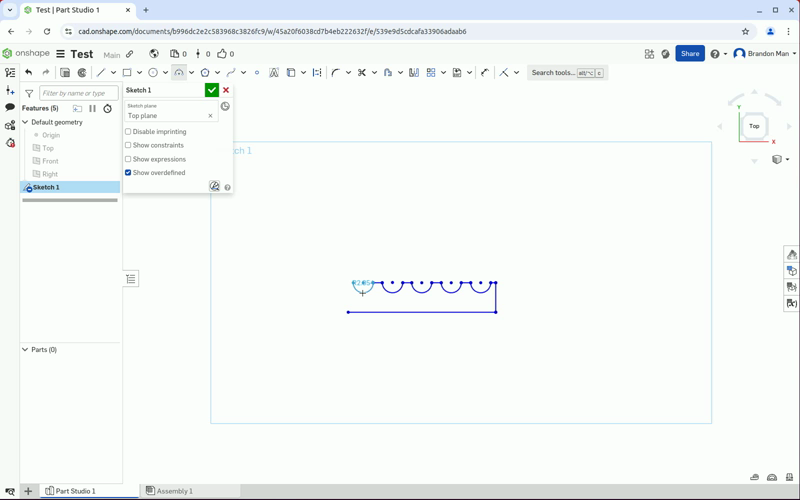
key_up(shift)
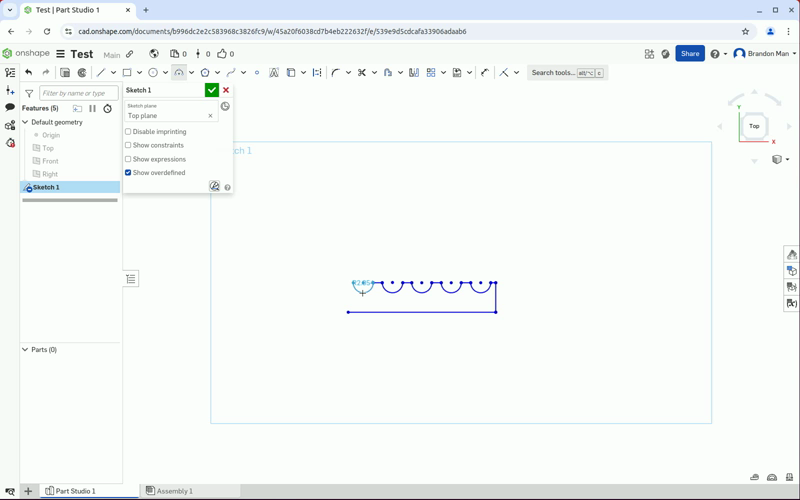
key(esc)
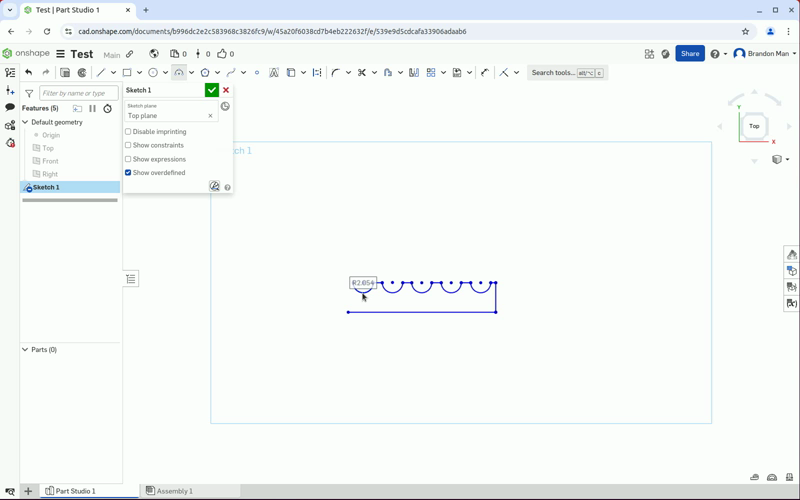
key(l)
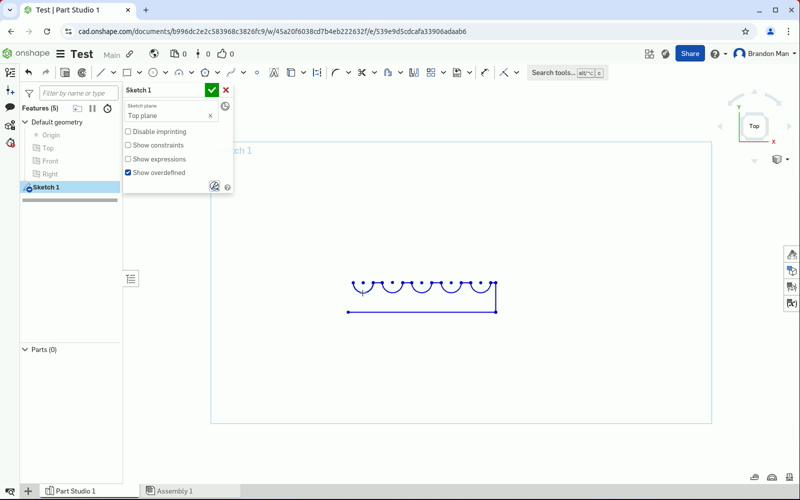
mouse_move(353, 282)
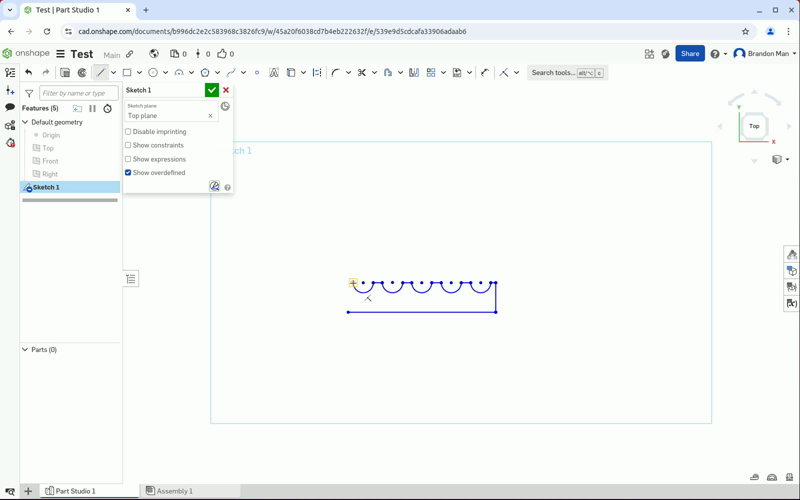
click(353, 282)
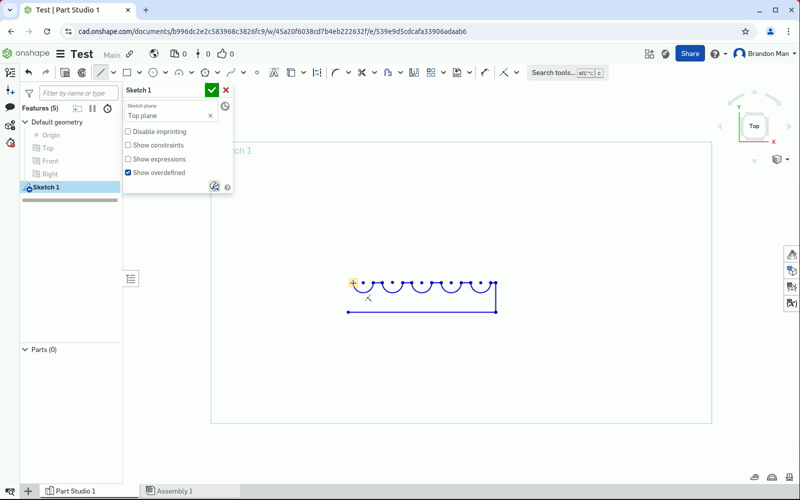
key_down(shift)
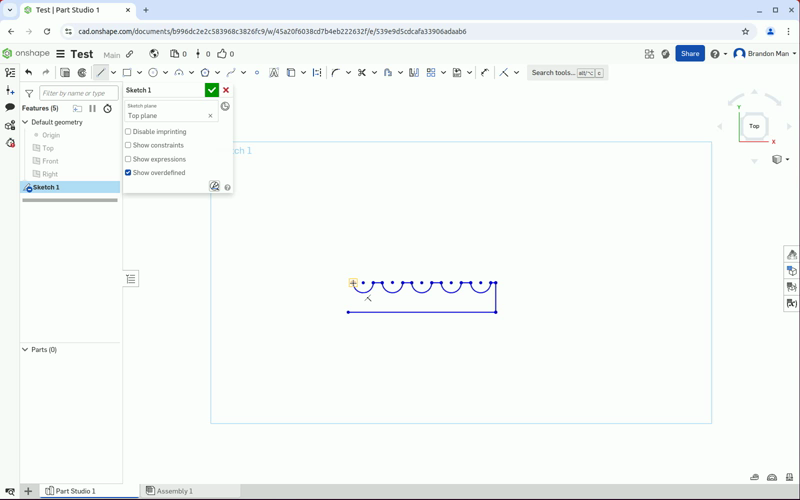
mouse_move(383, 282)
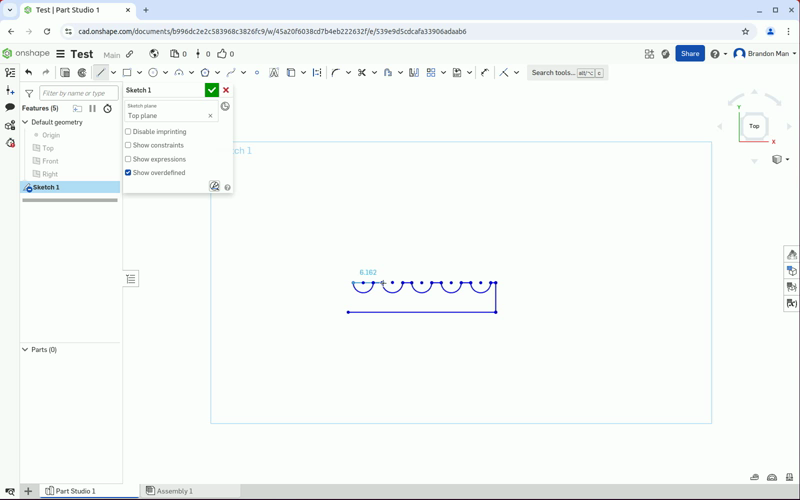
mouse_move(348, 282)
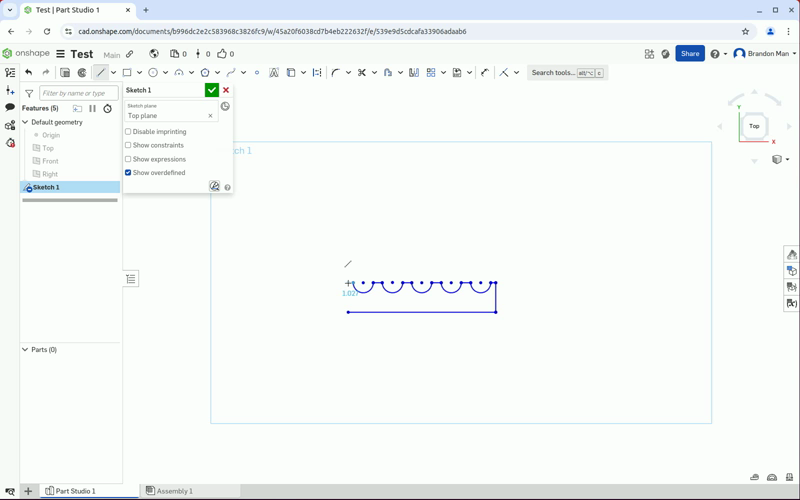
scroll(6)
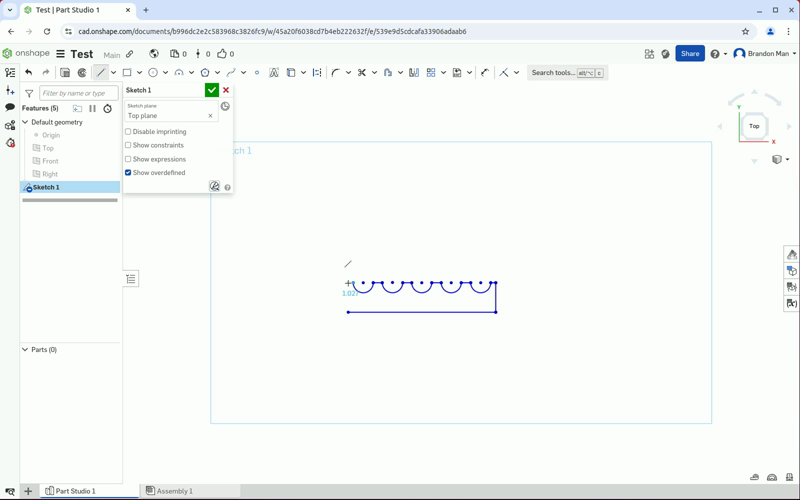
scroll(6)
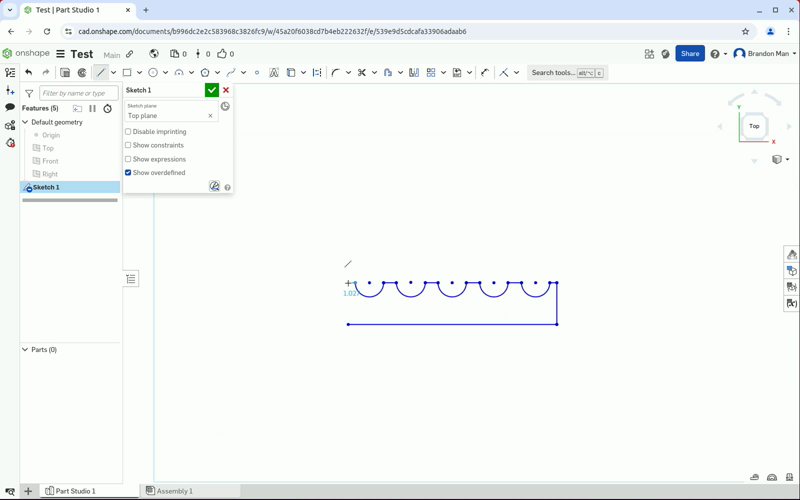
scroll(6)
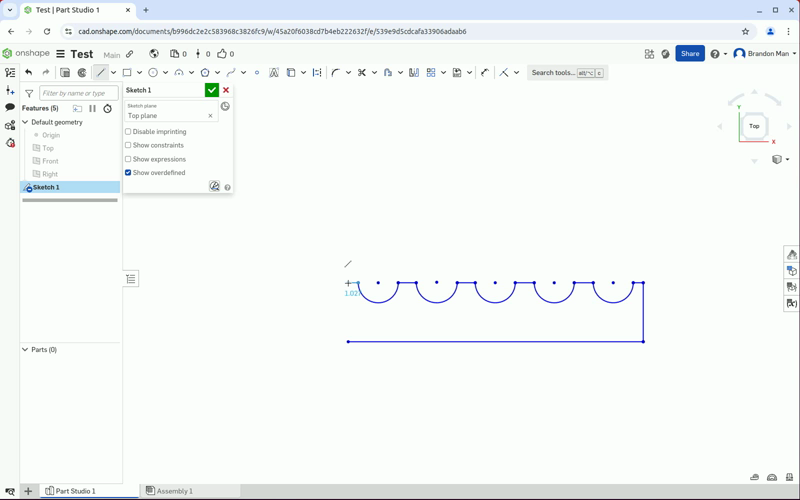
scroll(6)
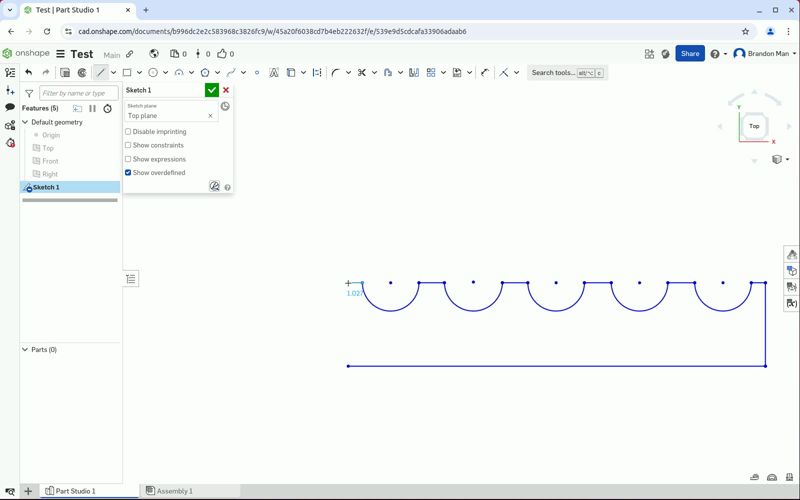
scroll(6)
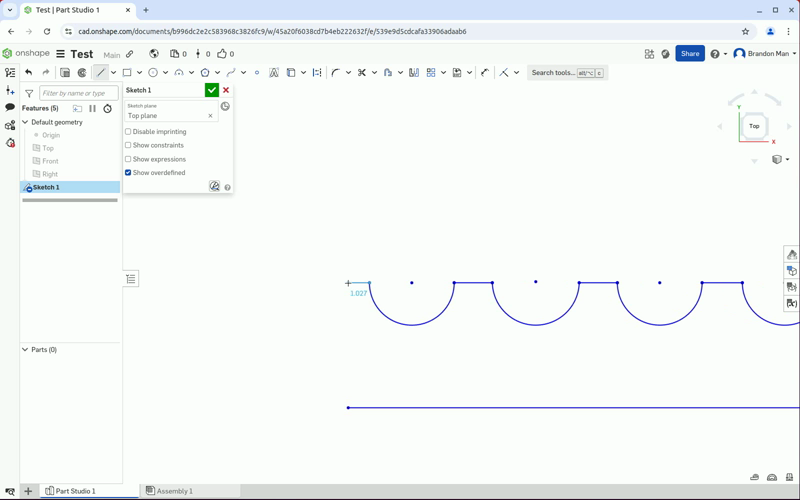
scroll(6)
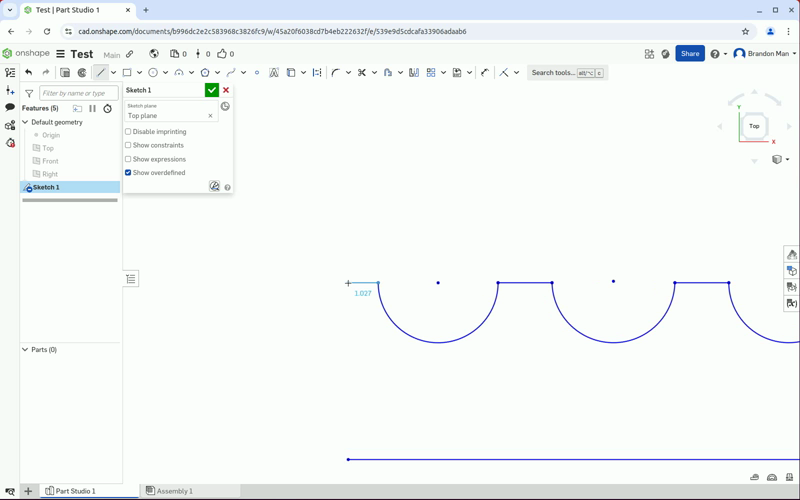
scroll(6)
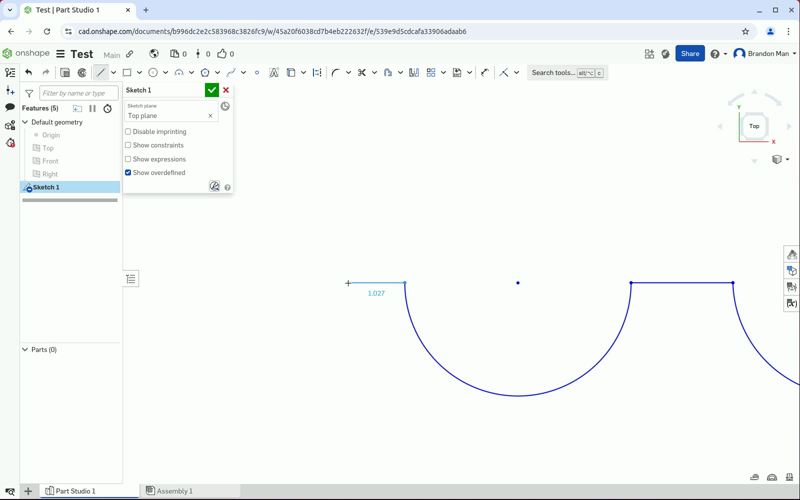
click(348, 282)
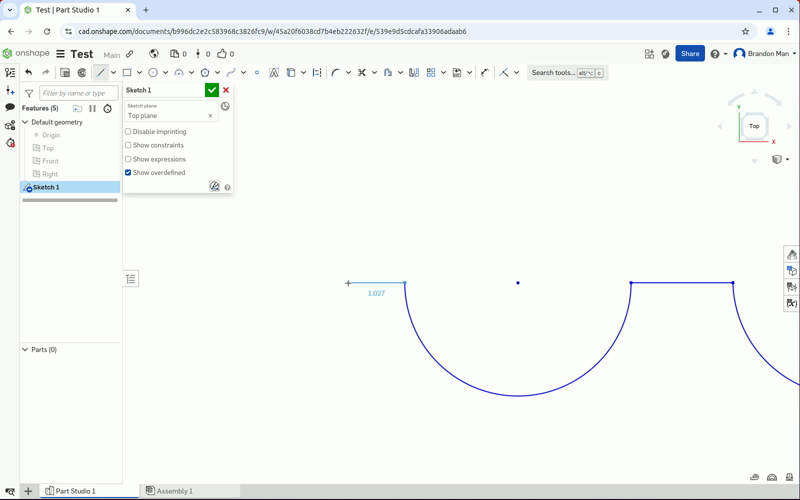
scroll(-6)
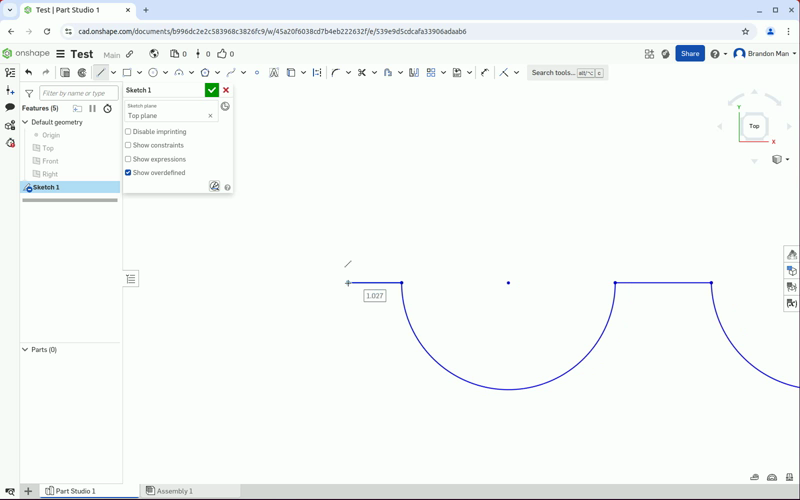
scroll(-6)
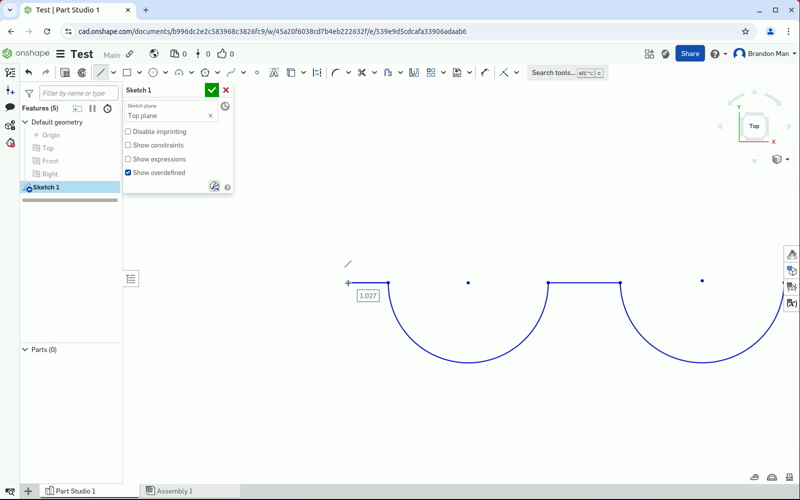
scroll(-6)
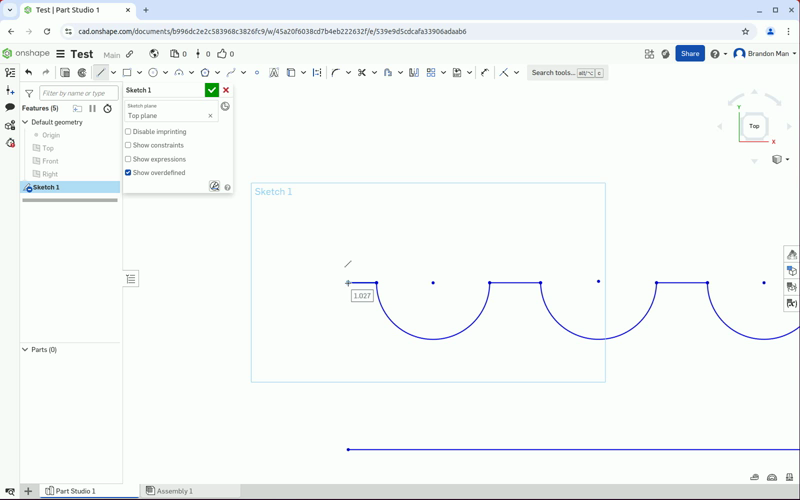
scroll(-6)
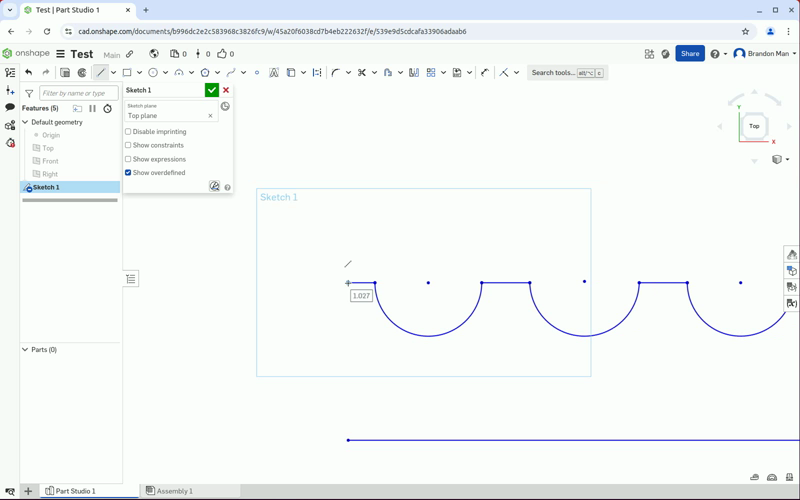
scroll(-6)
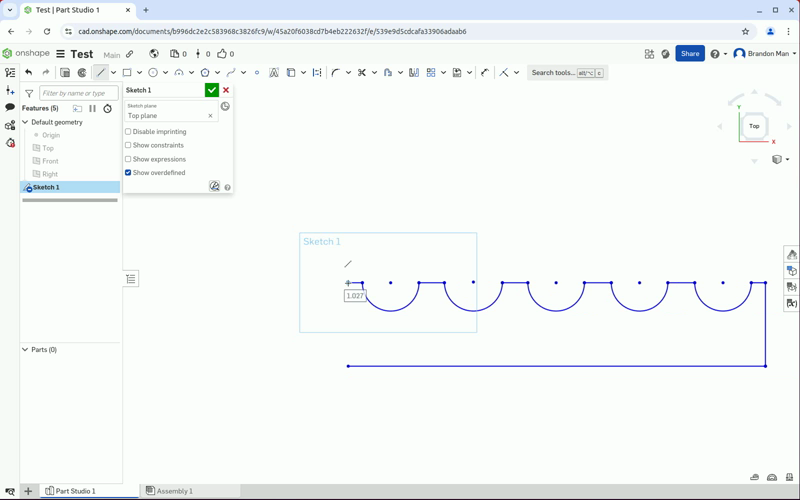
scroll(-6)
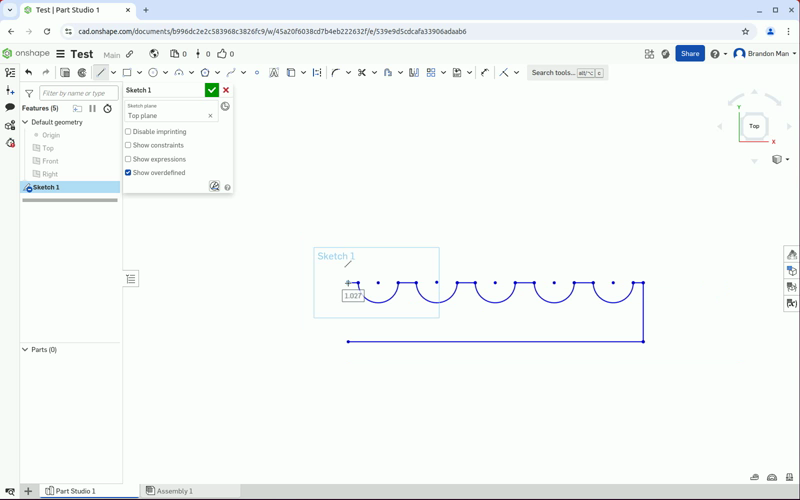
scroll(-6)
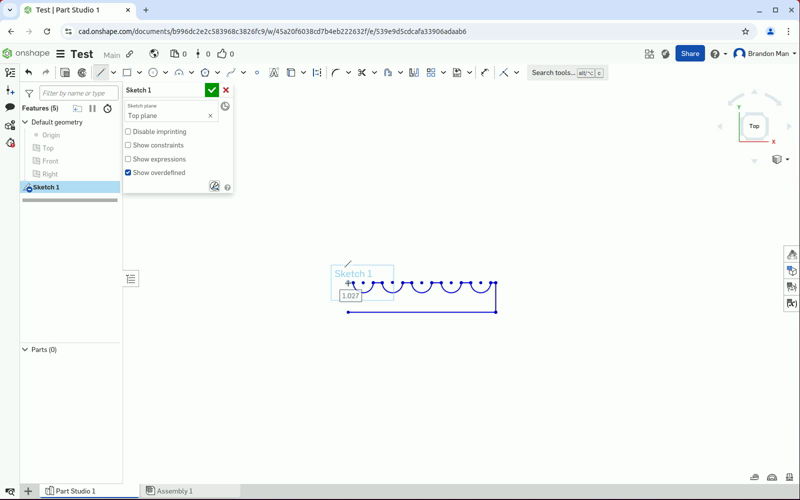
key_up(shift)
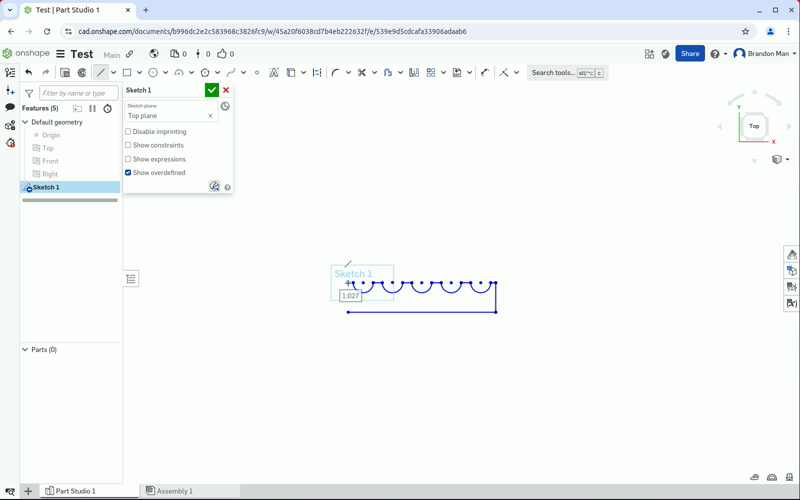
mouse_move(378, 282)
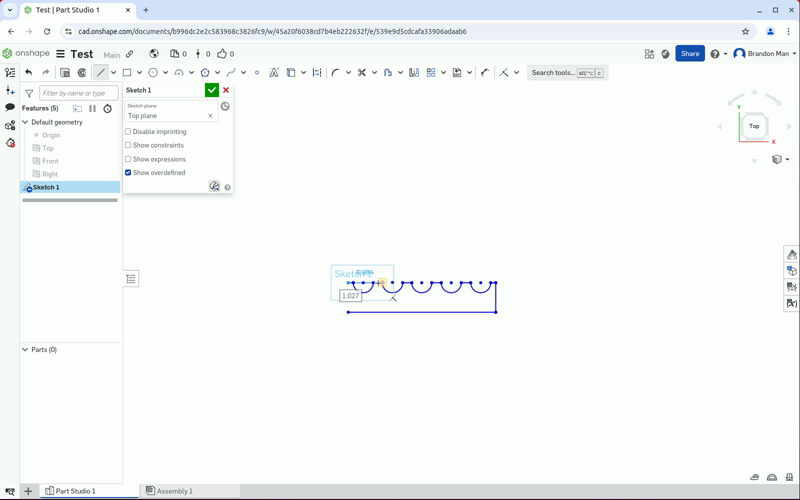
key_down(shift)
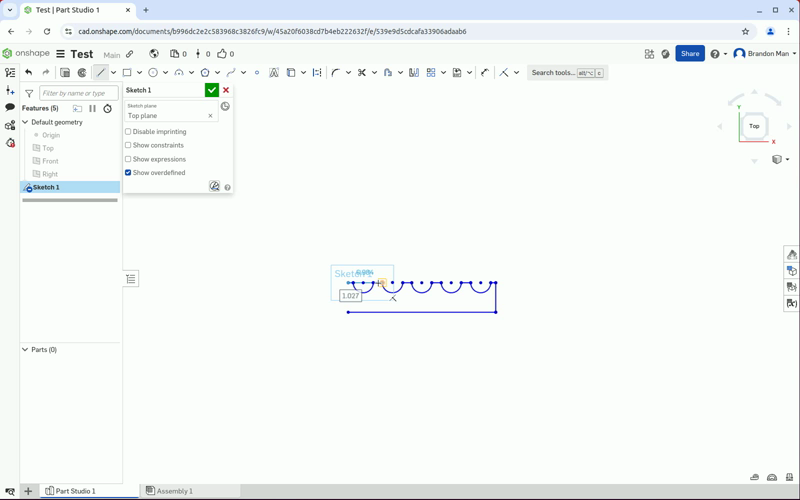
mouse_move(348, 312)
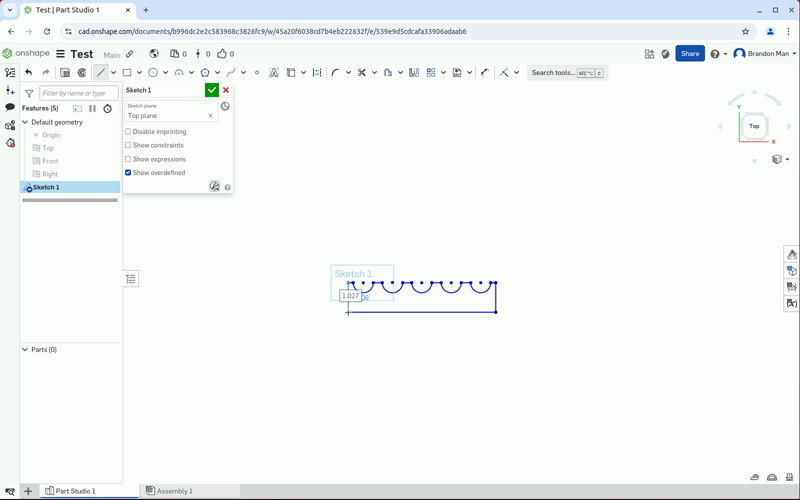
key_up(shift)
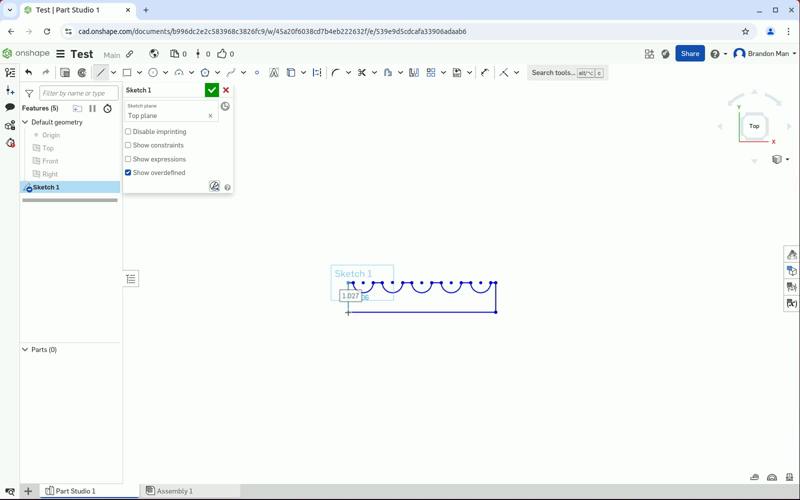
click(348, 312)
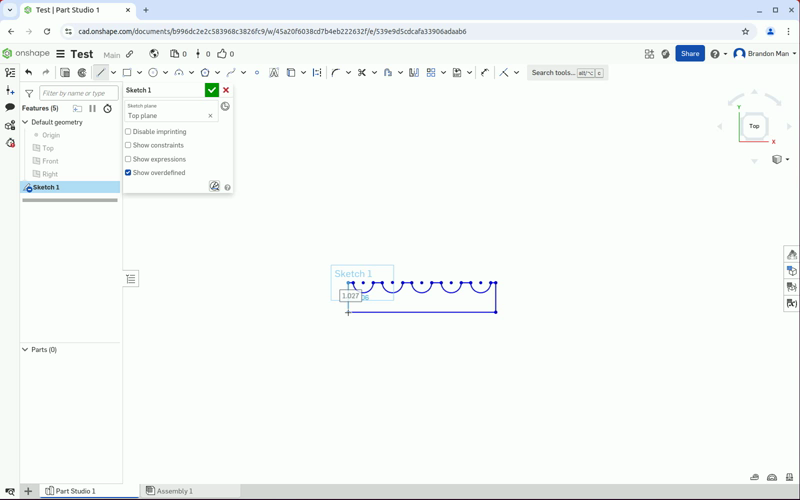
key(esc)
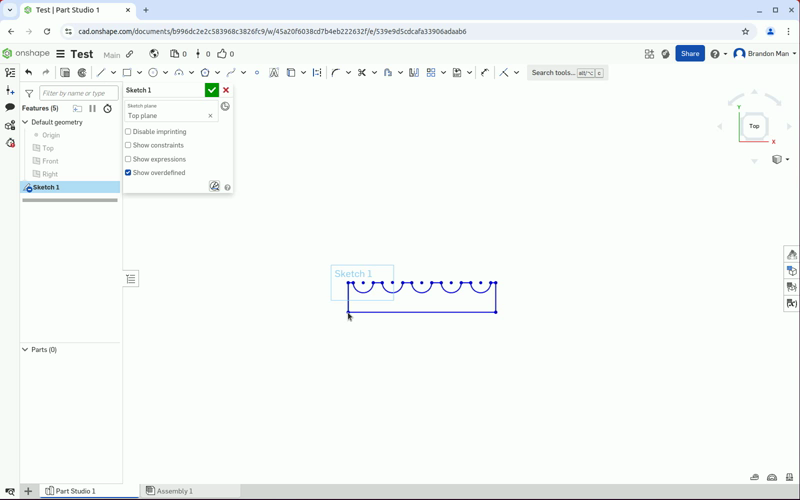
mouse_move(375, 303)
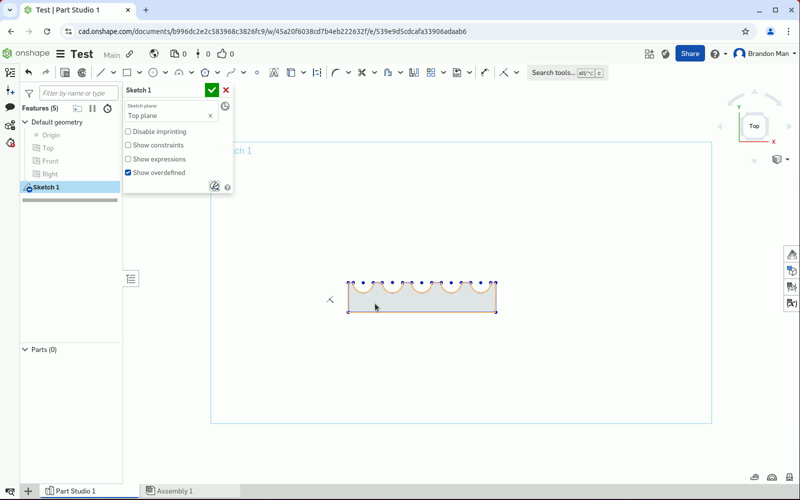
scroll(6)
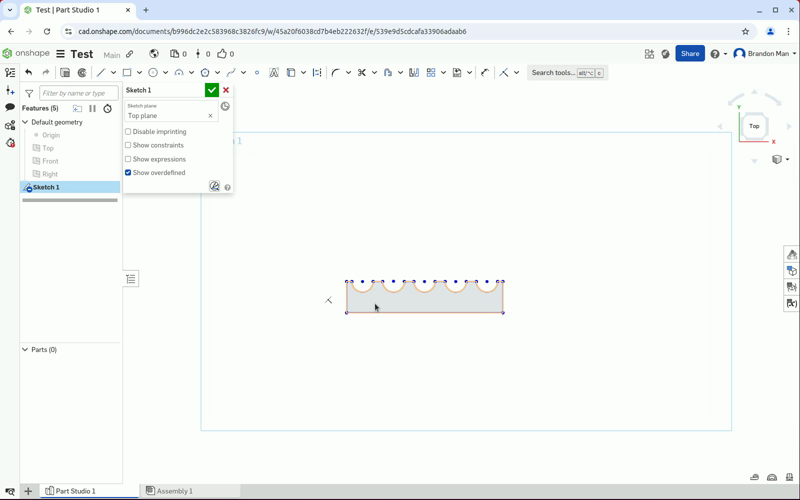
scroll(6)
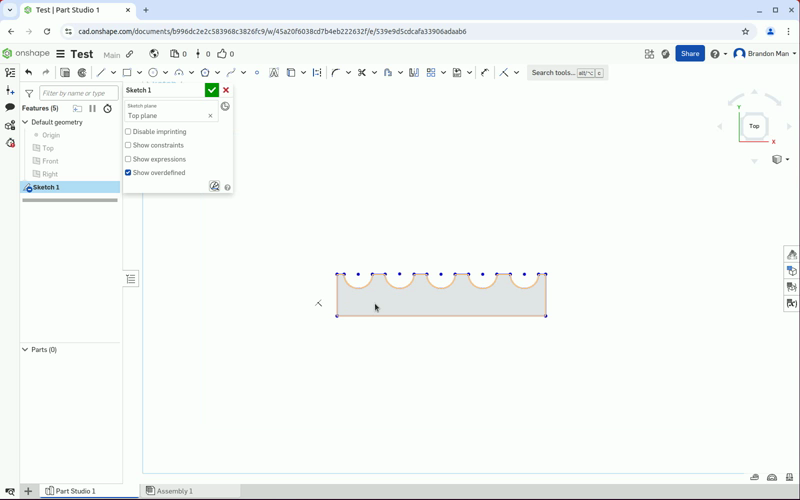
scroll(6)
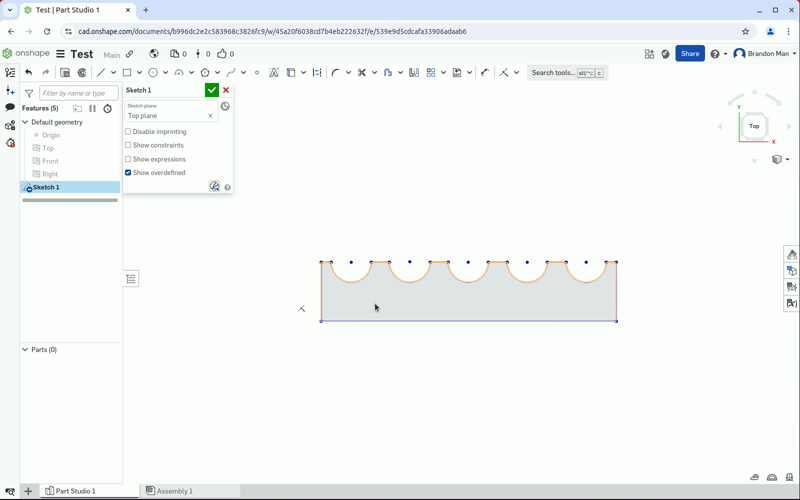
scroll(6)
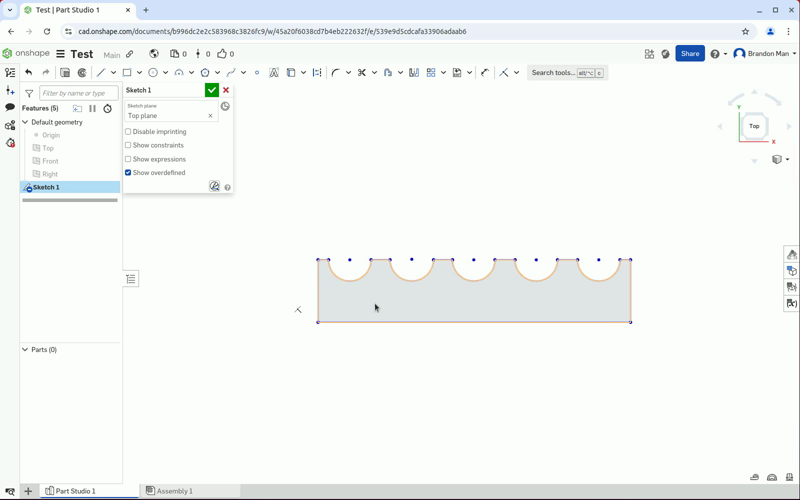
scroll(6)
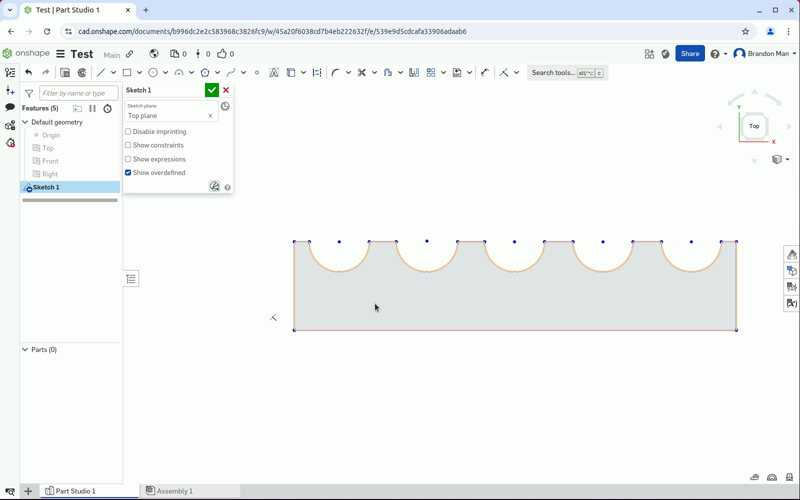
scroll(6)
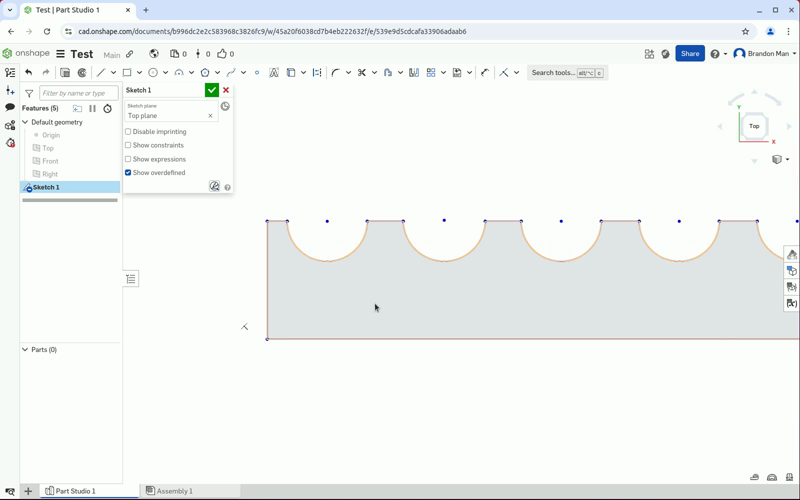
scroll(6)
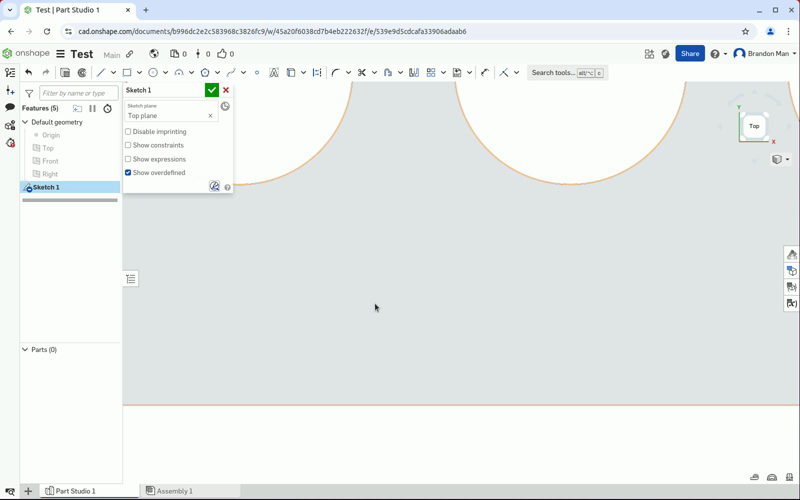
click(375, 303)
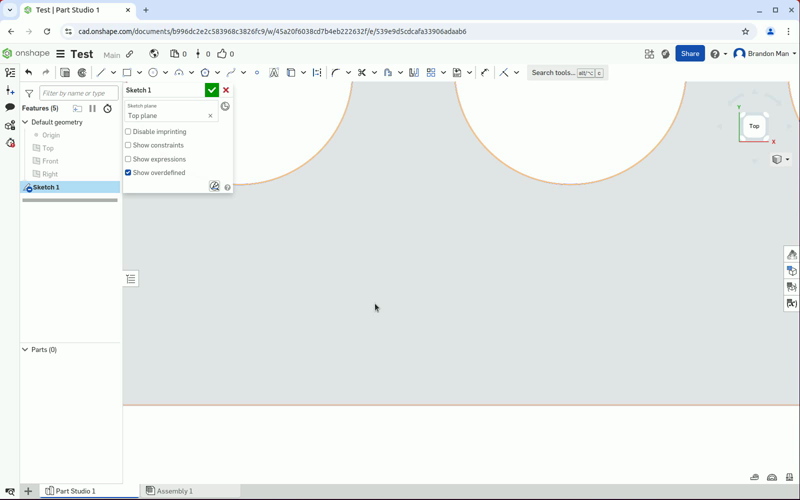
scroll(-6)
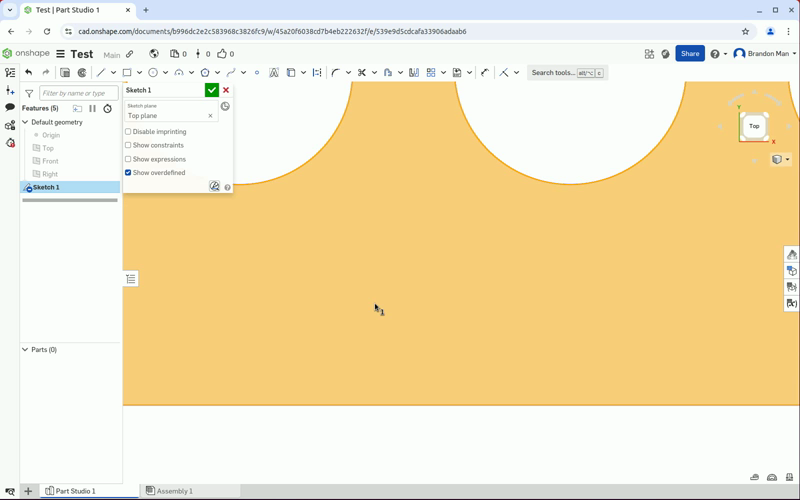
scroll(-6)
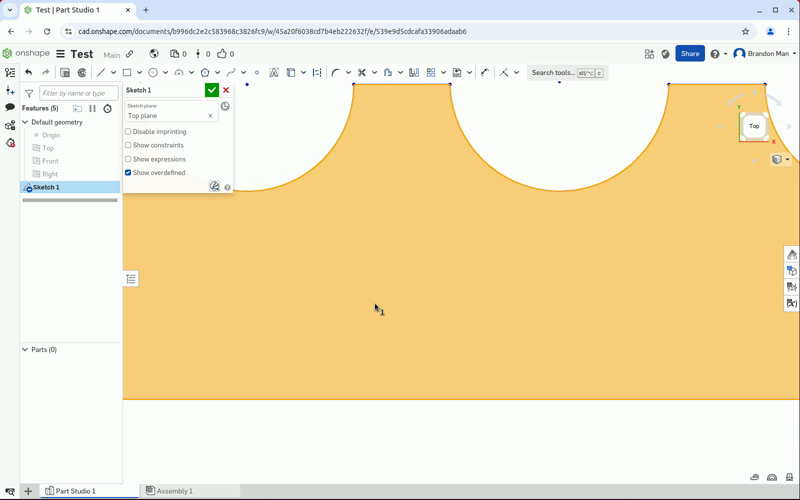
scroll(-6)
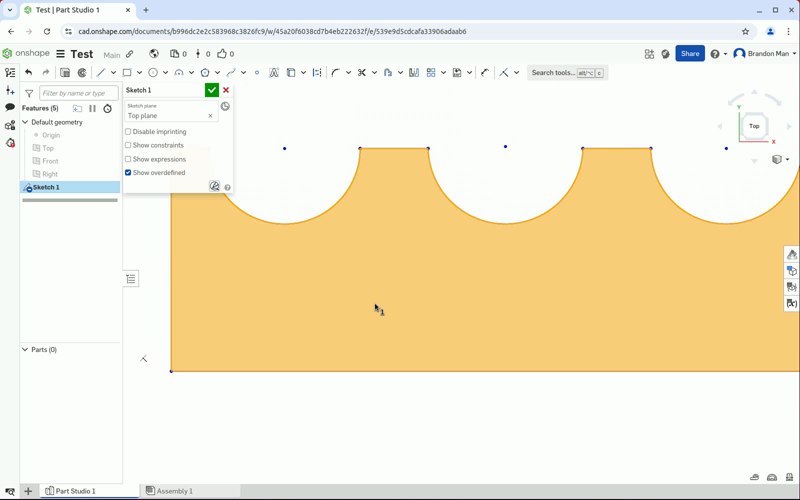
scroll(-6)
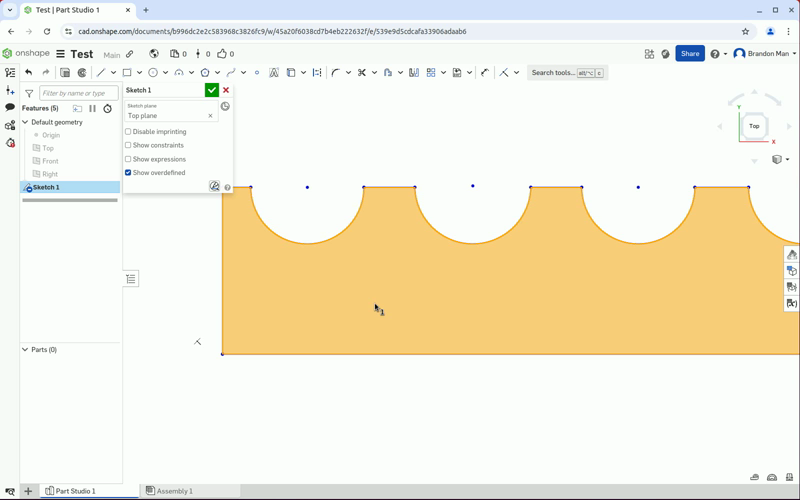
scroll(-6)
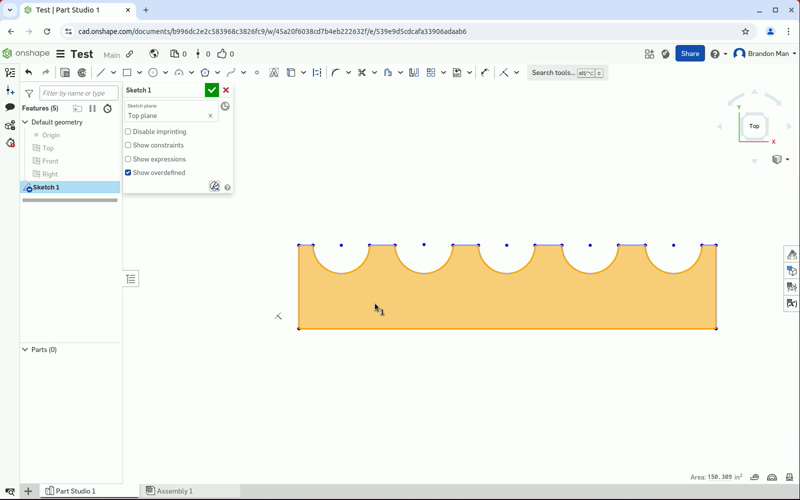
scroll(-6)
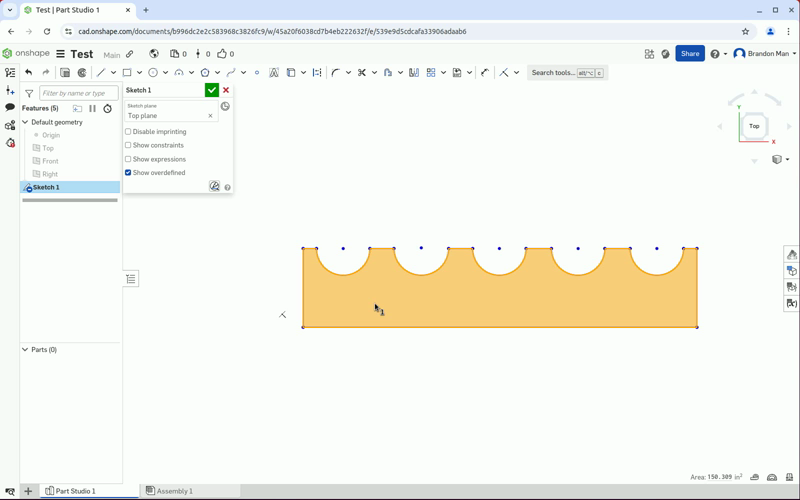
scroll(-6)
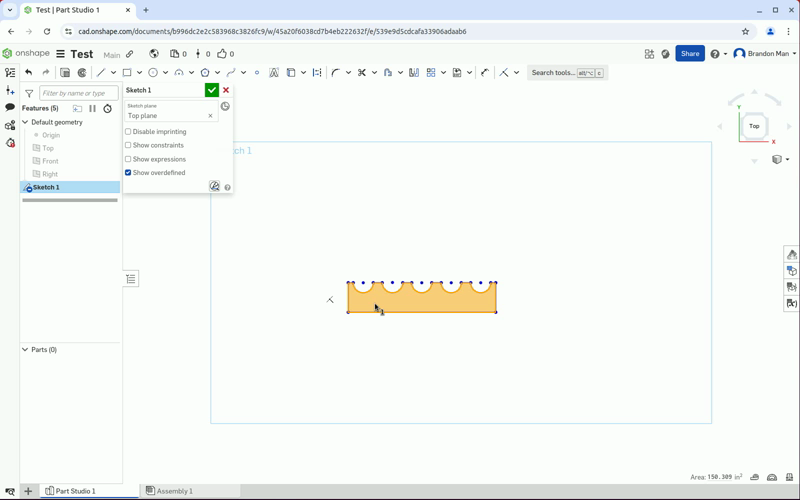
mouse_move(73, 352)
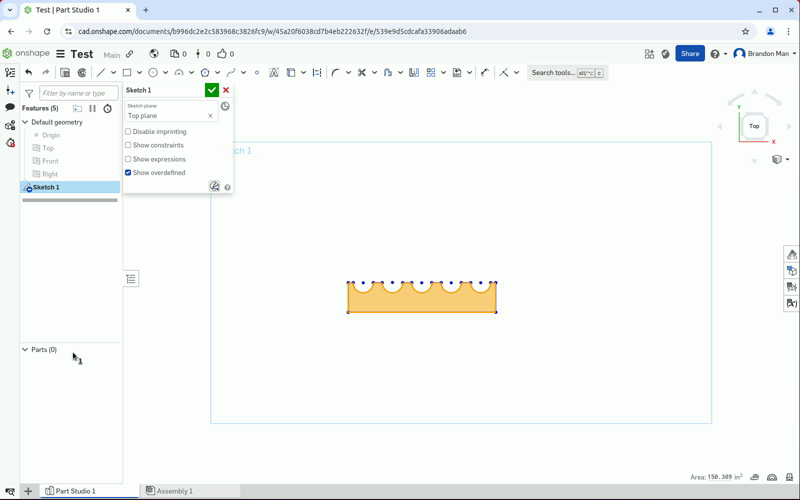
key(shift+y)
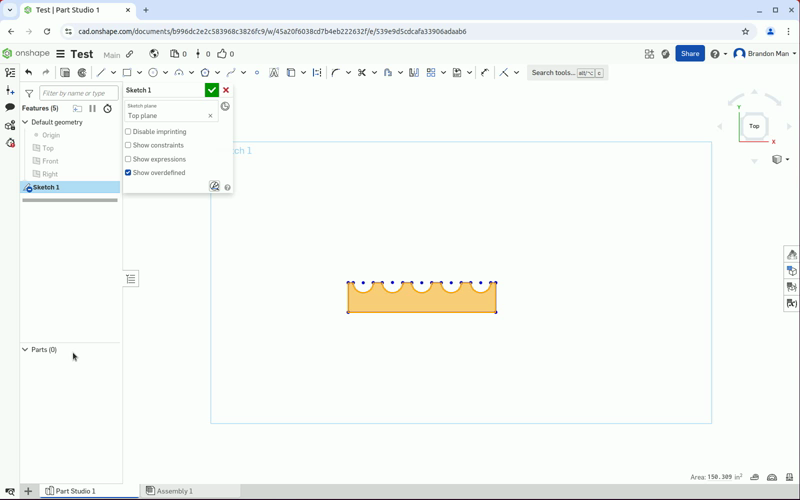
key(shift+e)
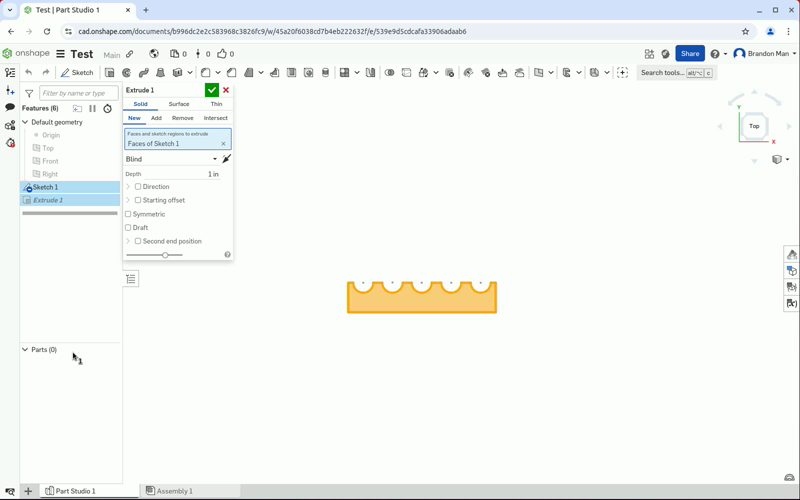
mouse_move(143, 106)
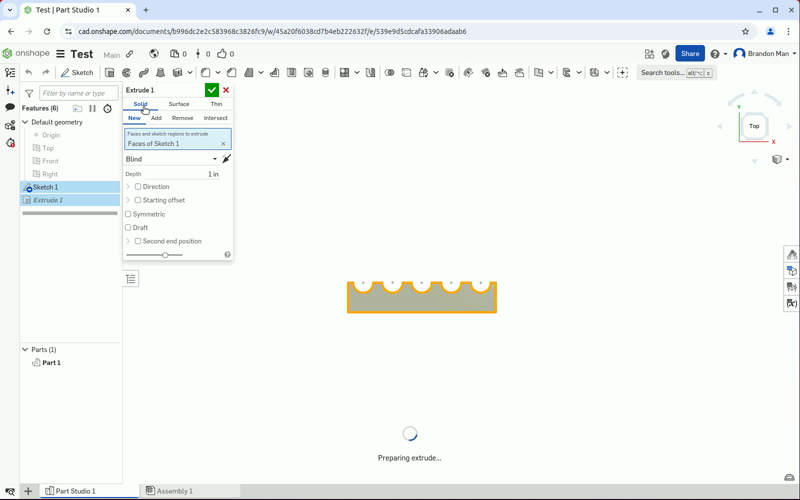
click(143, 106)
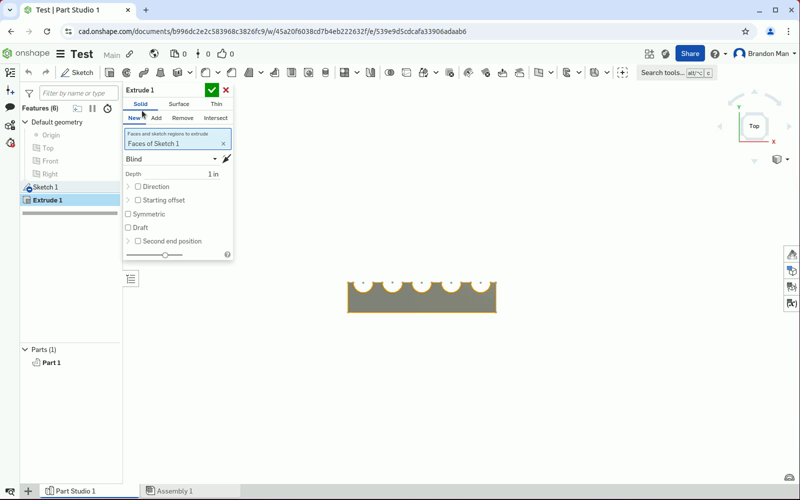
mouse_move(137, 120)
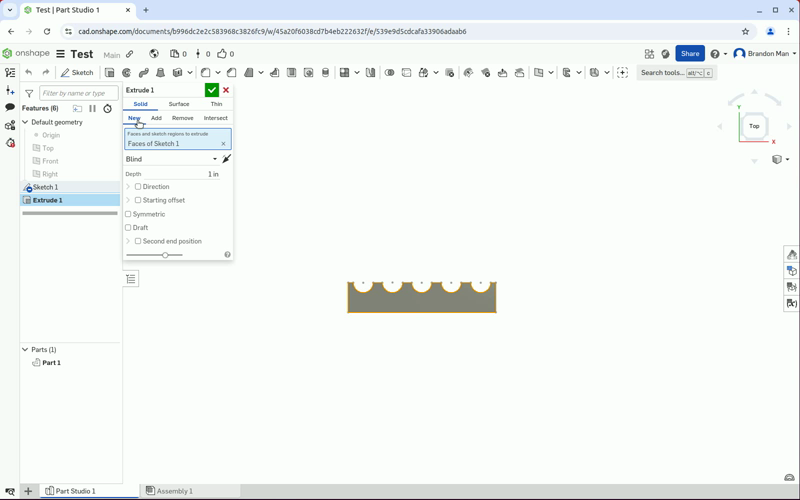
click(137, 120)
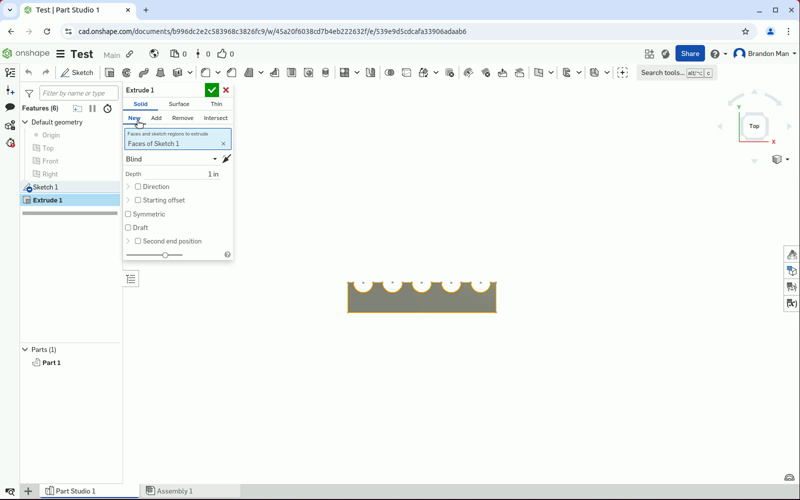
key(tab, 4)
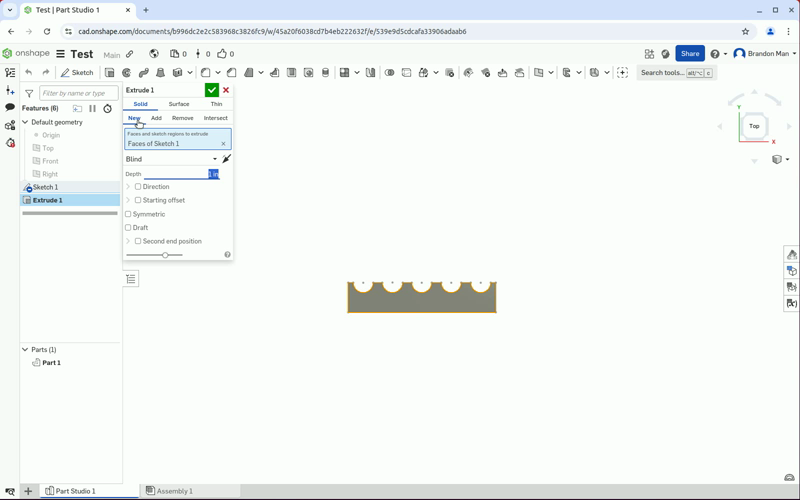
text(9.147)
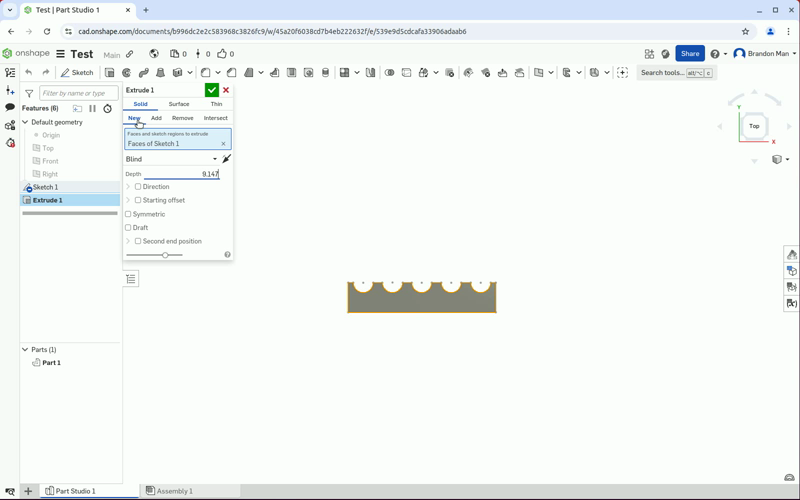
key(enter)
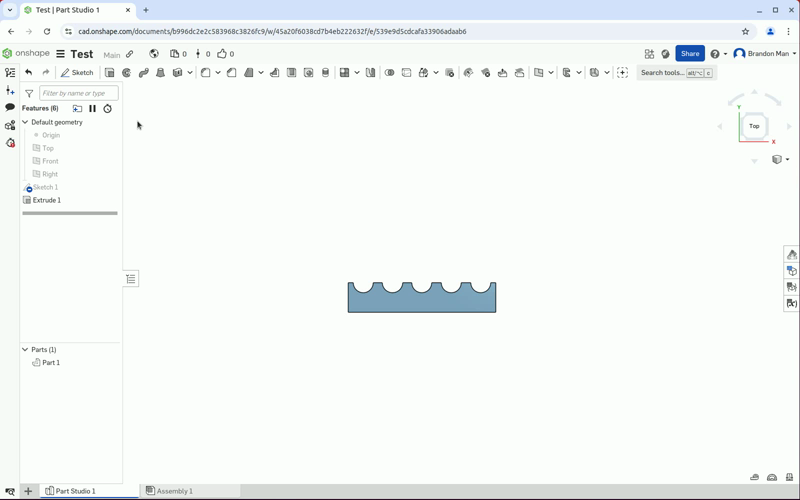
key(shift+h)
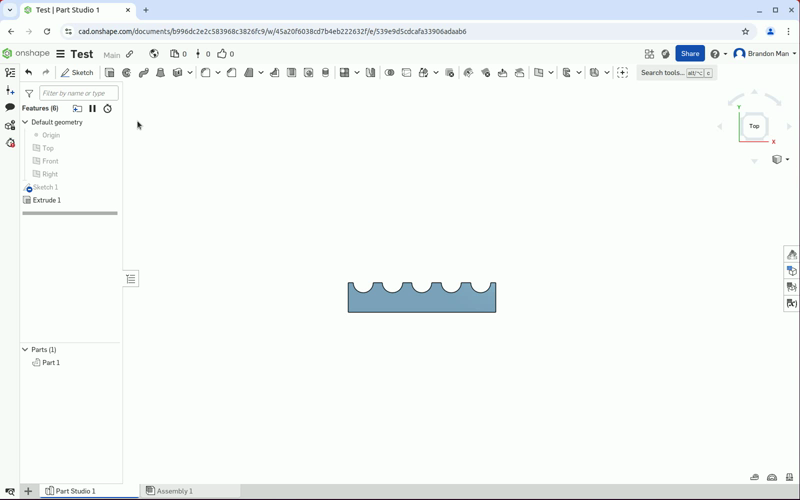
key(shift+h)
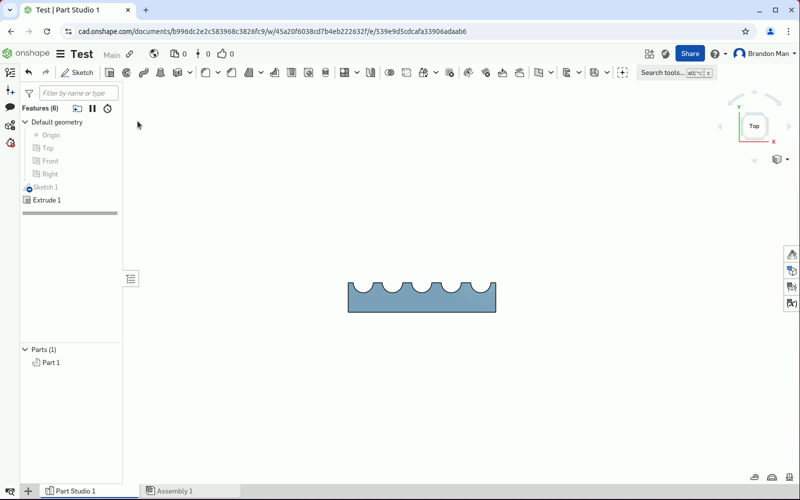
mouse_move(73, 189)
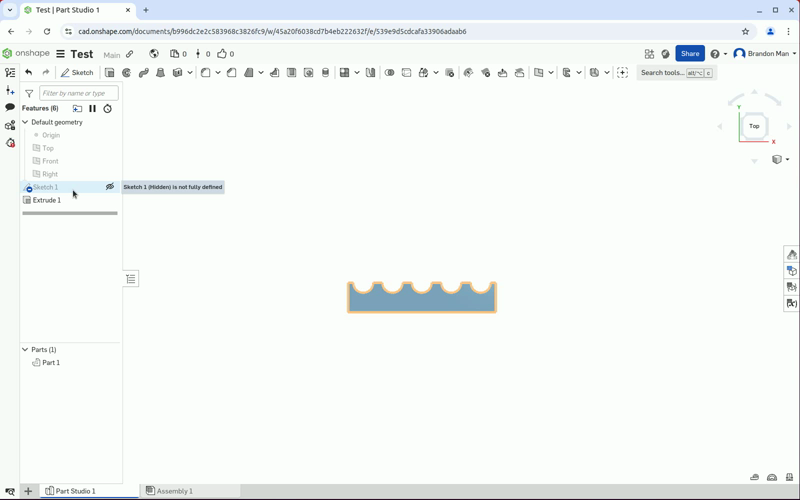
click(73, 189)
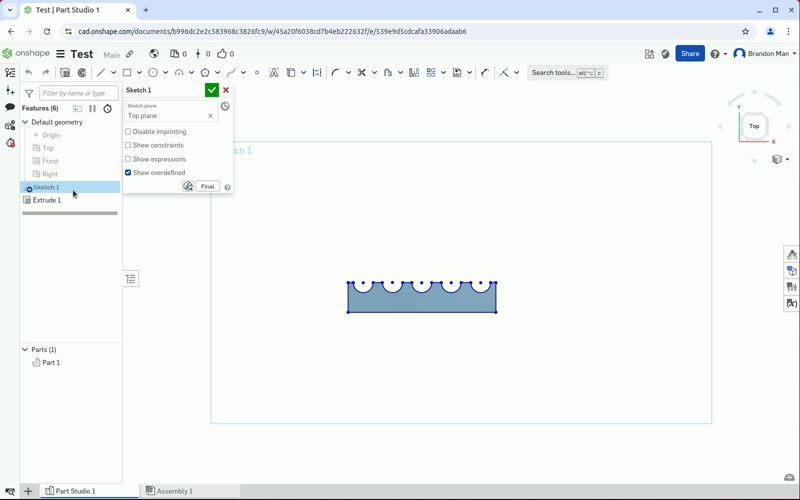
mouse_move(229, 92)
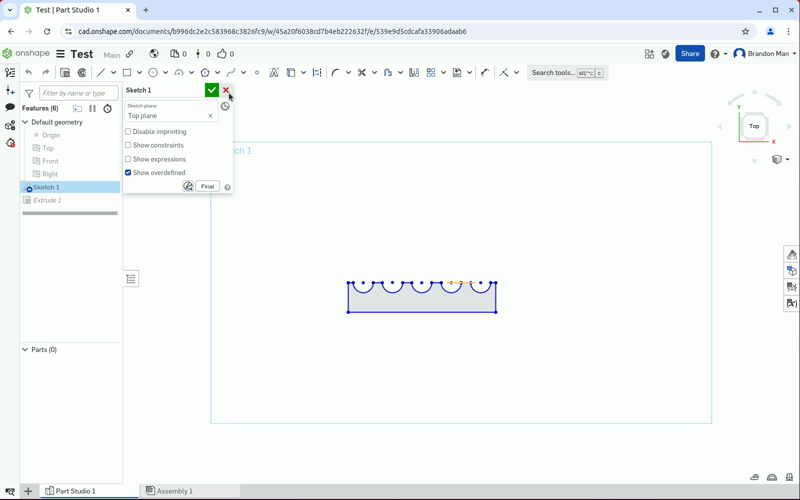
click(229, 92)
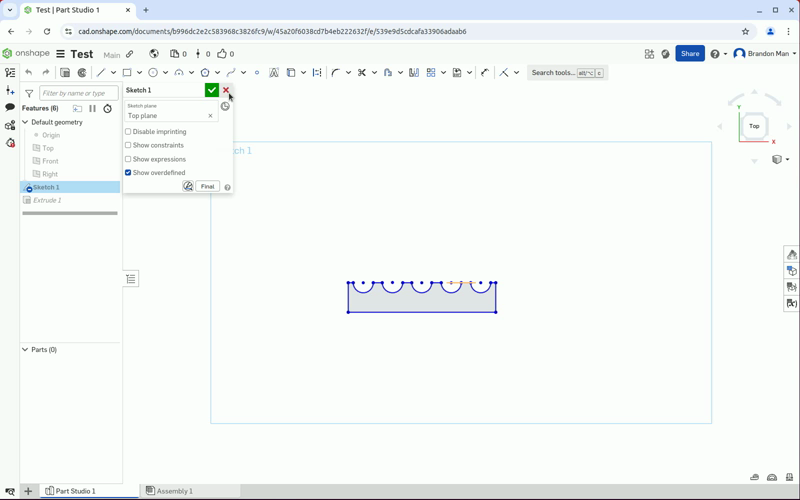
key(shift+s)
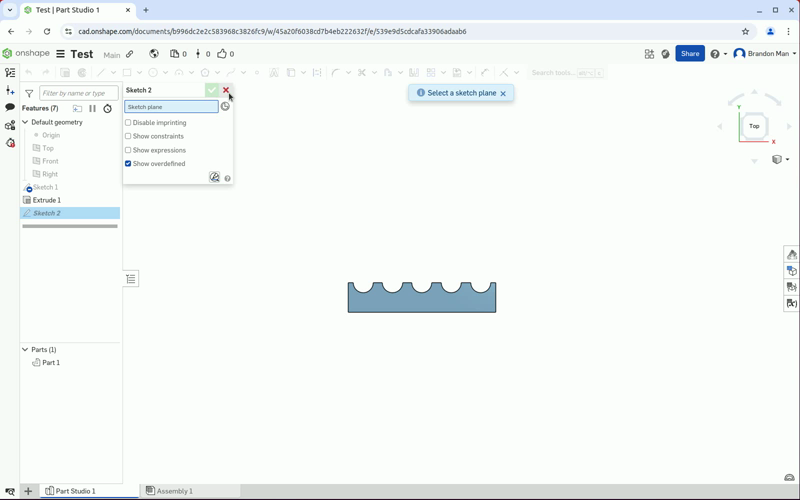
mouse_move(73, 150)
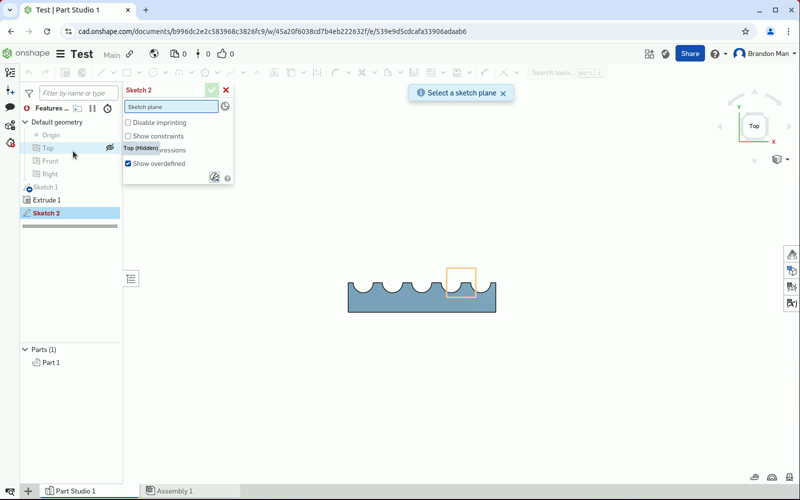
click(73, 150)
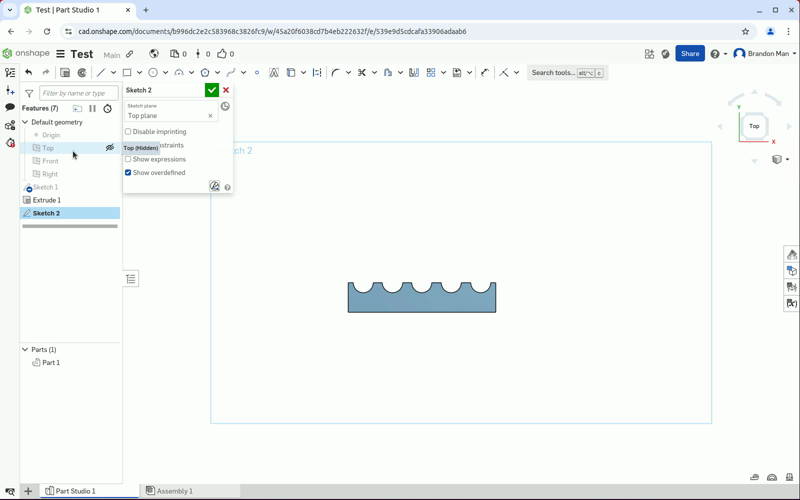
mouse_move(73, 352)
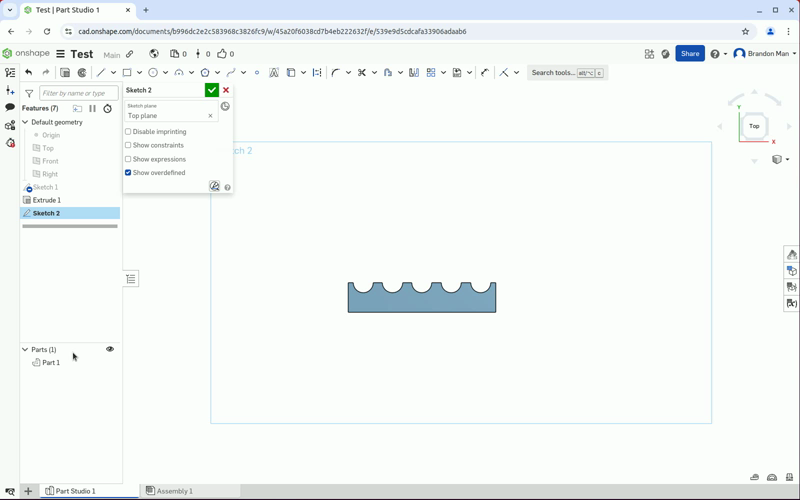
key(y)
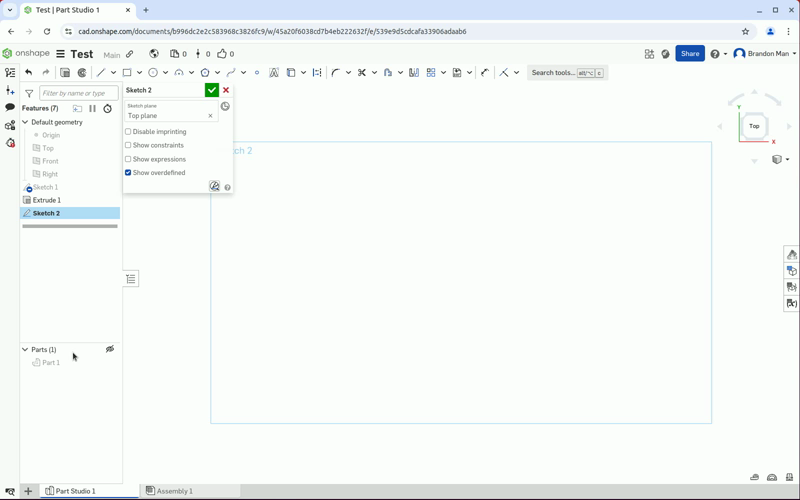
key(l)
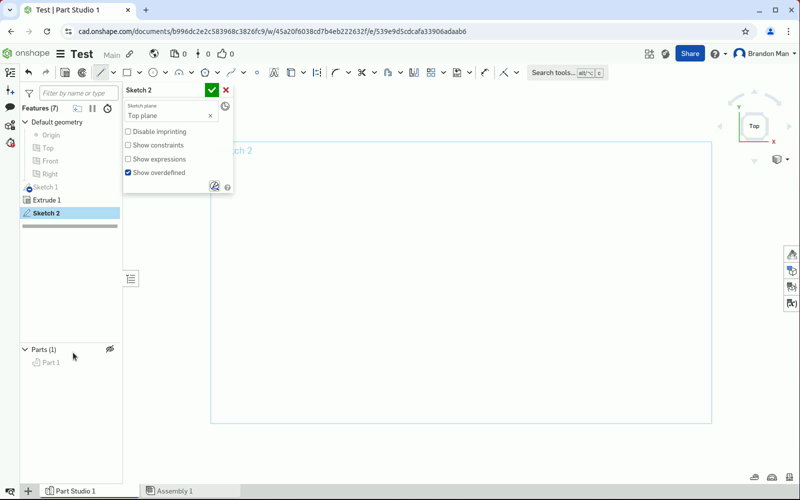
key_down(shift)
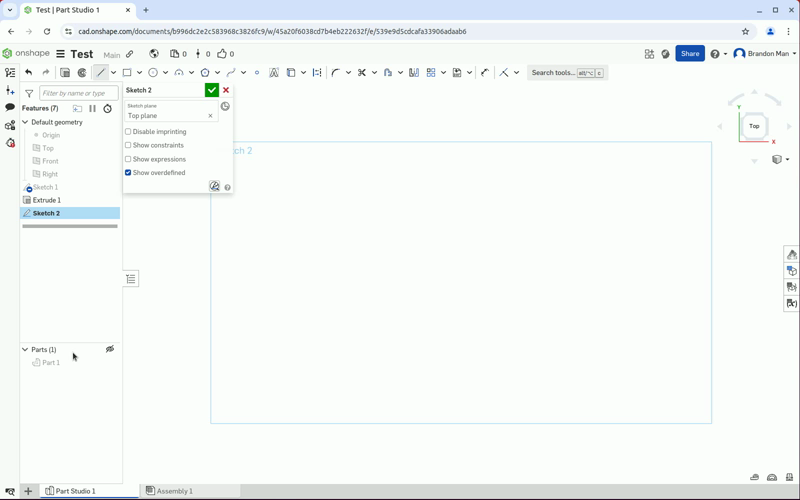
mouse_move(348, 282)
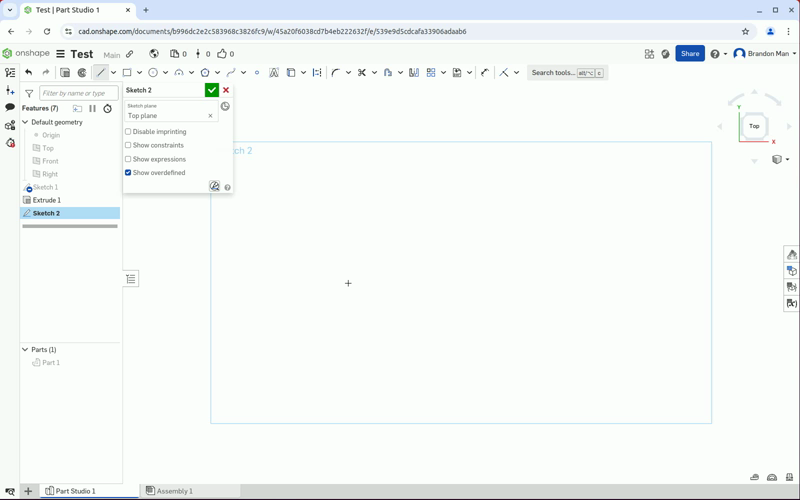
click(348, 282)
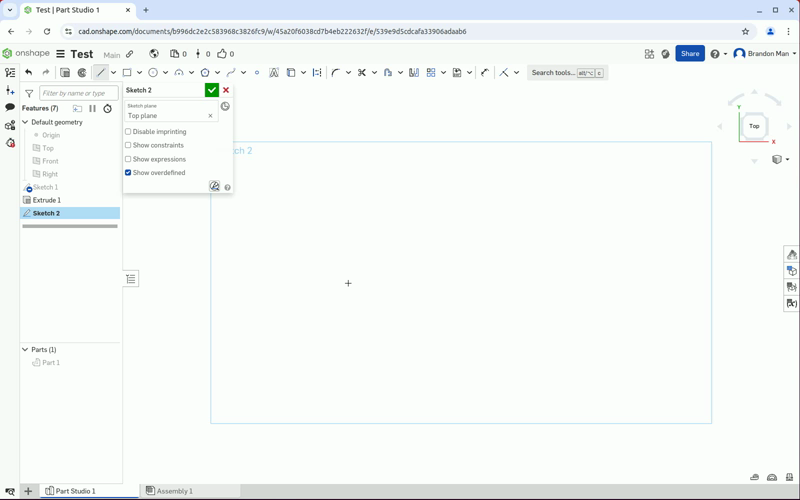
key_up(shift)
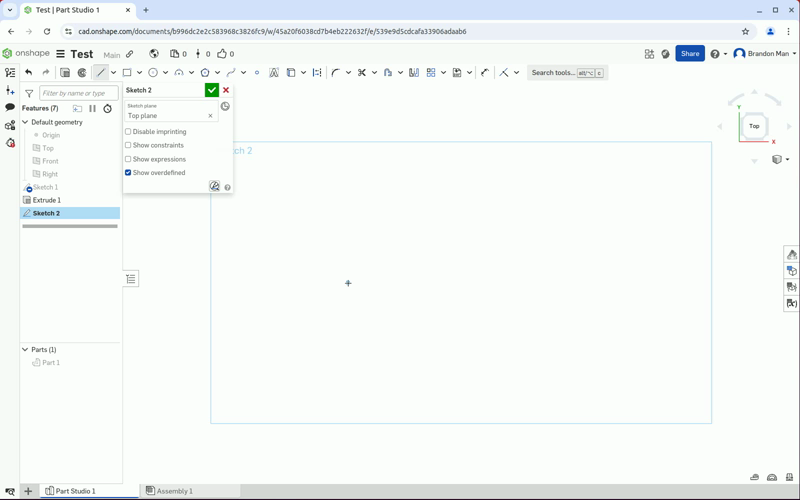
key_down(shift)
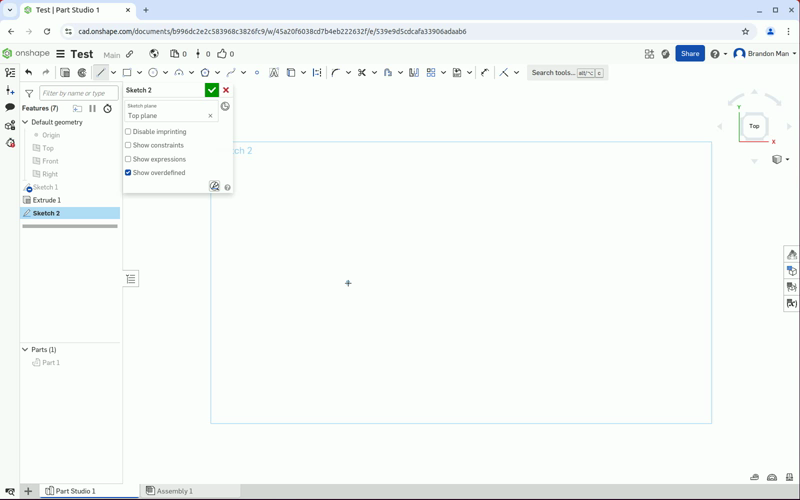
mouse_move(378, 282)
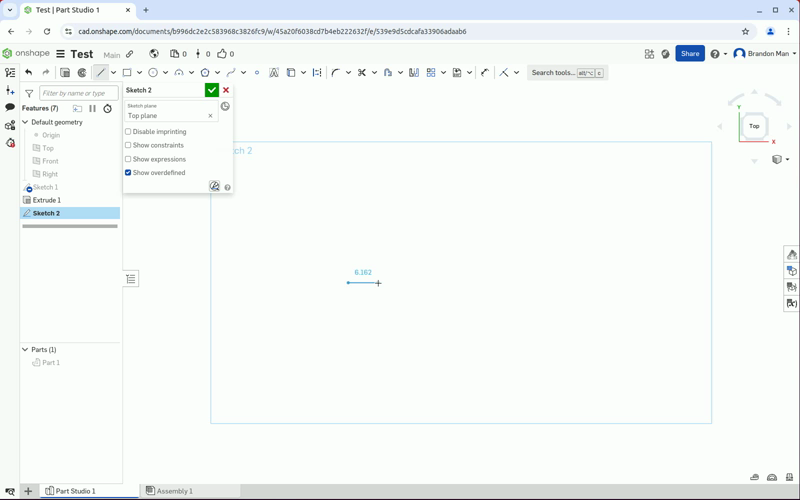
mouse_move(353, 282)
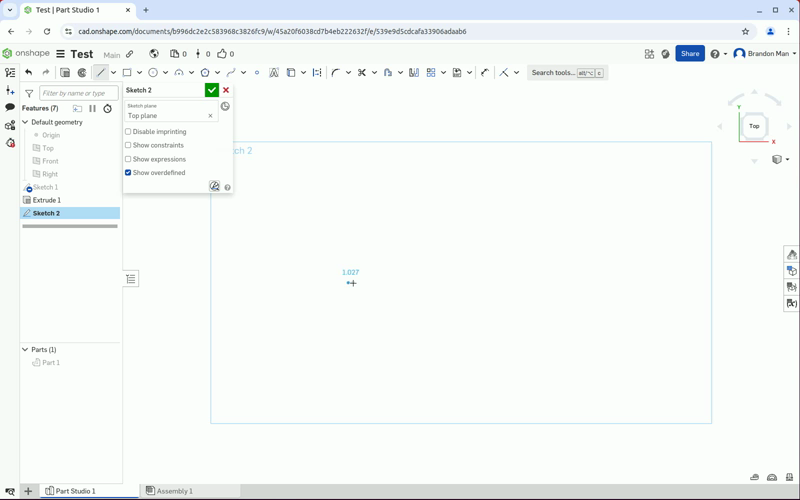
scroll(6)
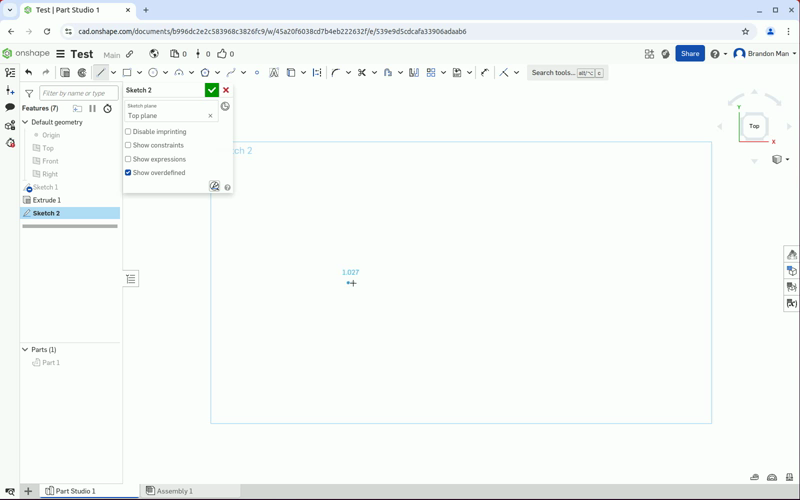
scroll(6)
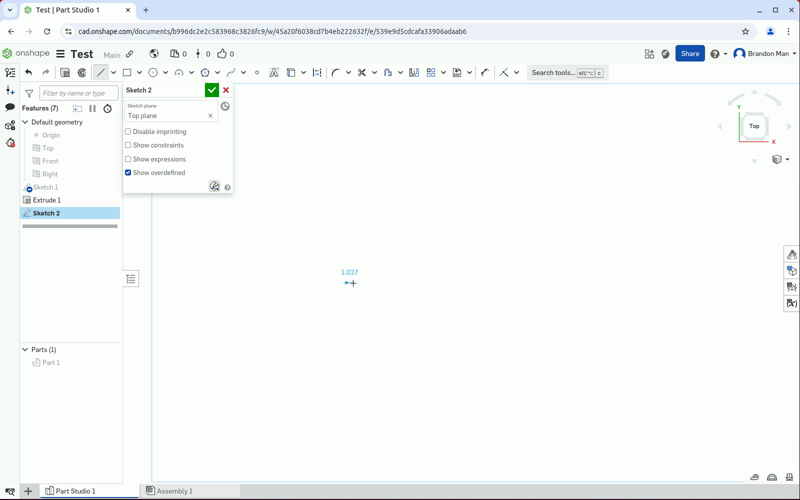
scroll(6)
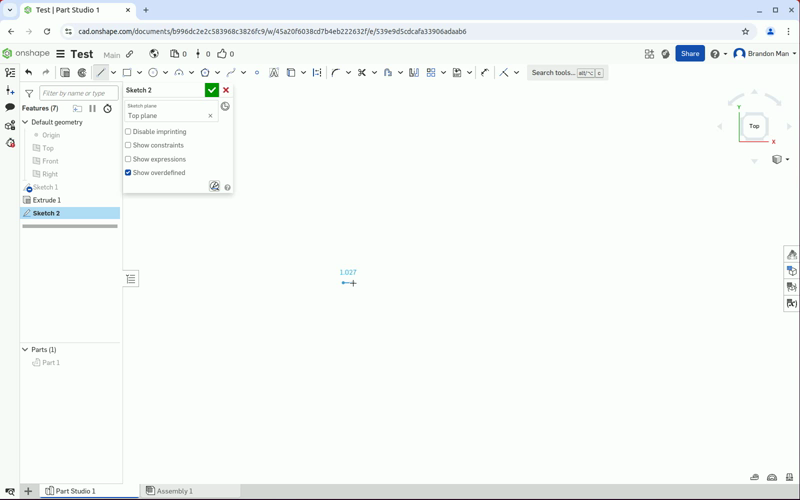
scroll(6)
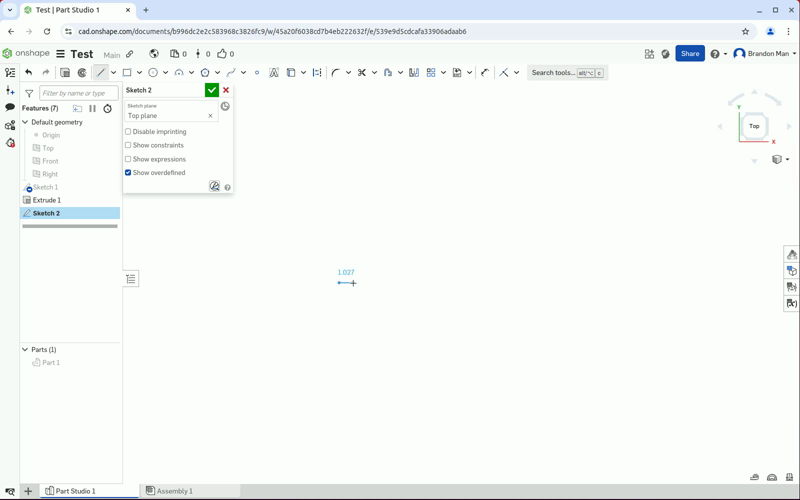
scroll(6)
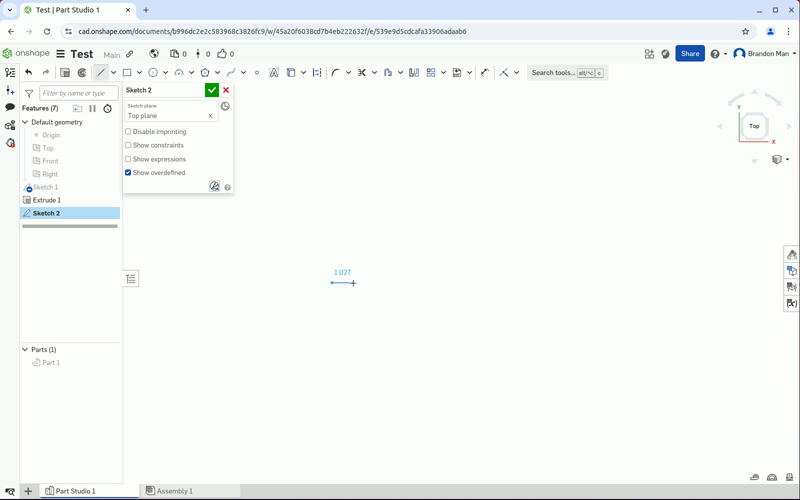
scroll(6)
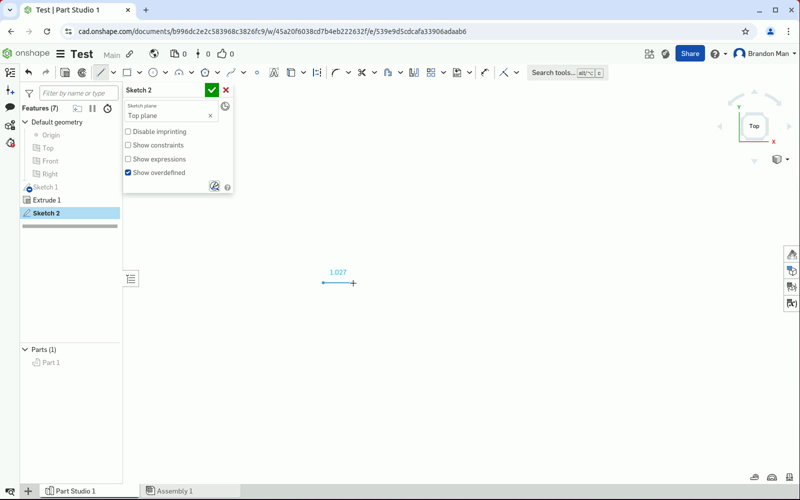
scroll(6)
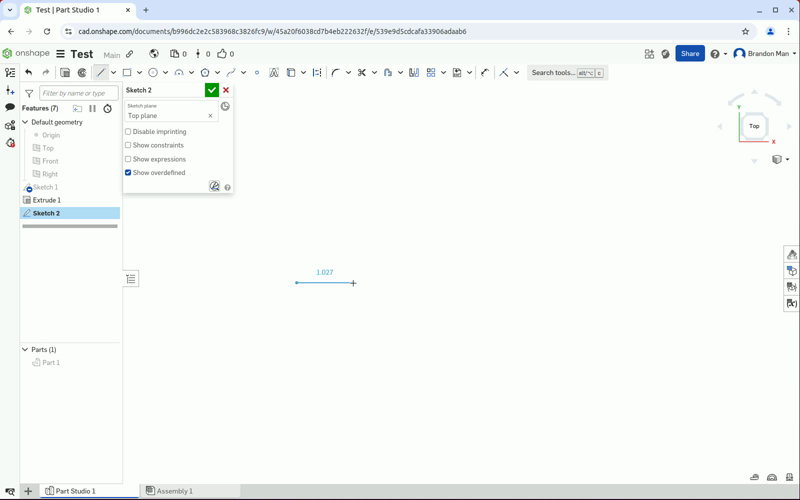
click(353, 282)
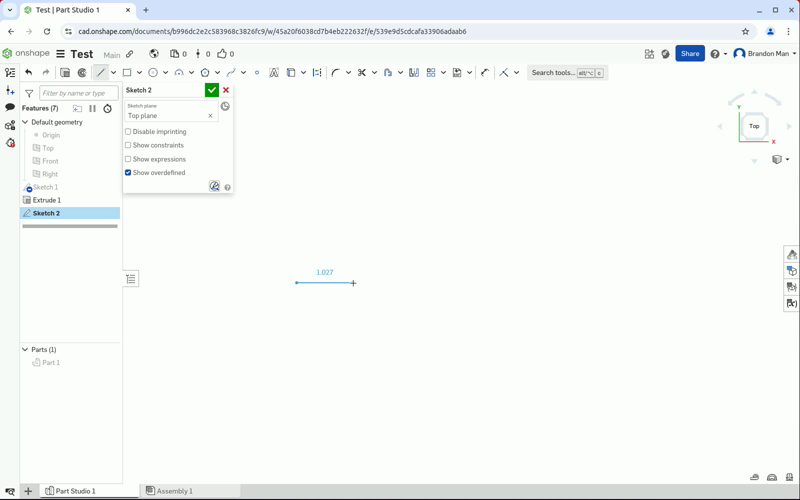
scroll(-6)
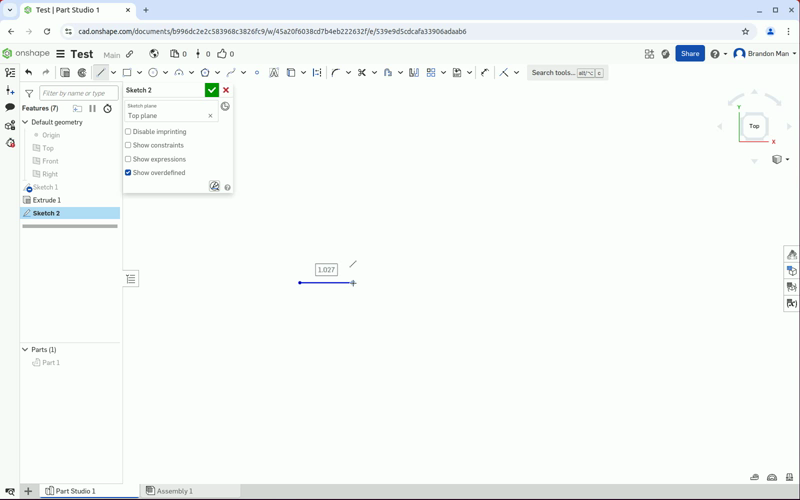
scroll(-6)
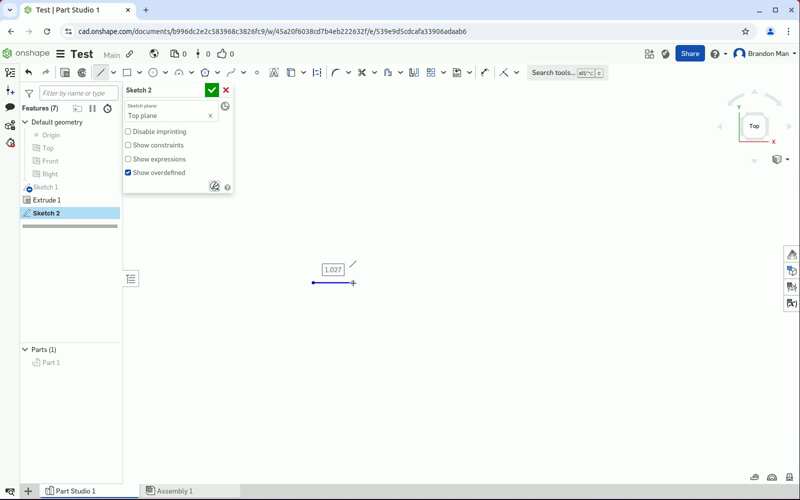
scroll(-6)
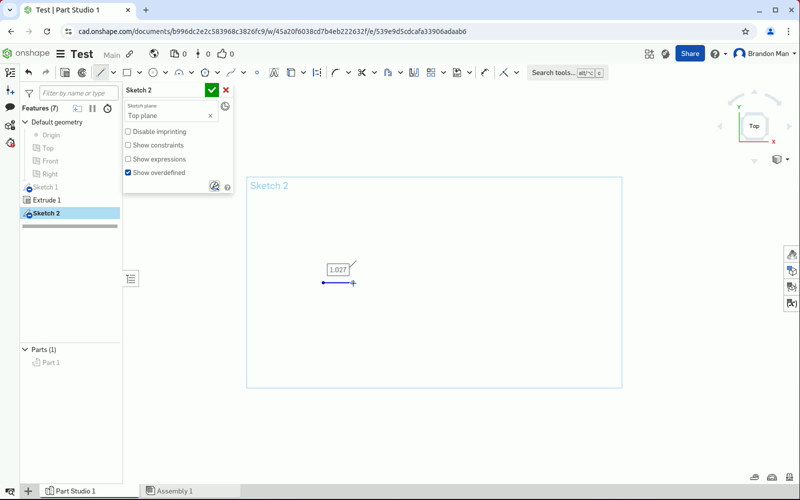
scroll(-6)
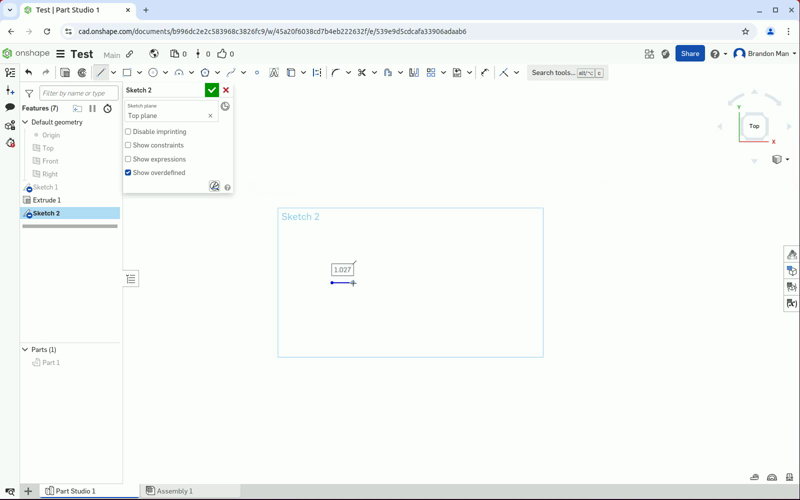
scroll(-6)
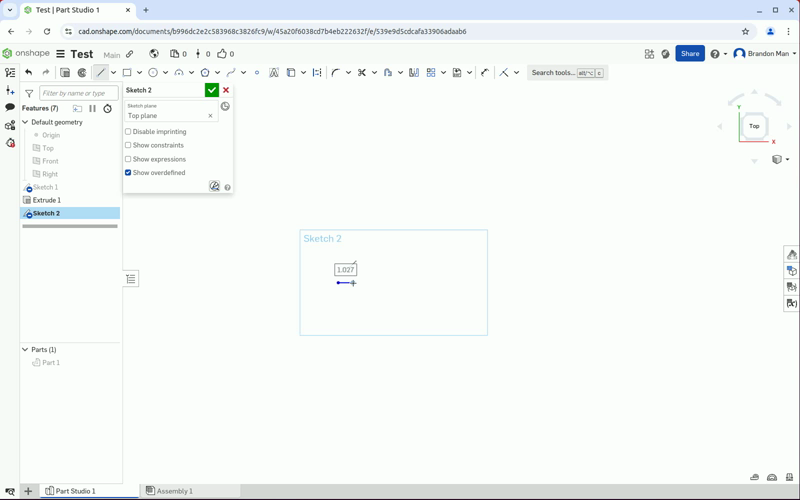
scroll(-6)
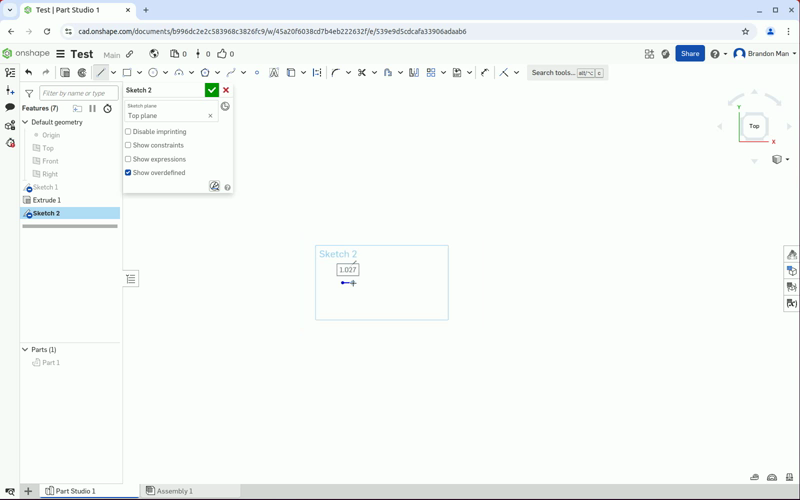
scroll(-6)
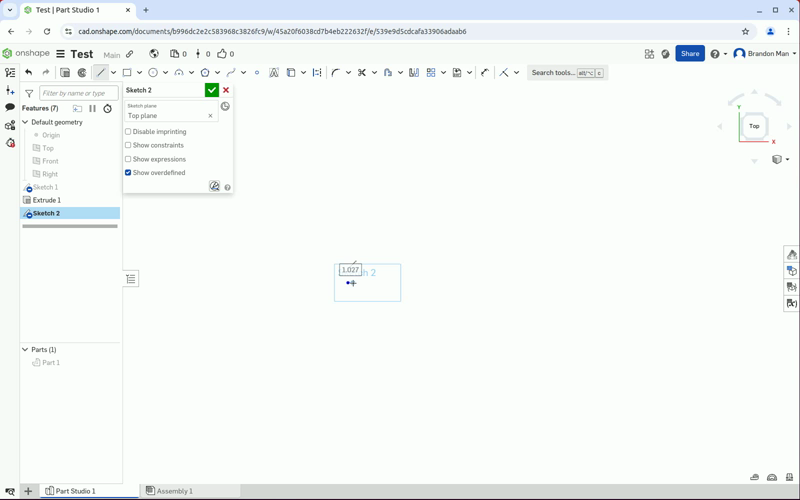
key_up(shift)
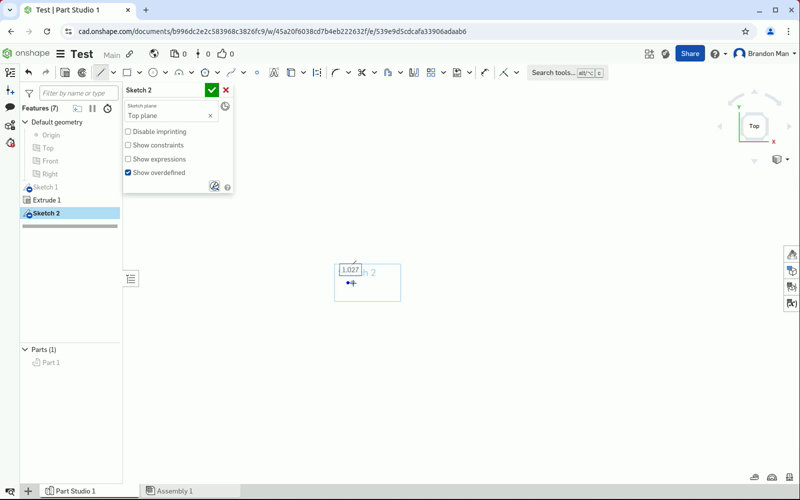
key(esc)
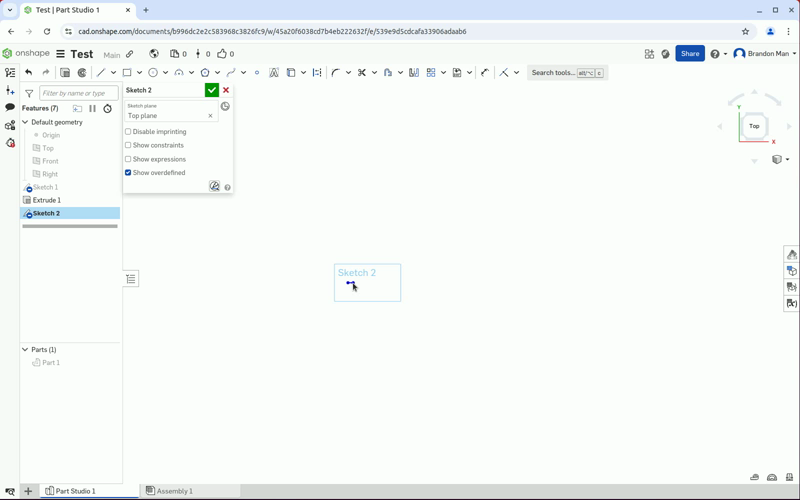
key(a)
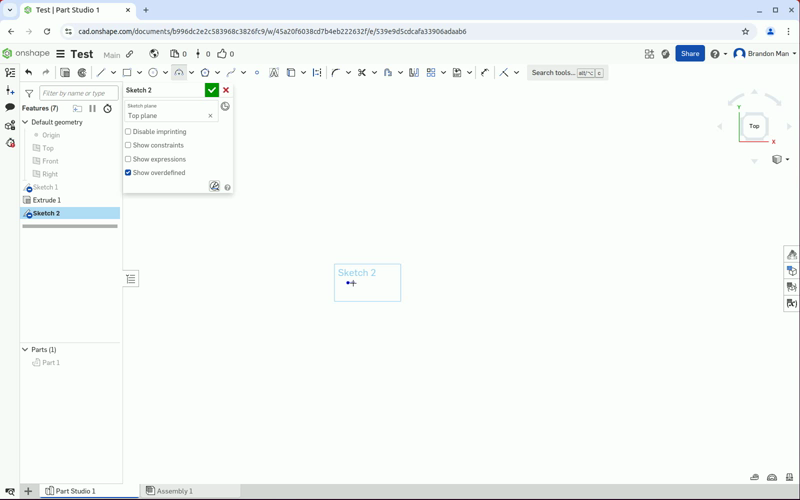
mouse_move(353, 282)
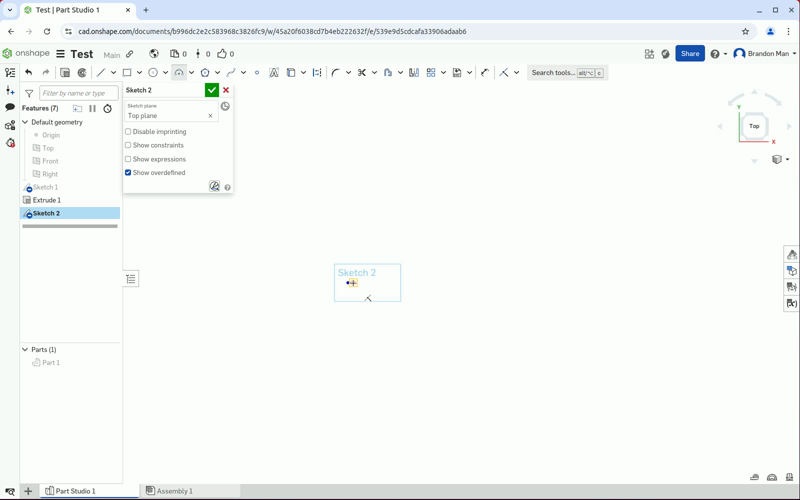
click(353, 282)
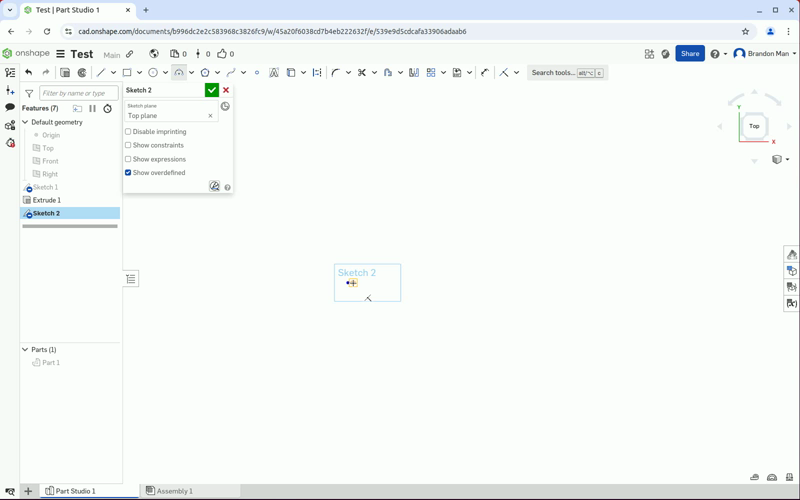
key_down(shift)
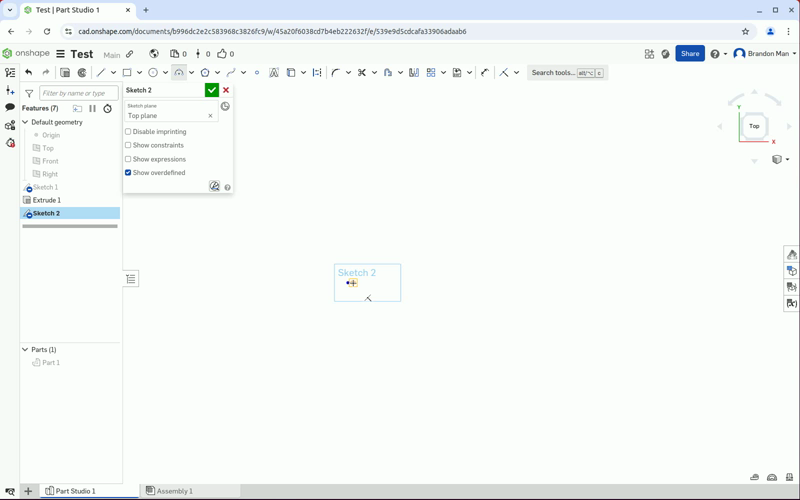
mouse_move(373, 282)
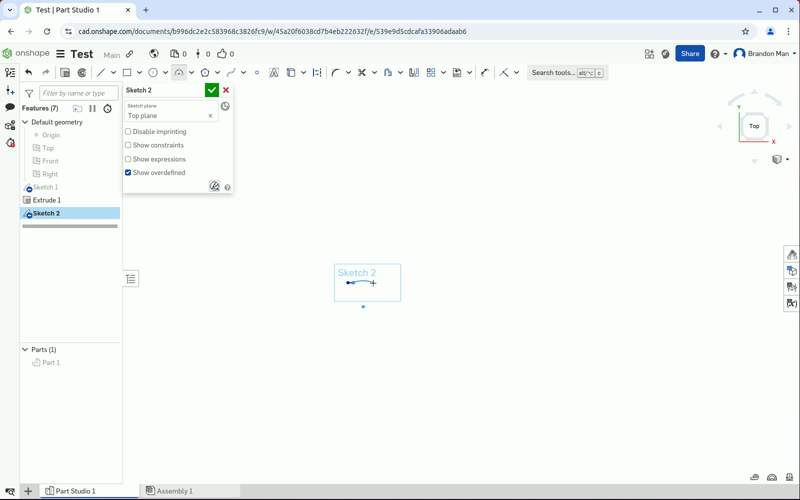
click(373, 282)
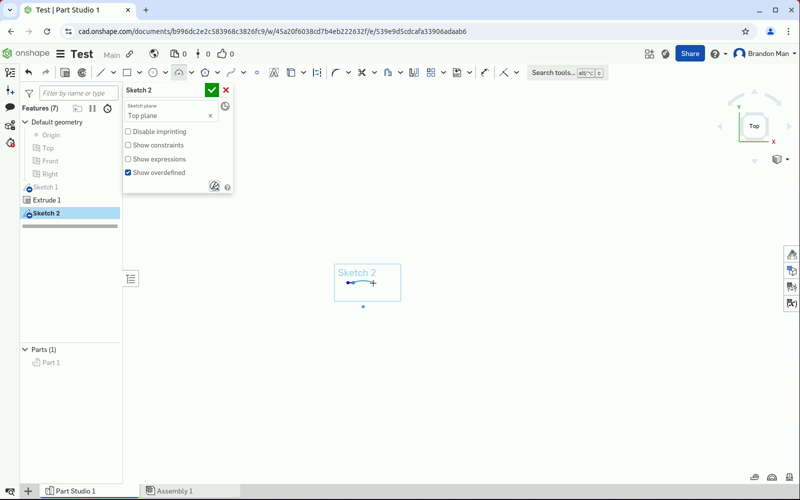
mouse_move(362, 293)
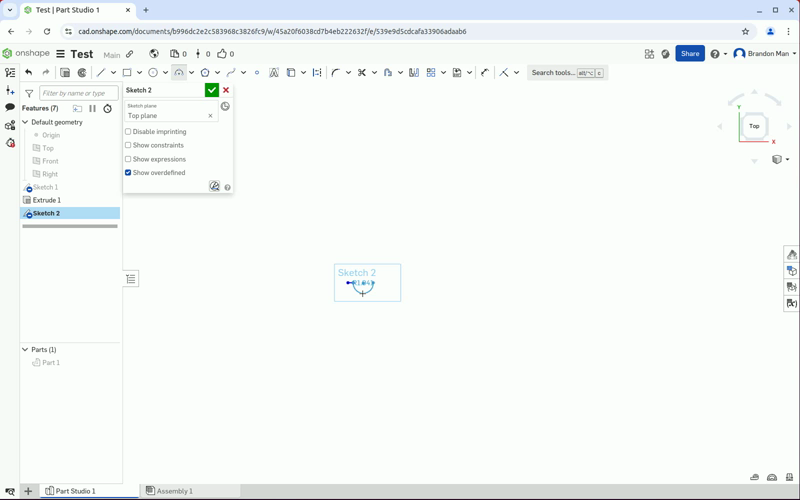
click(362, 293)
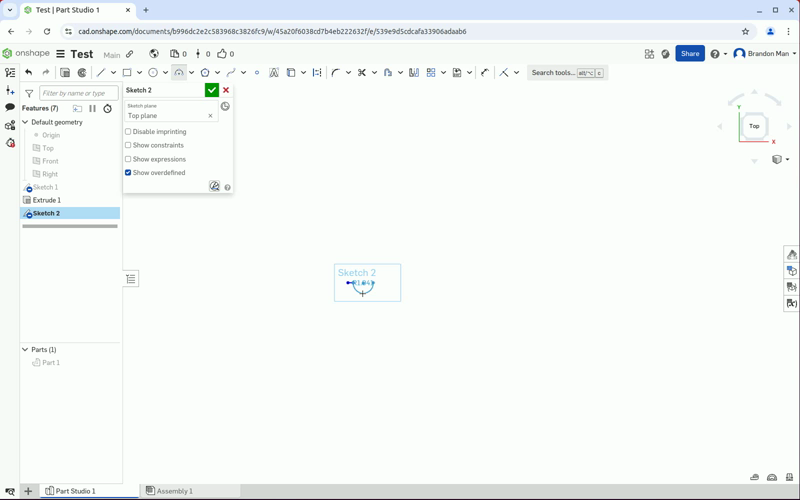
key_up(shift)
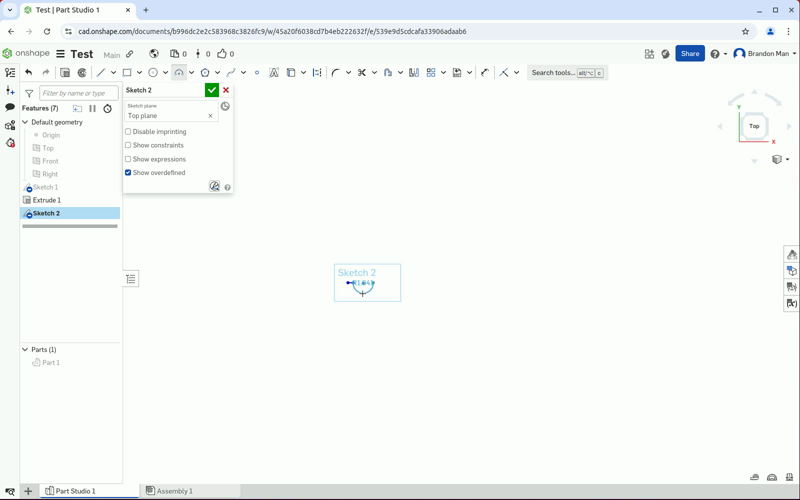
key(esc)
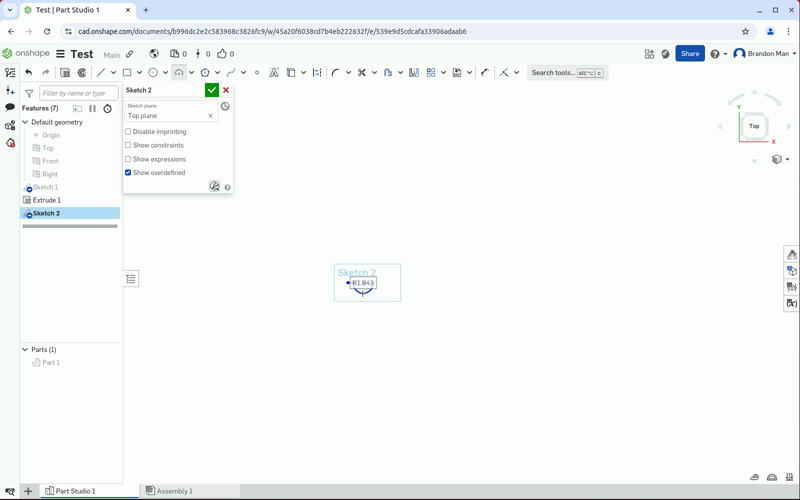
key(l)
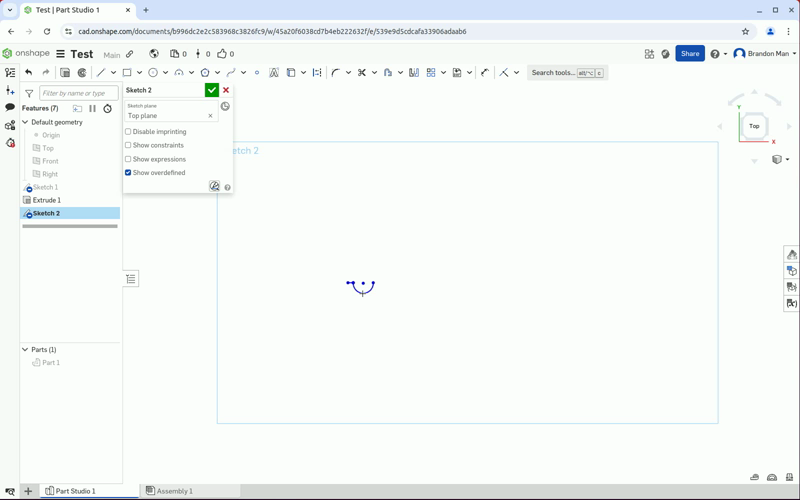
mouse_move(373, 282)
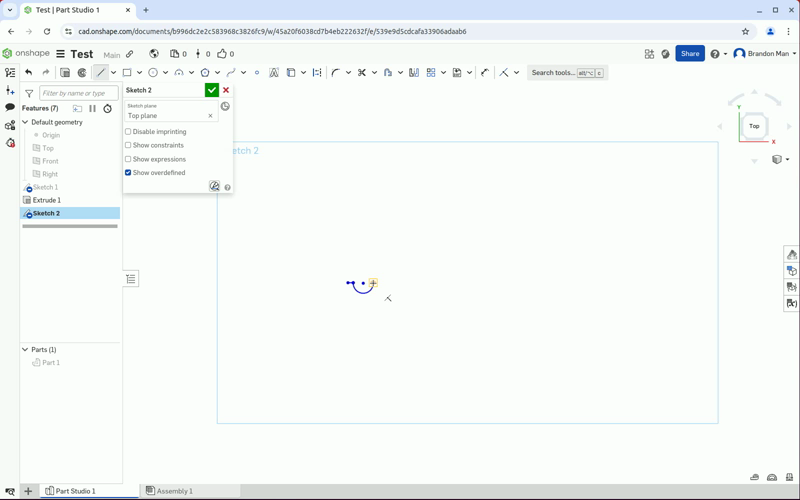
click(373, 282)
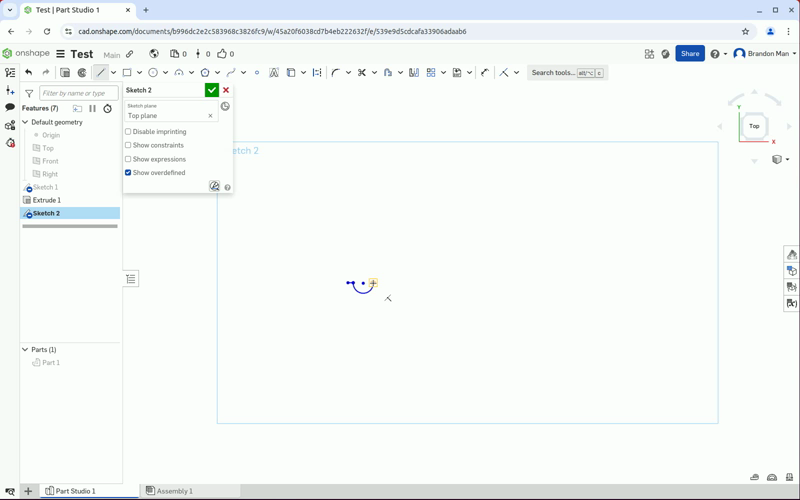
key_down(shift)
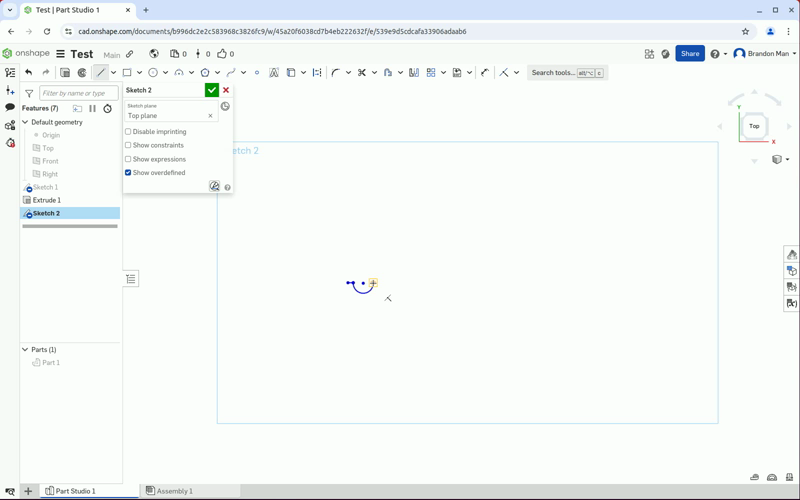
mouse_move(403, 282)
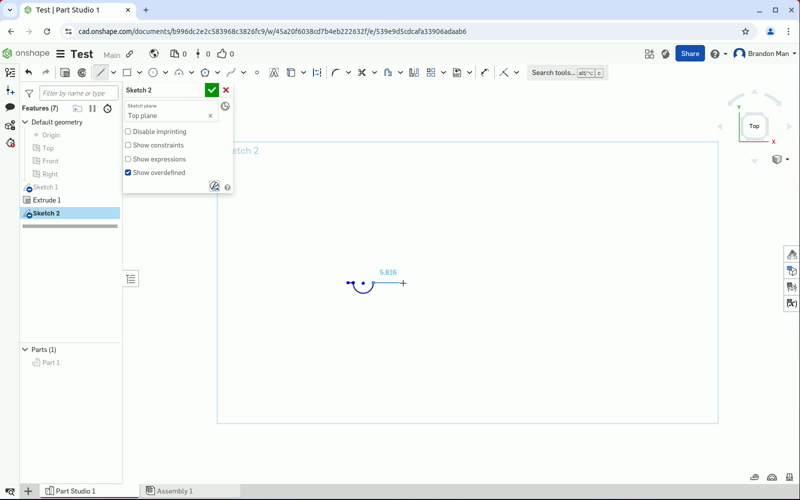
mouse_move(382, 282)
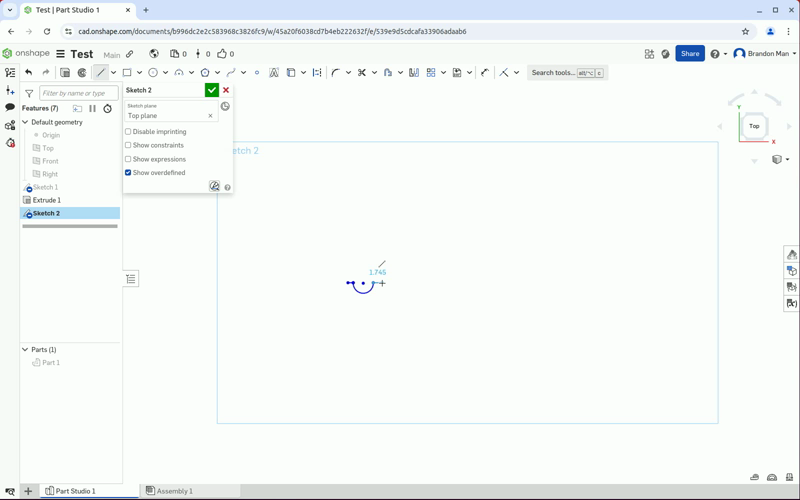
click(382, 282)
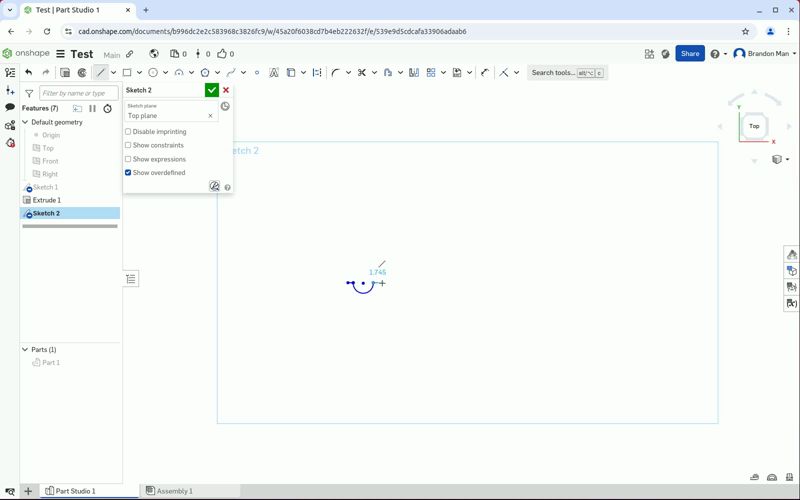
key_up(shift)
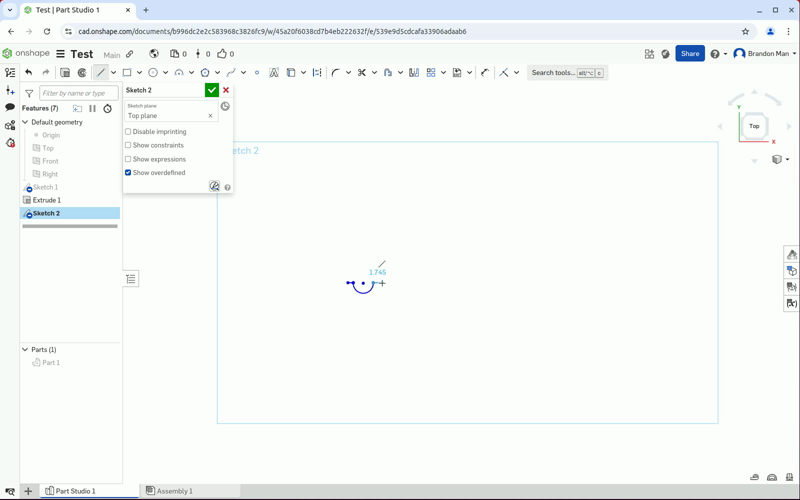
key(esc)
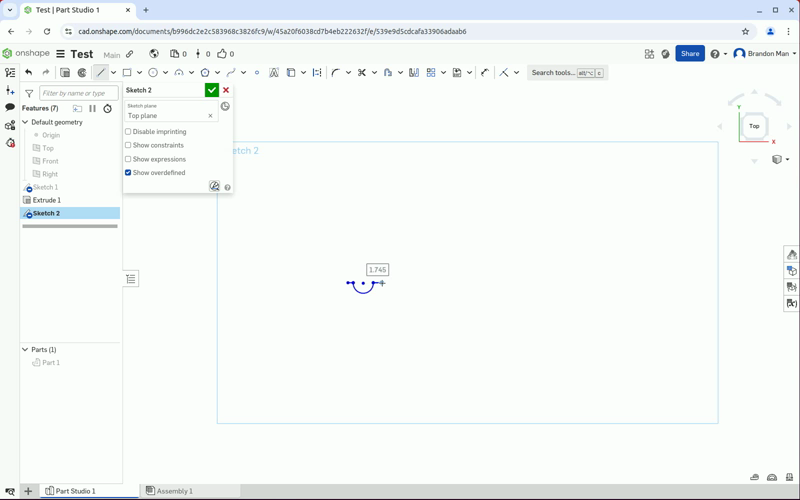
key(a)
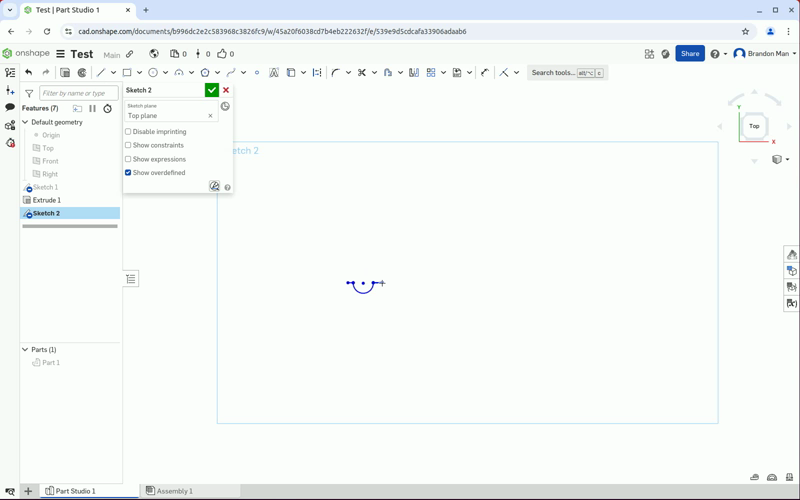
mouse_move(382, 282)
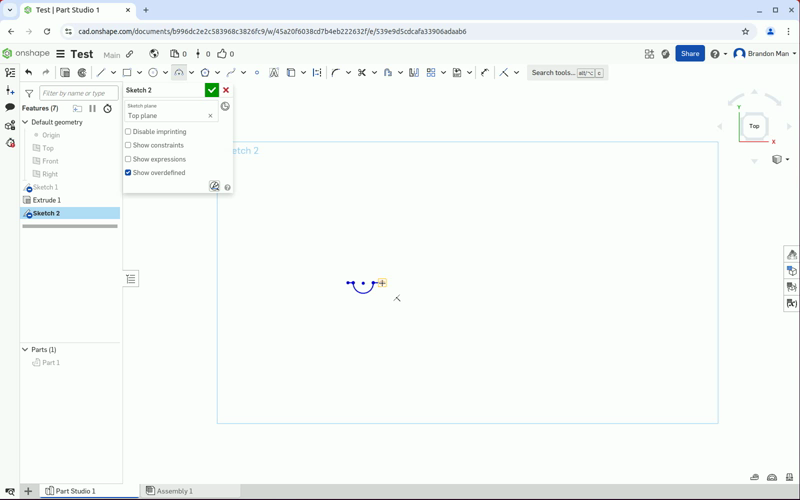
click(382, 282)
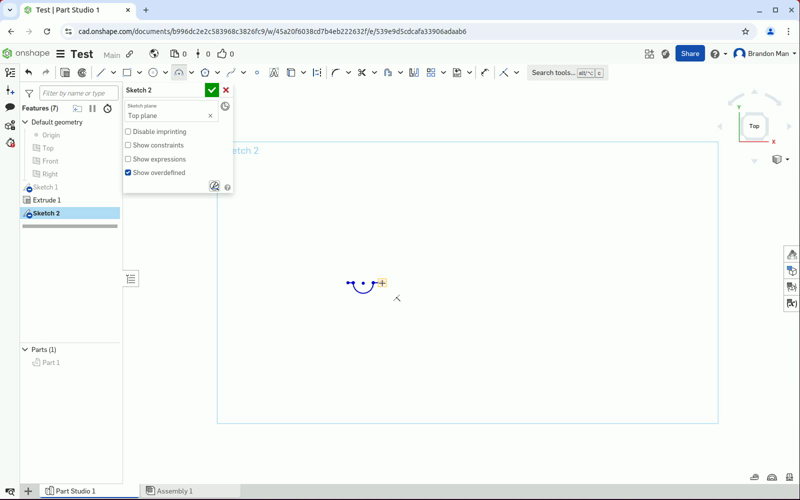
key_down(shift)
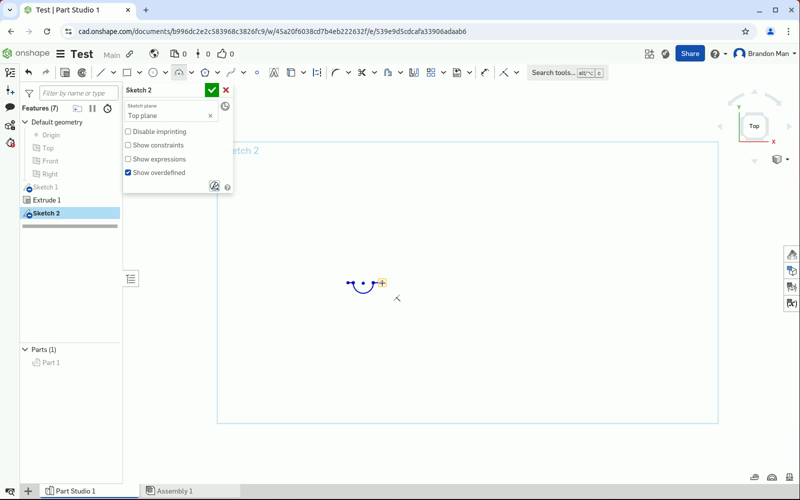
mouse_move(402, 282)
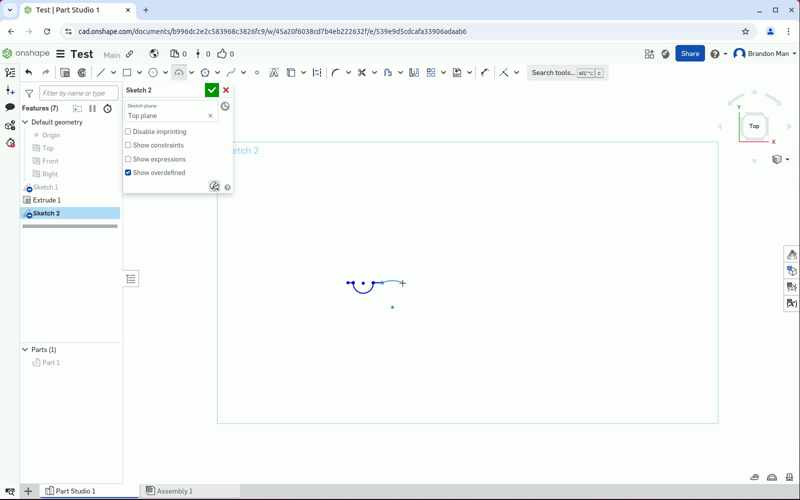
click(402, 282)
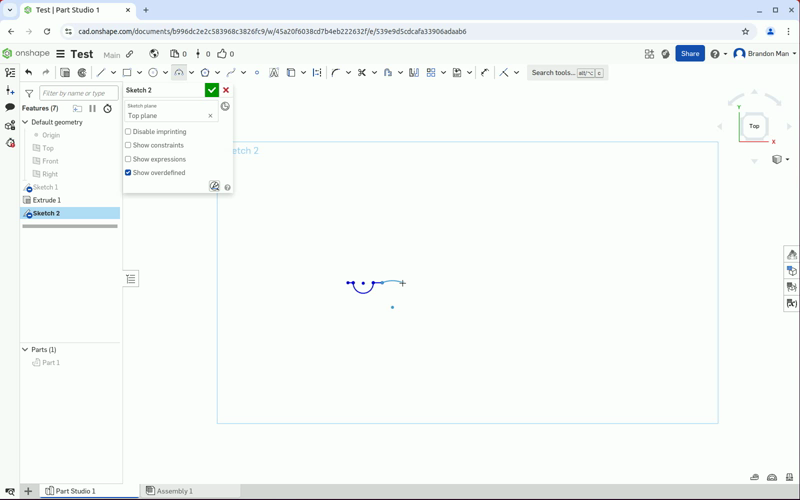
mouse_move(392, 293)
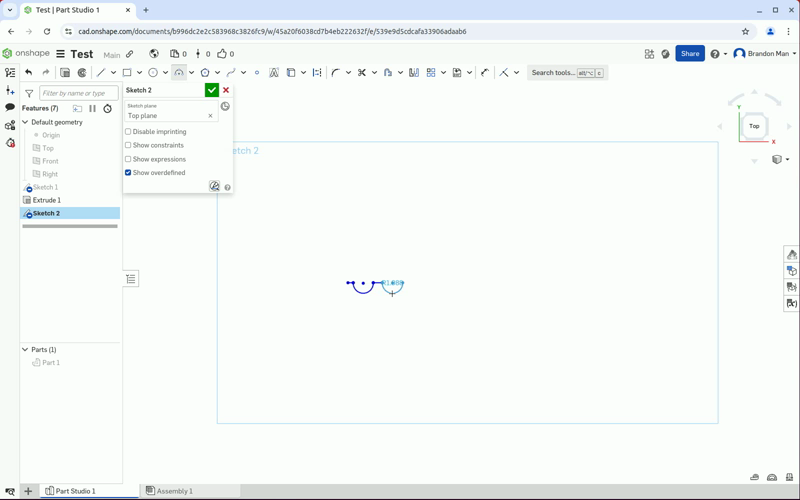
click(392, 293)
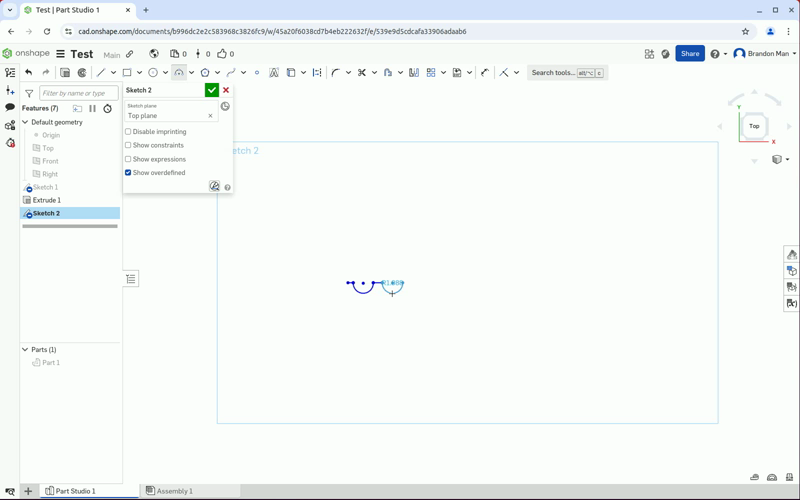
key_up(shift)
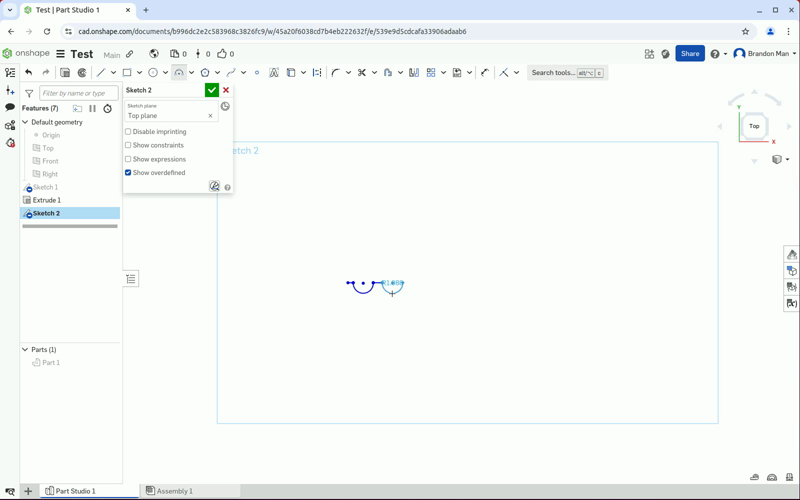
key(esc)
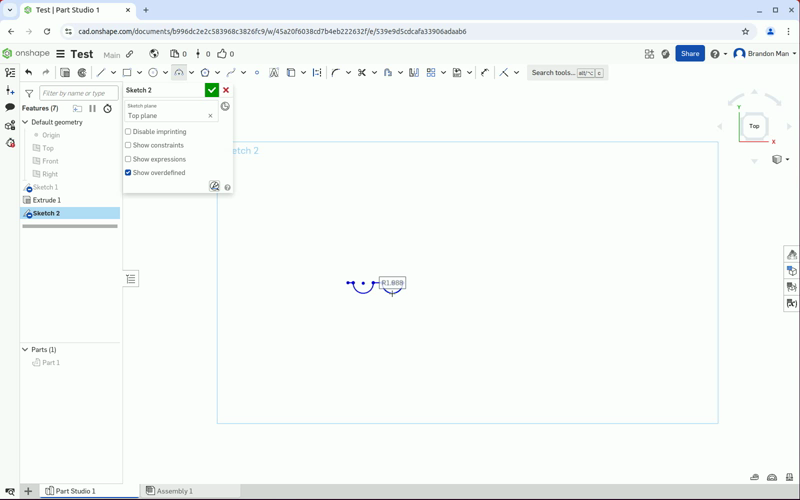
key(l)
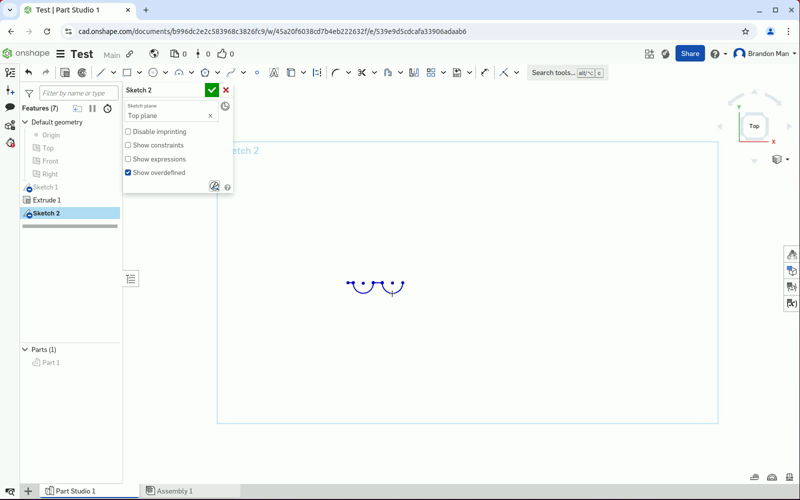
mouse_move(402, 282)
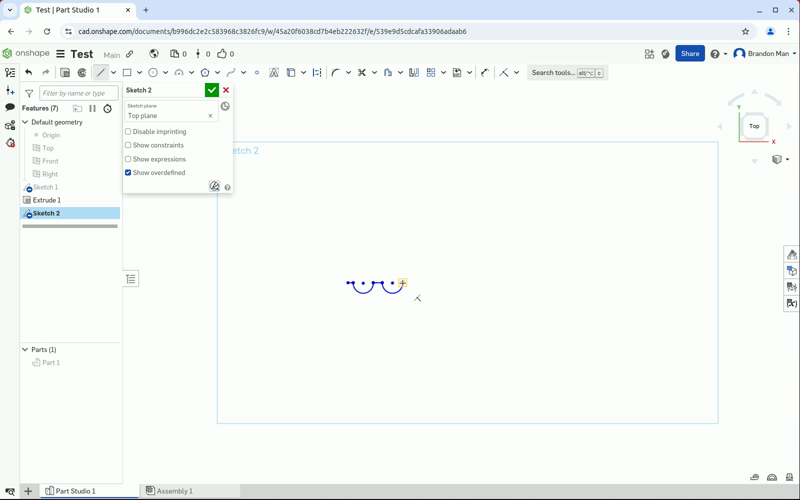
click(402, 282)
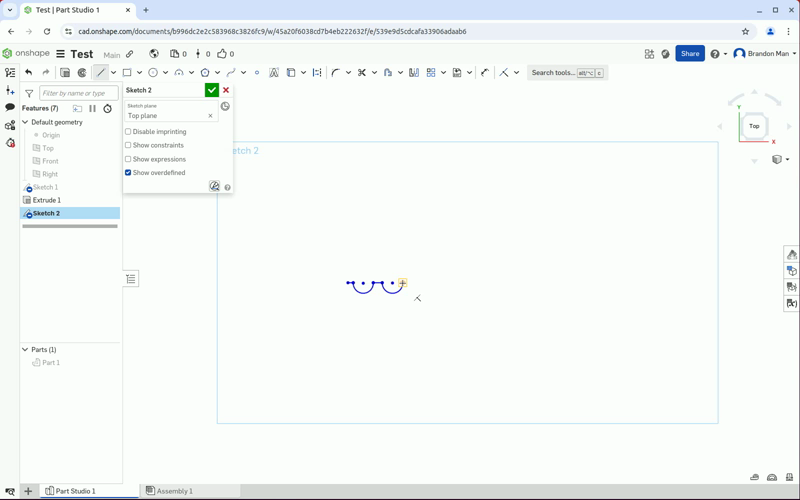
key_down(shift)
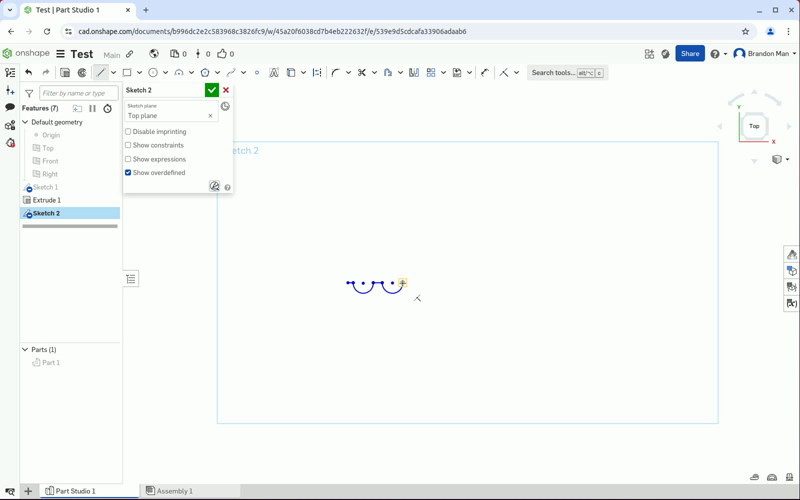
mouse_move(432, 282)
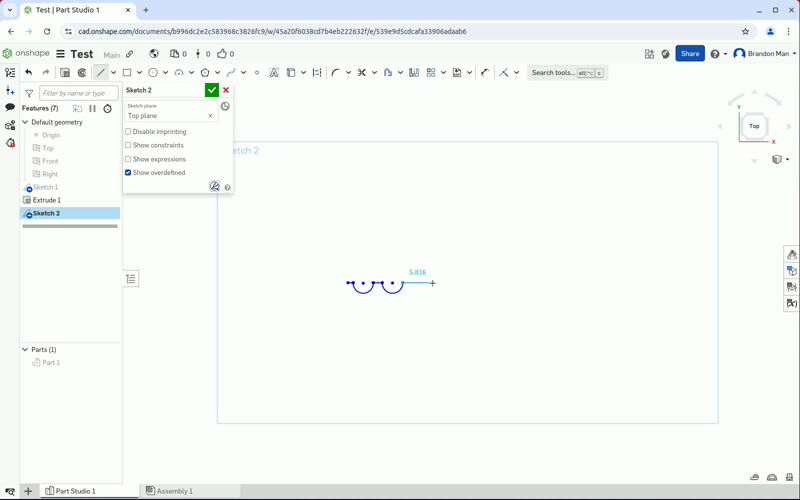
mouse_move(411, 282)
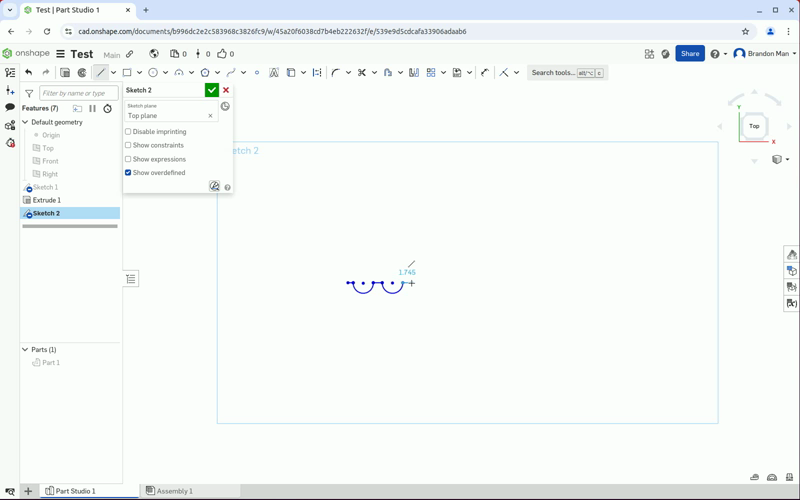
click(411, 282)
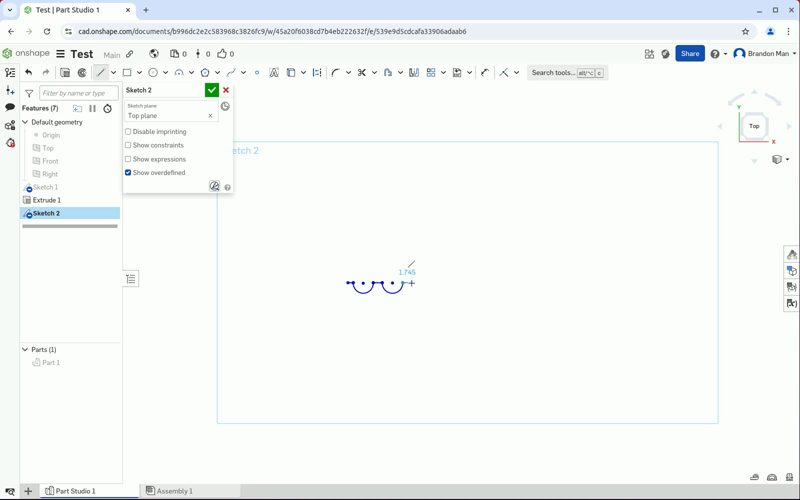
key_up(shift)
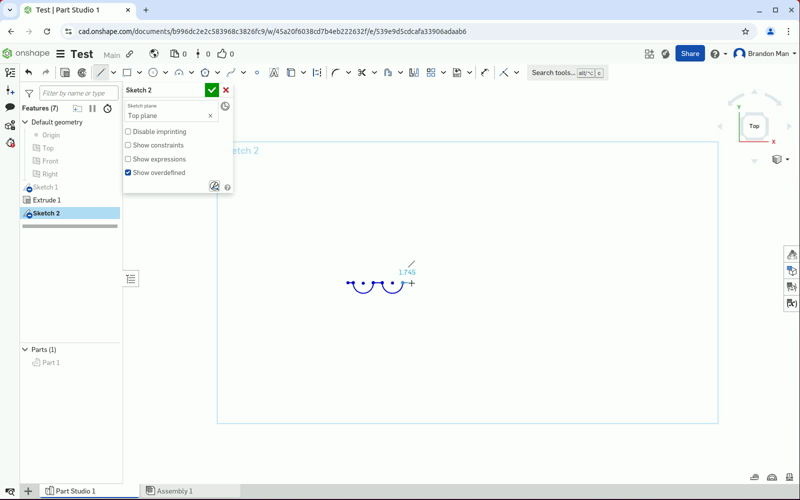
key(esc)
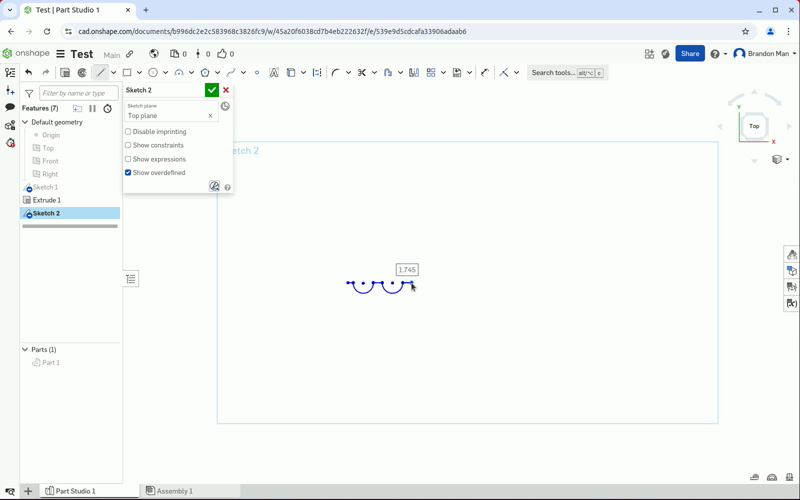
key(a)
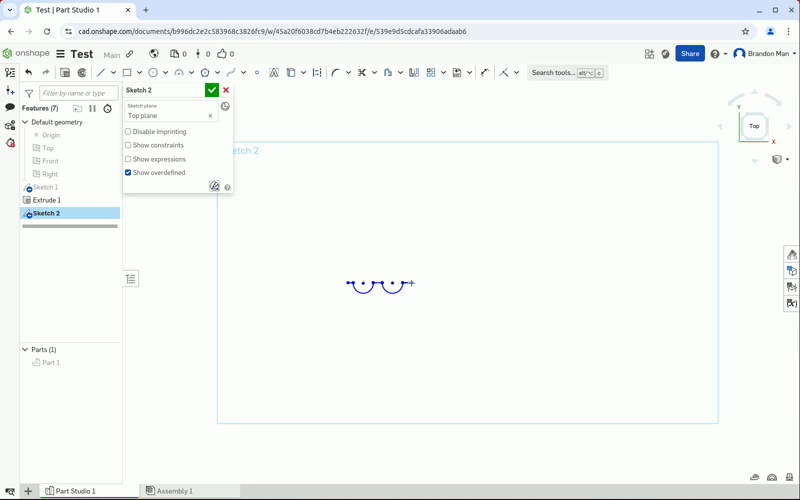
mouse_move(411, 282)
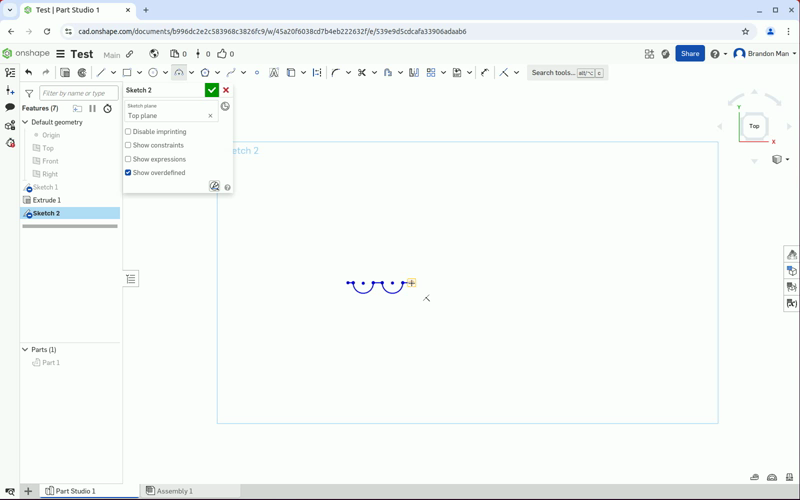
click(411, 282)
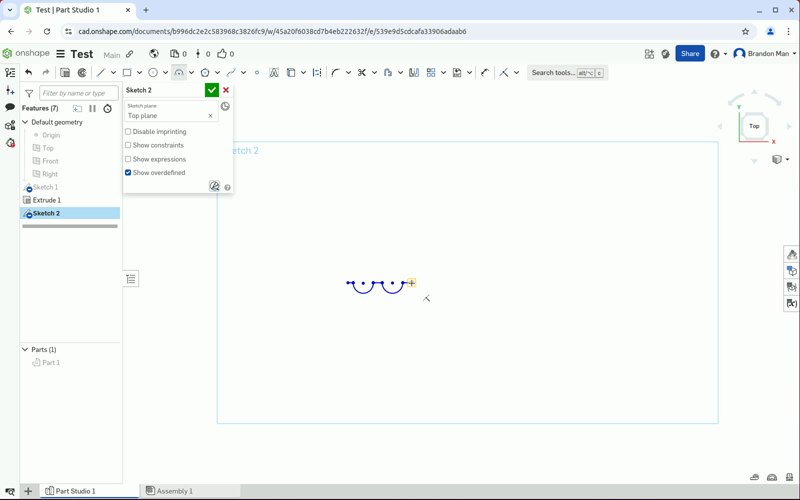
key_down(shift)
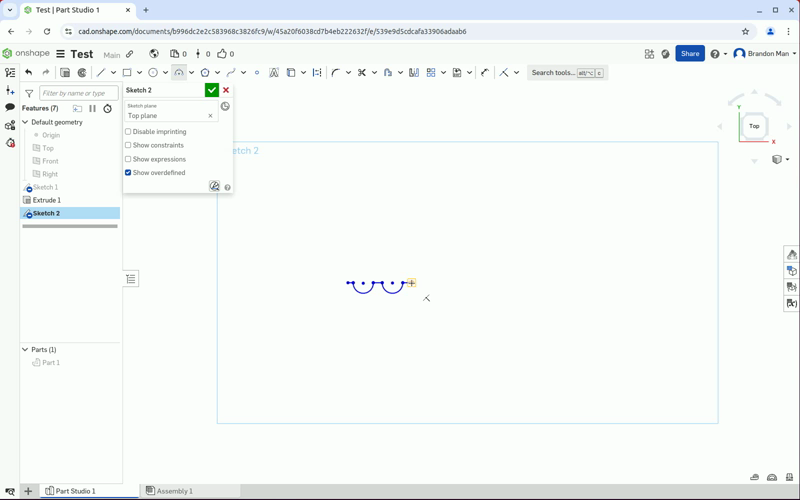
mouse_move(431, 282)
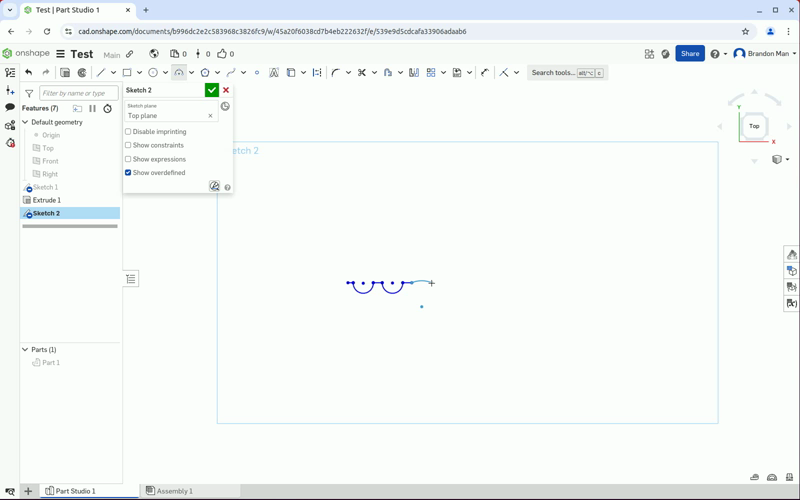
click(431, 282)
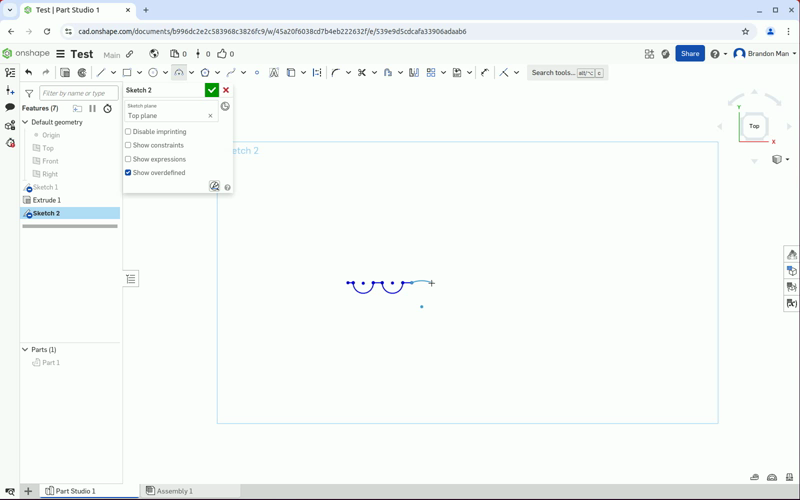
mouse_move(421, 293)
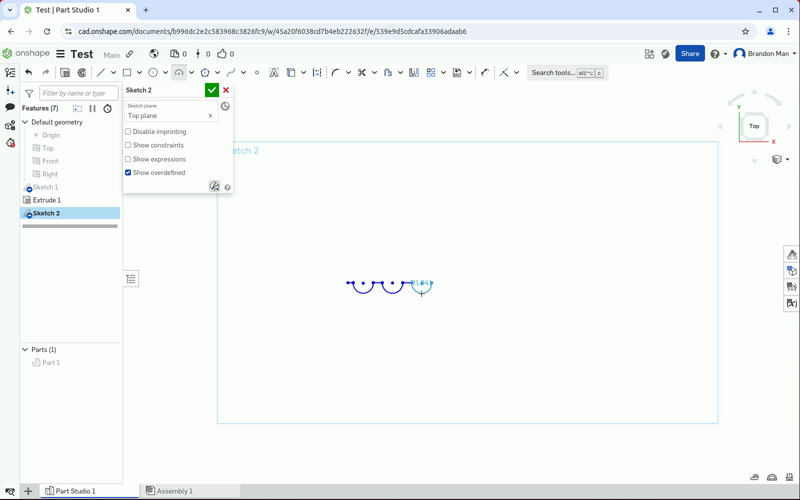
click(421, 293)
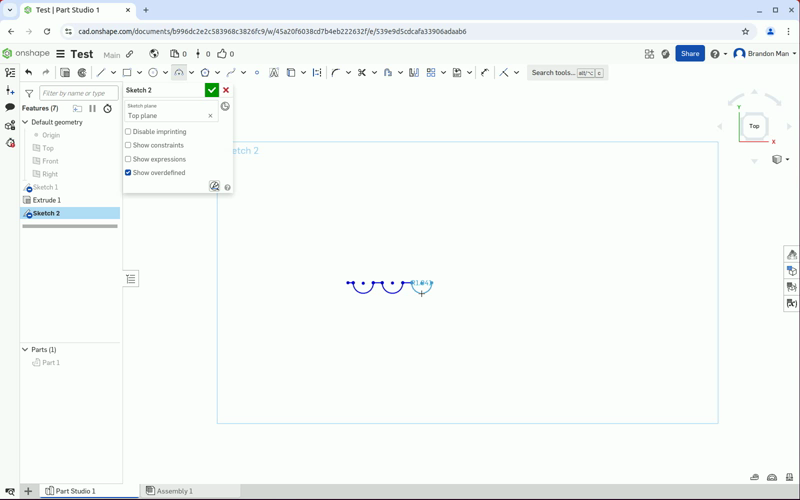
key_up(shift)
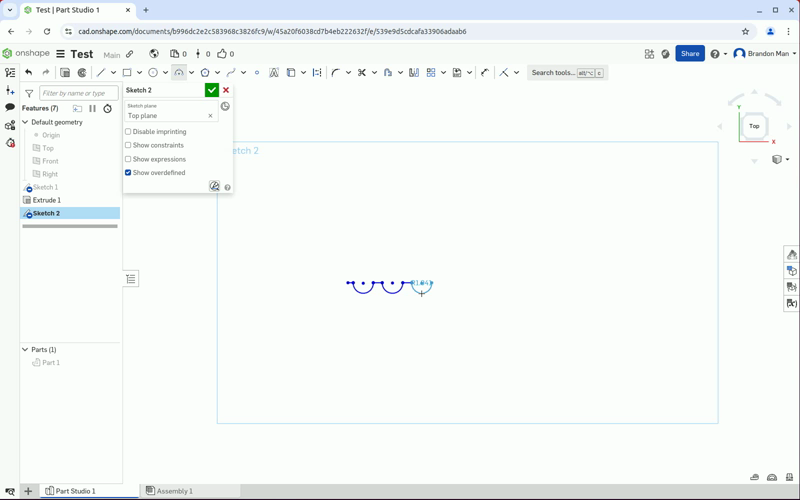
key(esc)
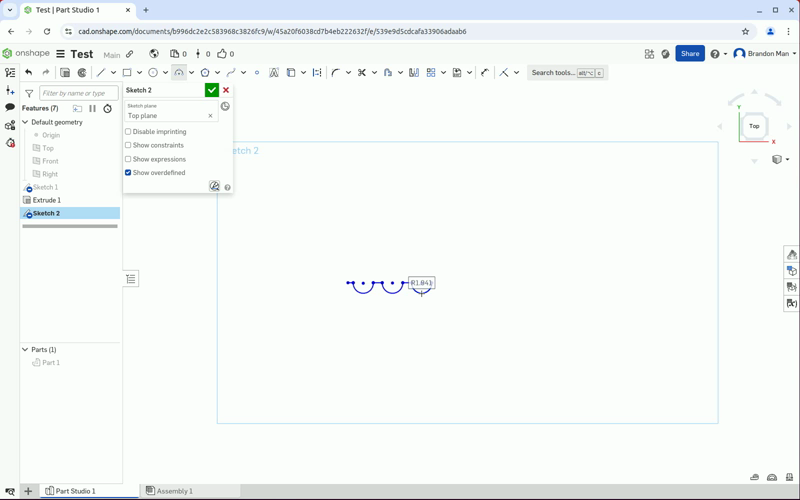
key(l)
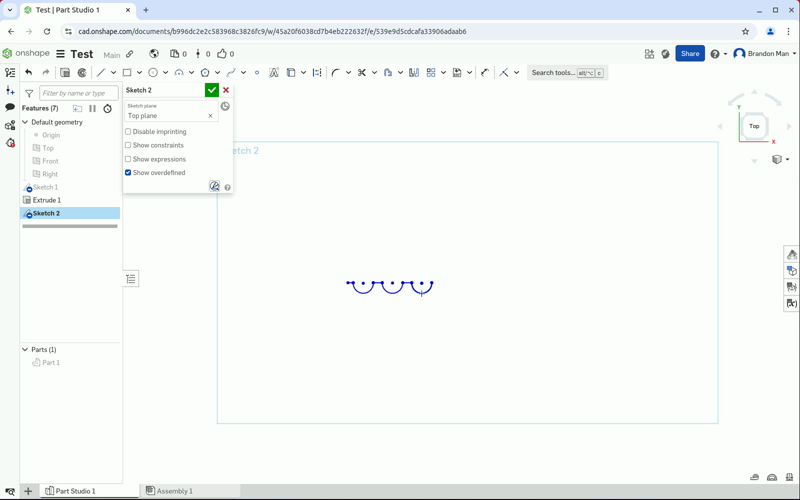
mouse_move(431, 282)
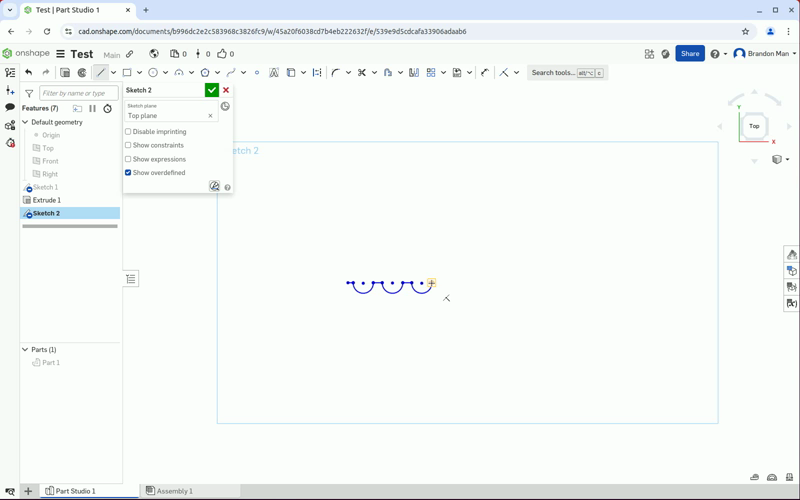
click(431, 282)
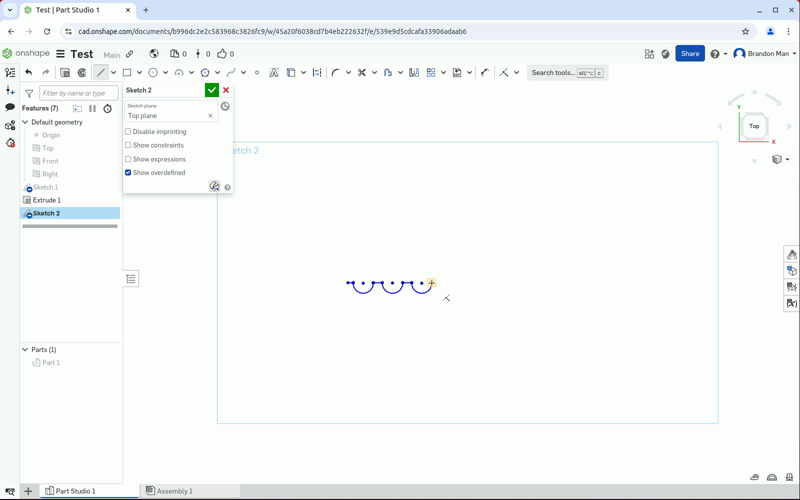
key_down(shift)
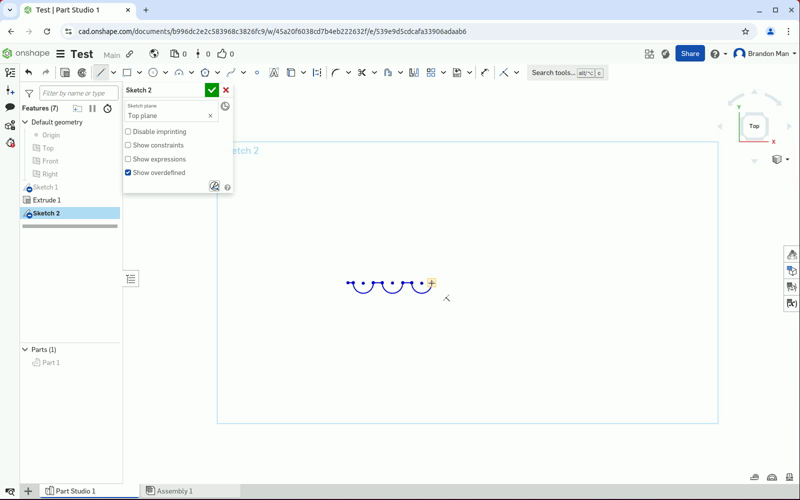
mouse_move(461, 282)
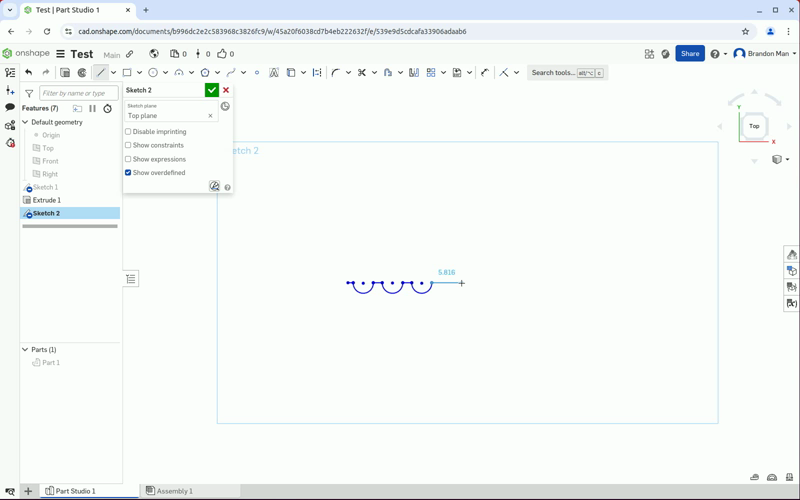
mouse_move(441, 282)
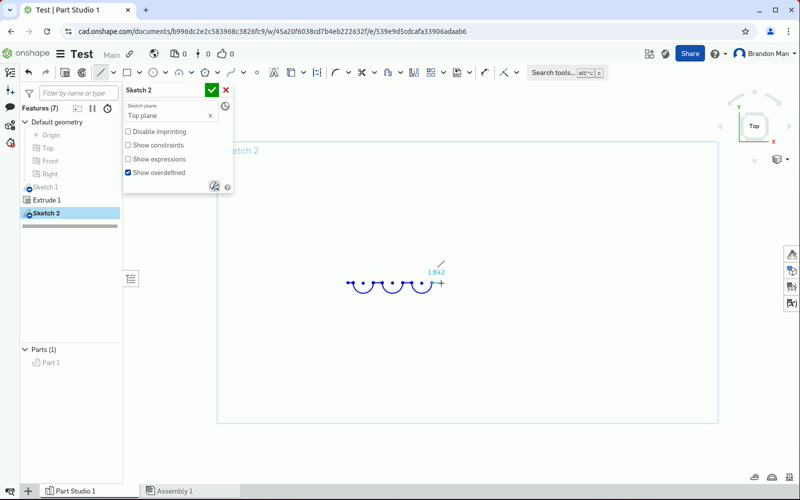
click(441, 282)
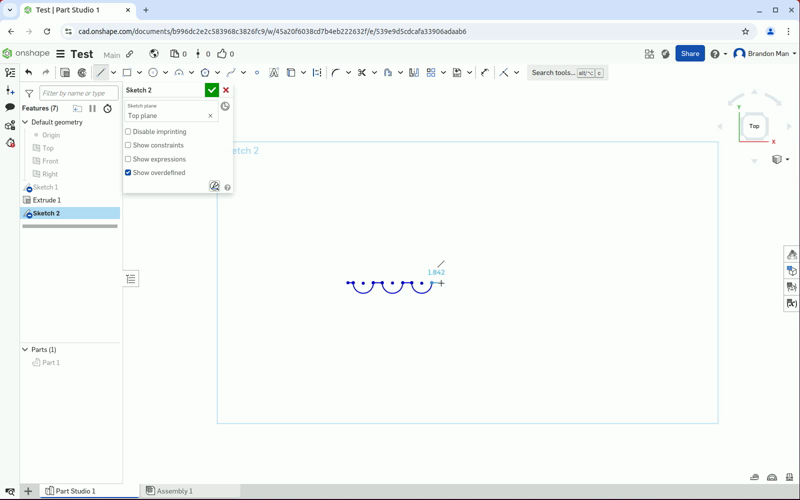
key_up(shift)
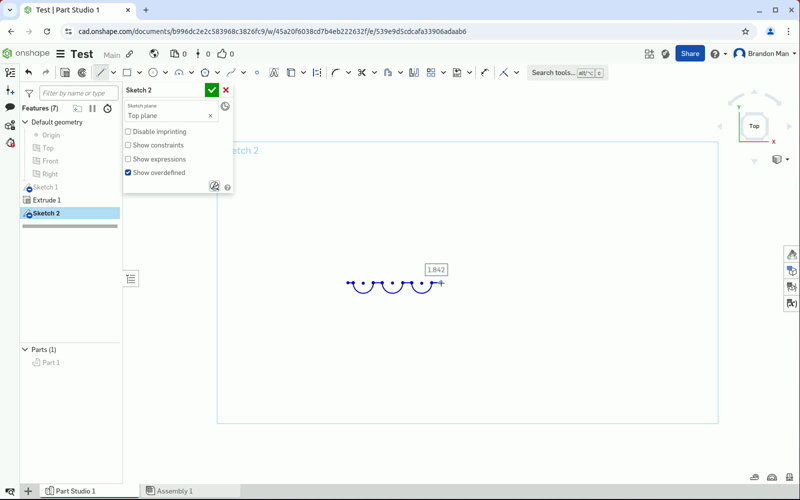
key(esc)
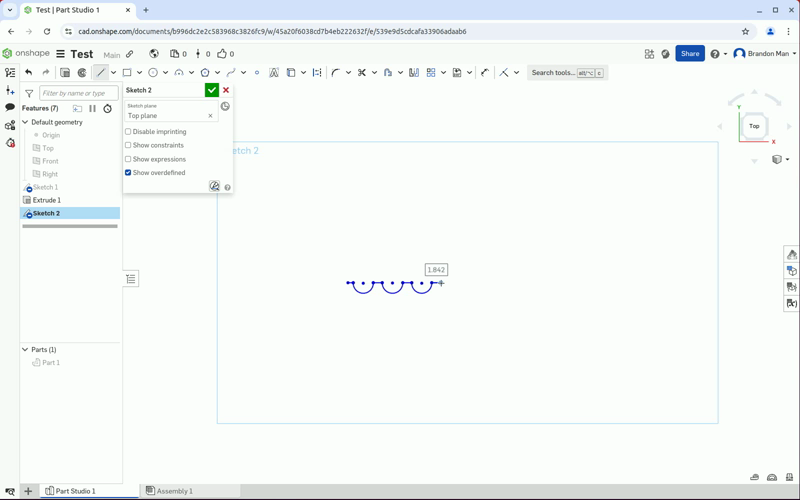
key(a)
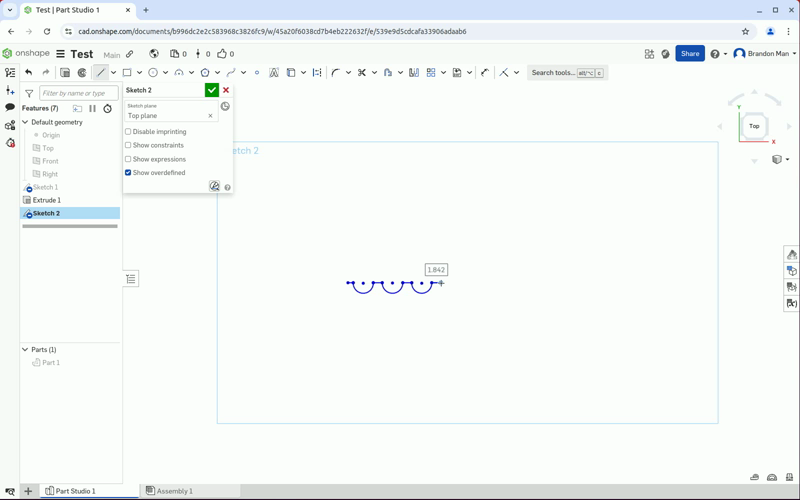
mouse_move(441, 282)
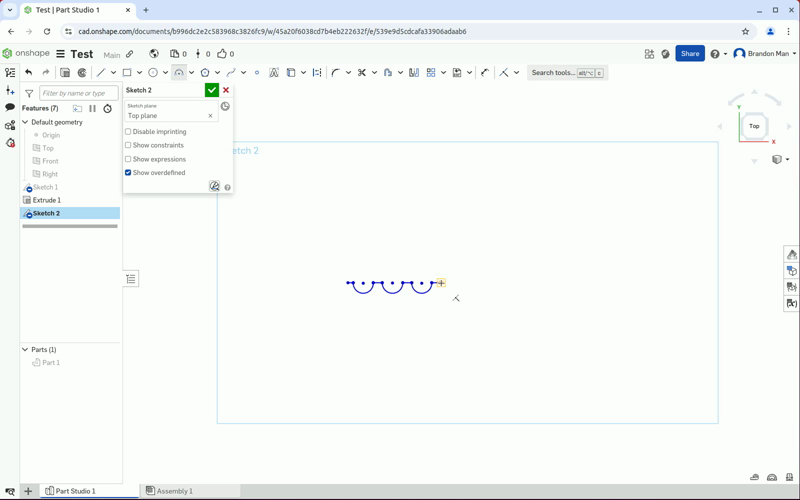
click(441, 282)
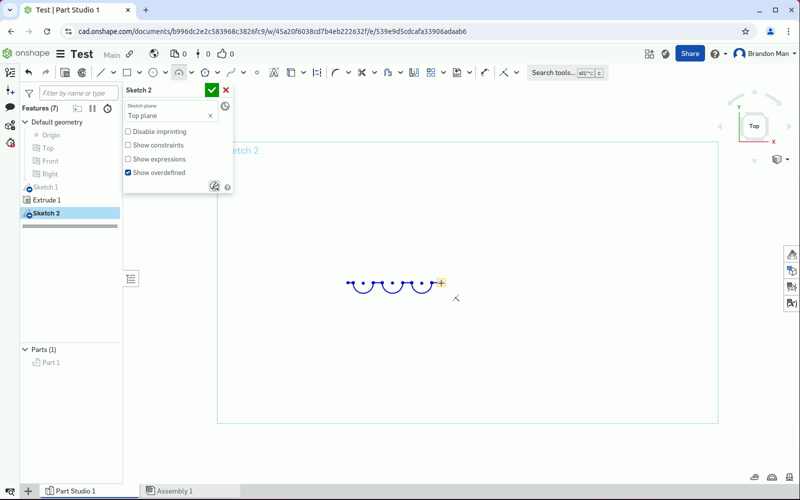
key_down(shift)
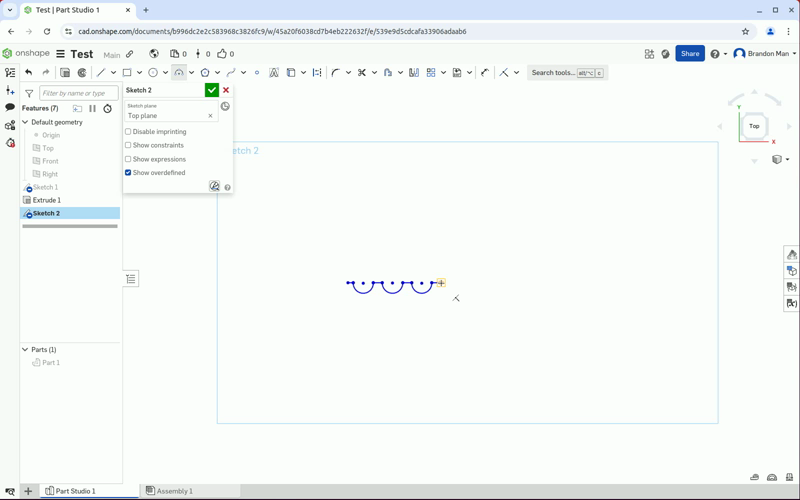
mouse_move(461, 282)
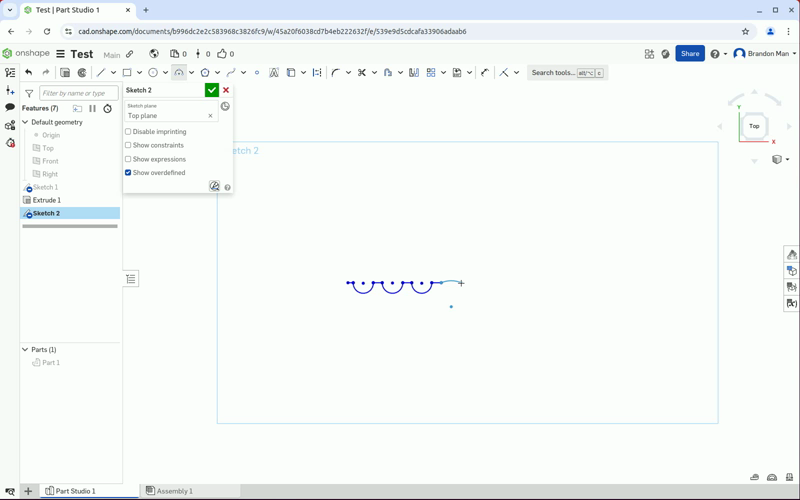
click(461, 282)
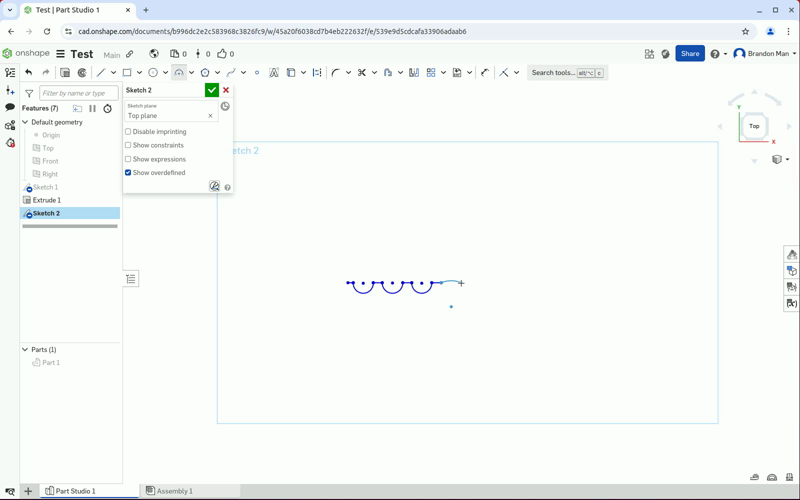
mouse_move(451, 293)
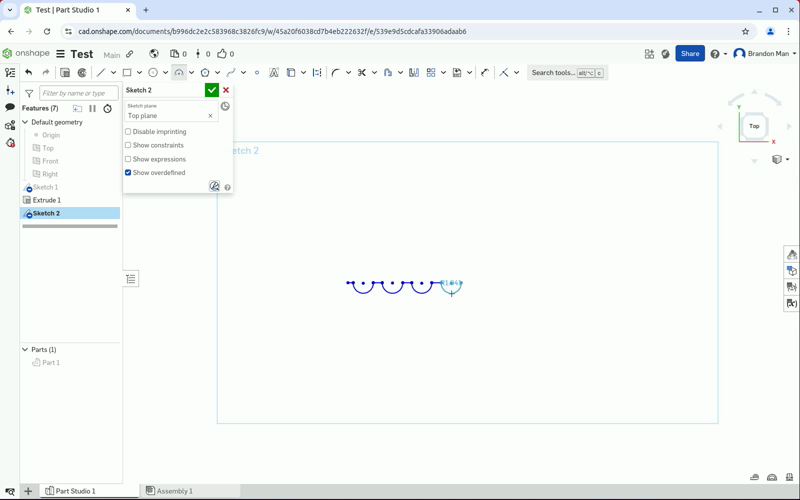
click(451, 293)
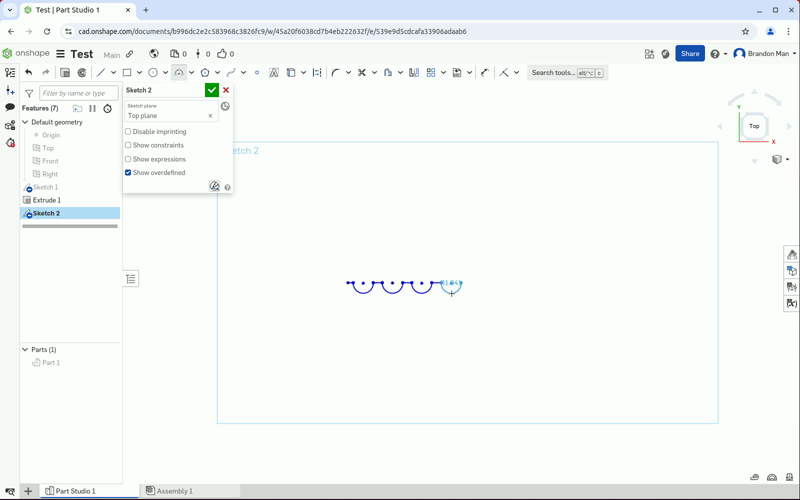
key_up(shift)
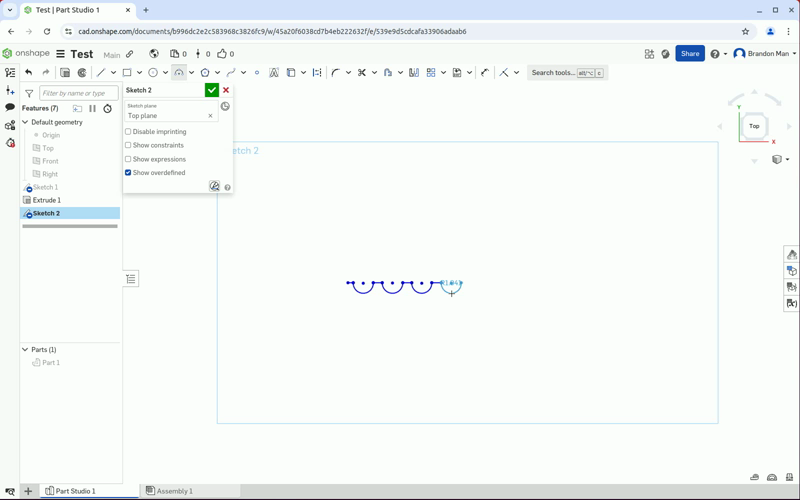
key(esc)
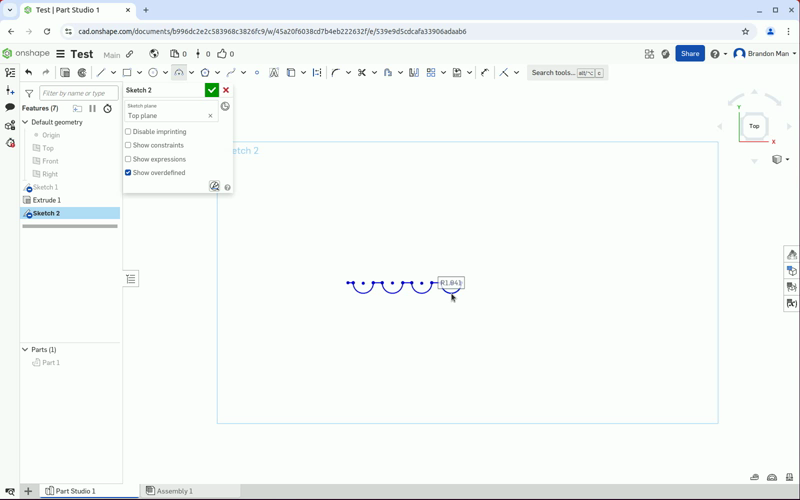
key(l)
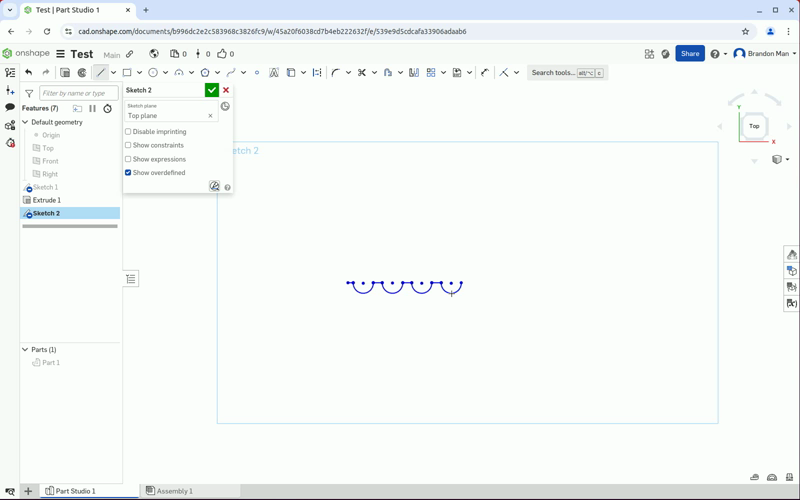
mouse_move(461, 282)
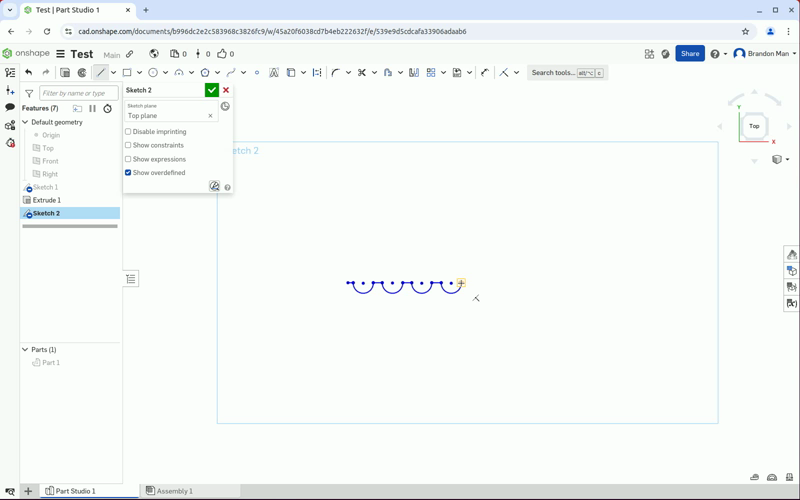
click(461, 282)
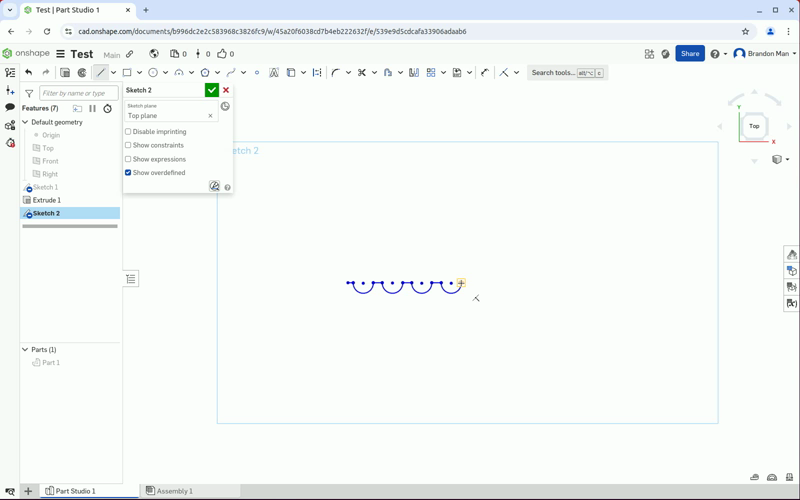
key_down(shift)
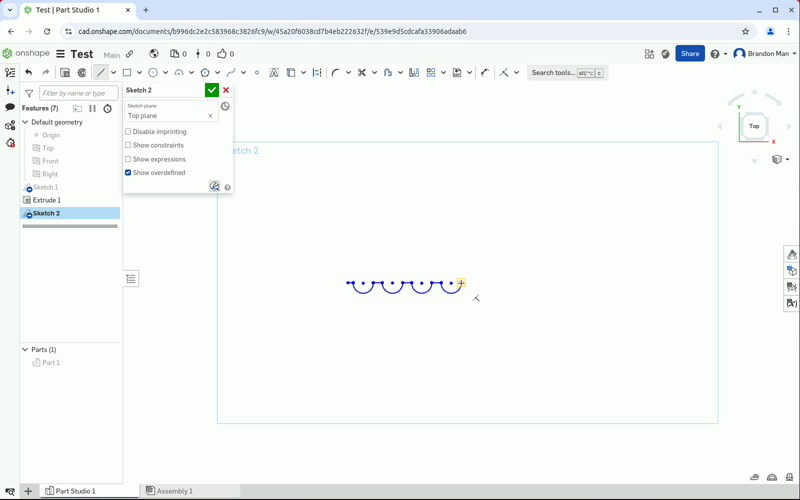
mouse_move(491, 282)
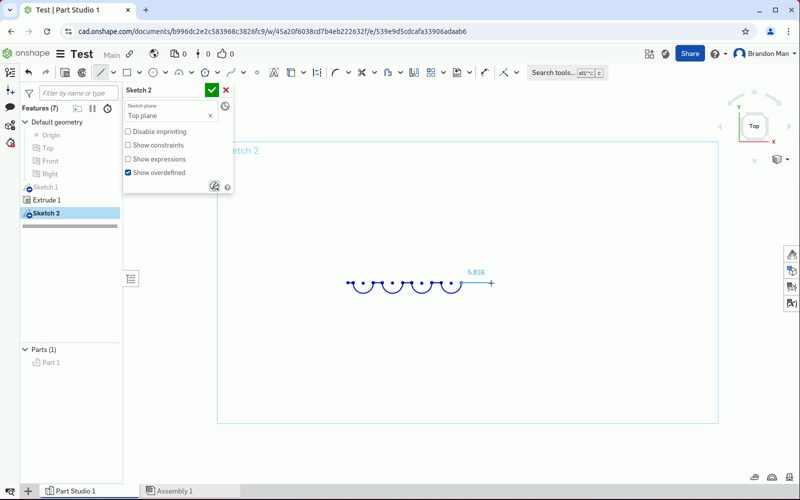
mouse_move(470, 282)
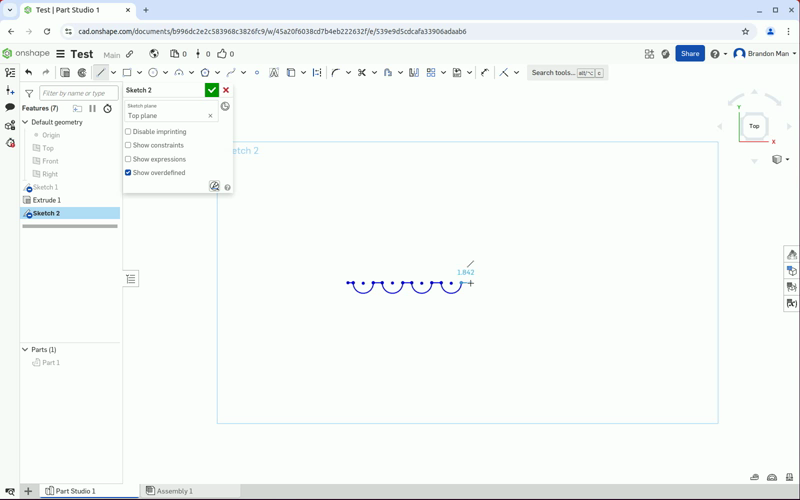
click(470, 282)
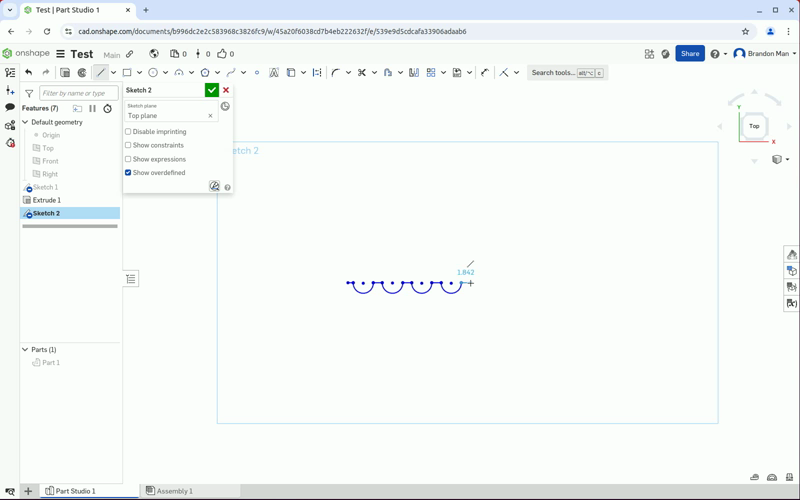
key_up(shift)
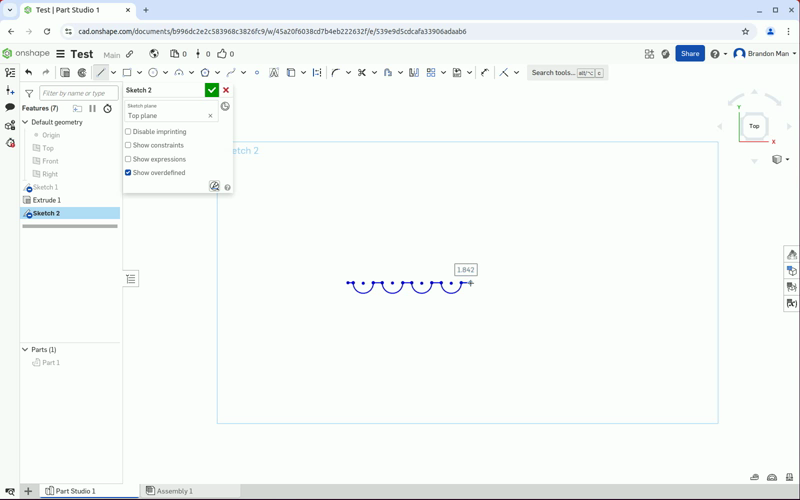
key(esc)
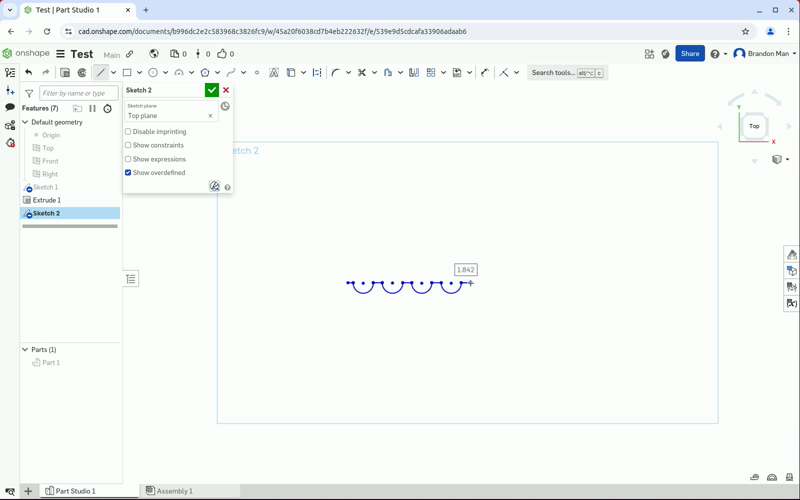
key(a)
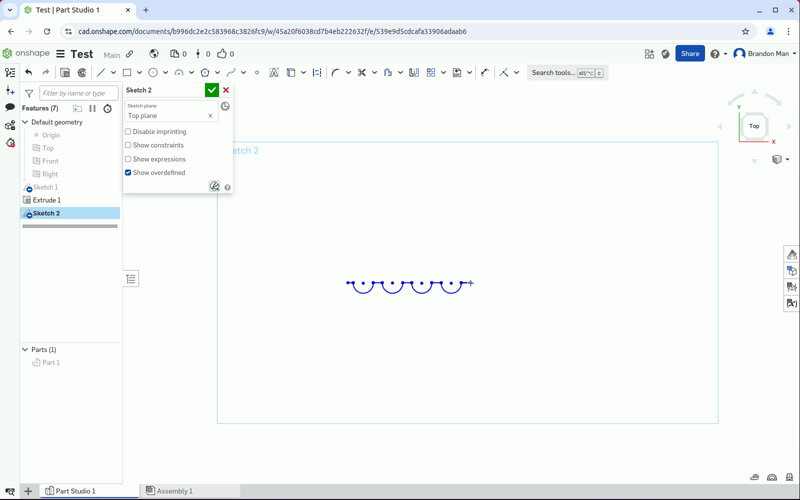
mouse_move(470, 282)
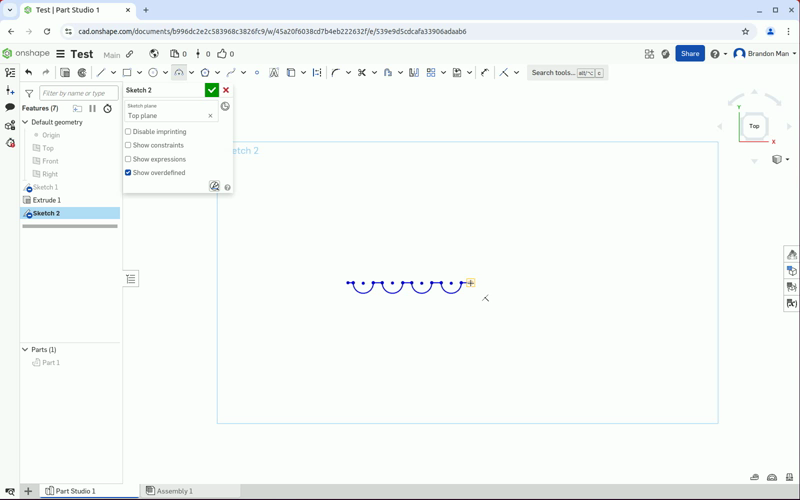
click(470, 282)
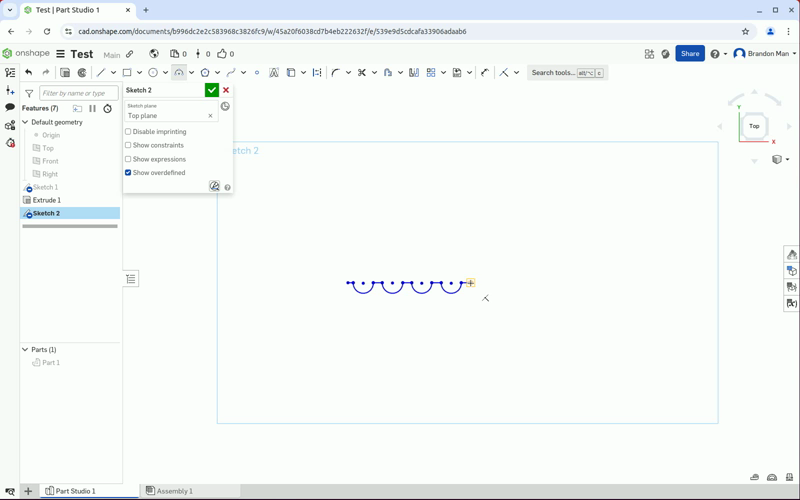
key_down(shift)
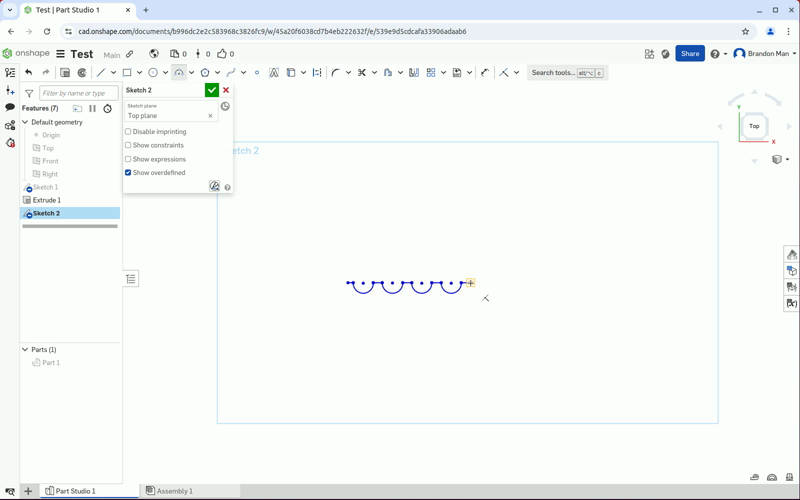
mouse_move(490, 282)
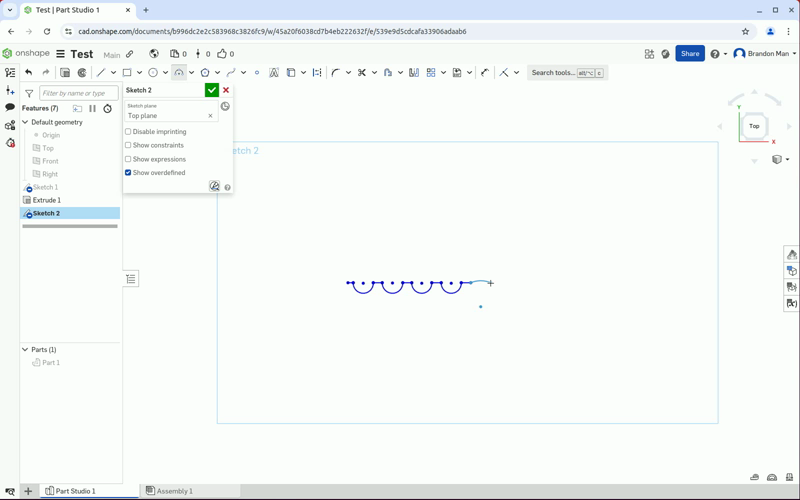
click(490, 282)
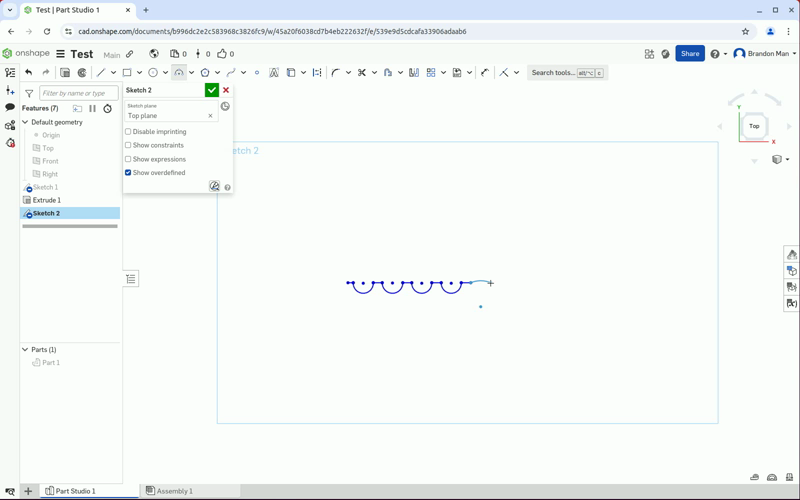
mouse_move(480, 293)
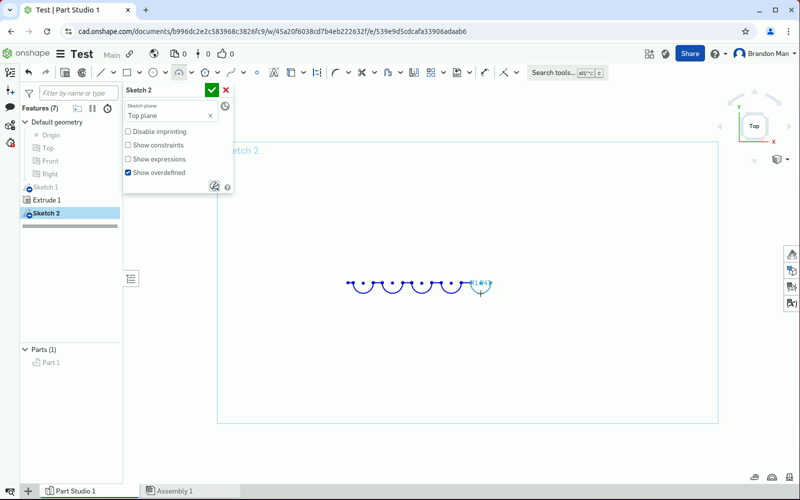
click(480, 293)
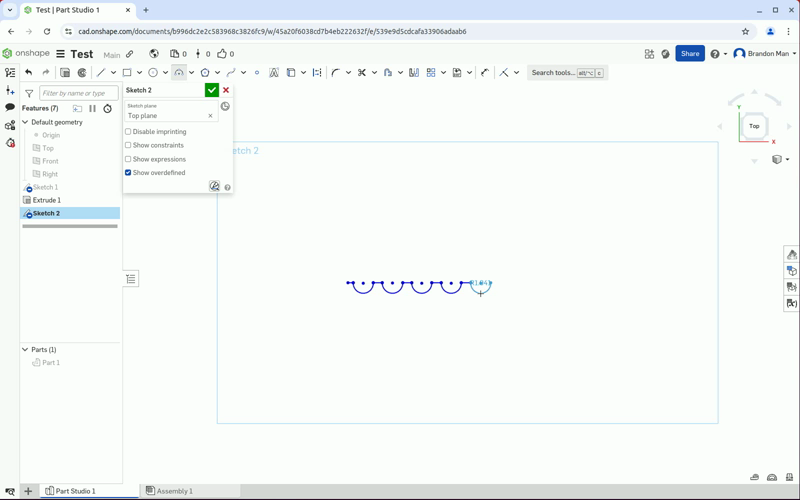
key_up(shift)
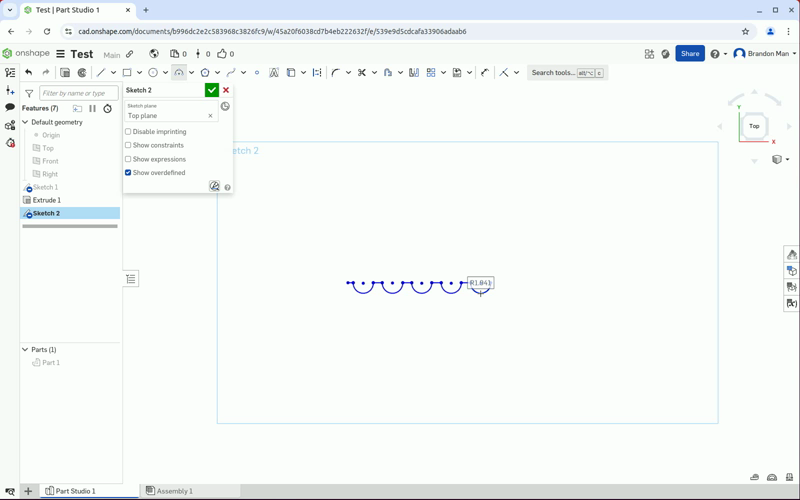
key(esc)
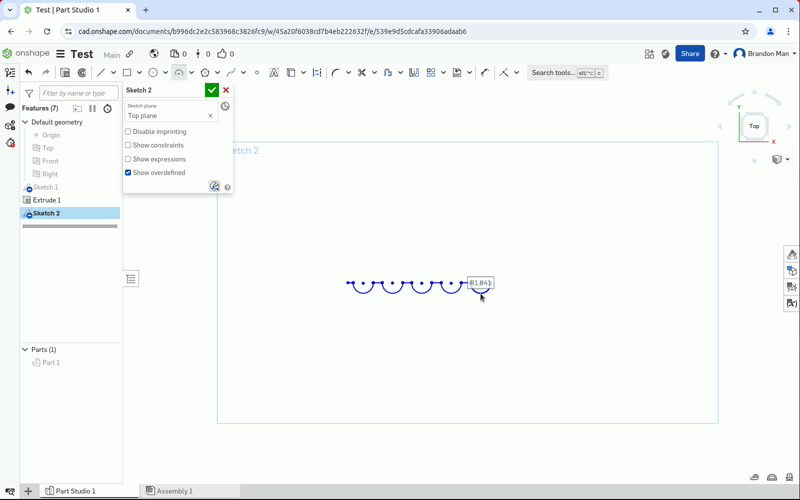
key(l)
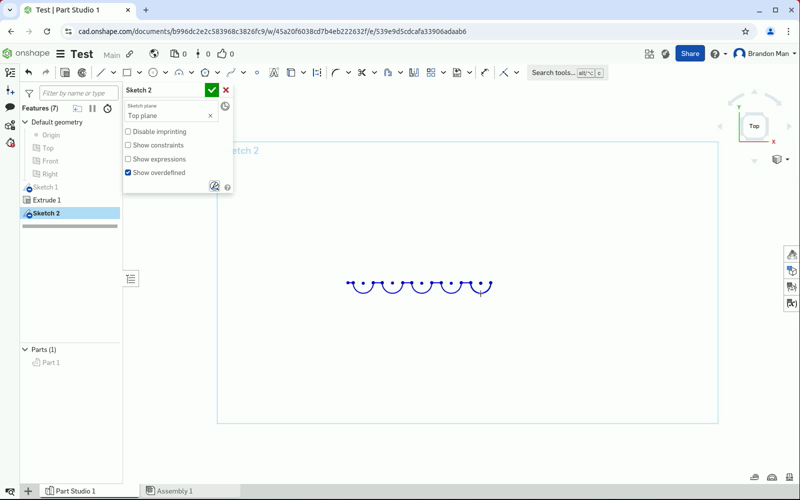
mouse_move(490, 282)
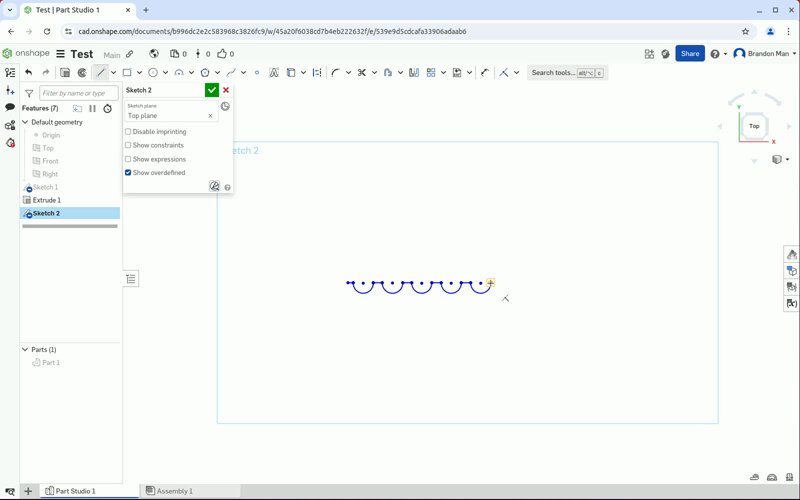
click(490, 282)
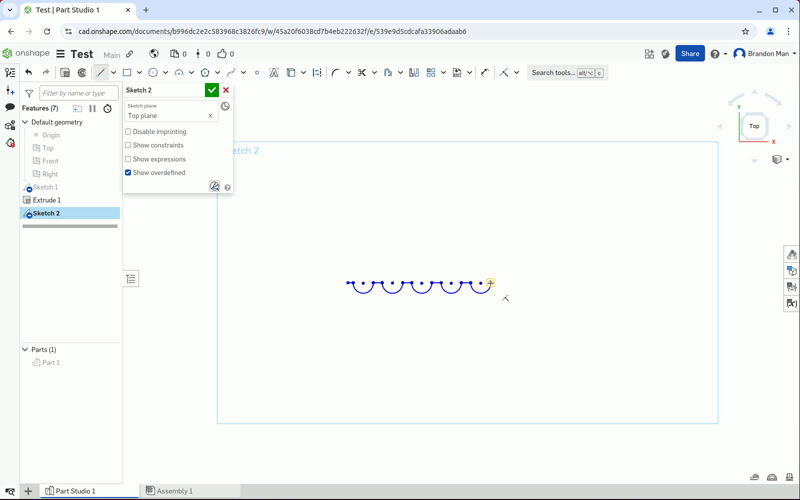
key_down(shift)
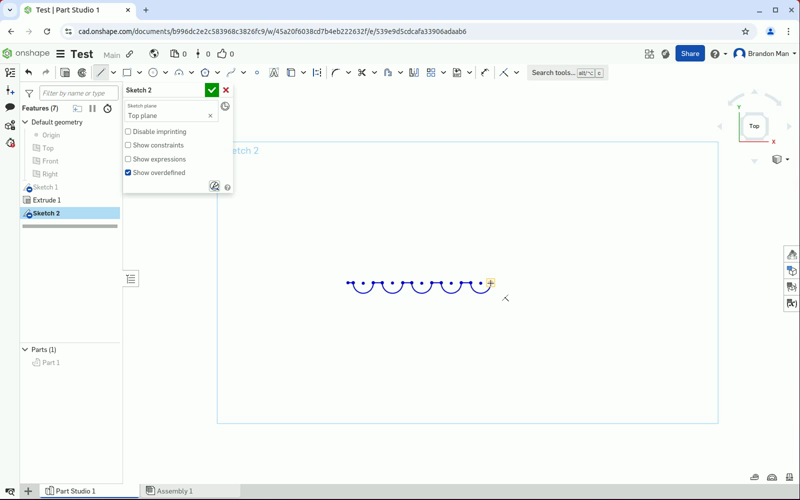
mouse_move(520, 282)
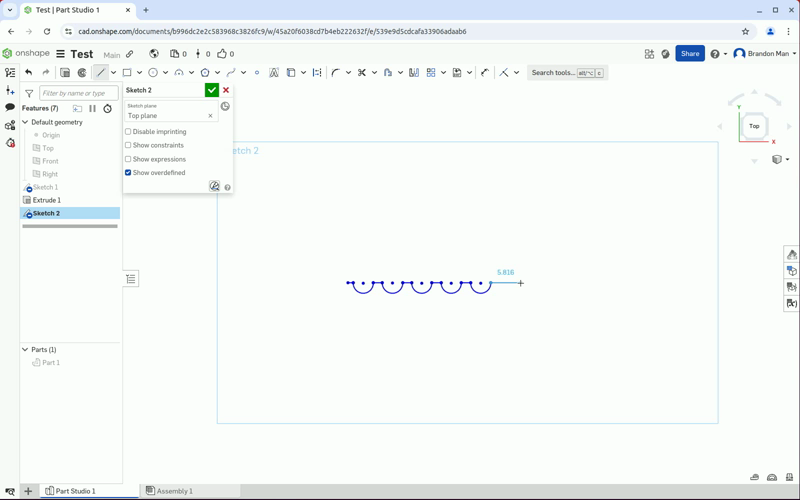
mouse_move(495, 282)
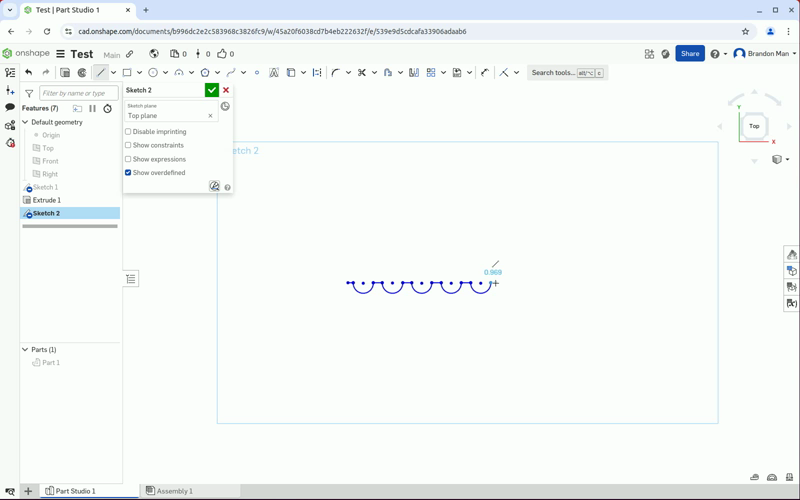
scroll(6)
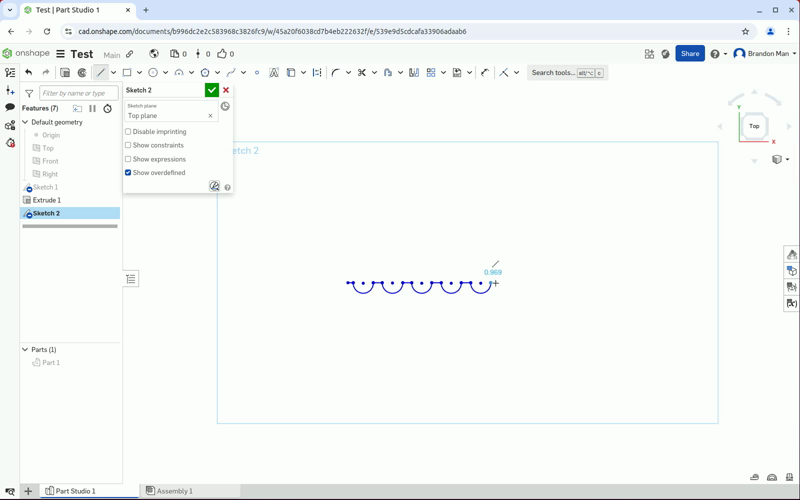
scroll(6)
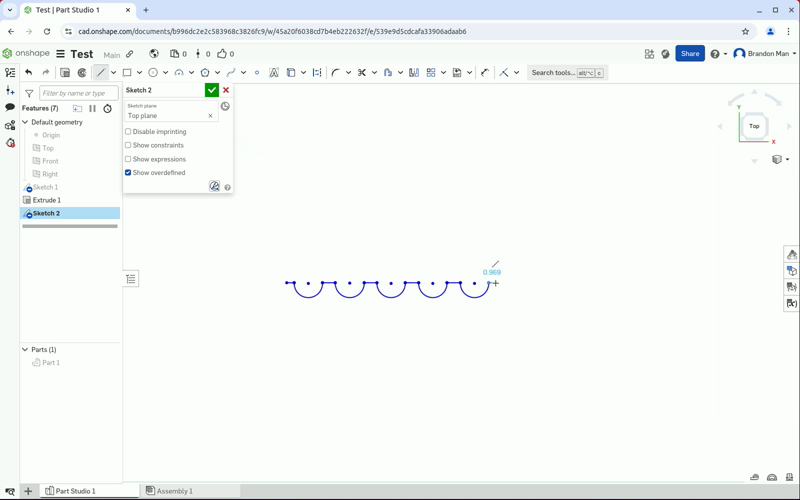
scroll(6)
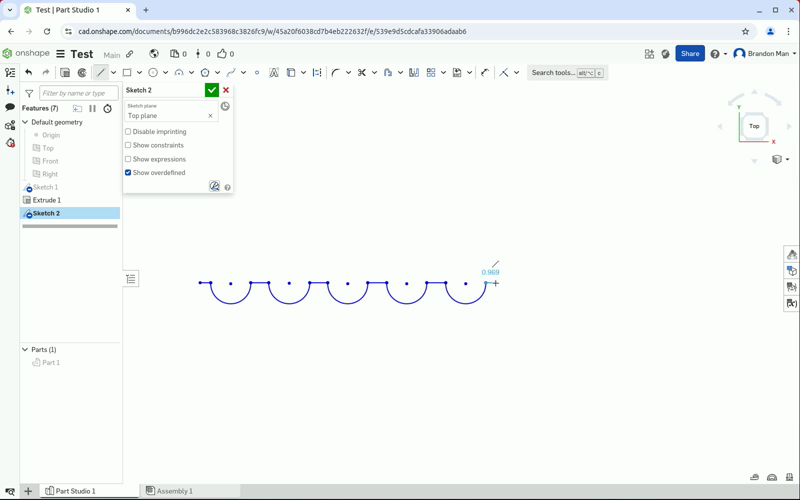
scroll(6)
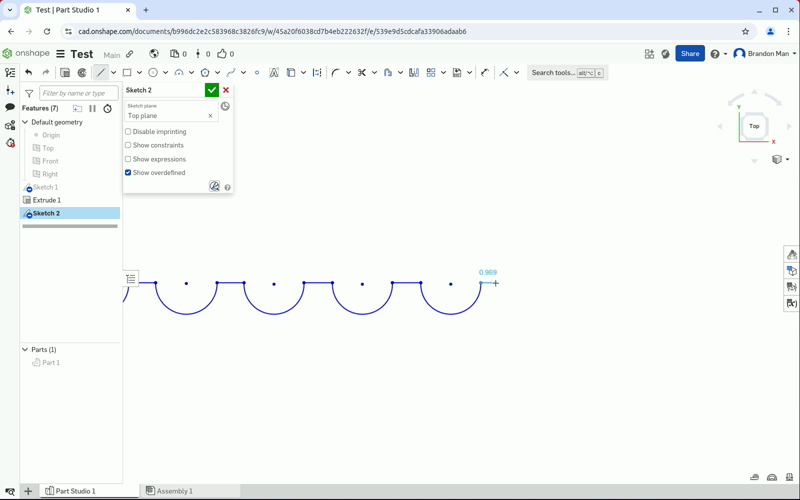
scroll(6)
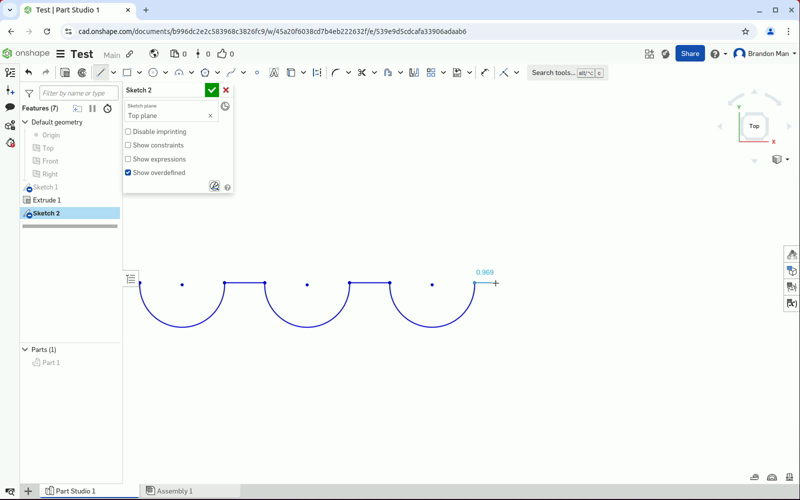
scroll(6)
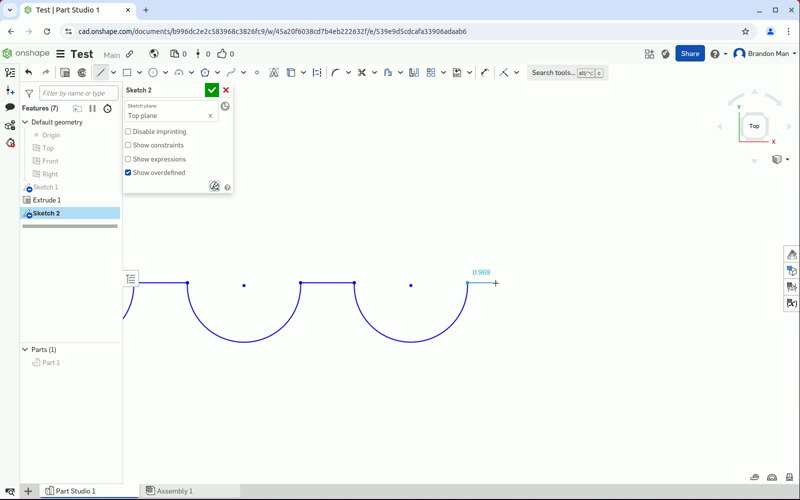
scroll(6)
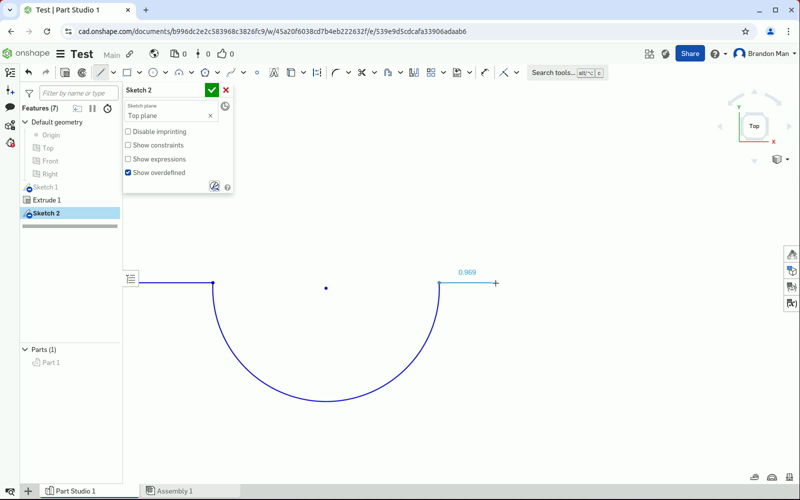
click(495, 282)
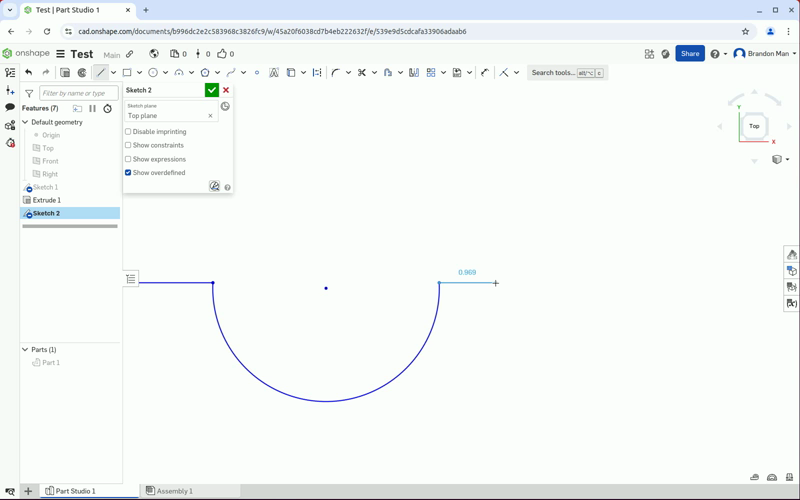
scroll(-6)
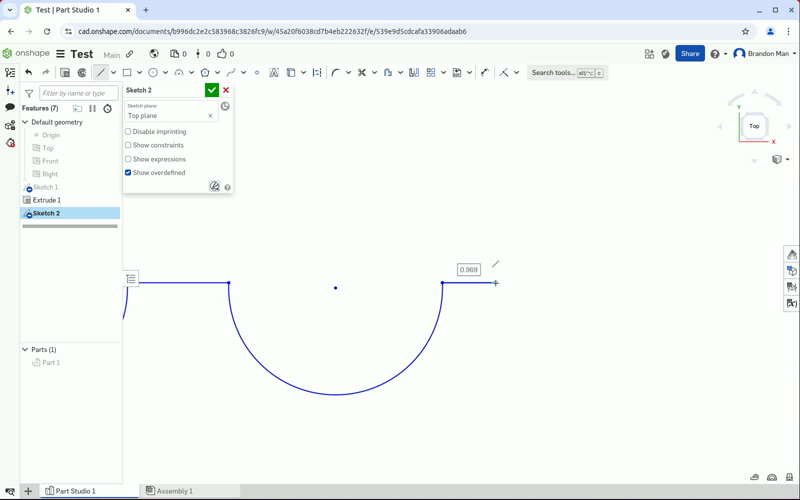
scroll(-6)
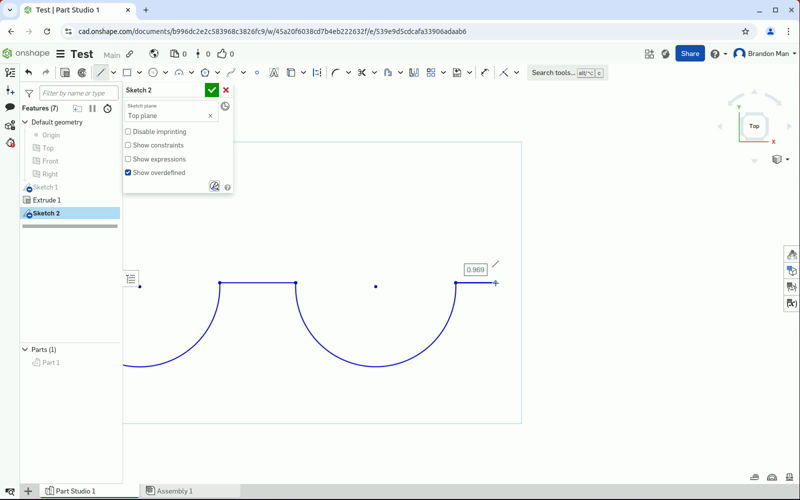
scroll(-6)
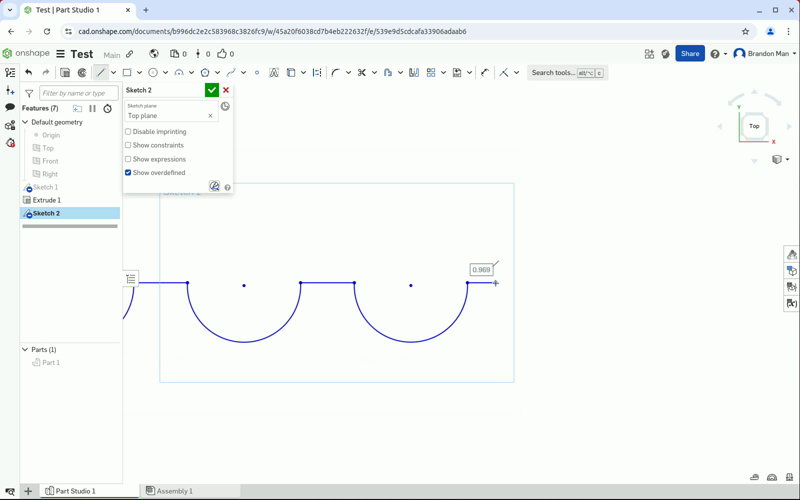
scroll(-6)
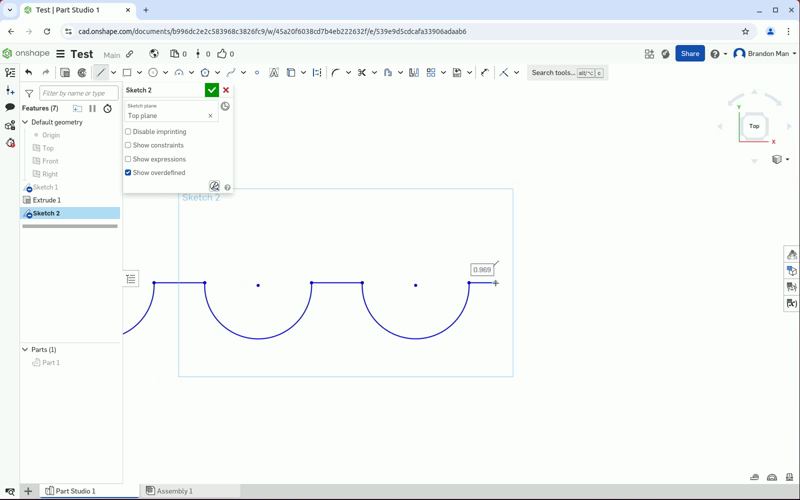
scroll(-6)
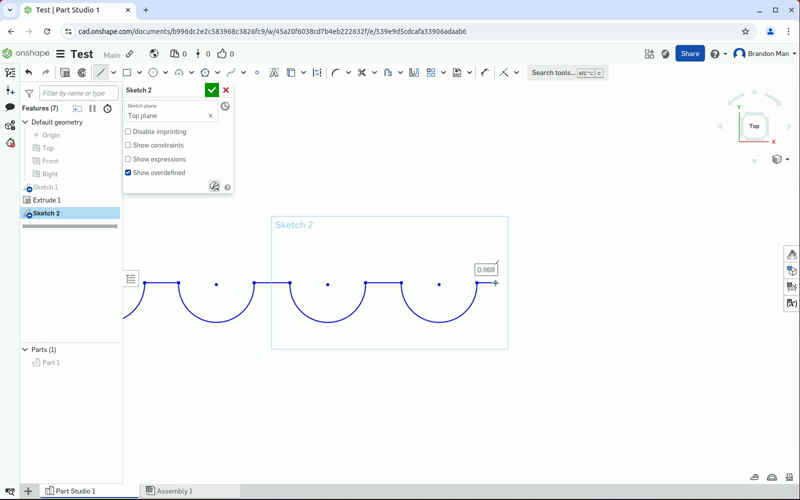
scroll(-6)
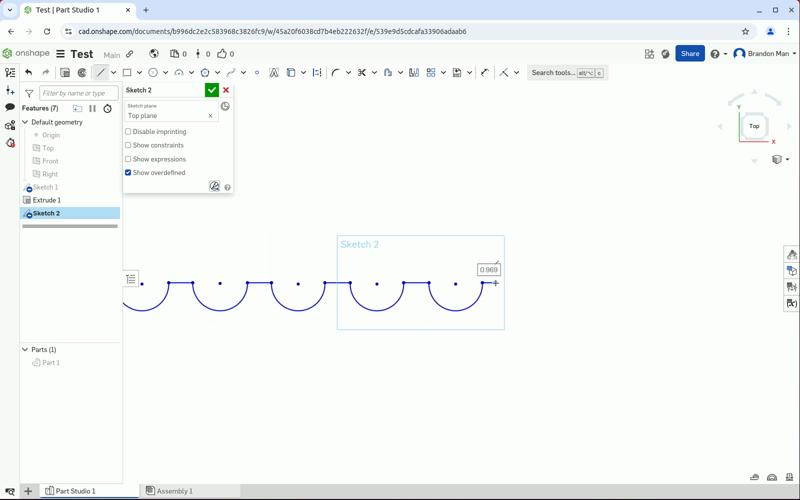
scroll(-6)
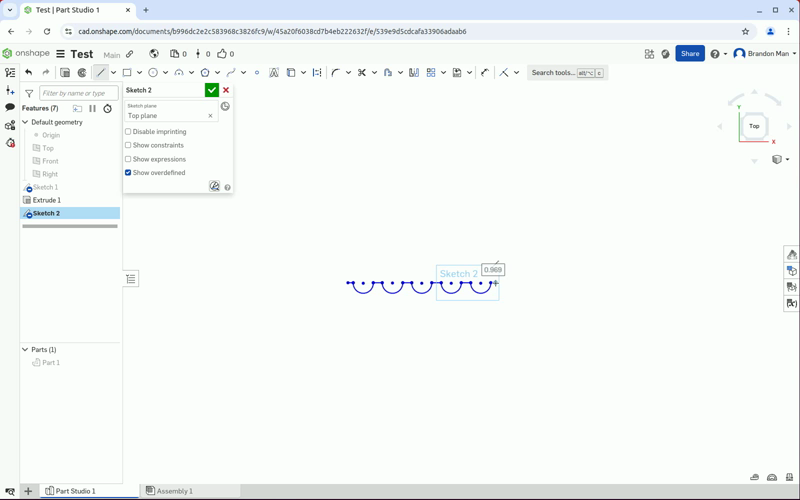
key_up(shift)
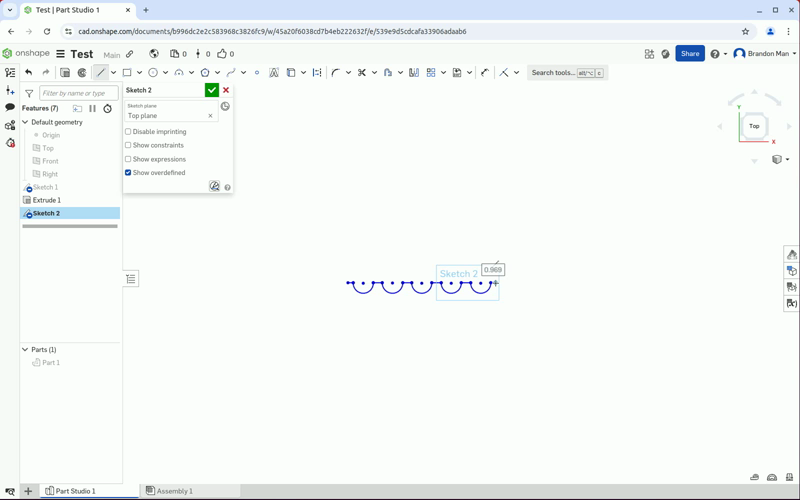
key_down(shift)
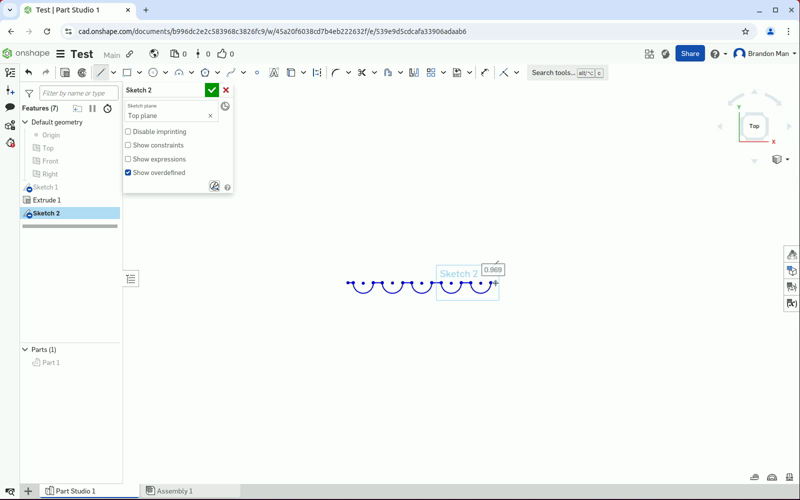
mouse_move(525, 282)
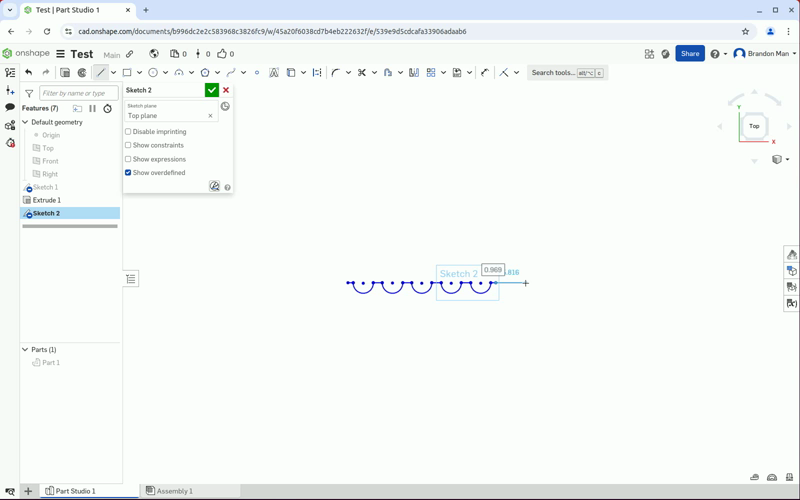
mouse_move(495, 253)
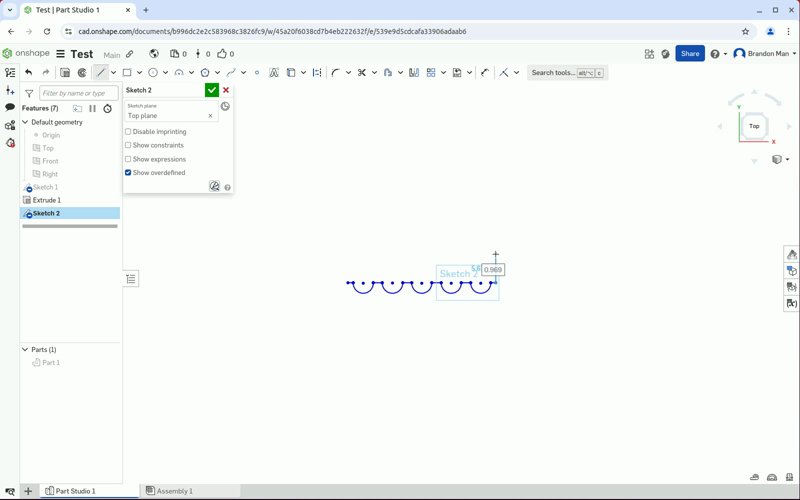
click(495, 253)
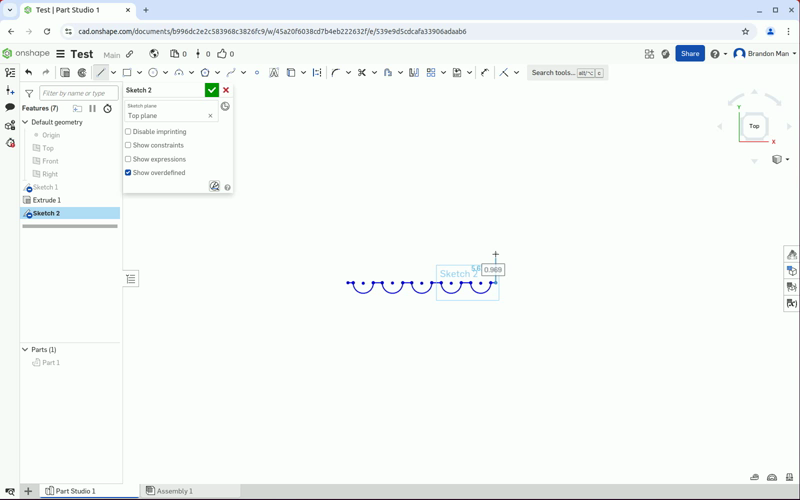
key_up(shift)
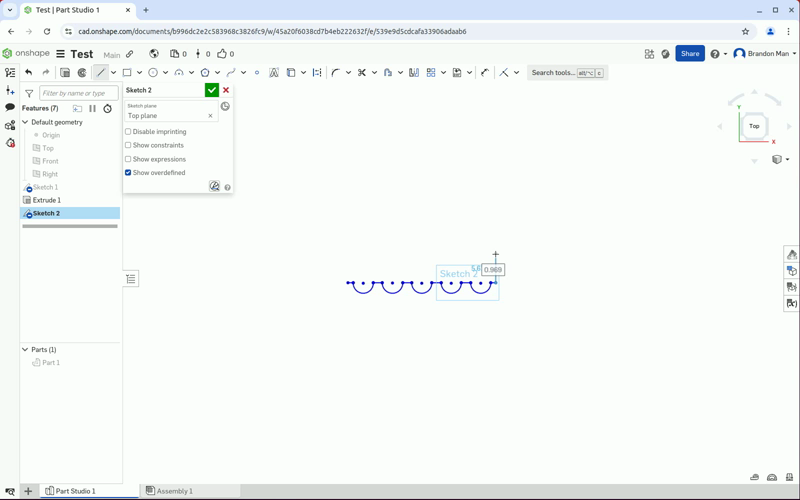
key_down(shift)
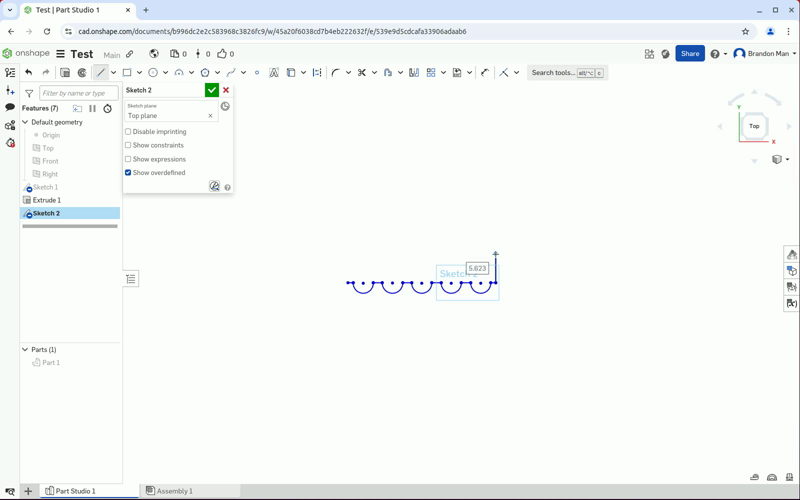
mouse_move(348, 253)
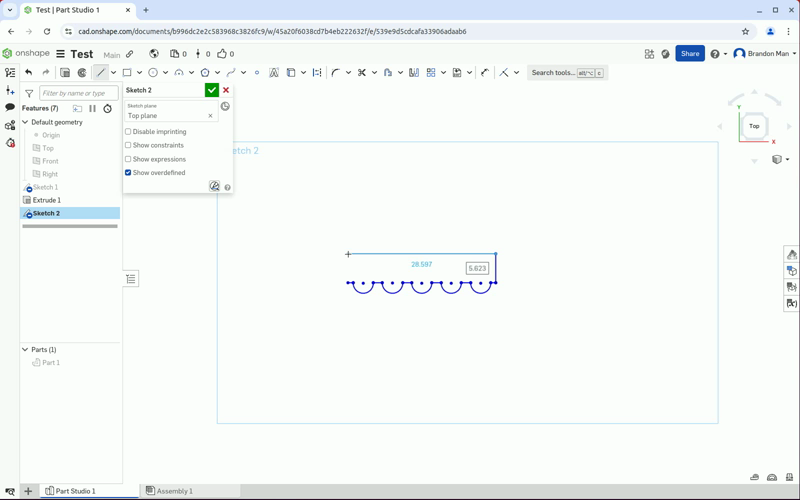
click(348, 253)
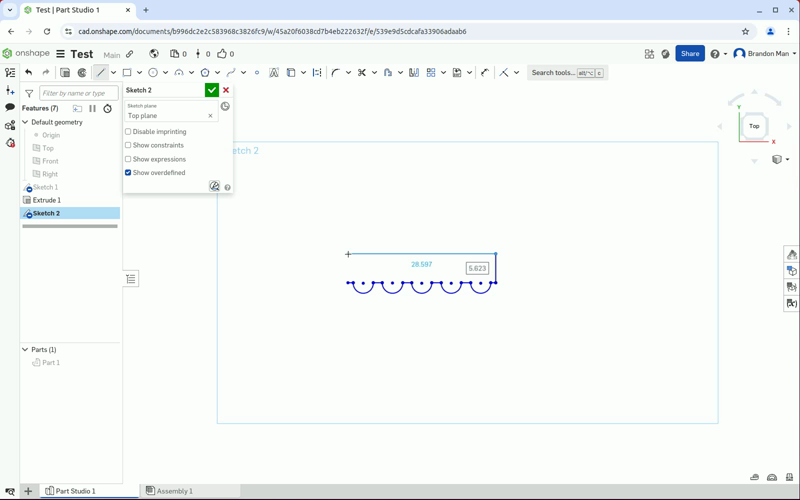
key_up(shift)
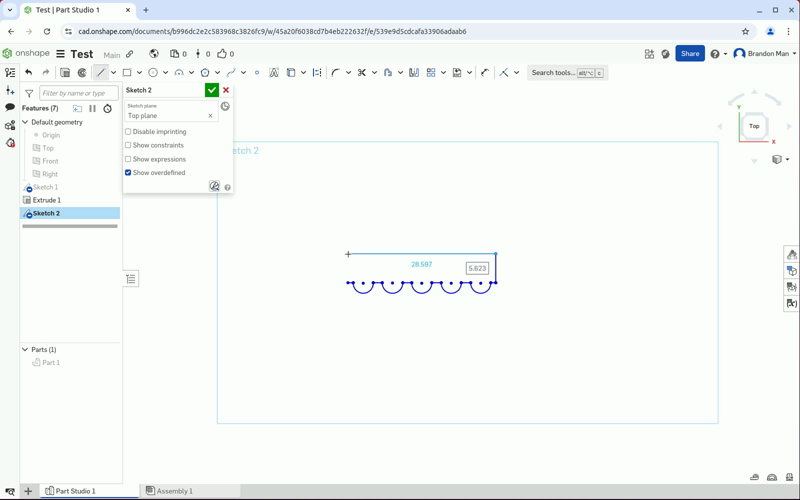
mouse_move(378, 253)
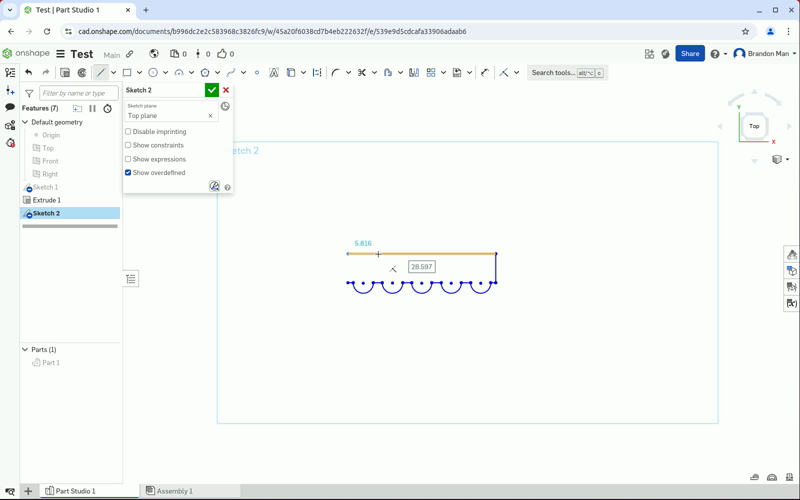
key_down(shift)
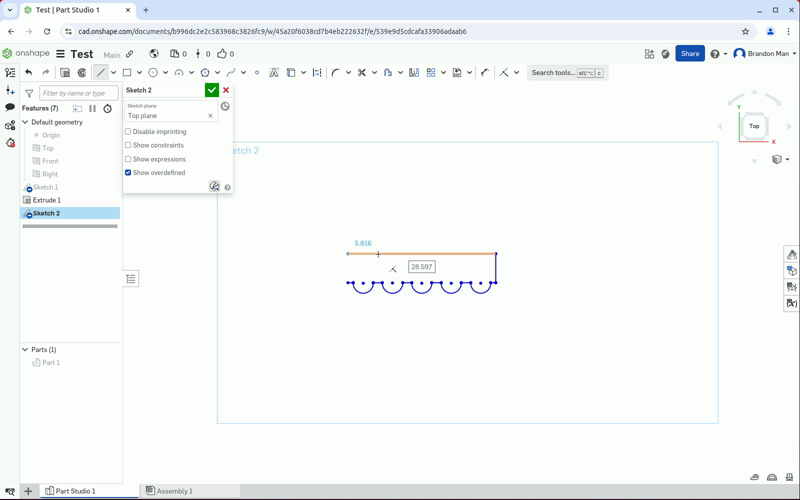
mouse_move(348, 282)
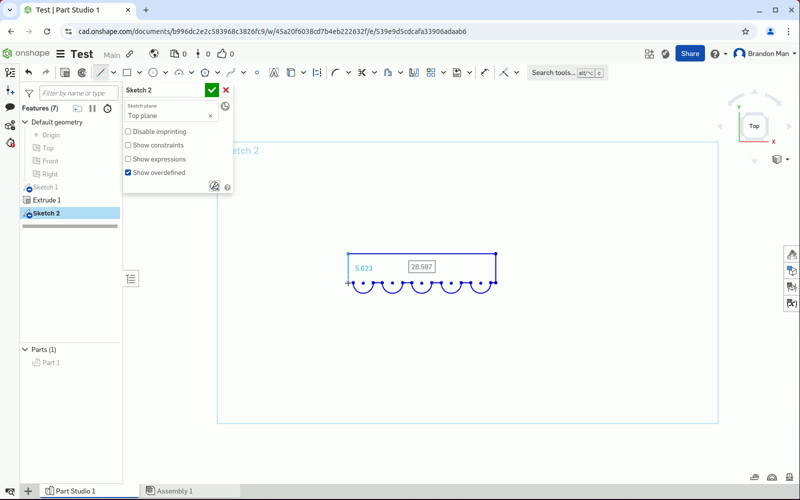
key_up(shift)
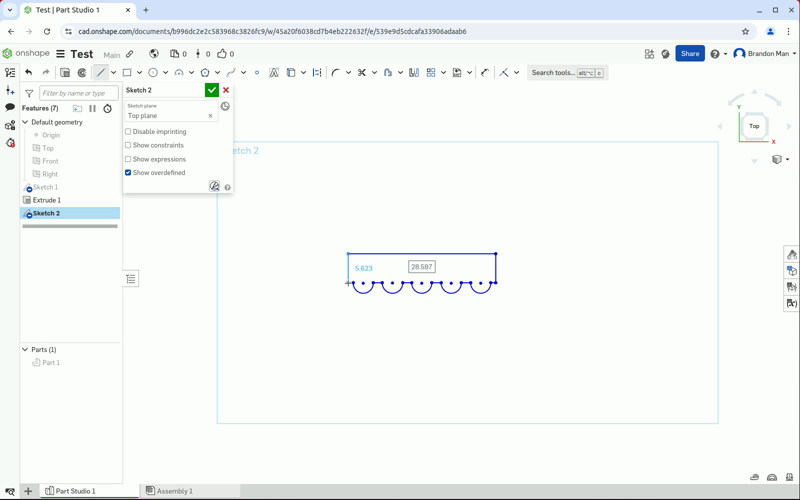
click(348, 282)
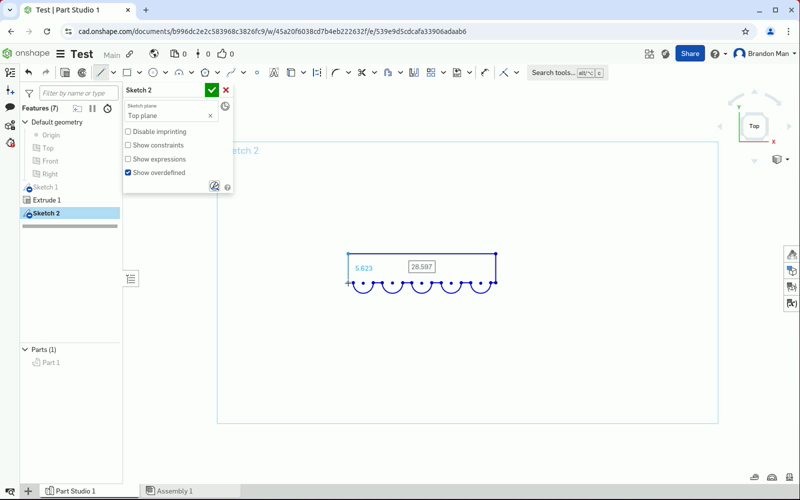
key(esc)
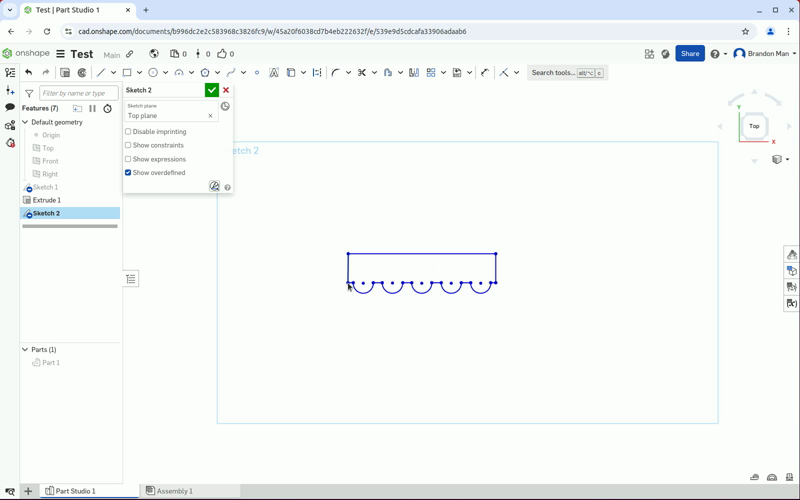
mouse_move(368, 257)
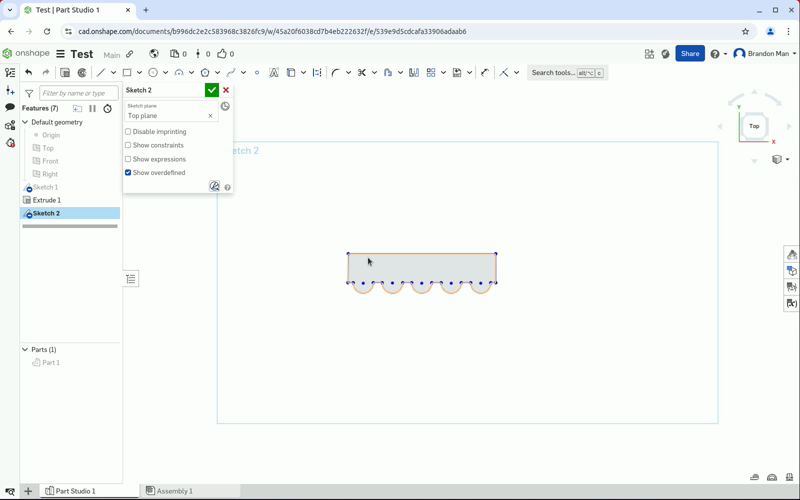
scroll(6)
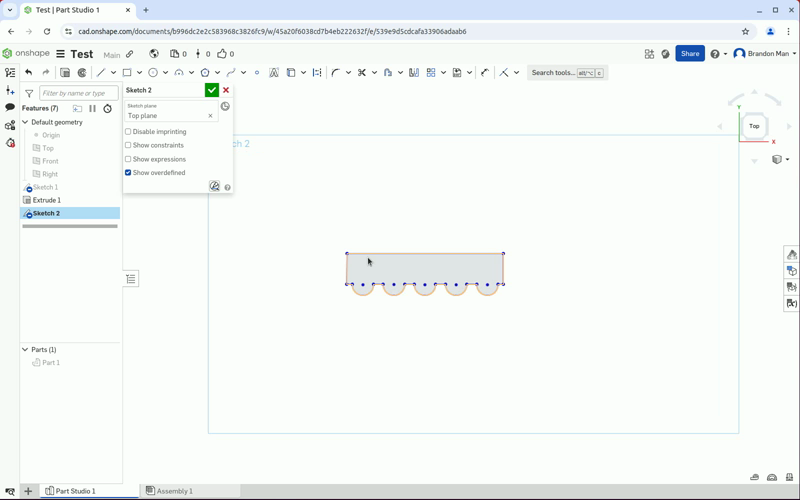
scroll(6)
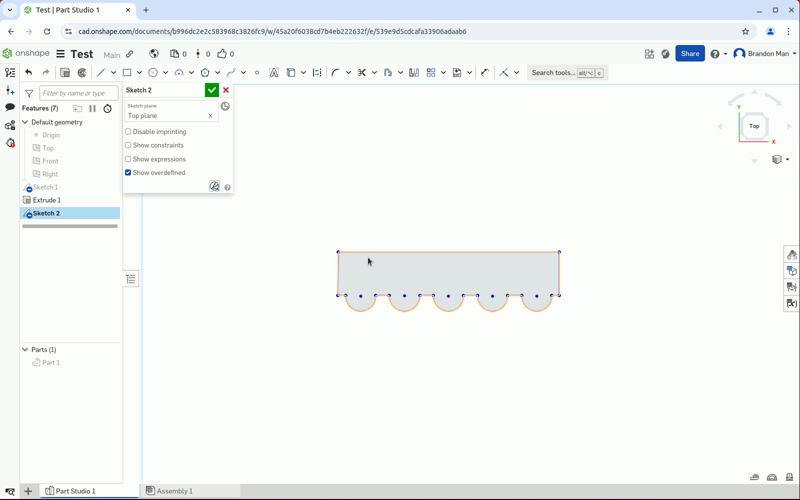
scroll(6)
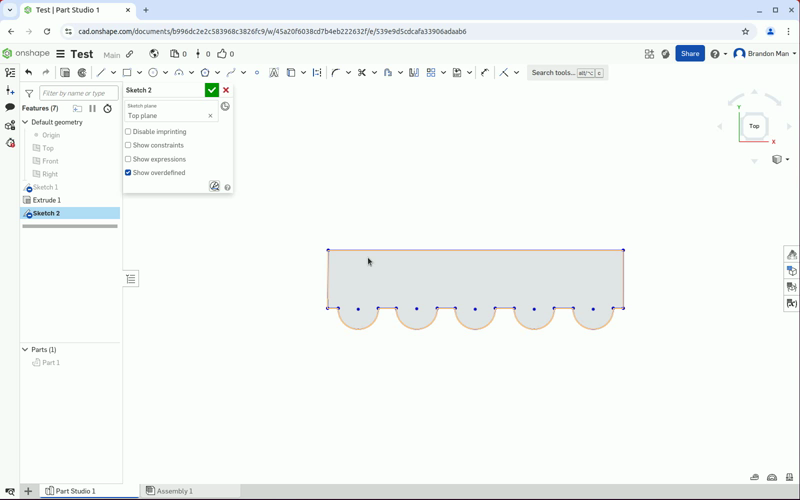
scroll(6)
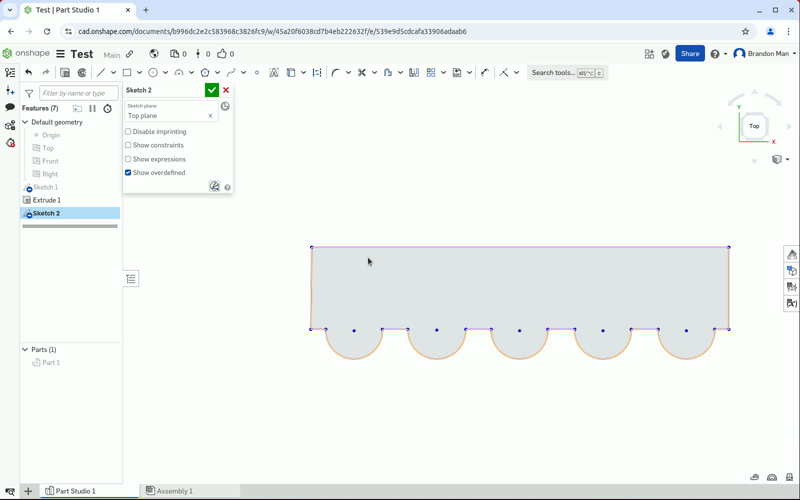
scroll(6)
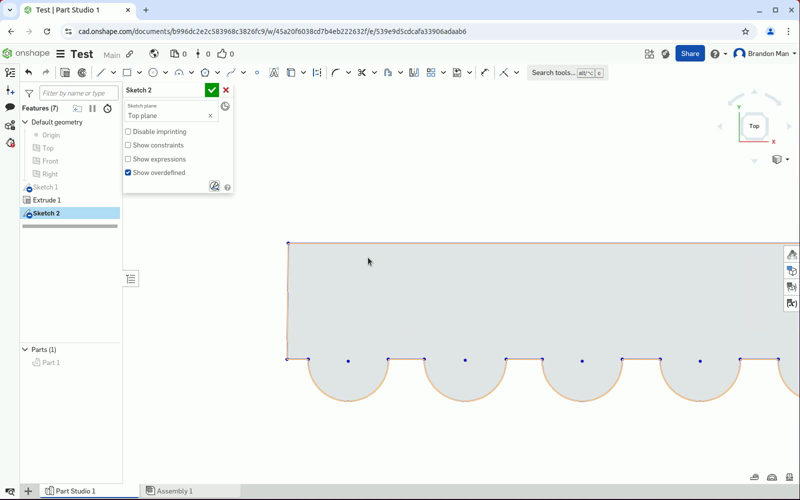
scroll(6)
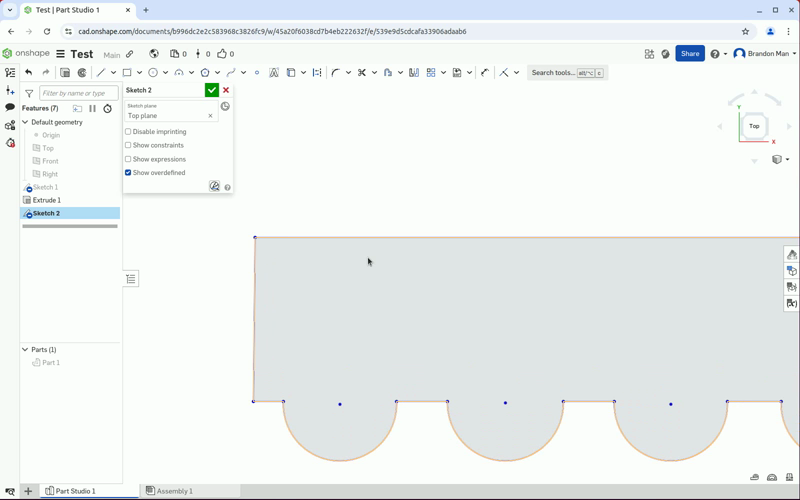
scroll(6)
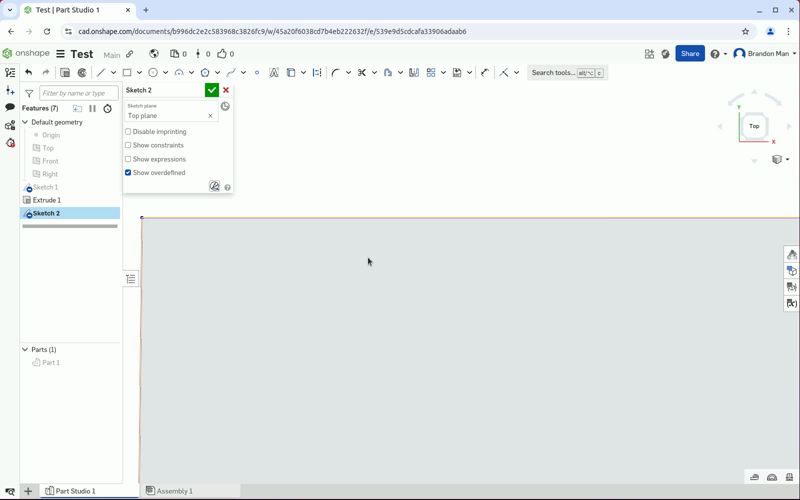
click(368, 257)
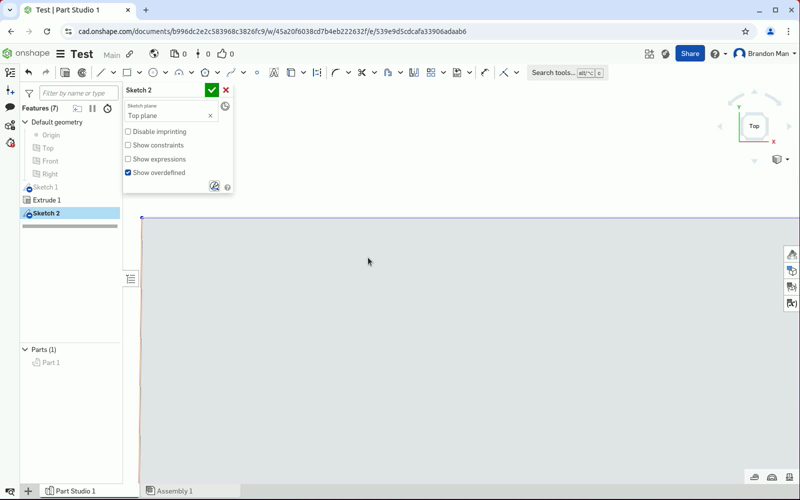
scroll(-6)
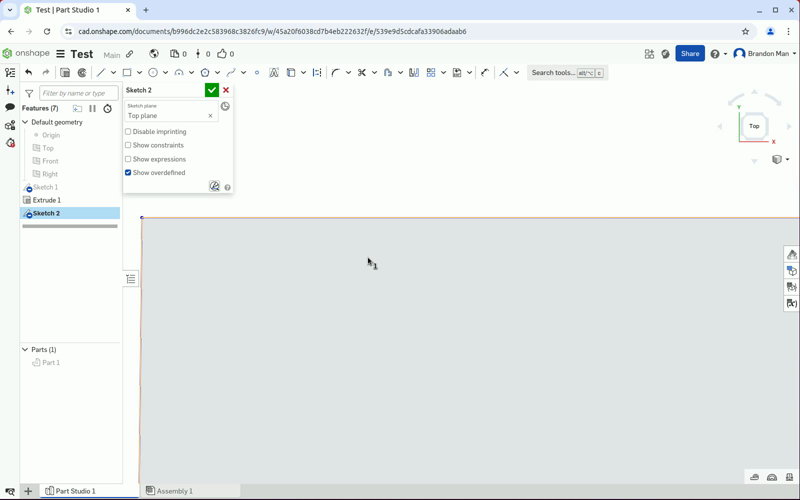
scroll(-6)
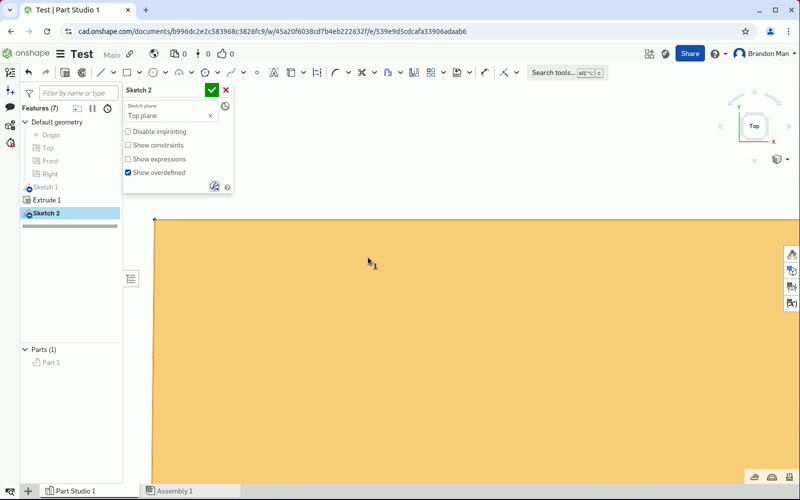
scroll(-6)
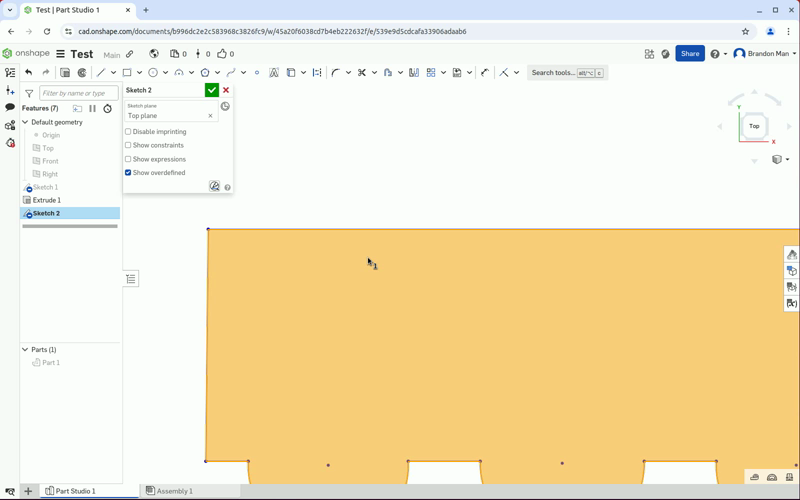
scroll(-6)
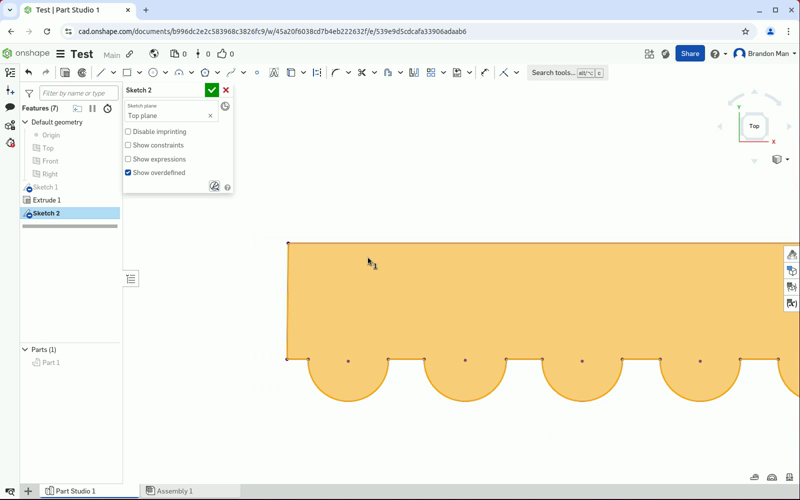
scroll(-6)
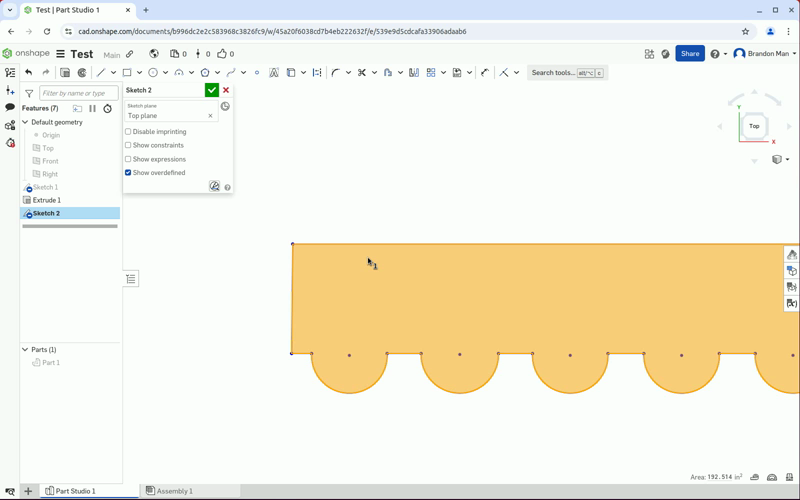
scroll(-6)
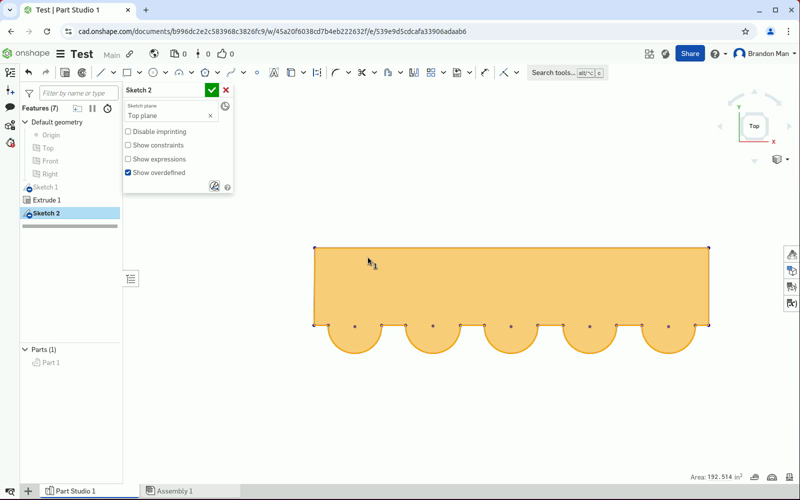
scroll(-6)
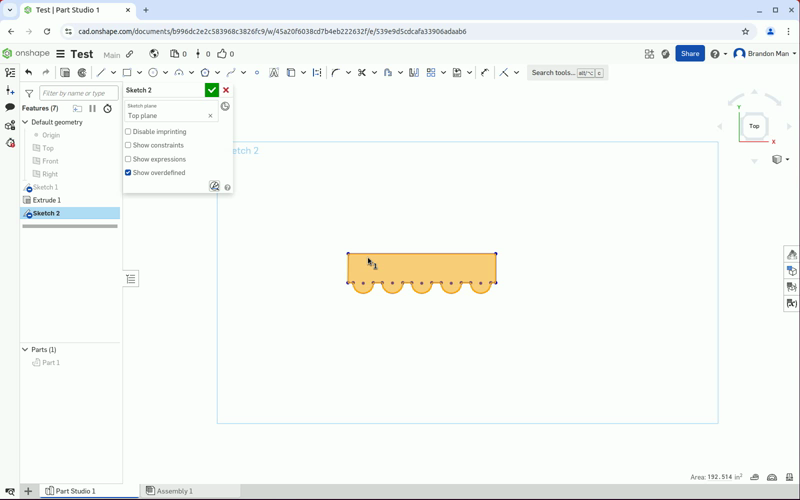
mouse_move(73, 352)
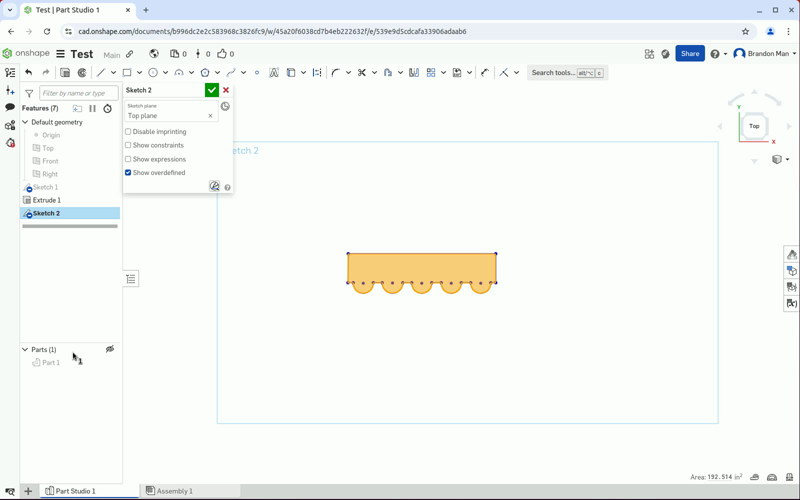
key(shift+y)
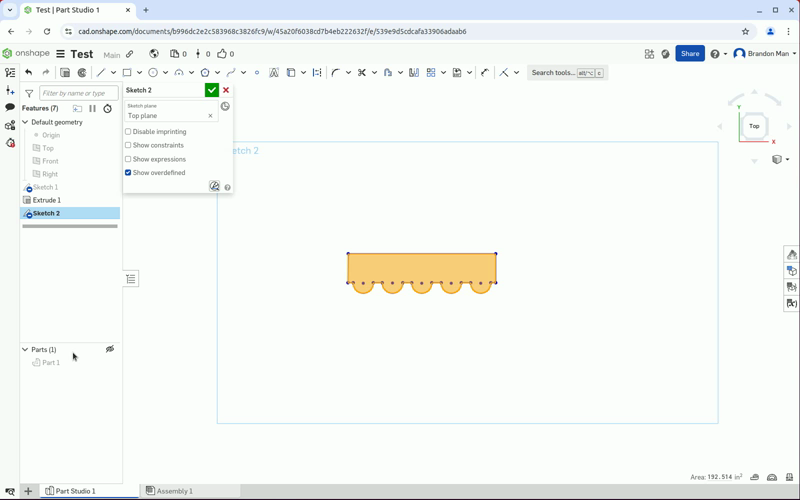
key(shift+e)
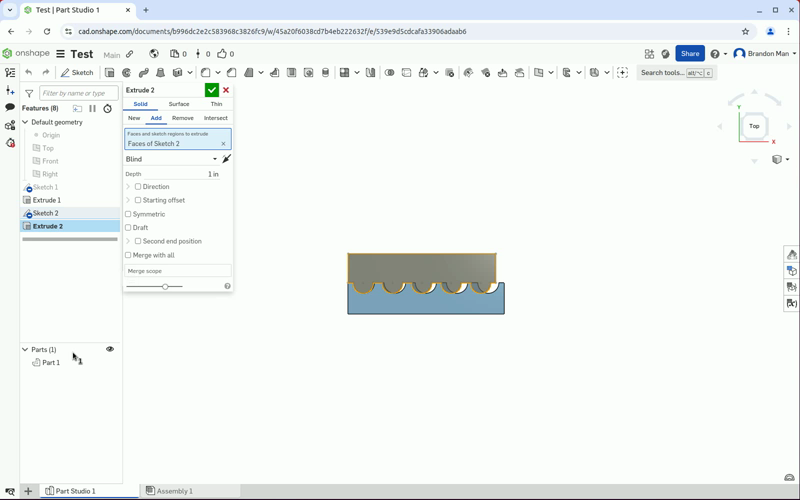
mouse_move(143, 106)
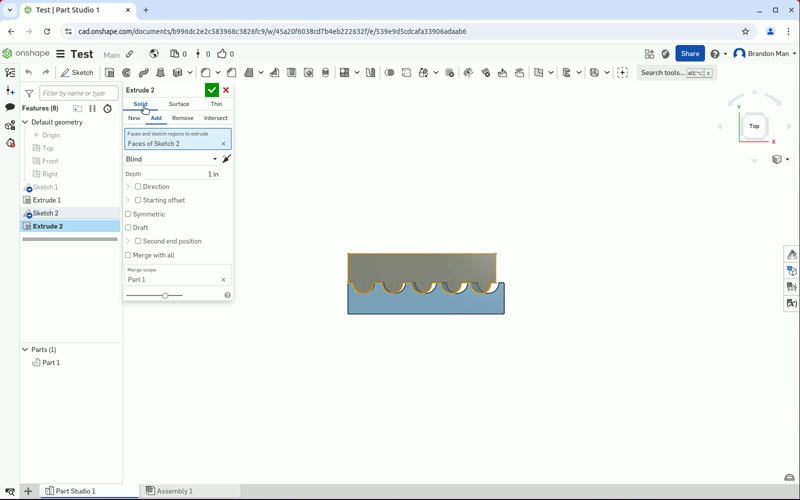
click(143, 106)
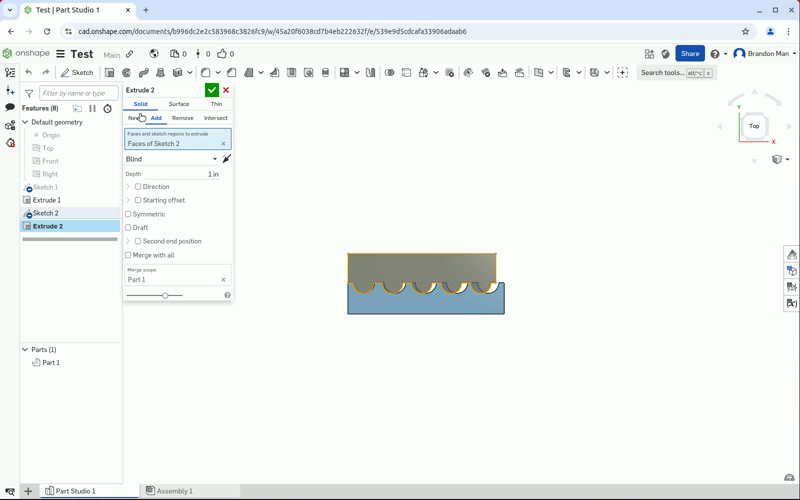
mouse_move(137, 120)
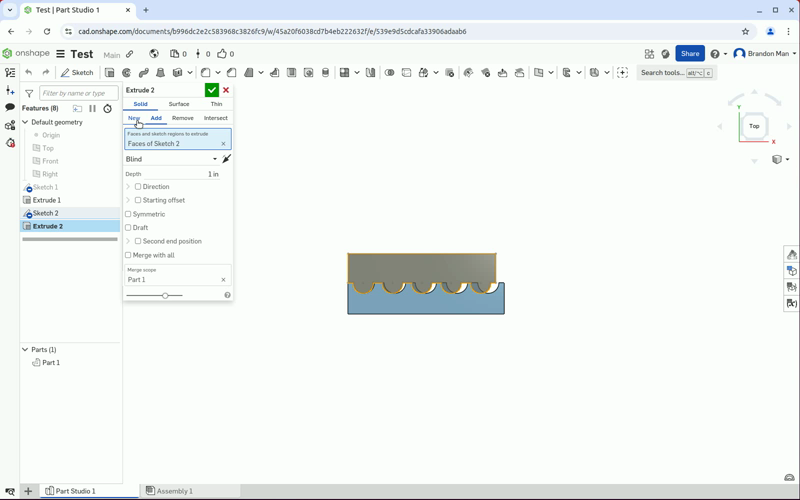
click(137, 120)
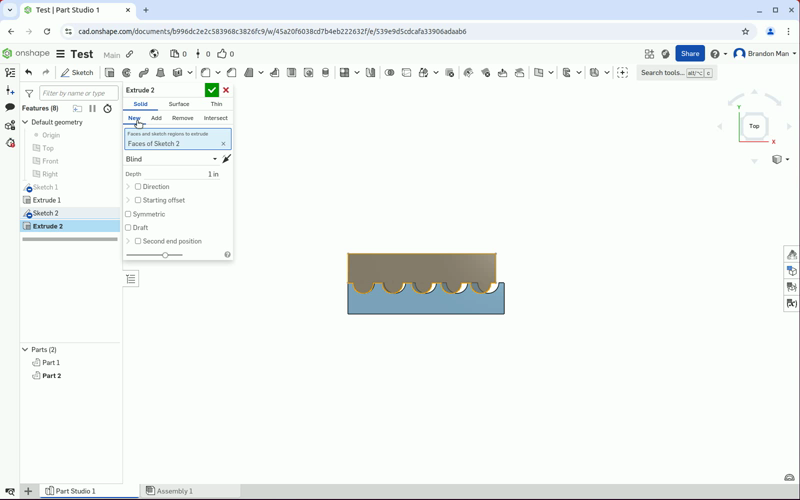
key(tab, 4)
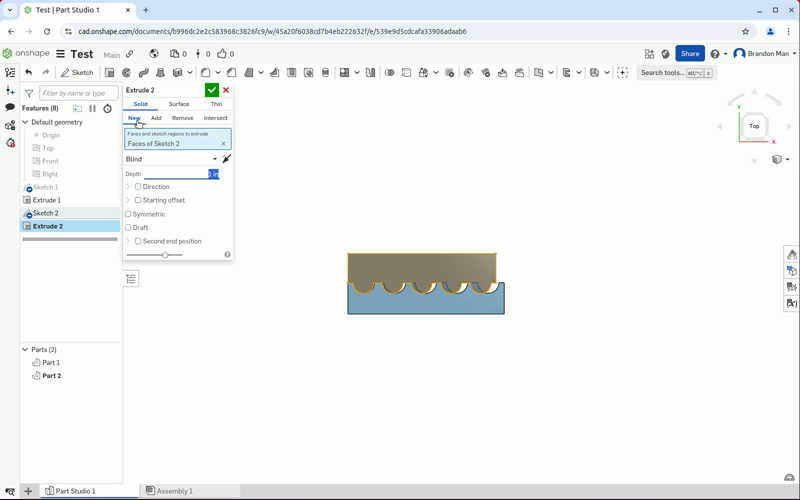
text(9.147)
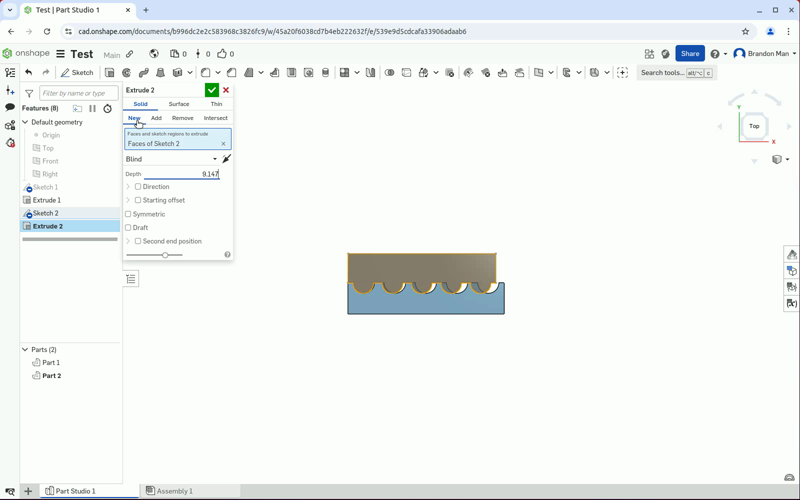
key(enter)
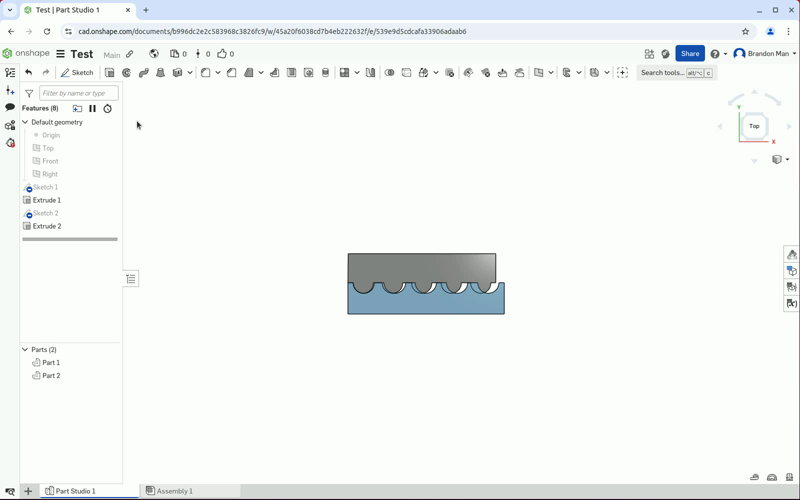
key(shift+h)
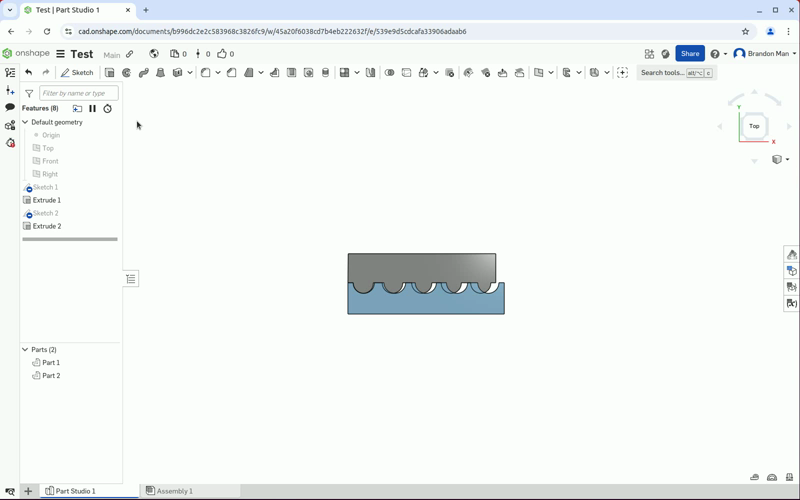
key(shift+h)
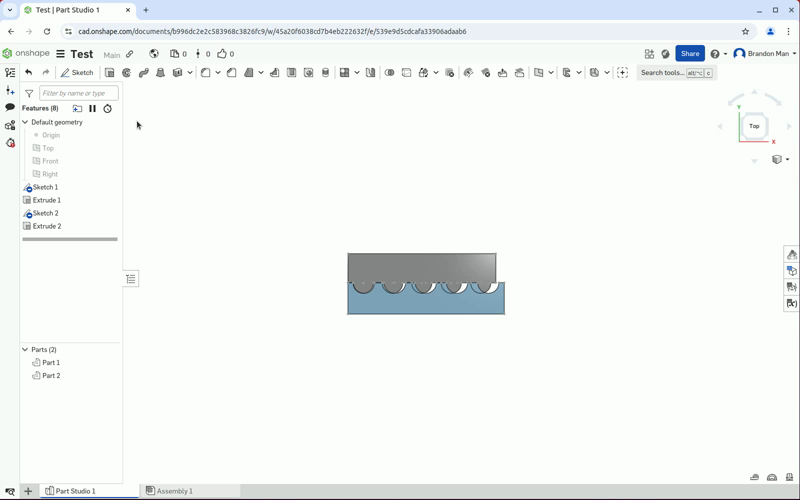
key(shift+7)
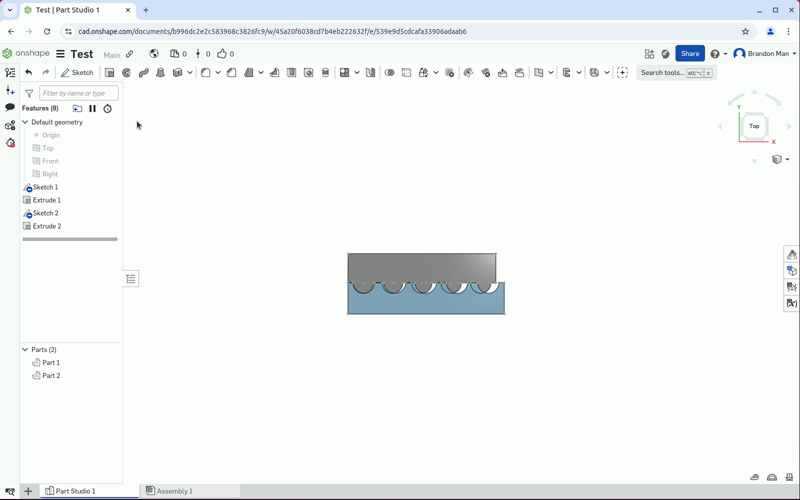
key(up, 3)
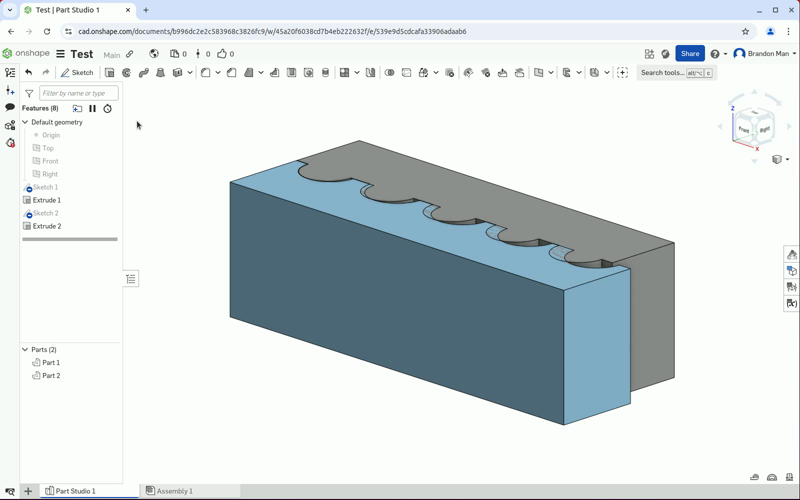
key(left, 3)
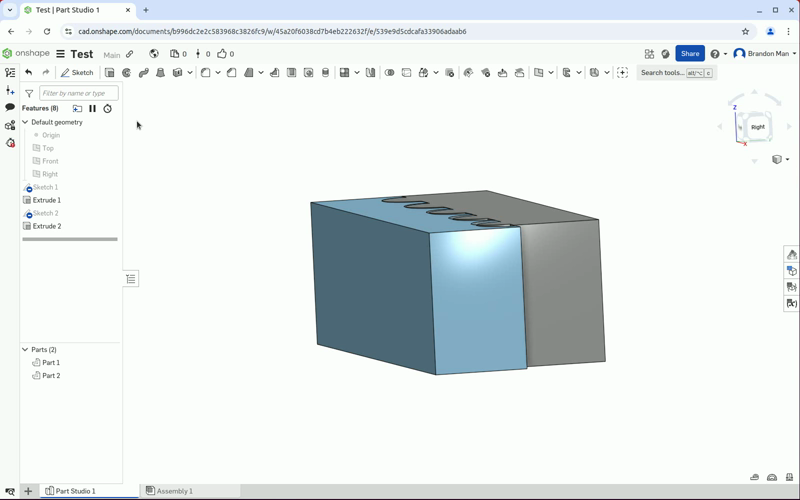
key(right, 3)
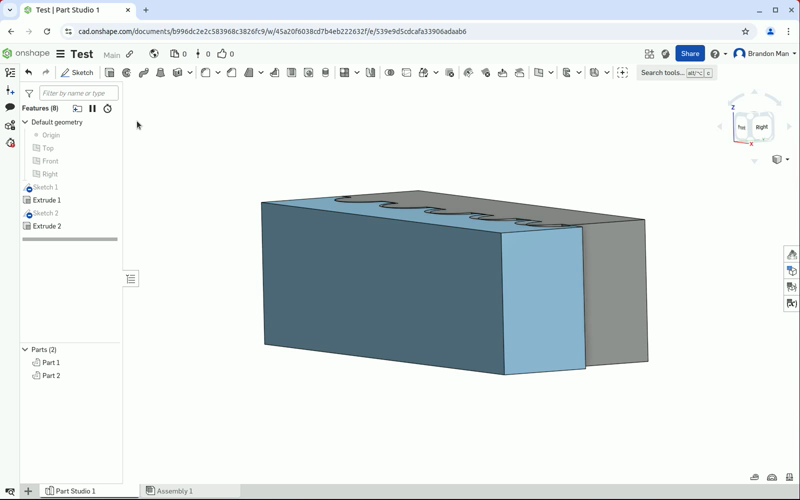
key(down, 3)
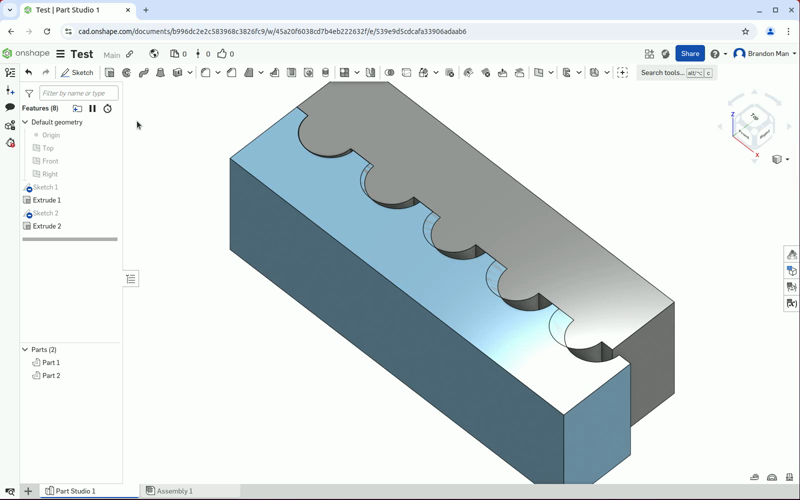
mouse_move(73, 189)
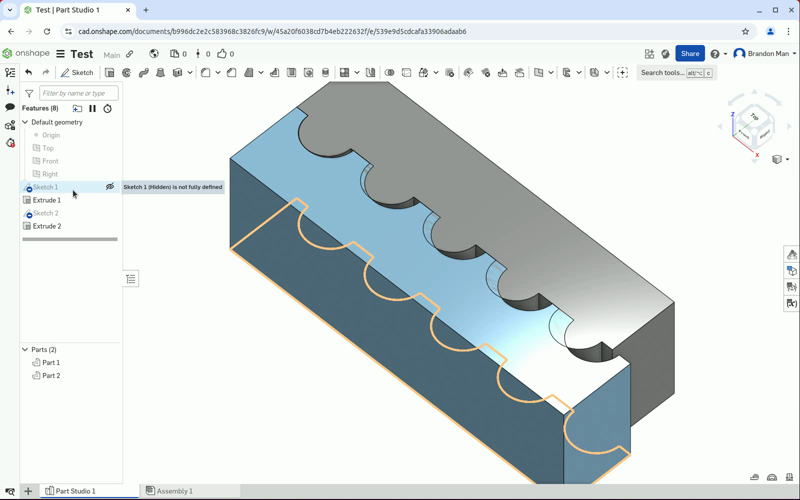
click(73, 189)